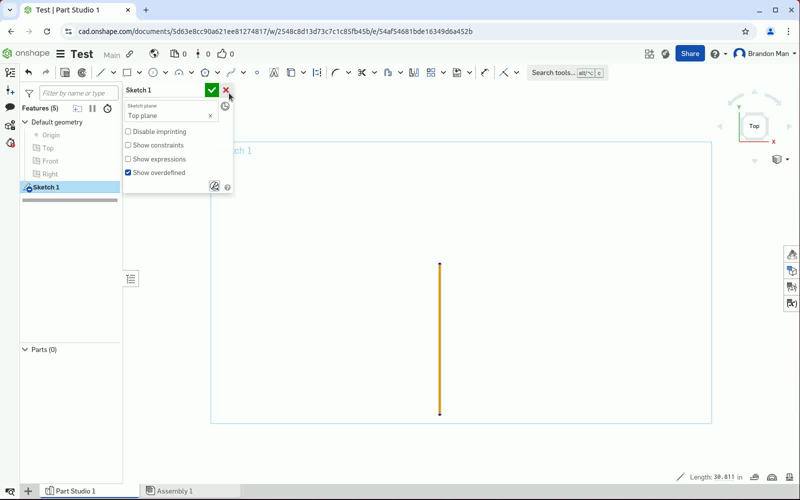
key(shift+h)
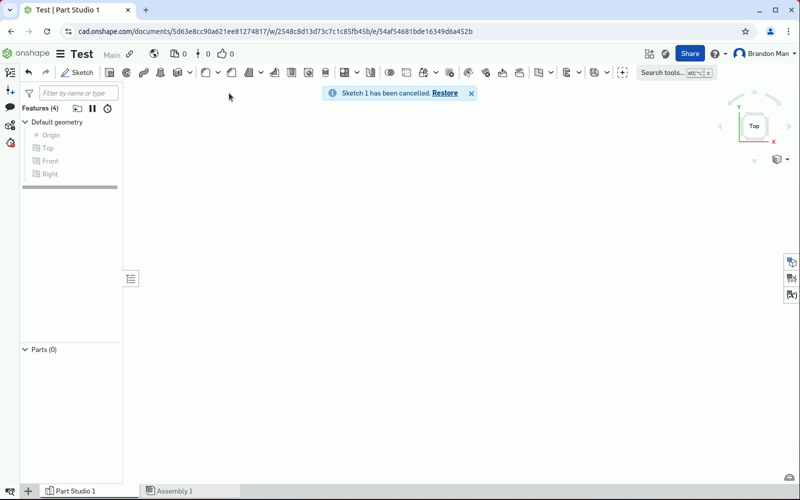
mouse_move(73, 352)
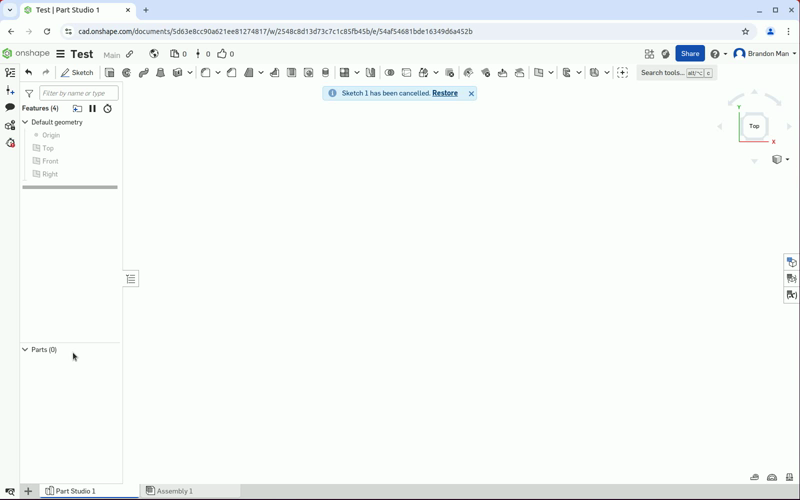
key(y)
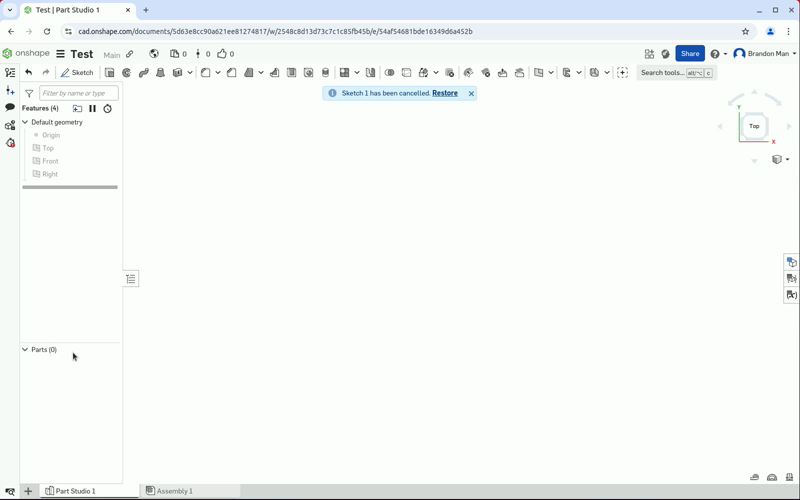
key(shift+p)
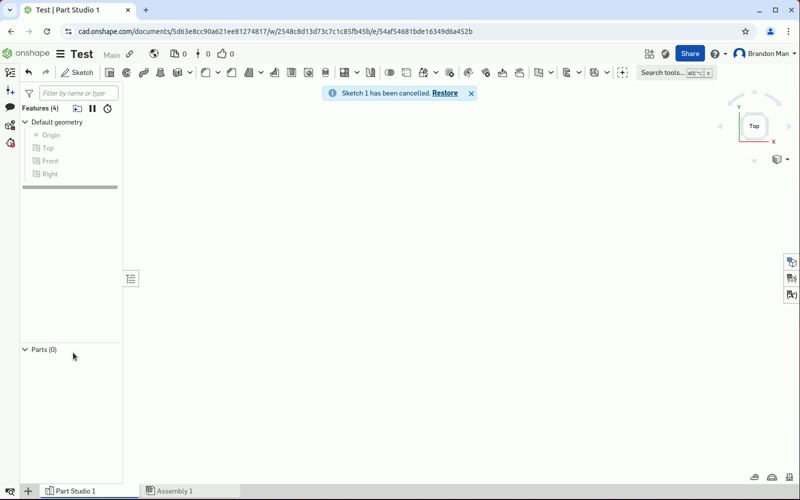
key(space)
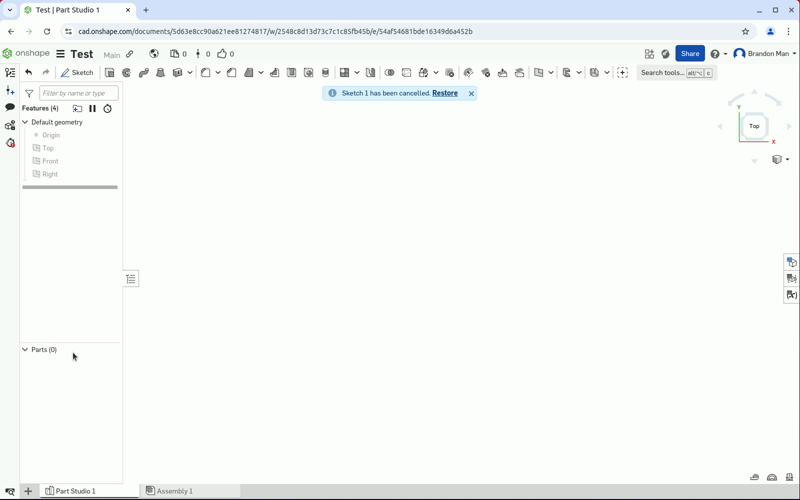
key_down(shift)
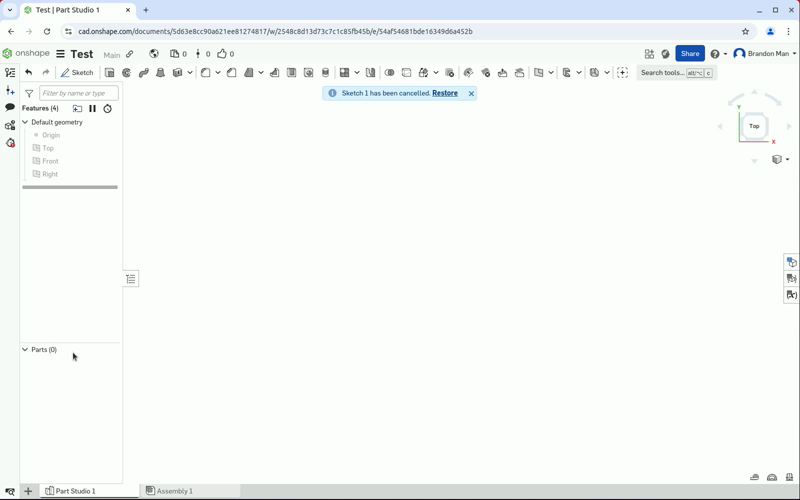
key(up)
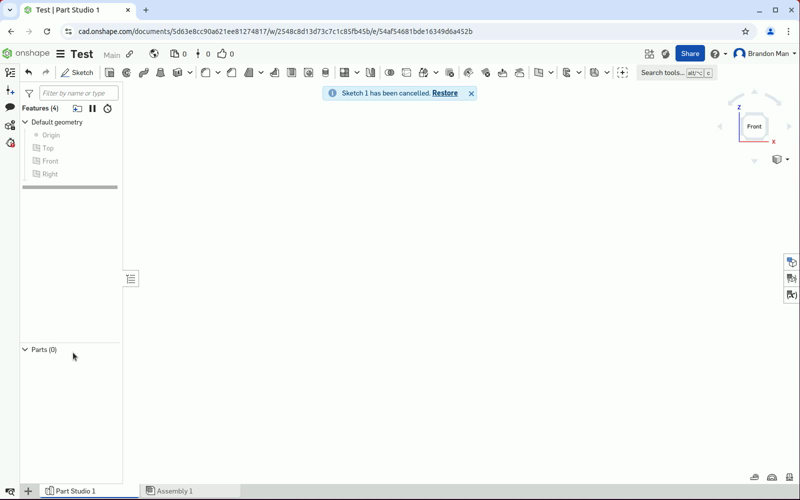
key_up(shift)
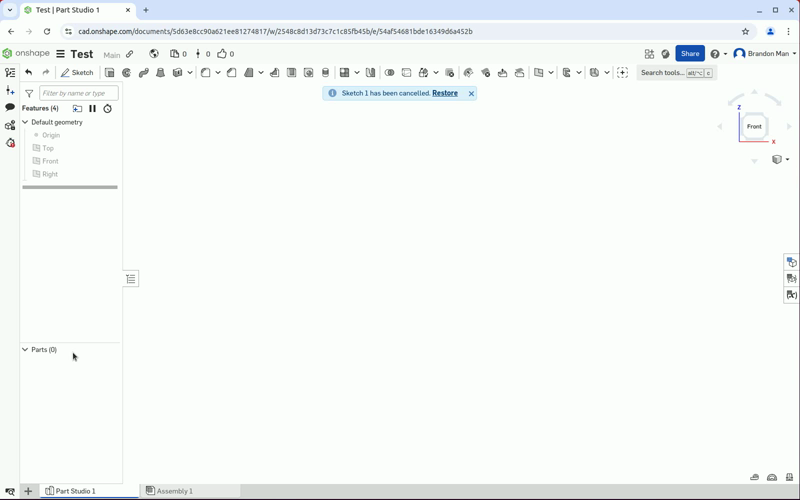
mouse_move(73, 352)
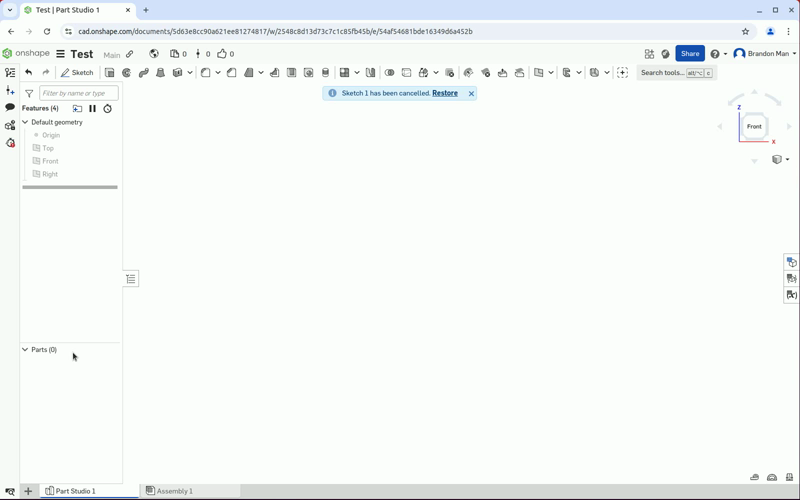
key(shift+y)
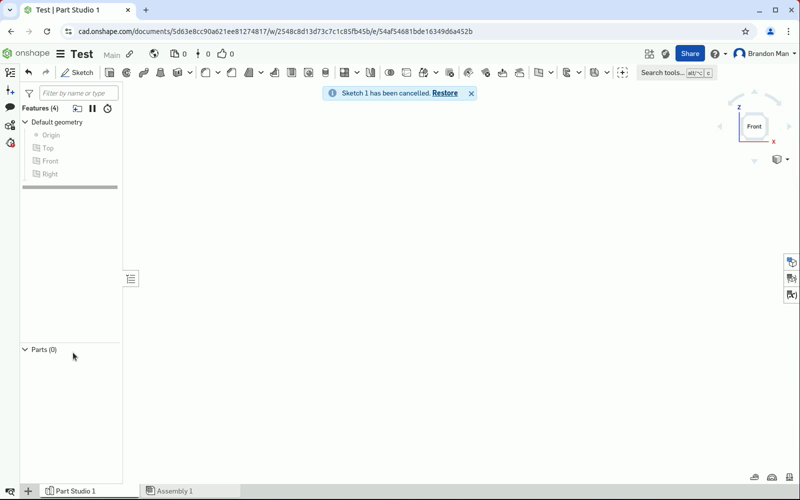
key(shift+s)
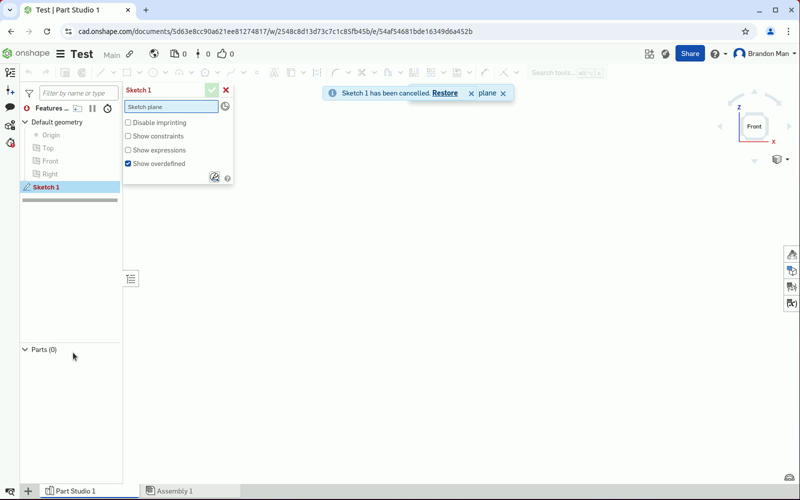
mouse_move(73, 163)
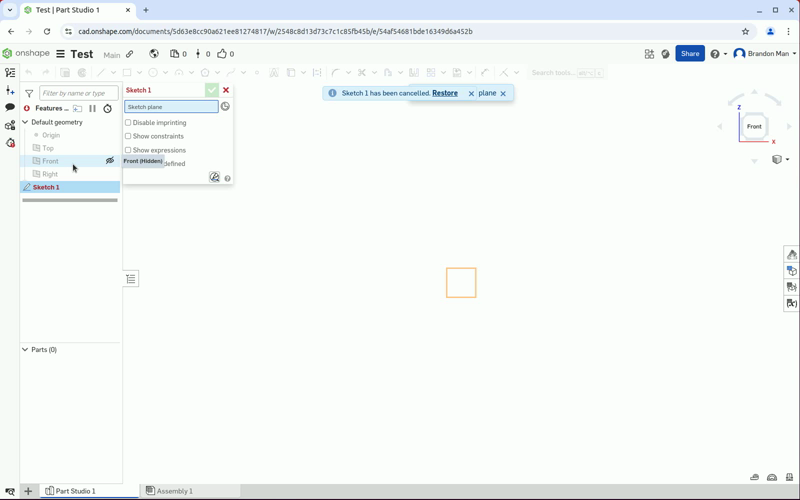
click(73, 163)
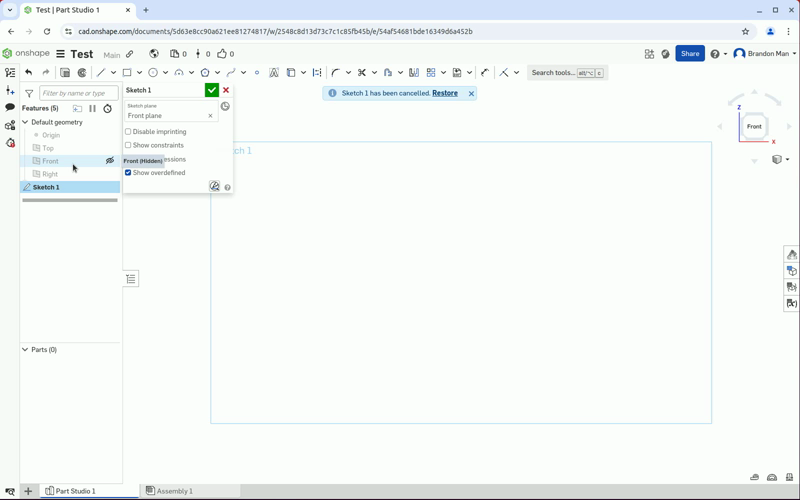
mouse_move(73, 352)
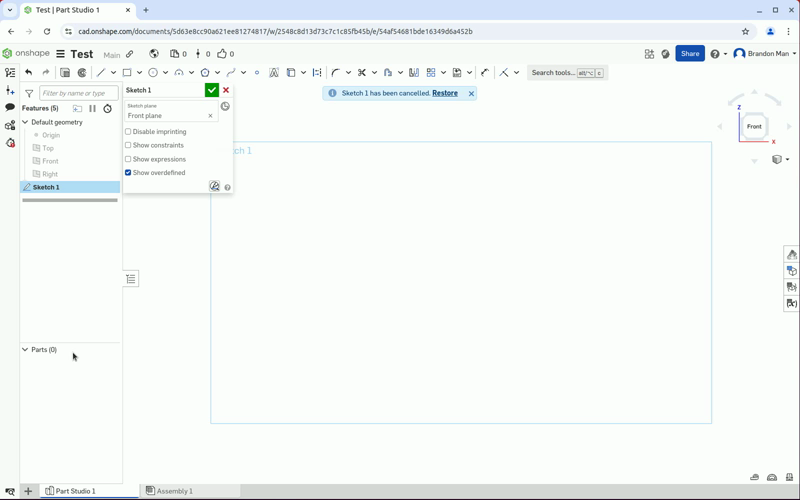
key(y)
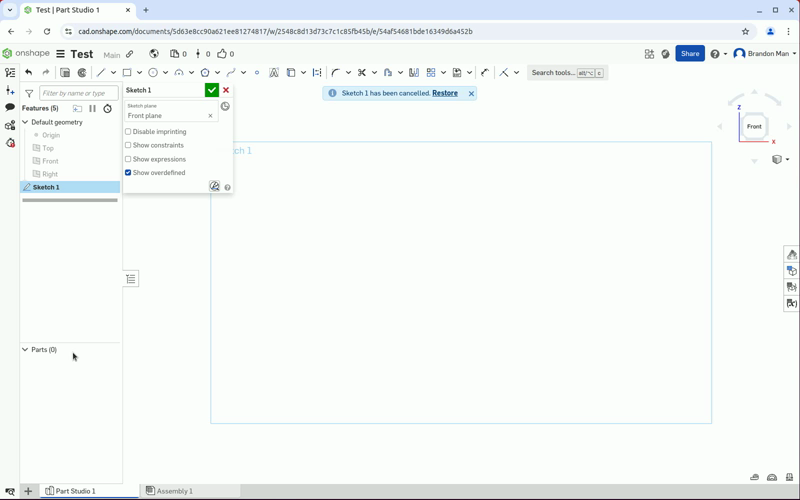
key(l)
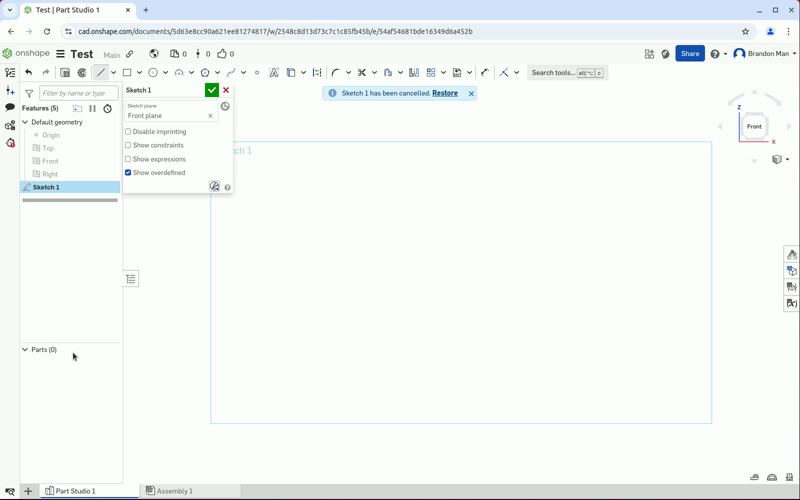
key_down(shift)
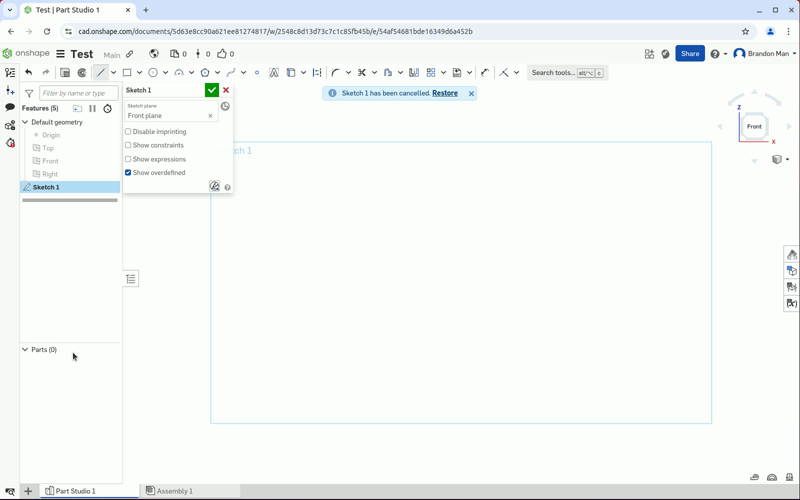
mouse_move(460, 327)
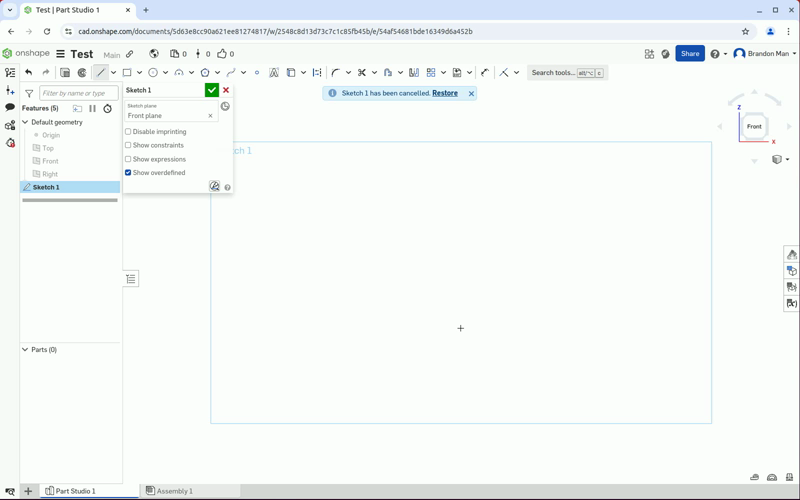
click(460, 327)
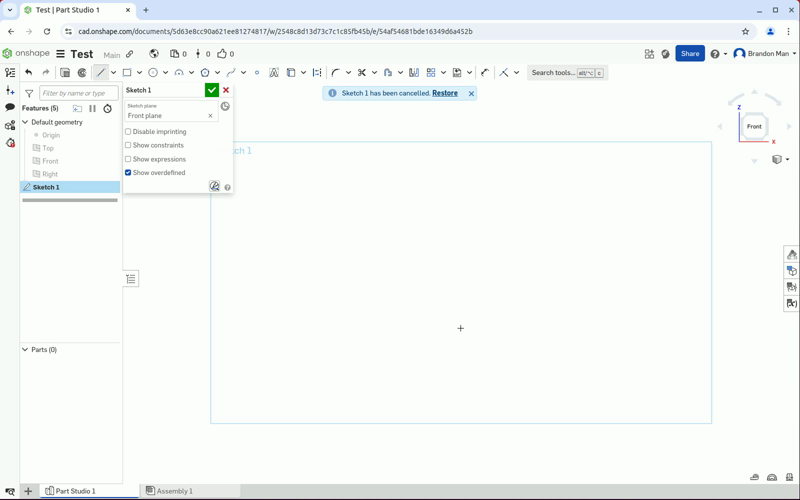
key_up(shift)
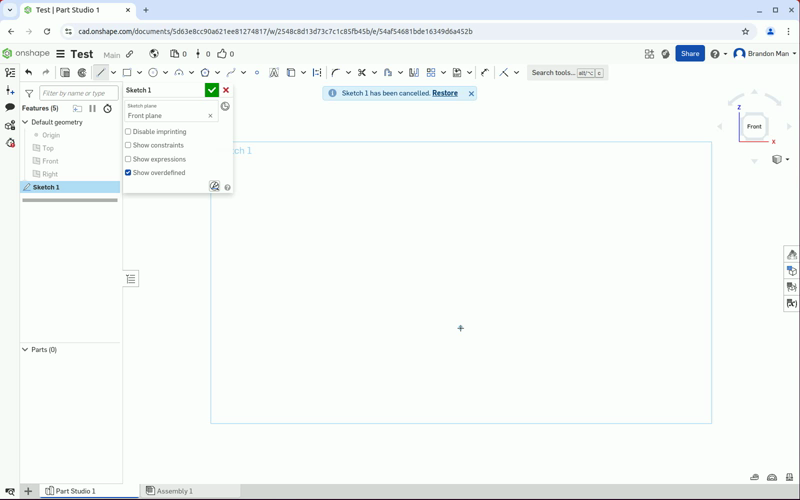
key_down(shift)
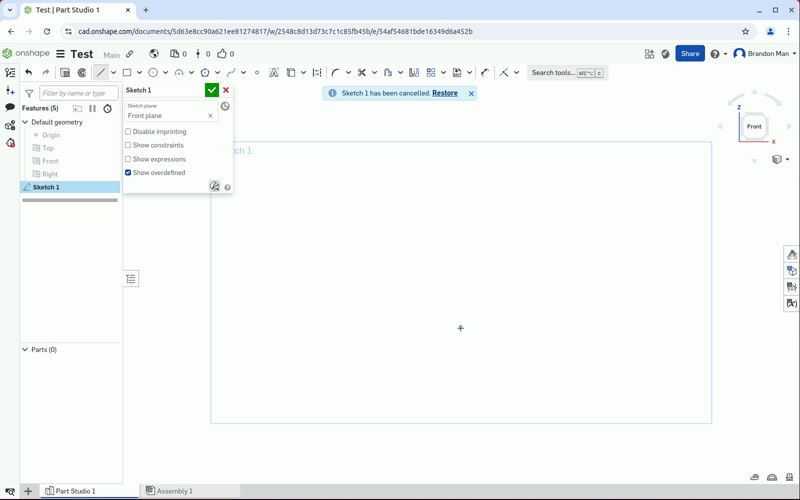
mouse_move(490, 327)
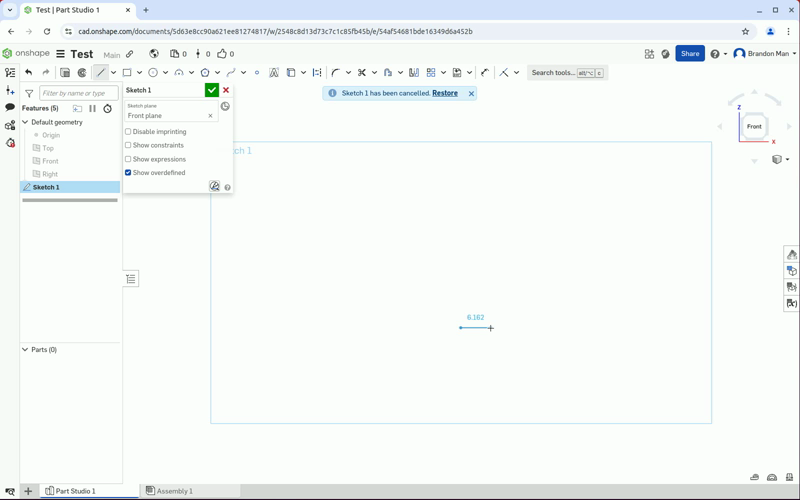
mouse_move(475, 324)
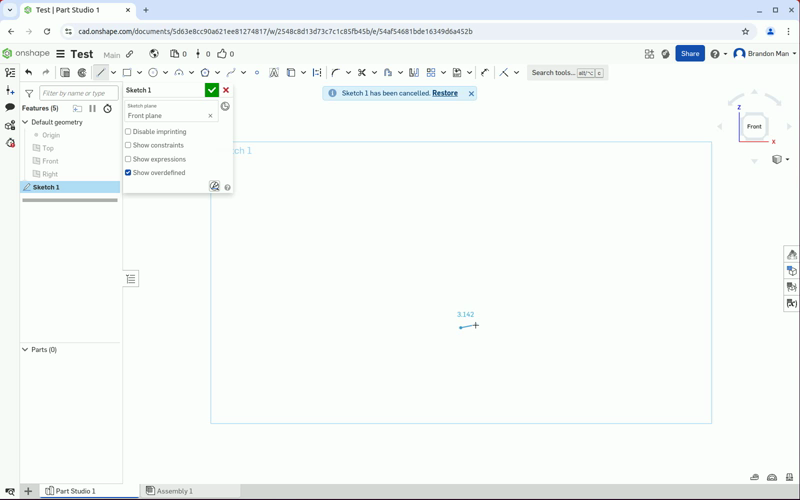
click(475, 324)
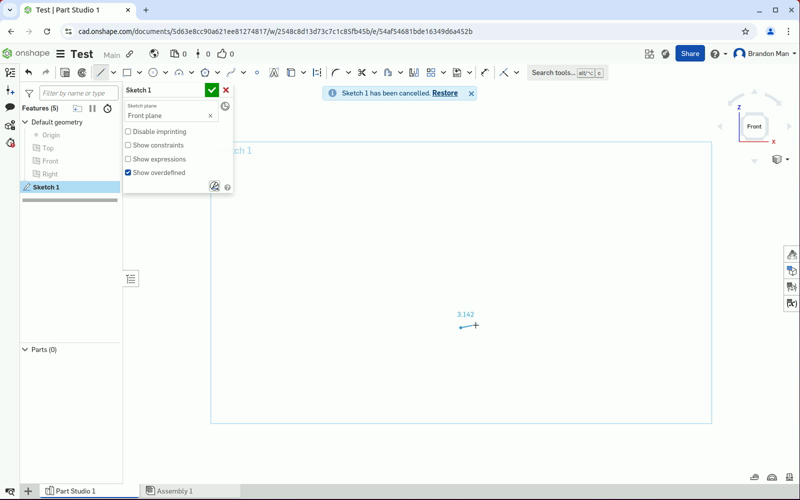
key_up(shift)
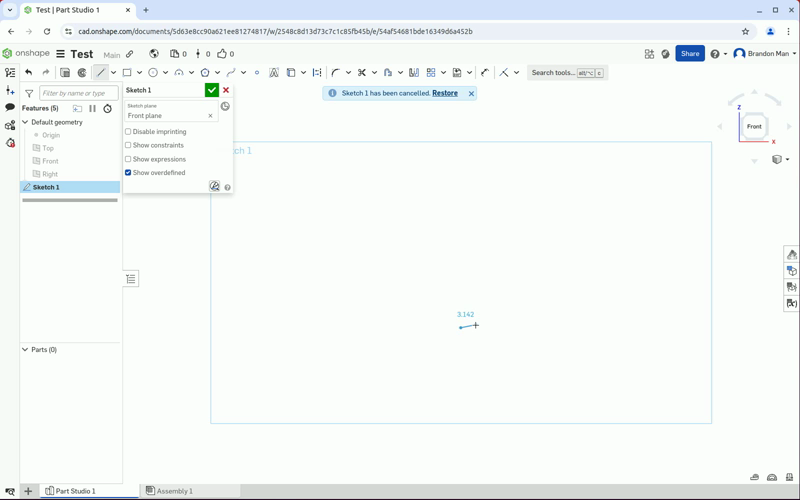
key(esc)
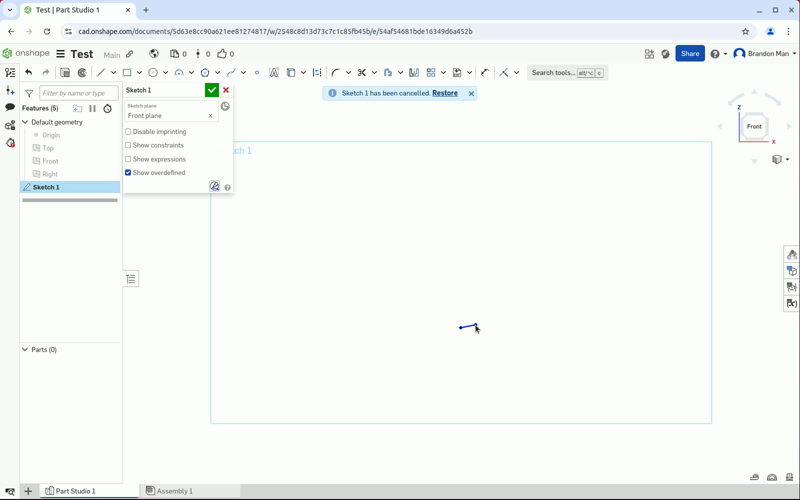
key(a)
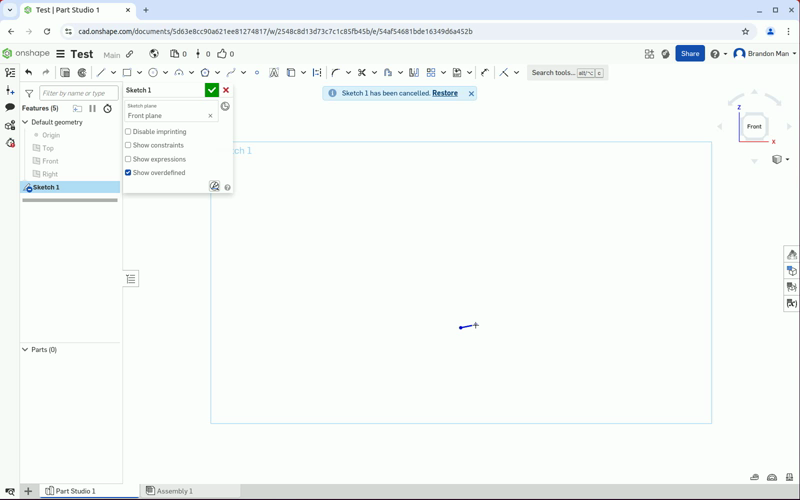
mouse_move(475, 324)
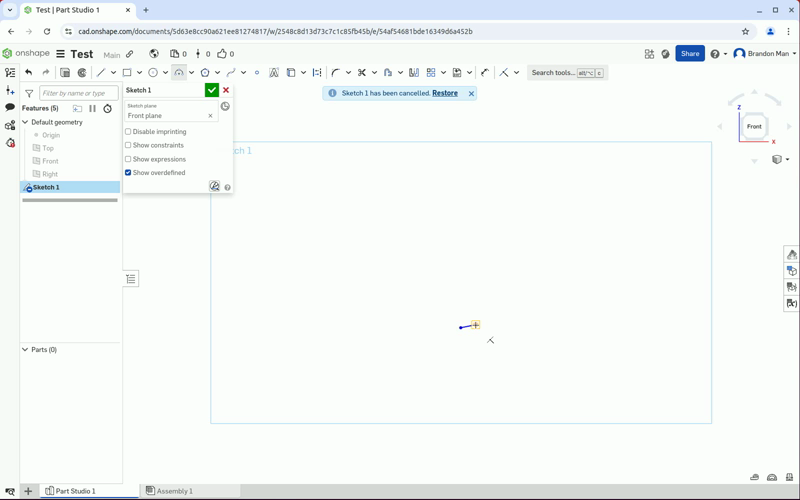
click(475, 324)
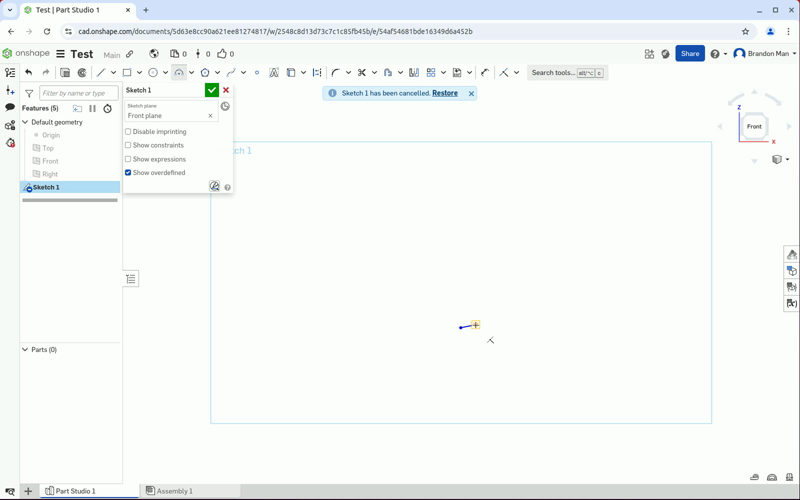
key_down(shift)
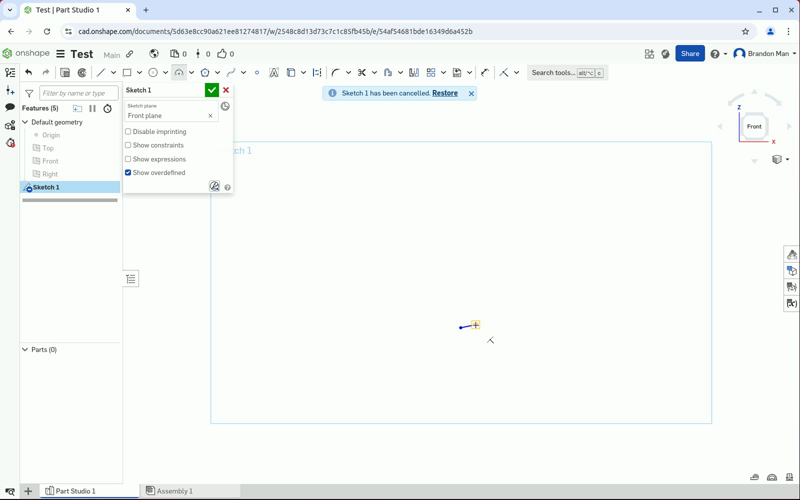
mouse_move(475, 242)
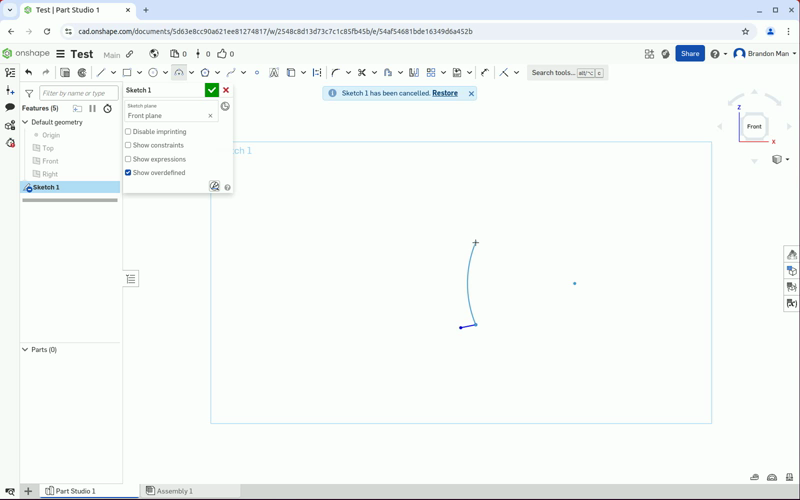
click(475, 242)
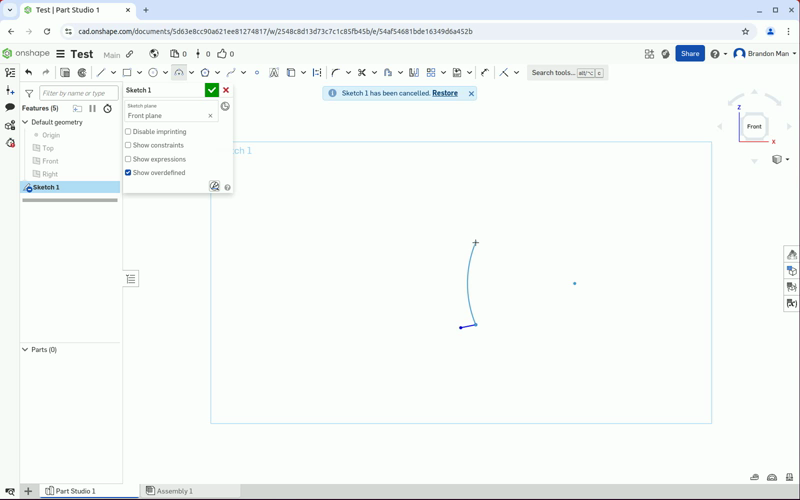
mouse_move(504, 283)
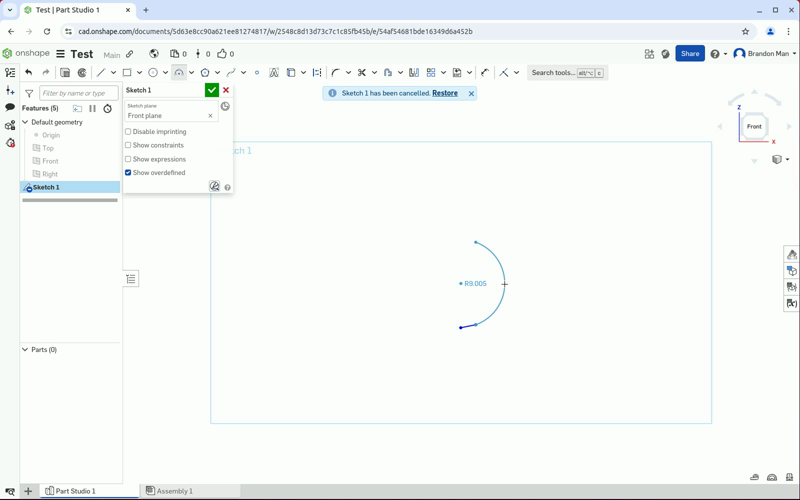
click(504, 283)
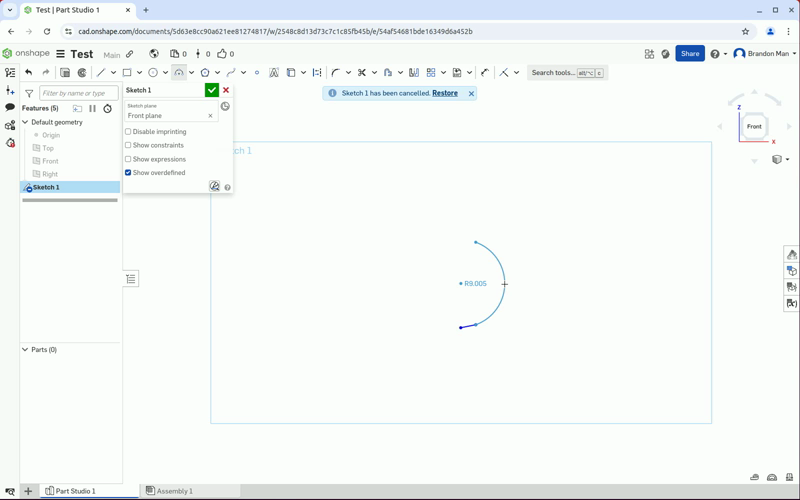
key_up(shift)
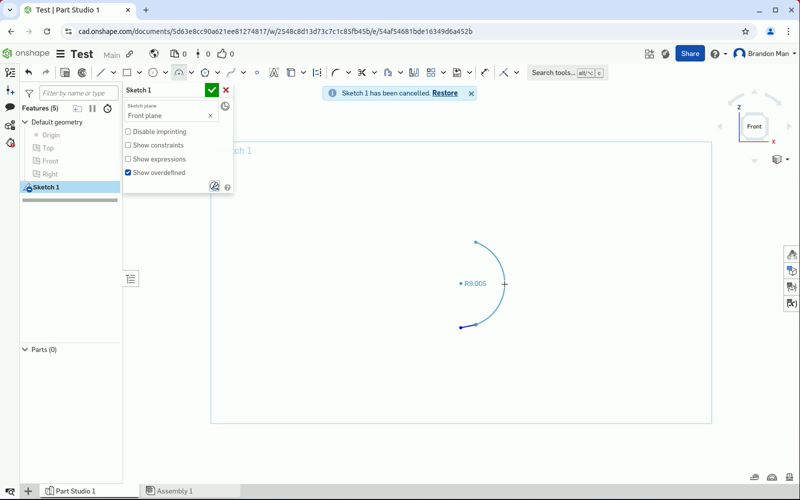
key(esc)
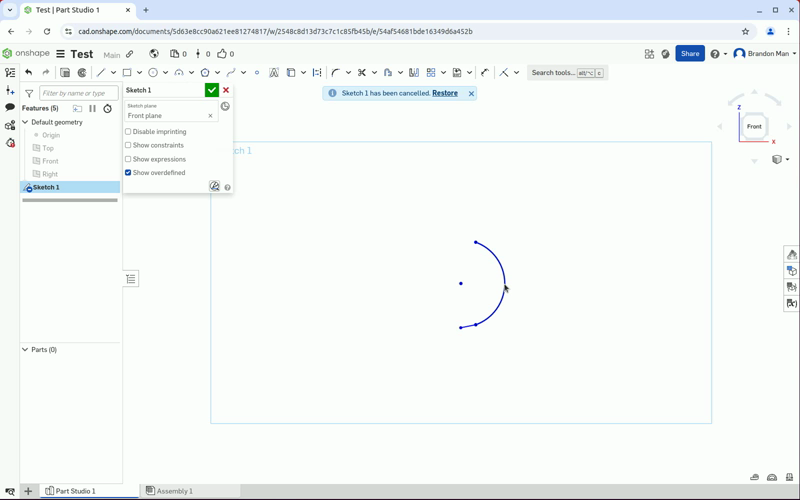
key(l)
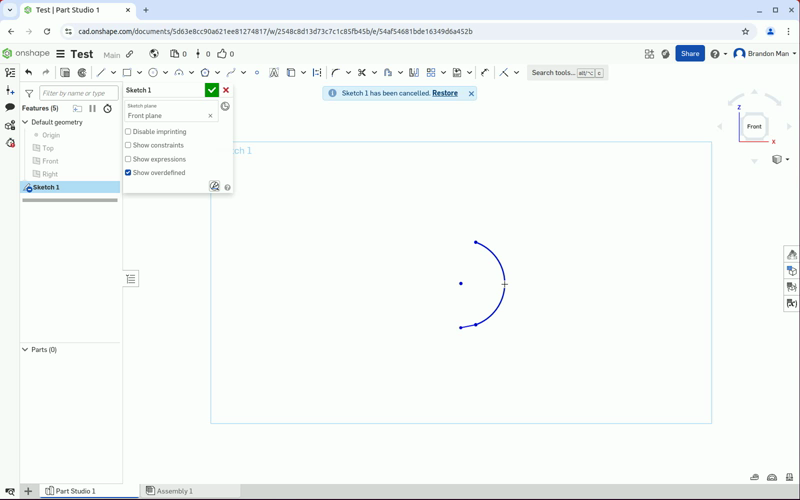
mouse_move(475, 242)
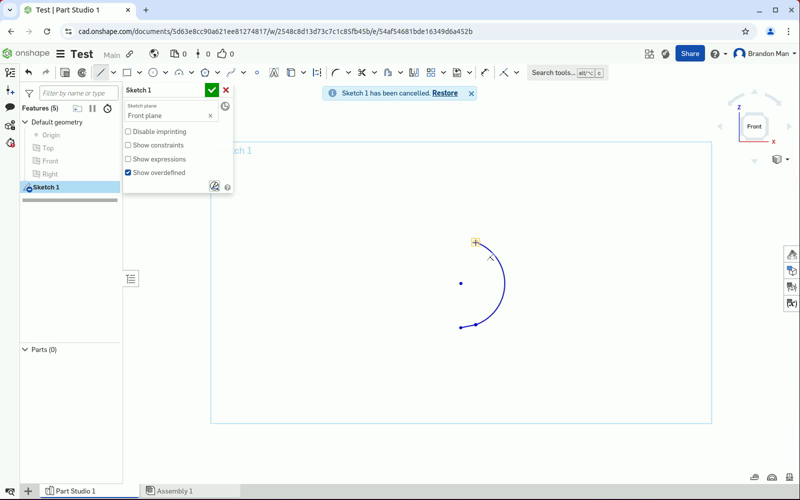
click(475, 242)
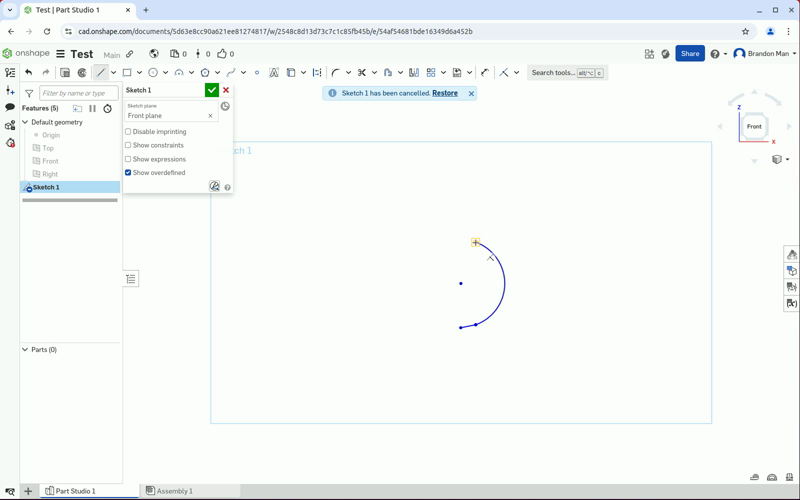
key_down(shift)
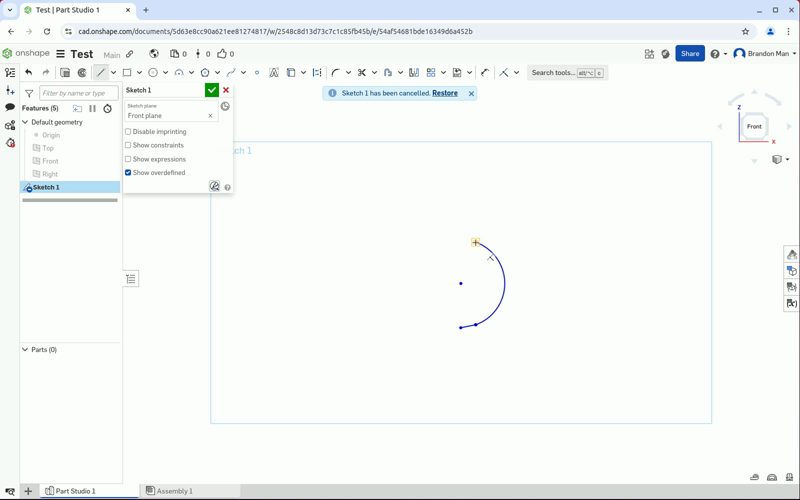
mouse_move(505, 242)
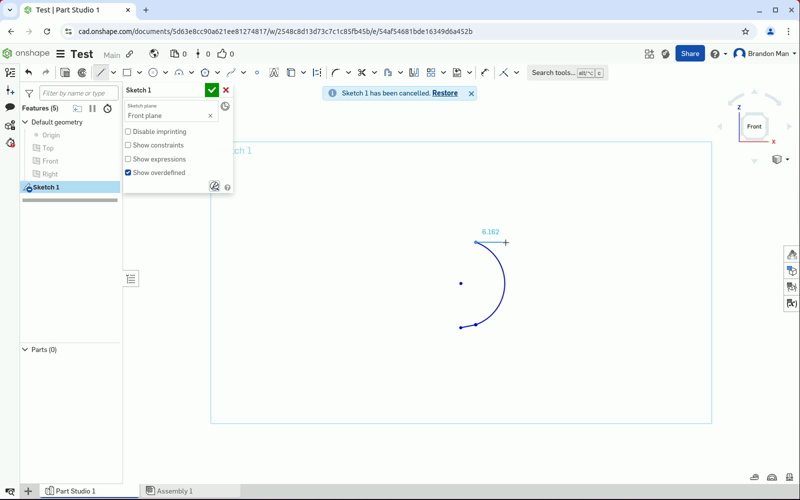
mouse_move(460, 239)
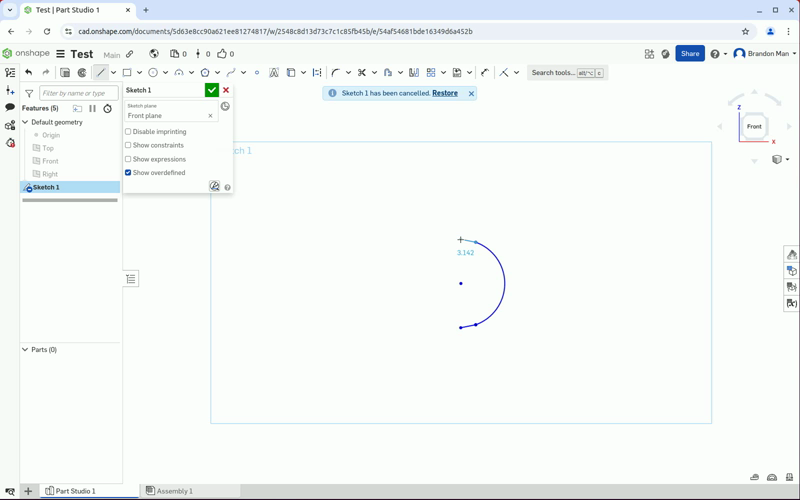
click(460, 239)
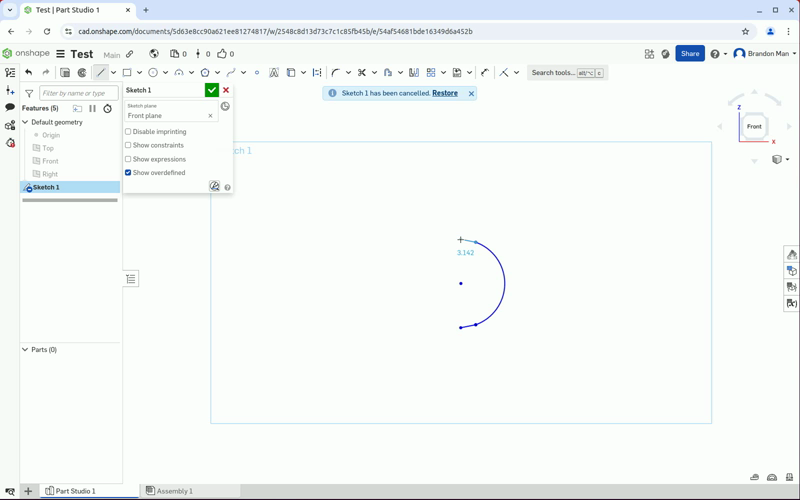
key_up(shift)
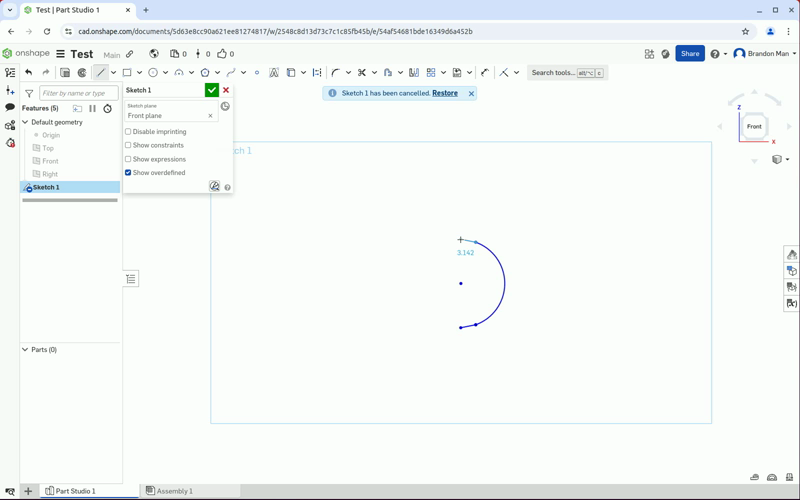
key(esc)
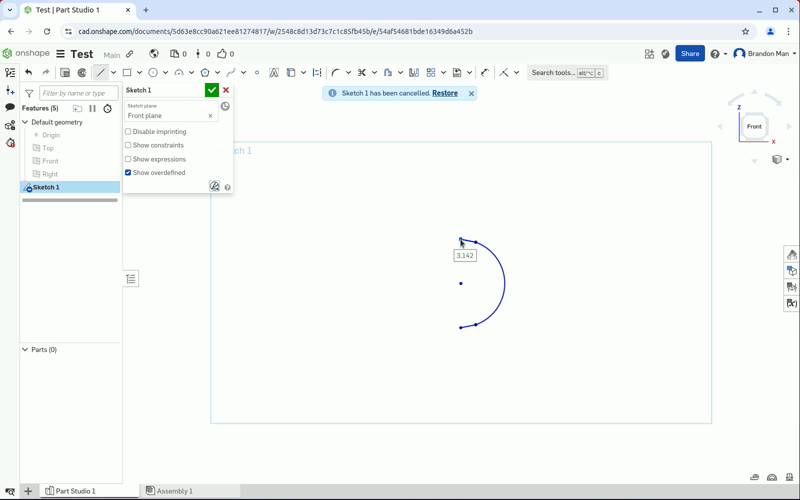
key(a)
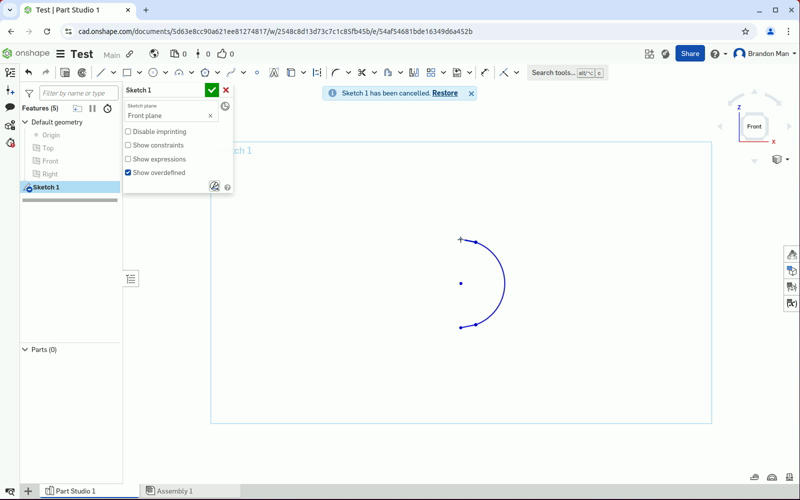
mouse_move(460, 239)
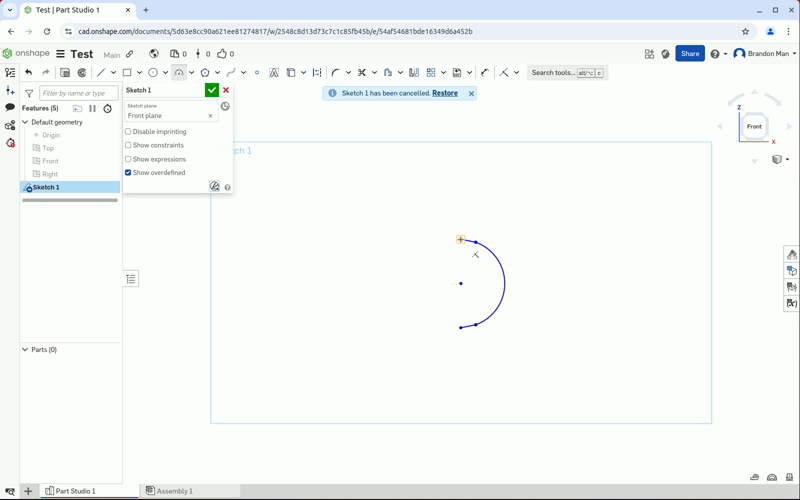
click(460, 239)
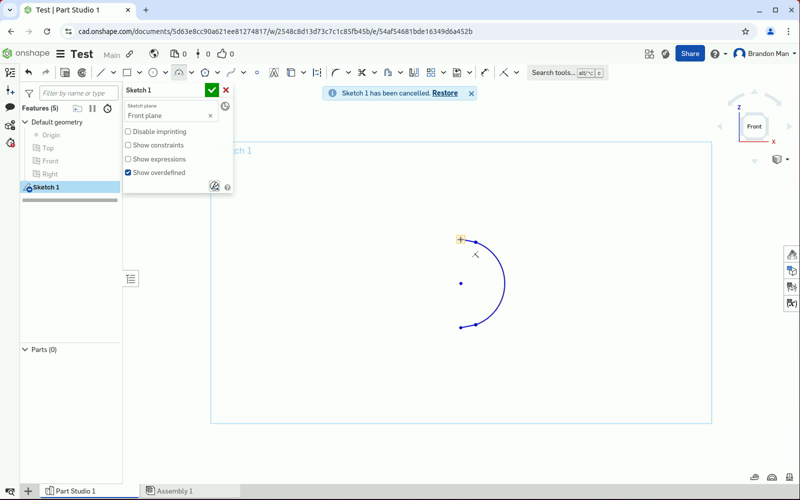
mouse_move(460, 327)
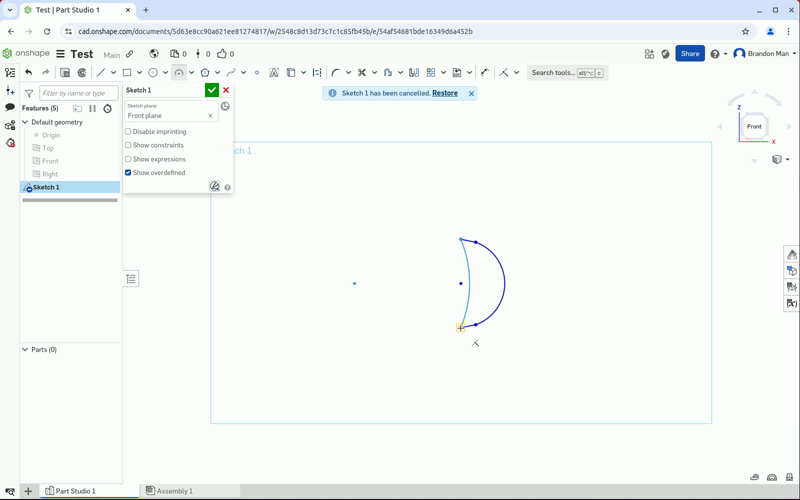
click(460, 327)
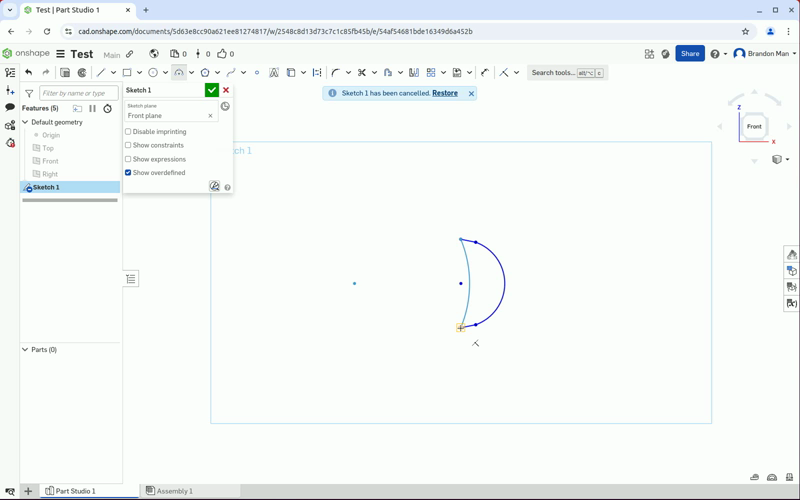
key_down(shift)
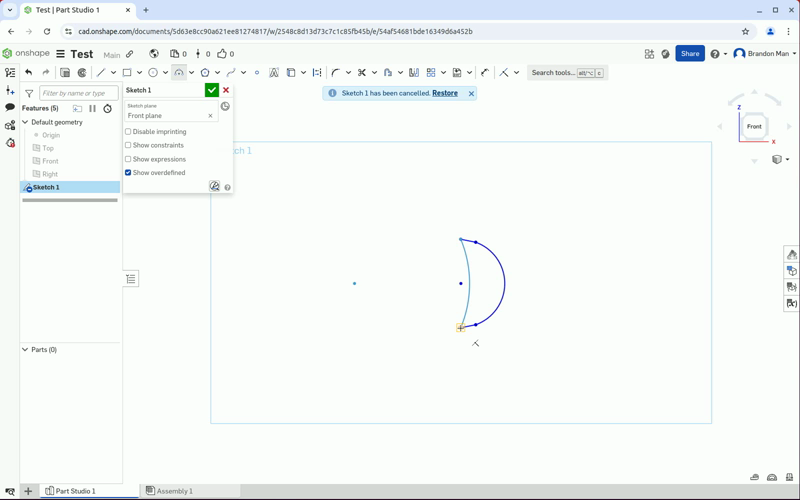
mouse_move(416, 283)
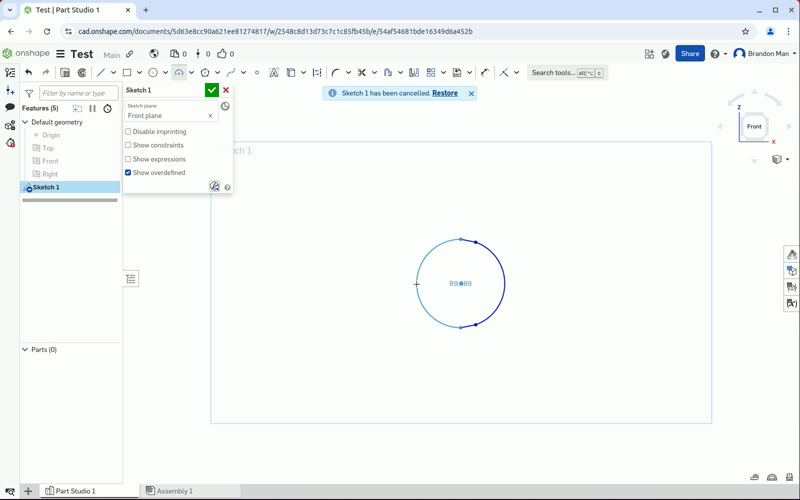
click(416, 283)
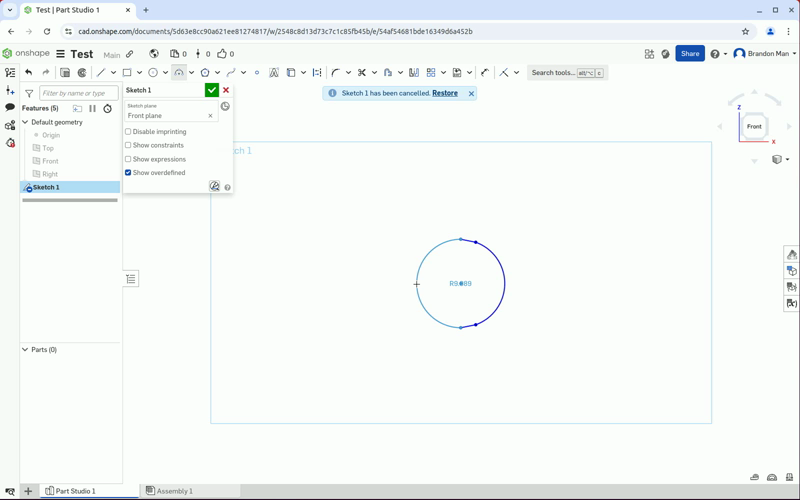
key_up(shift)
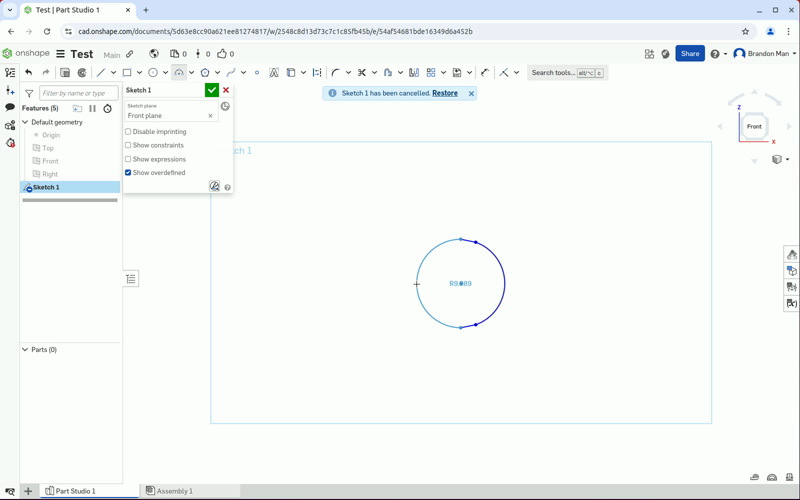
key(esc)
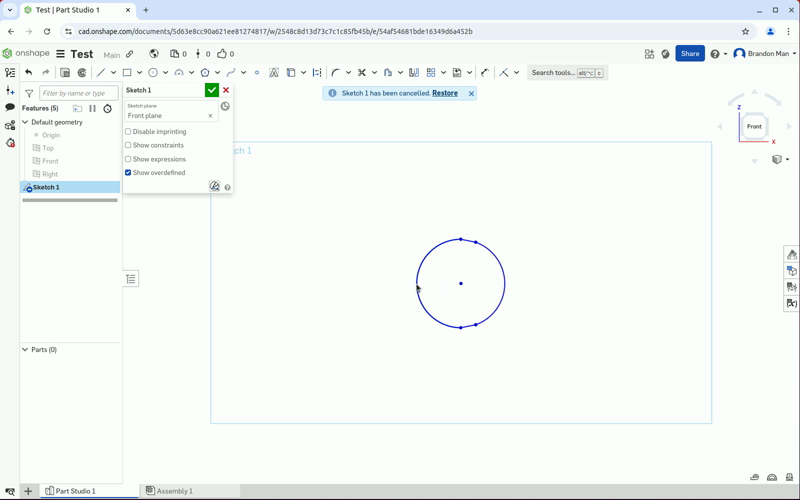
key(l)
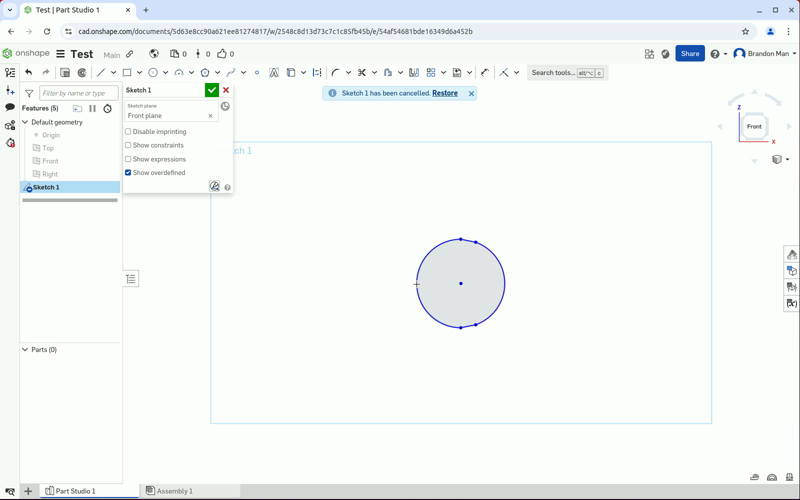
key_down(shift)
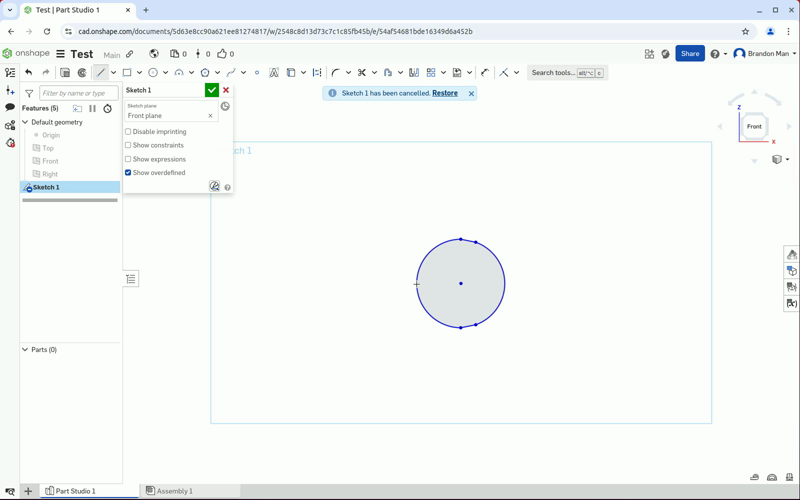
mouse_move(431, 290)
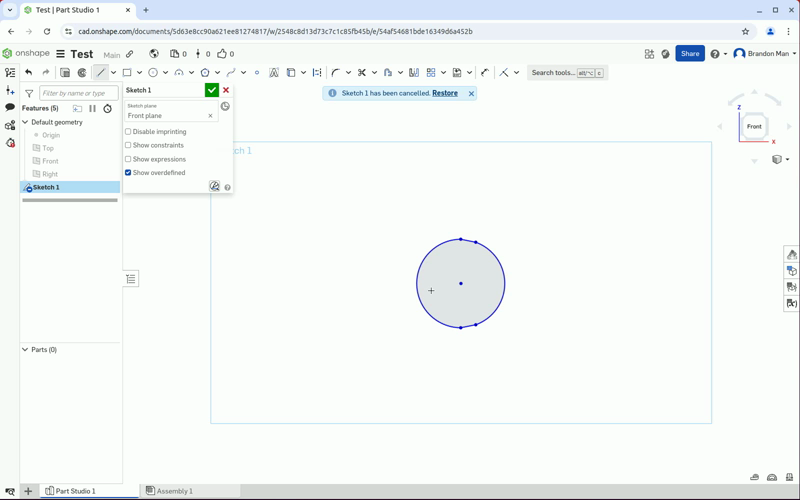
click(431, 290)
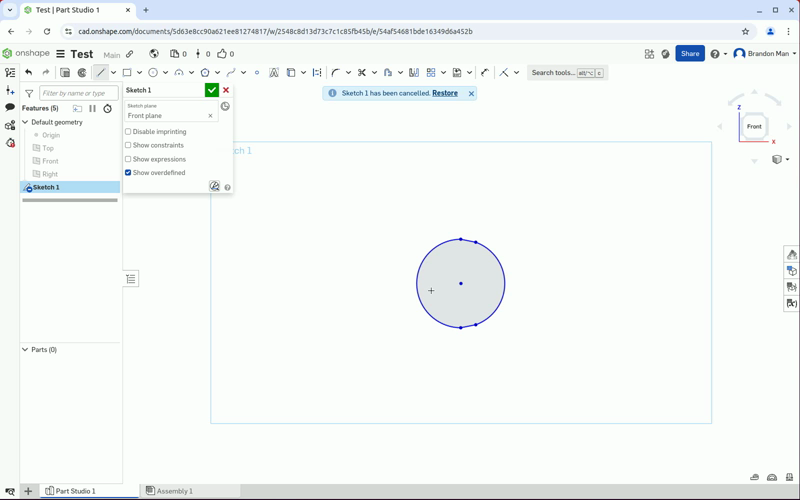
key_up(shift)
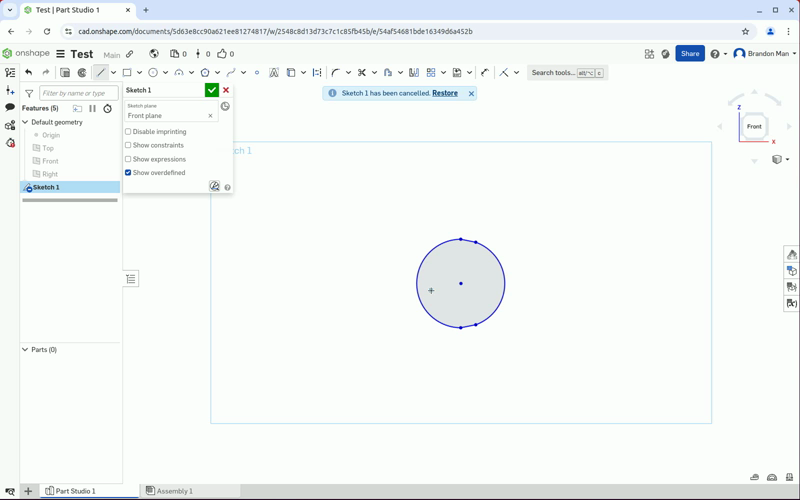
key_down(shift)
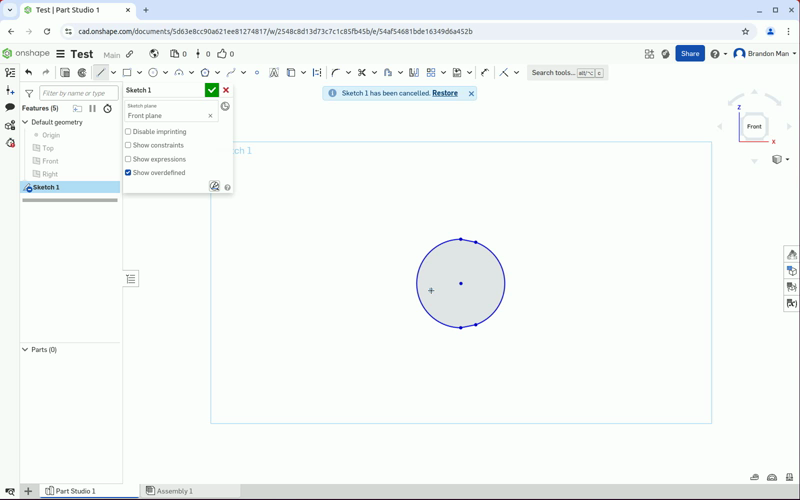
mouse_move(461, 290)
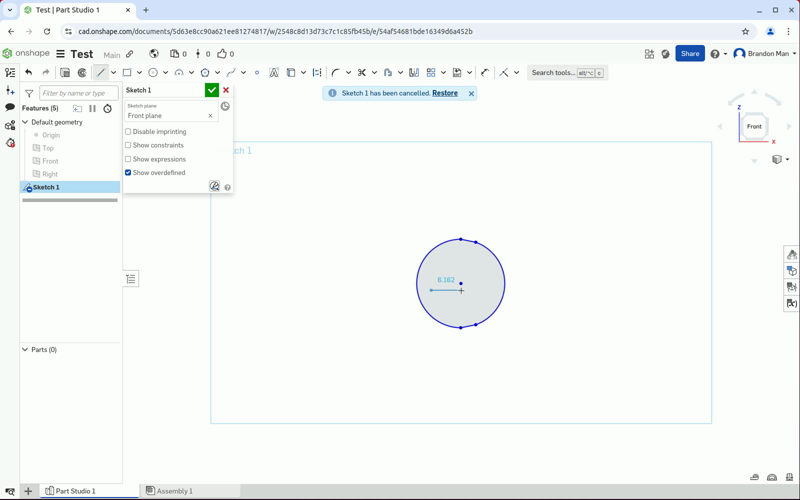
mouse_move(438, 290)
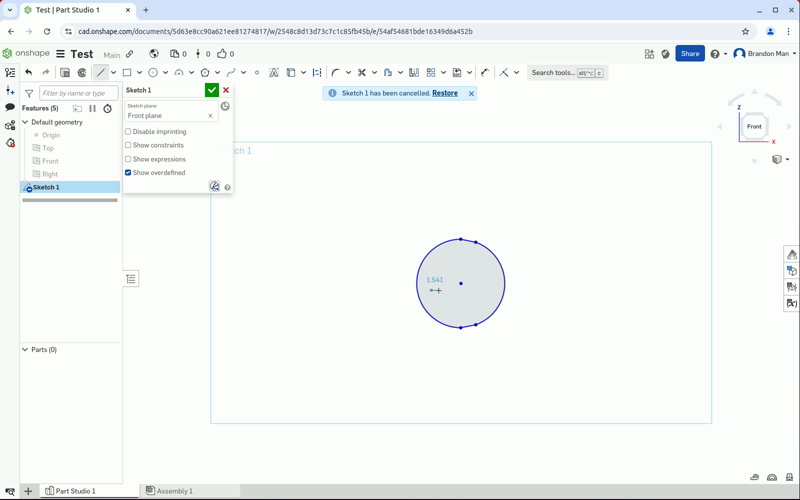
click(438, 290)
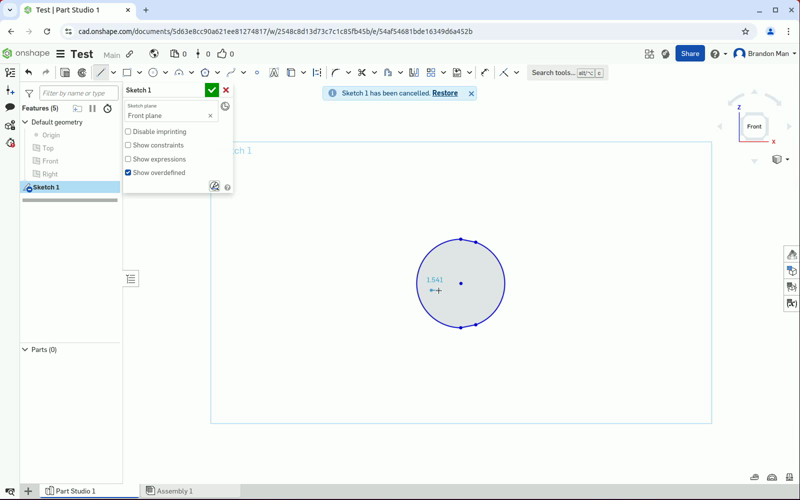
key_up(shift)
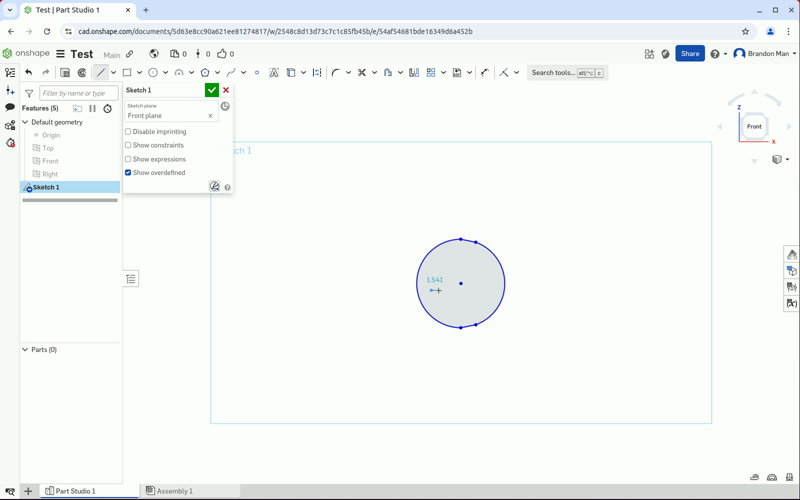
key(esc)
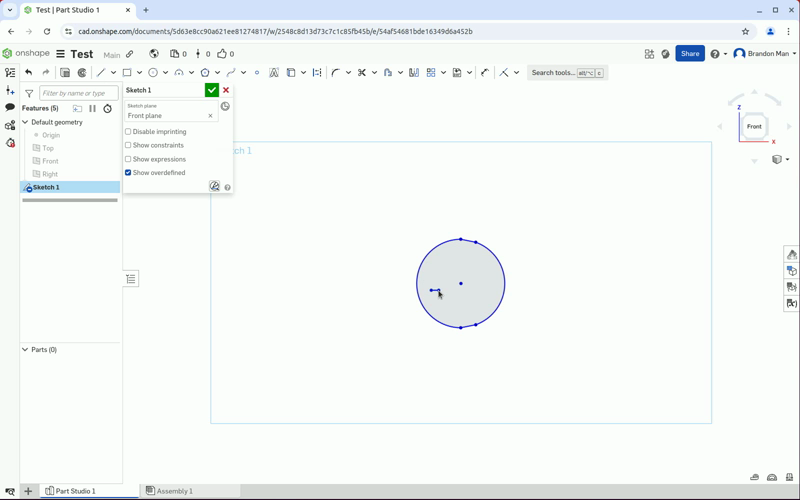
key(a)
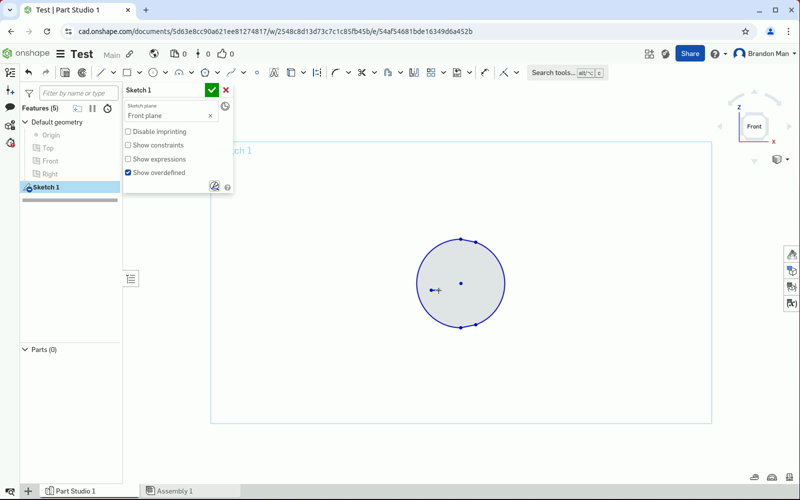
mouse_move(438, 290)
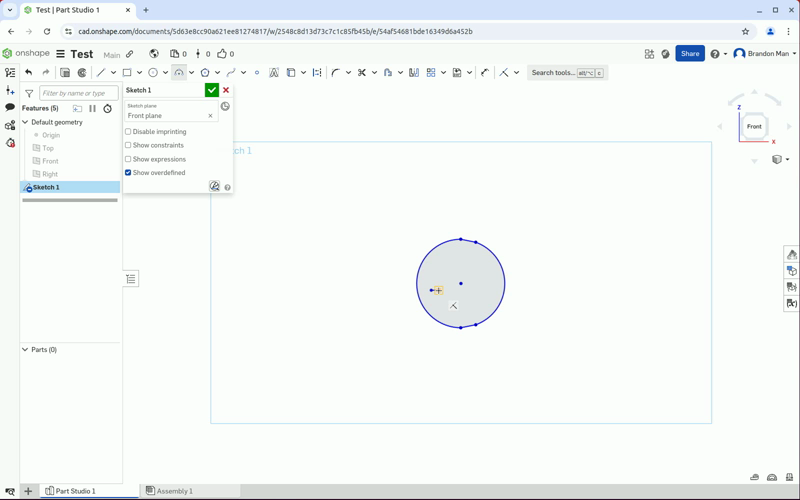
click(438, 290)
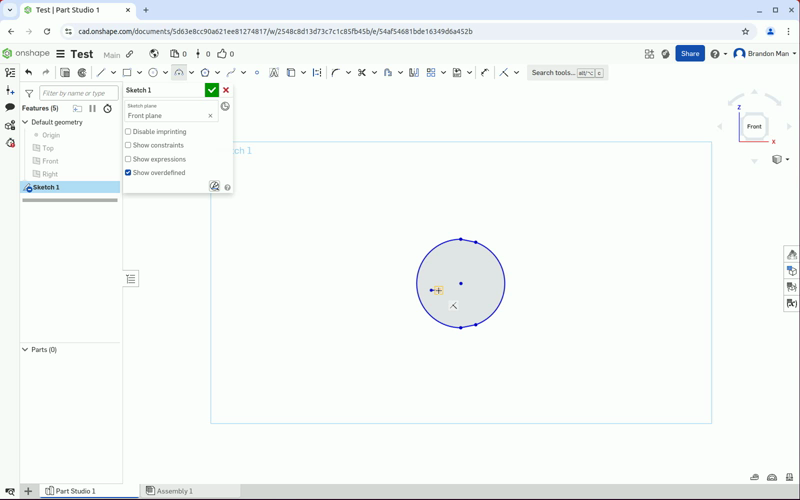
key_down(shift)
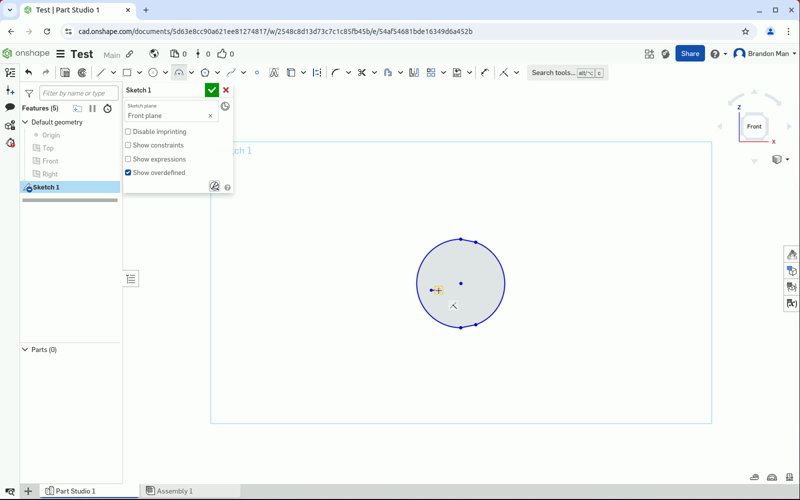
mouse_move(483, 290)
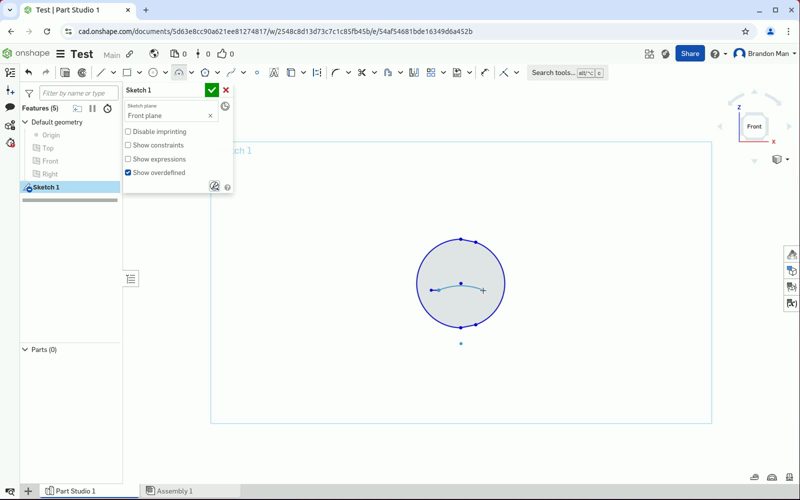
click(483, 290)
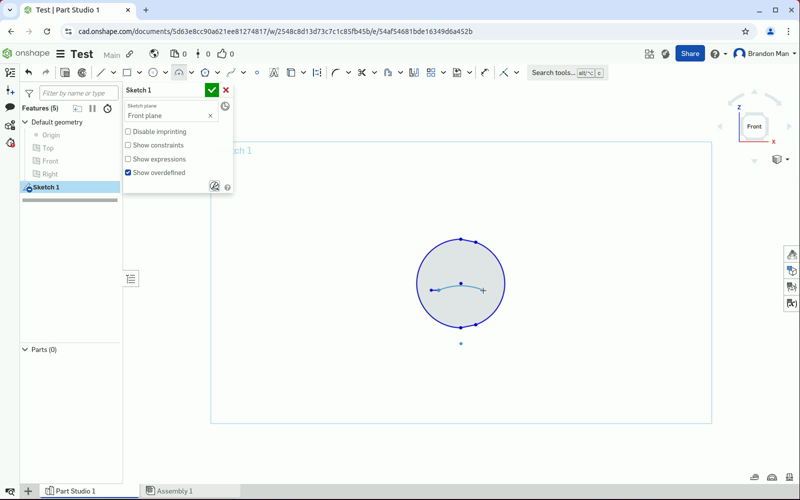
mouse_move(460, 306)
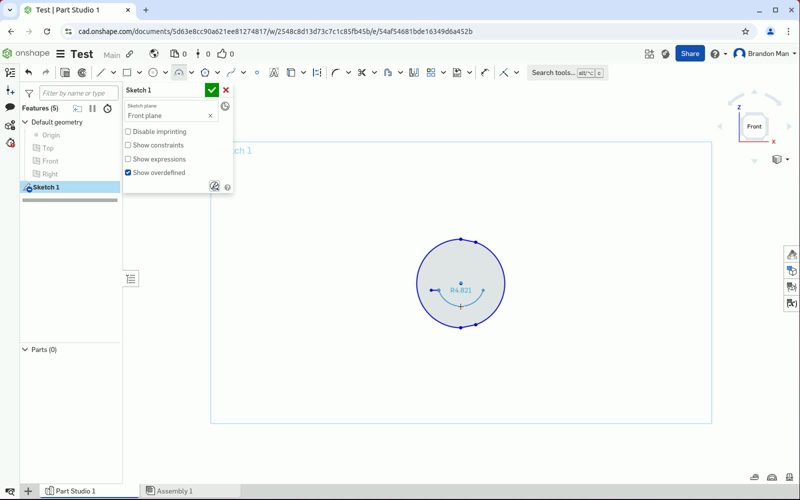
click(460, 306)
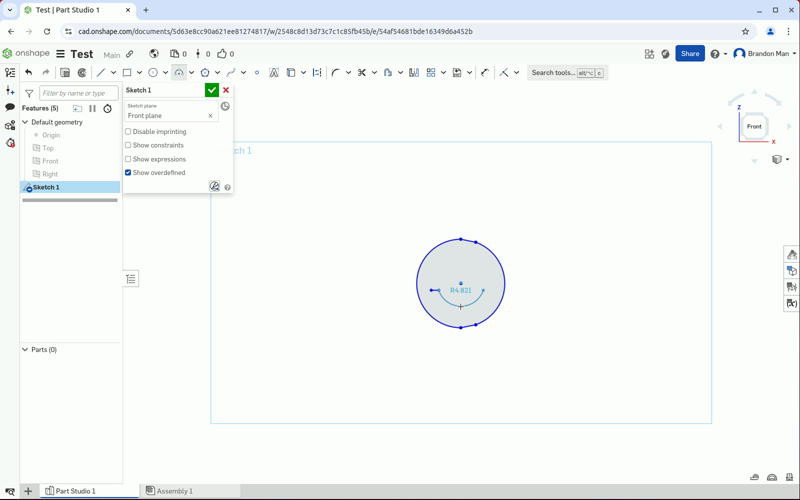
key_up(shift)
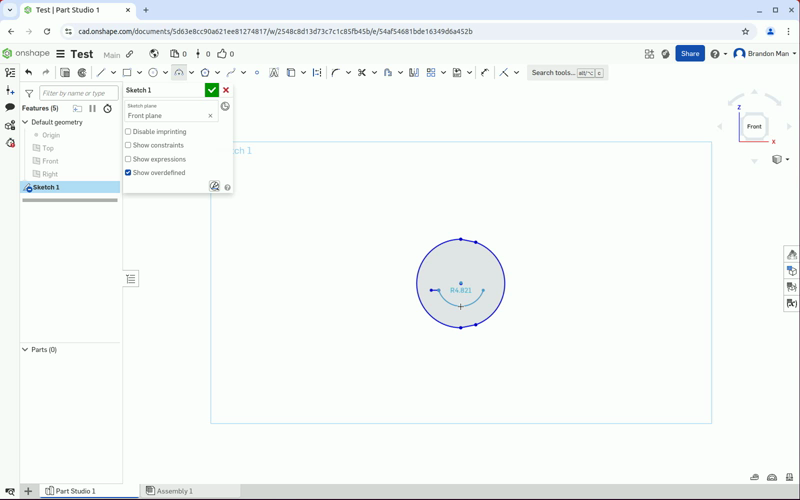
key(esc)
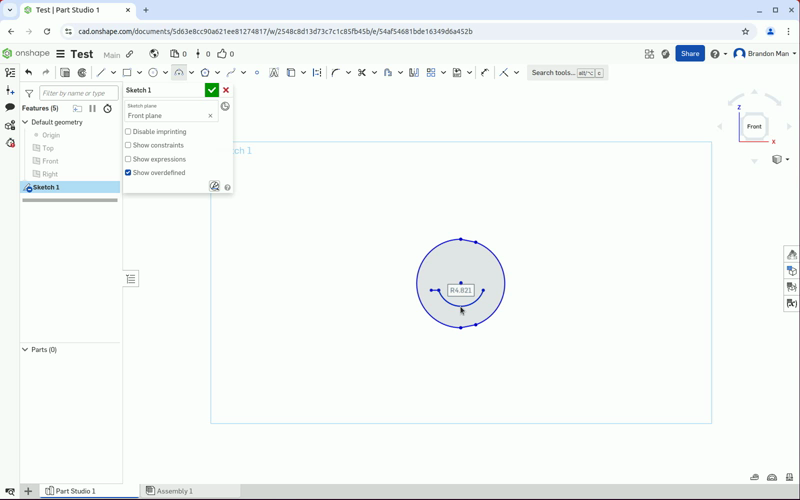
key(l)
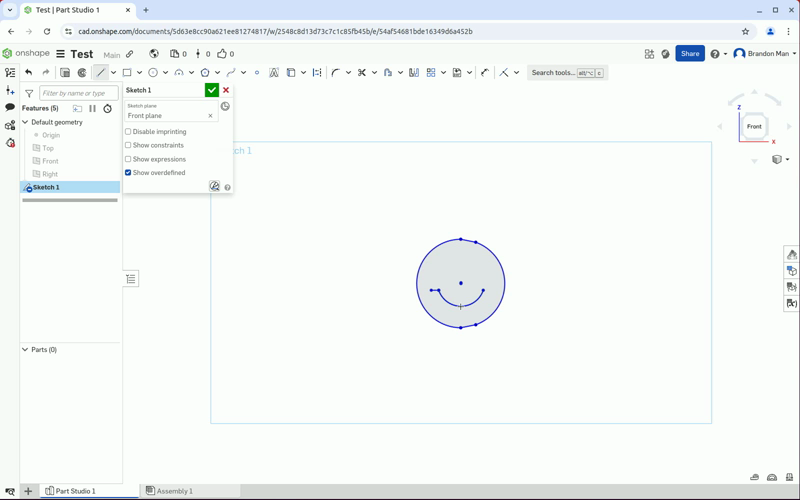
mouse_move(483, 290)
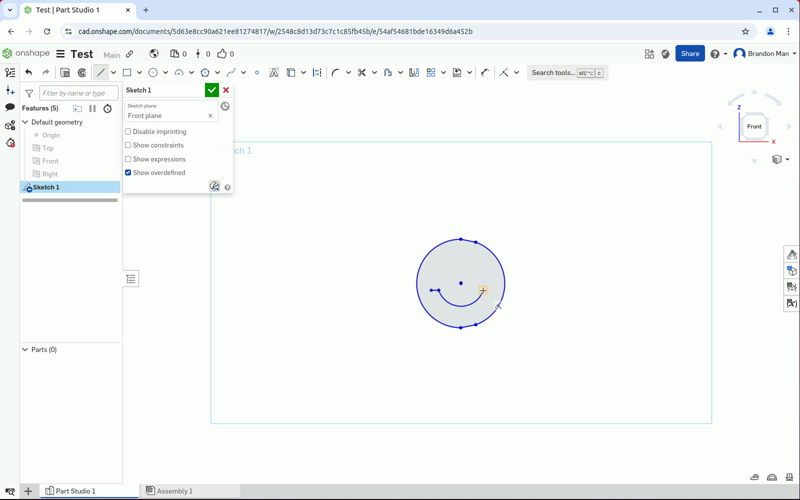
click(483, 290)
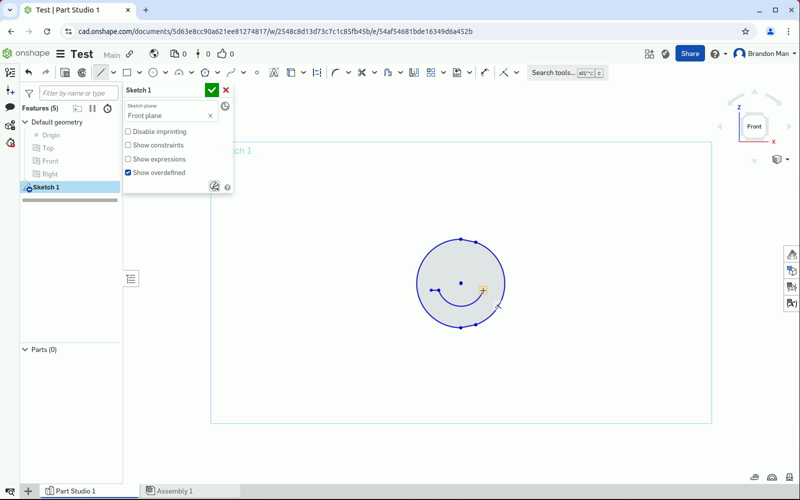
key_down(shift)
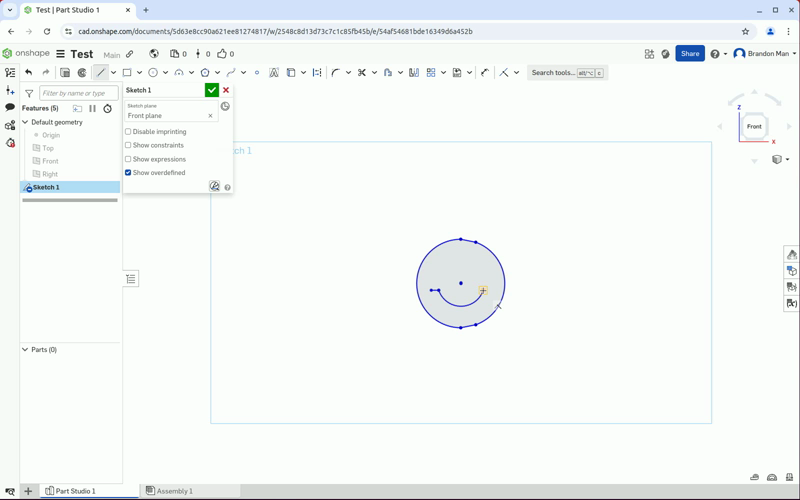
mouse_move(513, 290)
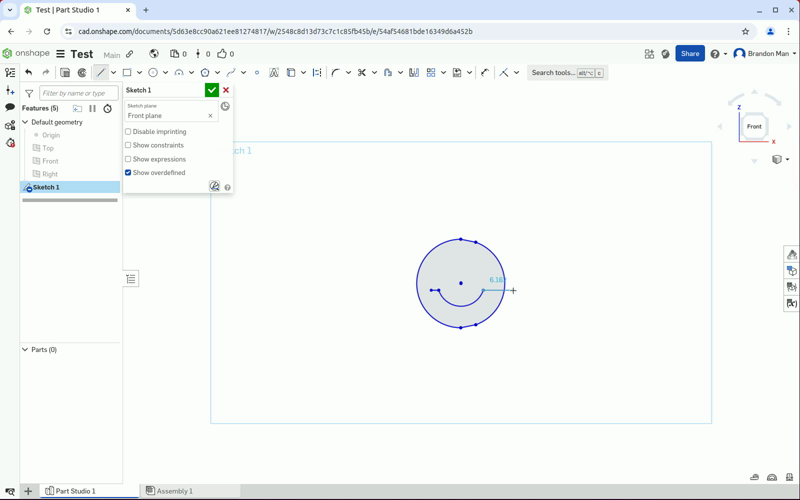
mouse_move(490, 290)
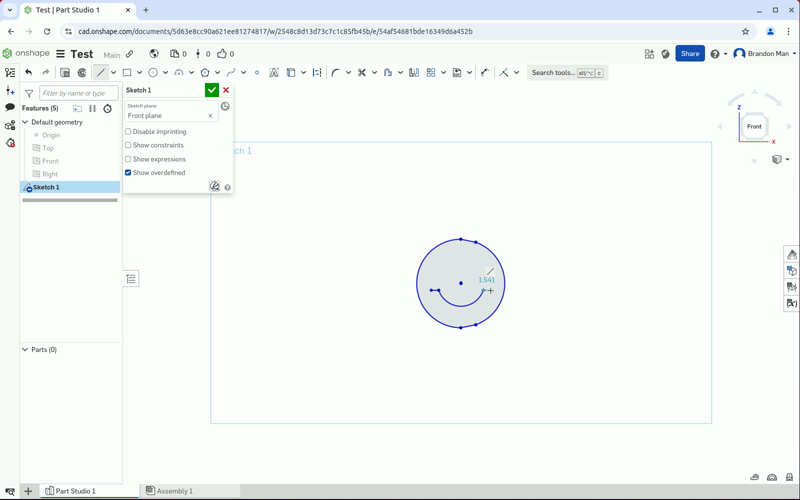
click(490, 290)
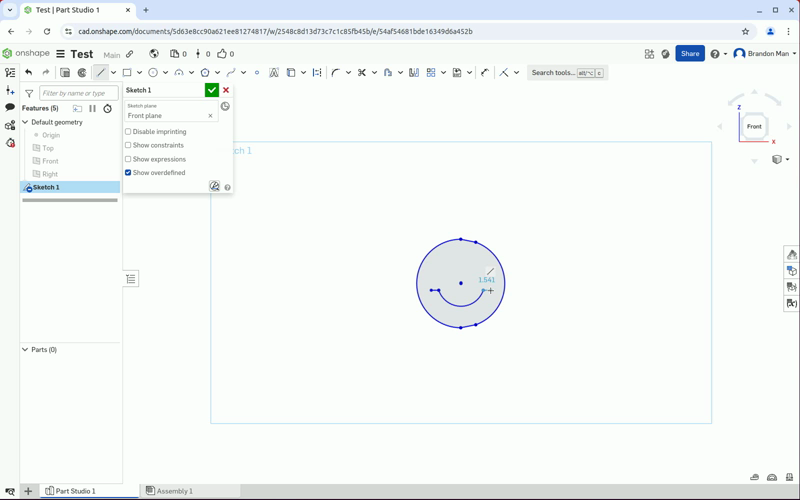
key_up(shift)
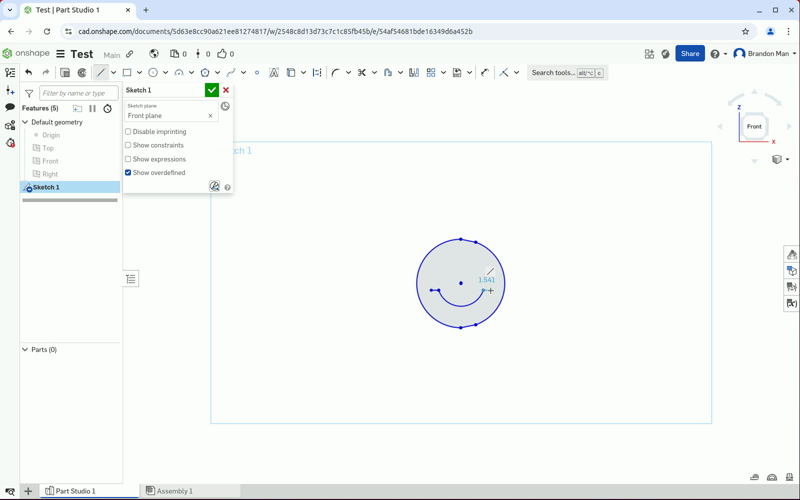
key_down(shift)
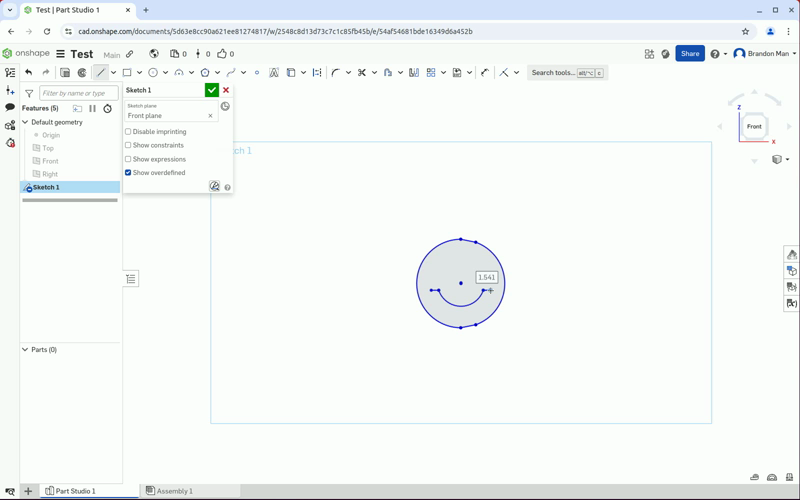
mouse_move(520, 290)
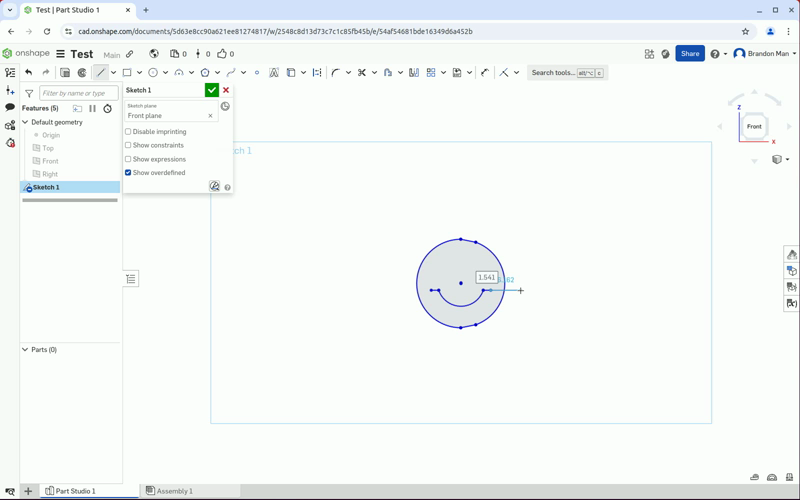
mouse_move(490, 276)
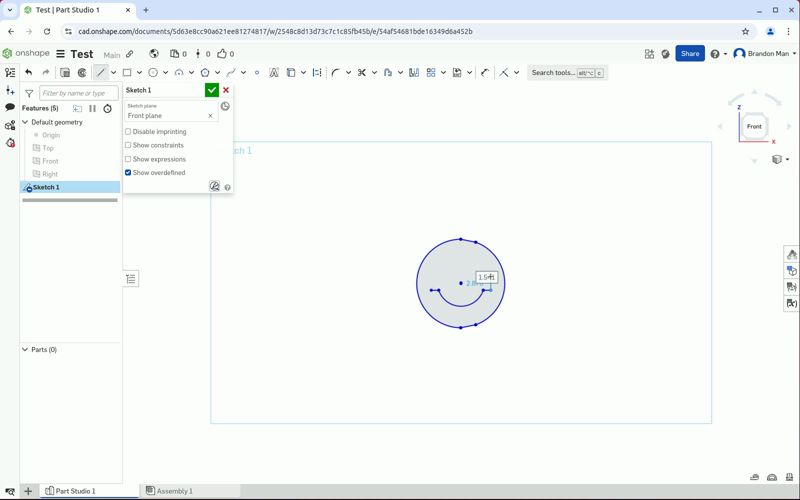
click(490, 276)
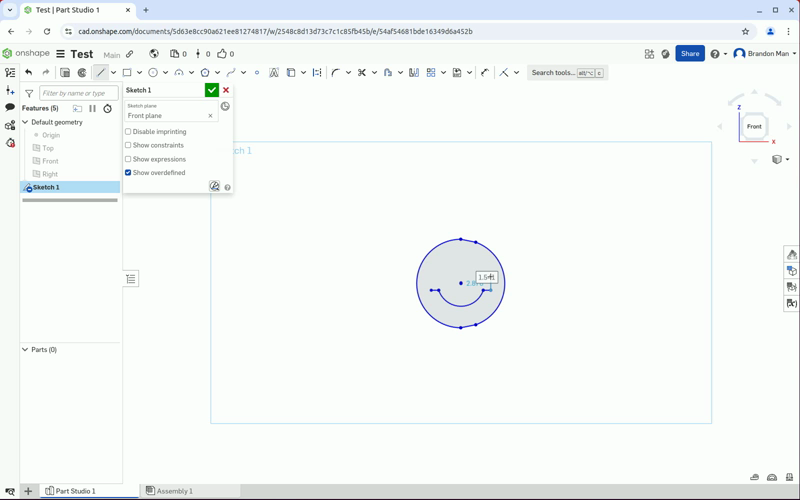
key_up(shift)
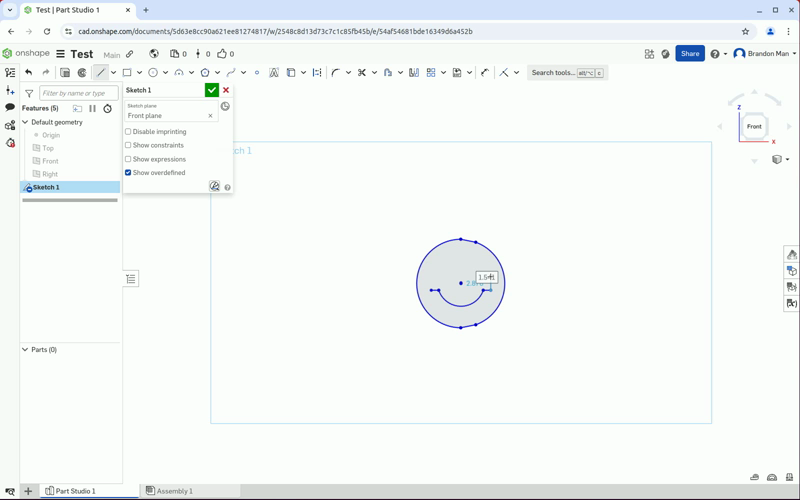
key_down(shift)
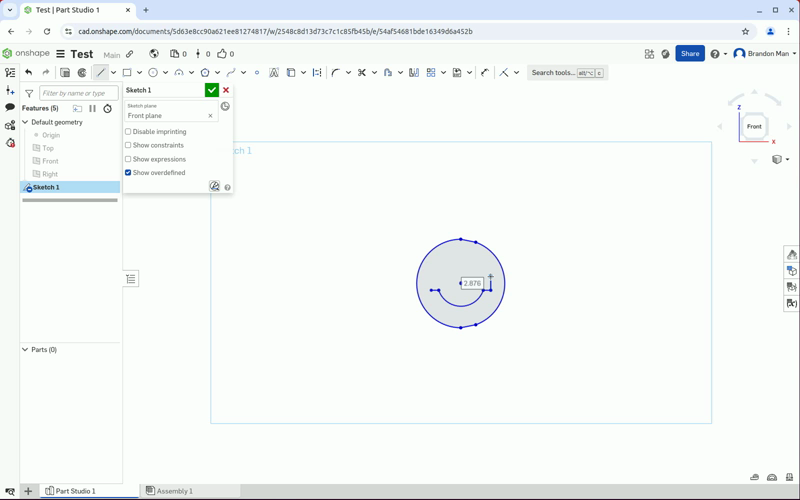
mouse_move(520, 276)
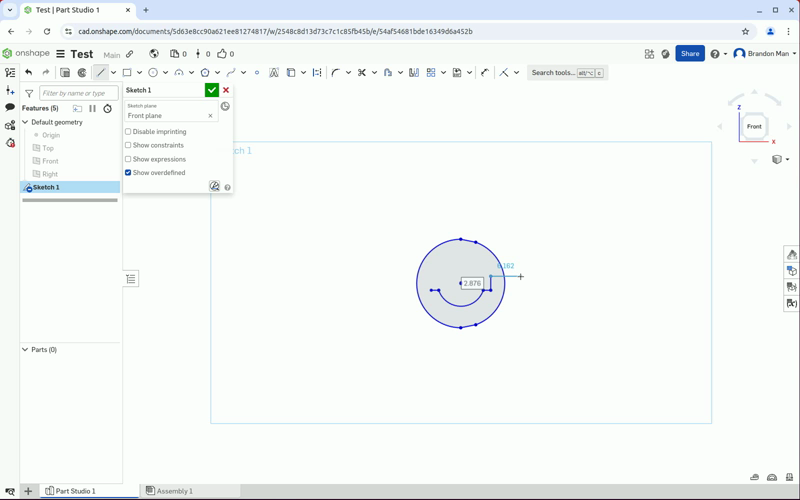
mouse_move(483, 276)
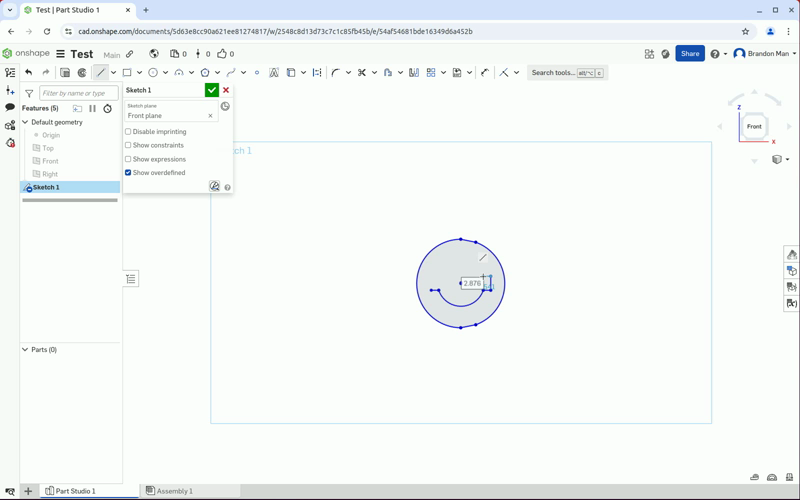
click(483, 276)
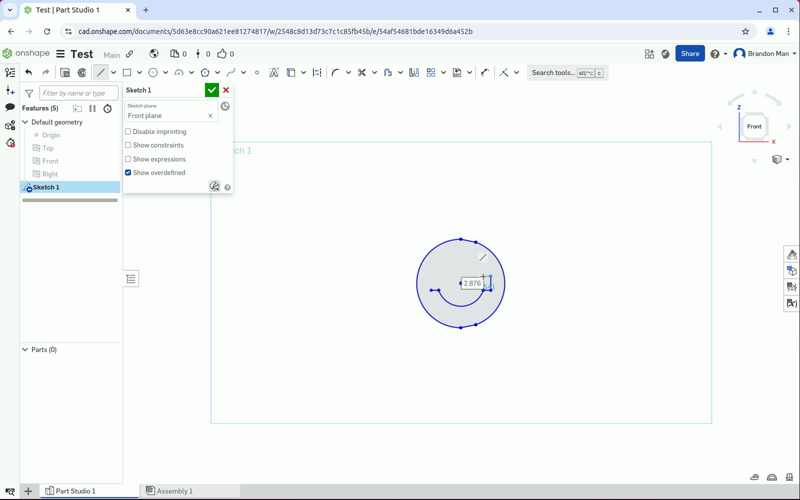
key_up(shift)
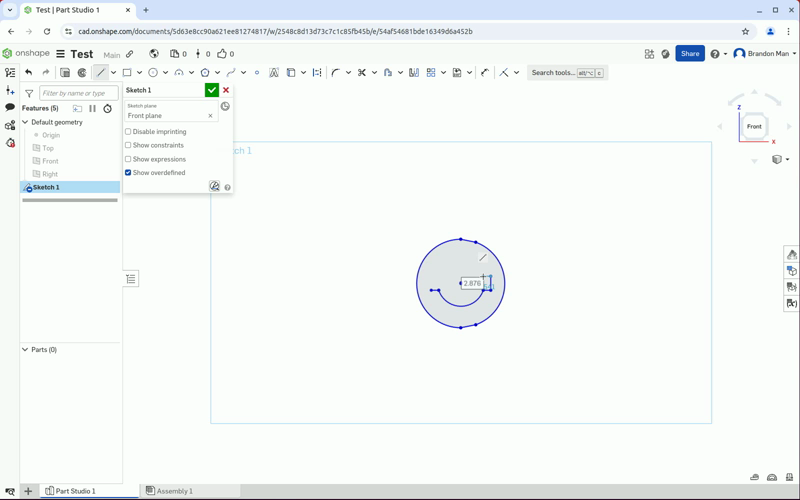
key(esc)
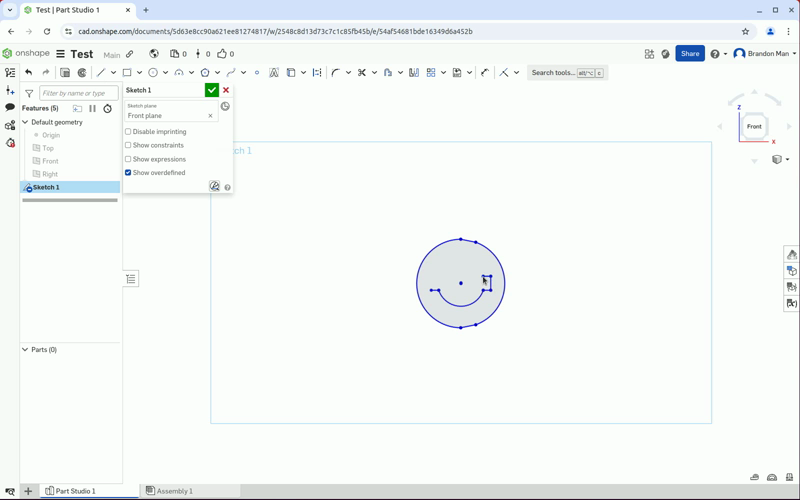
key(a)
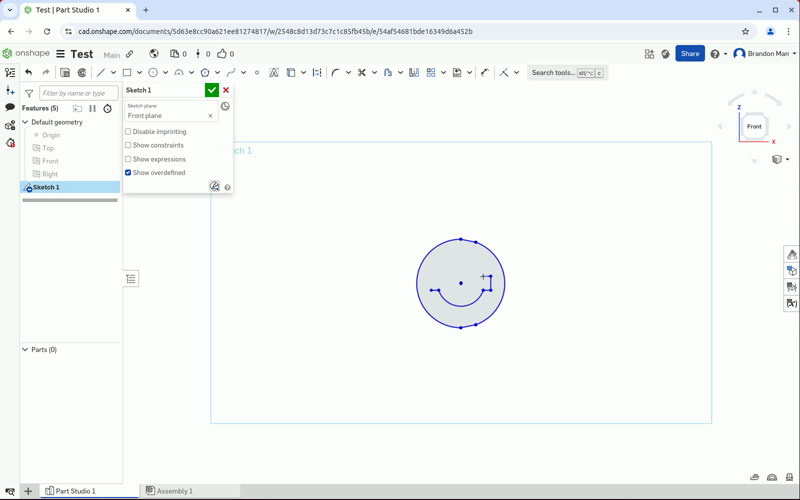
mouse_move(483, 276)
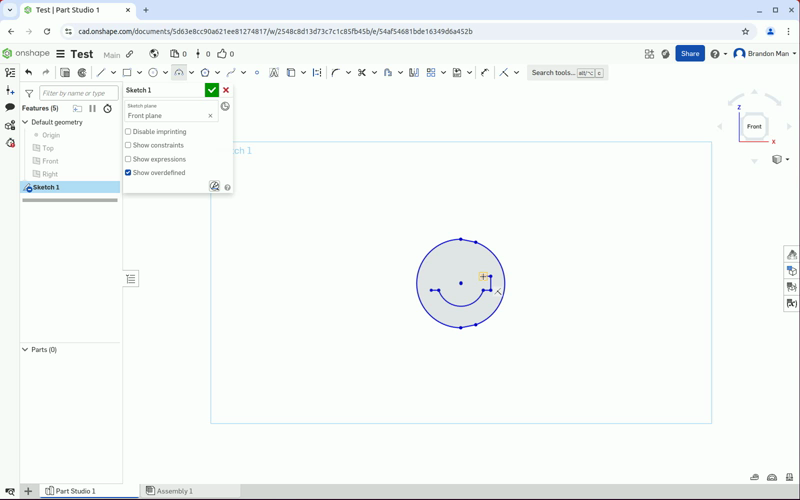
click(483, 276)
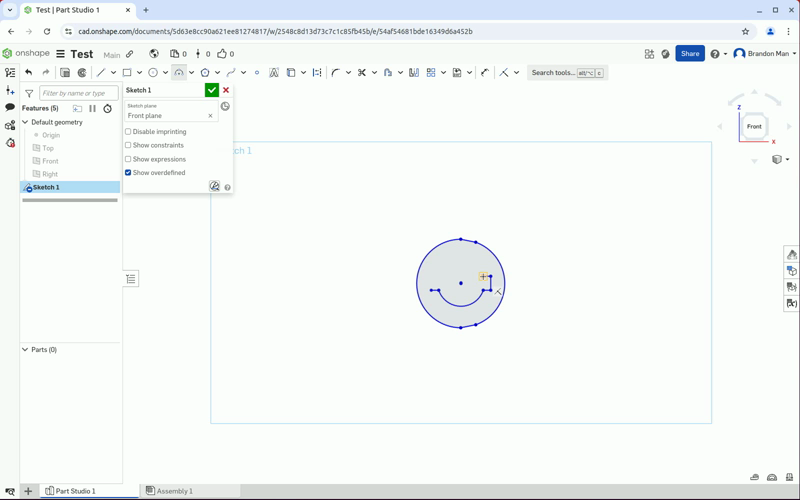
key_down(shift)
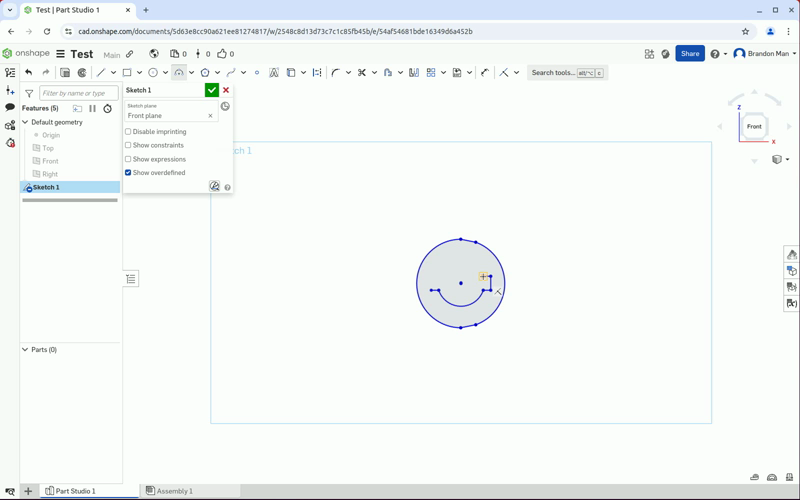
mouse_move(438, 276)
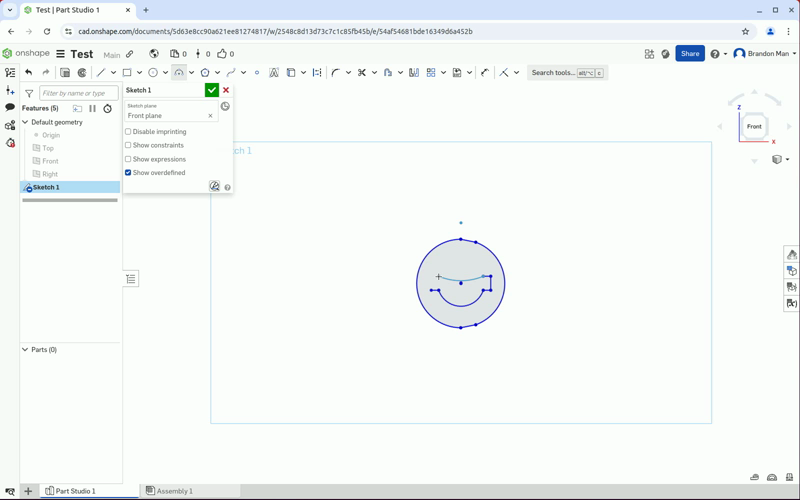
click(438, 276)
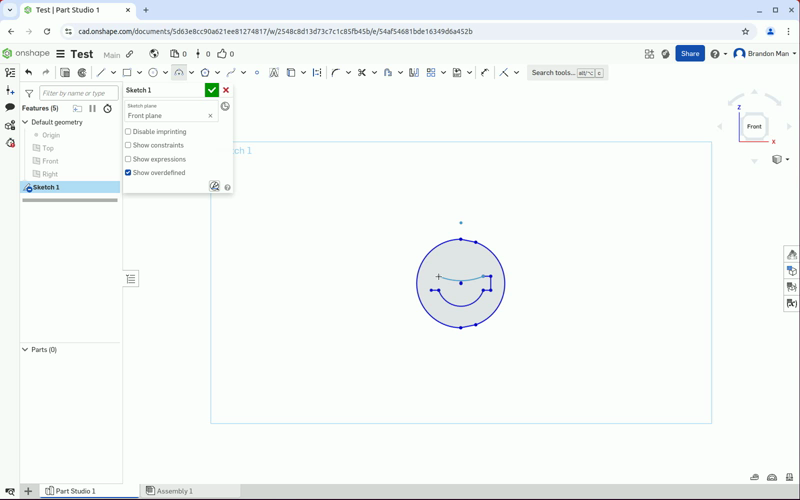
mouse_move(460, 260)
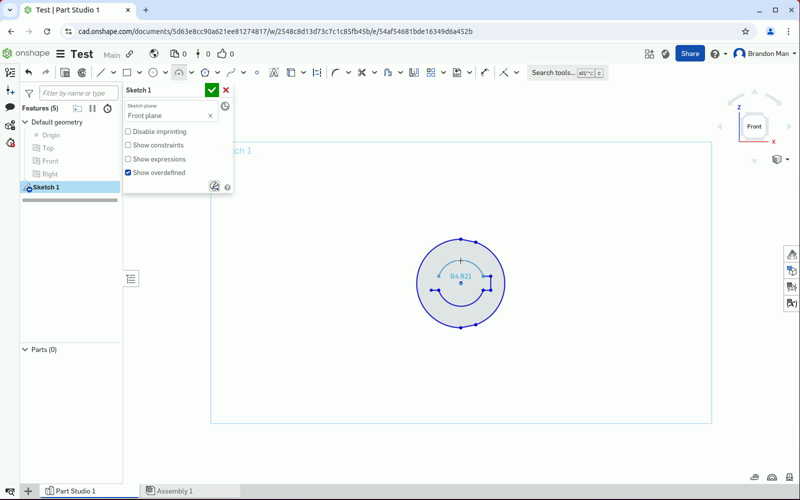
click(460, 260)
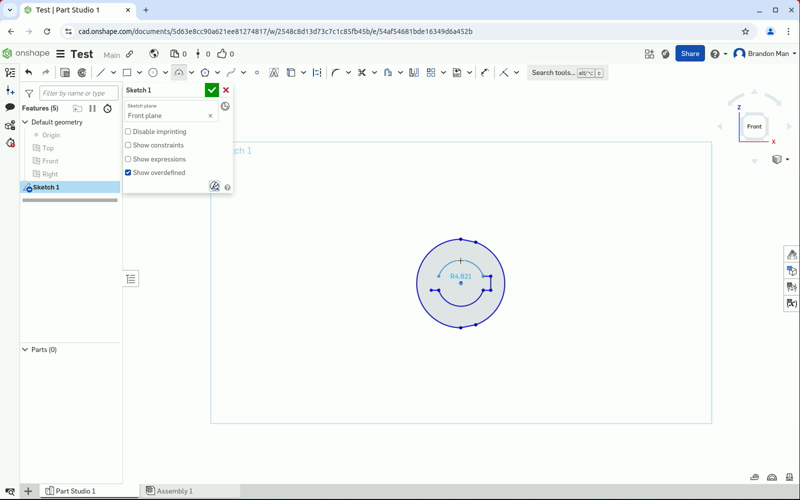
key_up(shift)
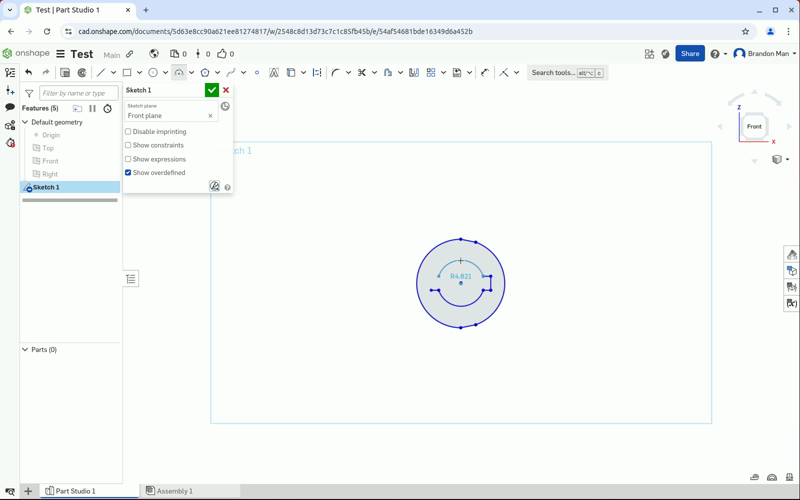
key(esc)
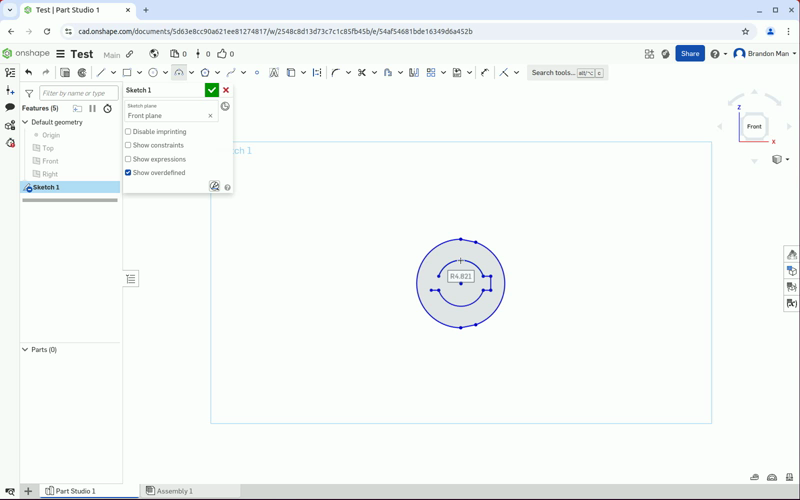
key(l)
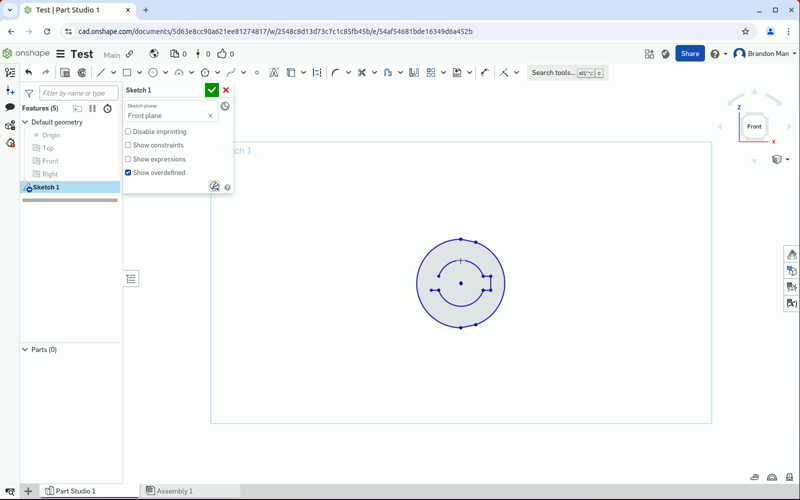
mouse_move(438, 276)
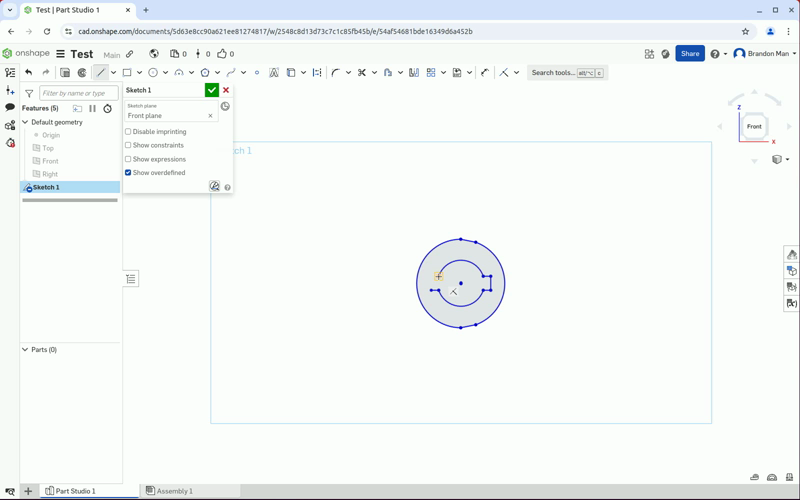
click(438, 276)
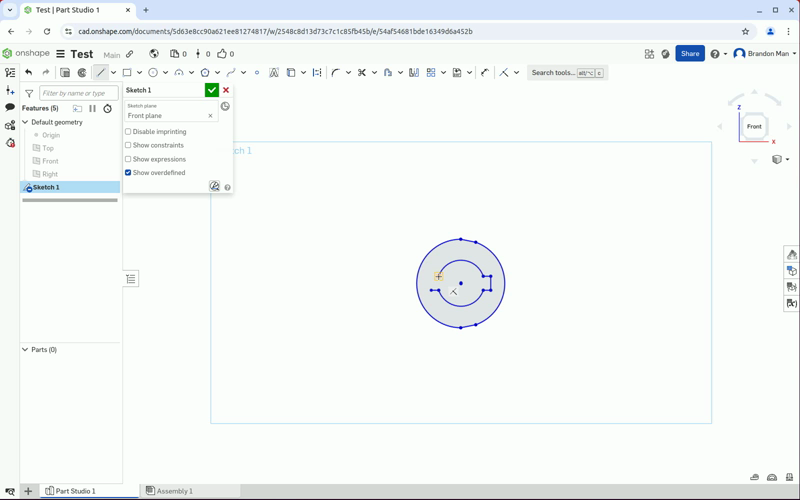
key_down(shift)
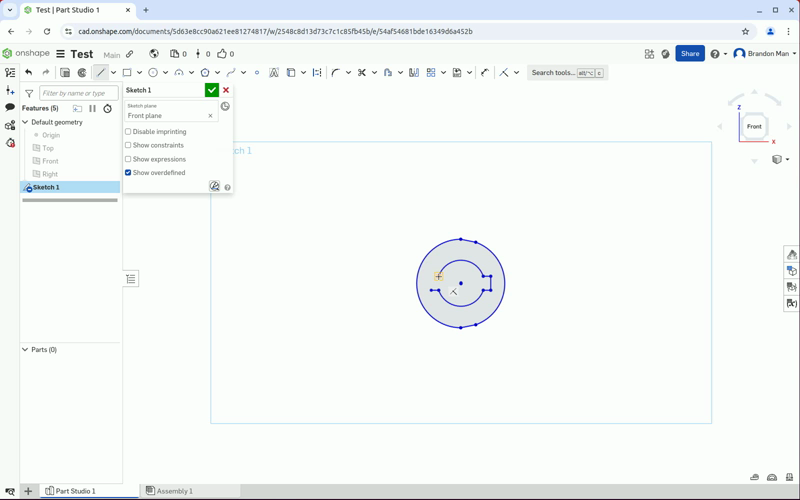
mouse_move(468, 276)
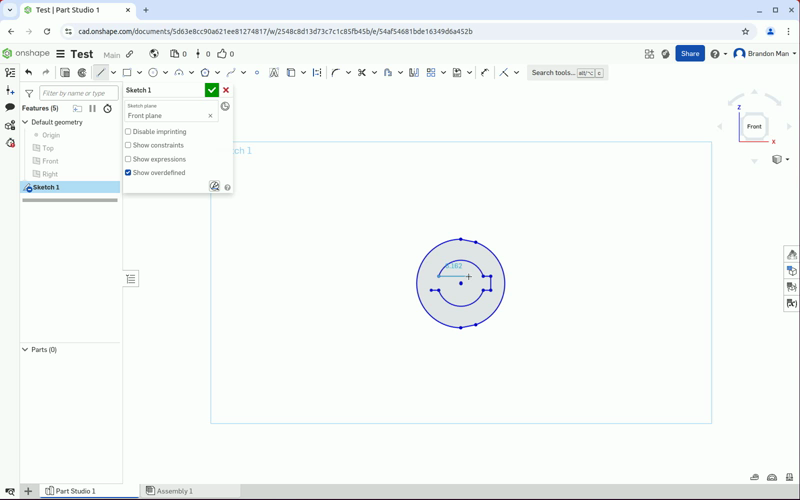
mouse_move(431, 276)
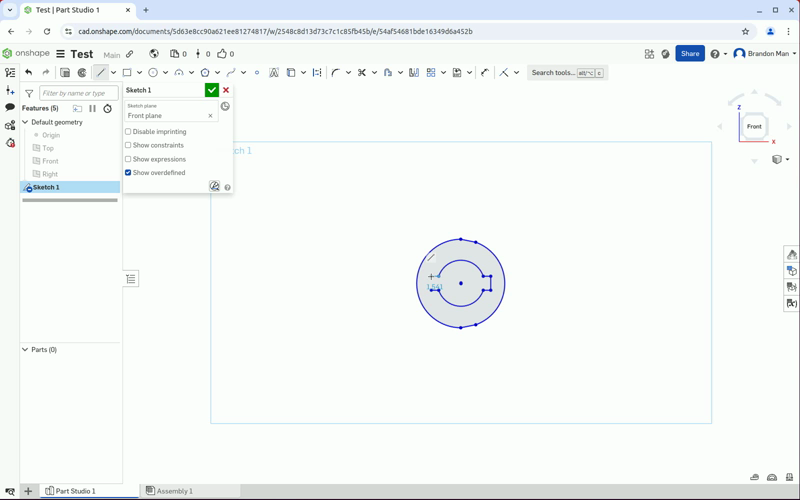
click(431, 276)
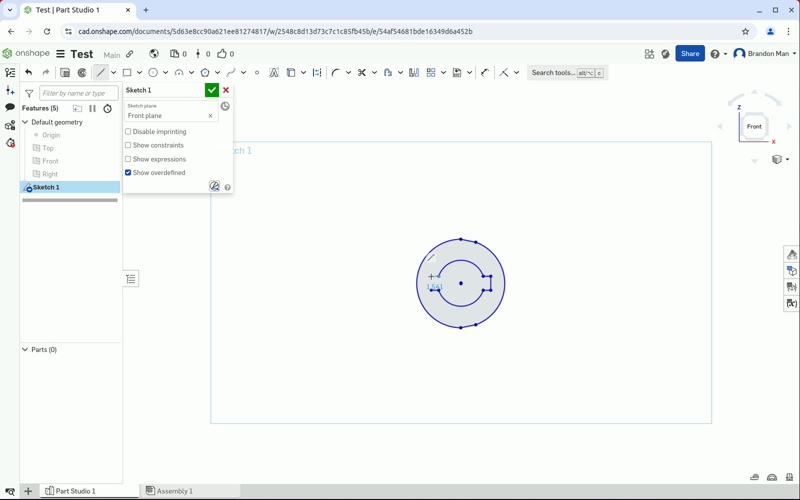
key_up(shift)
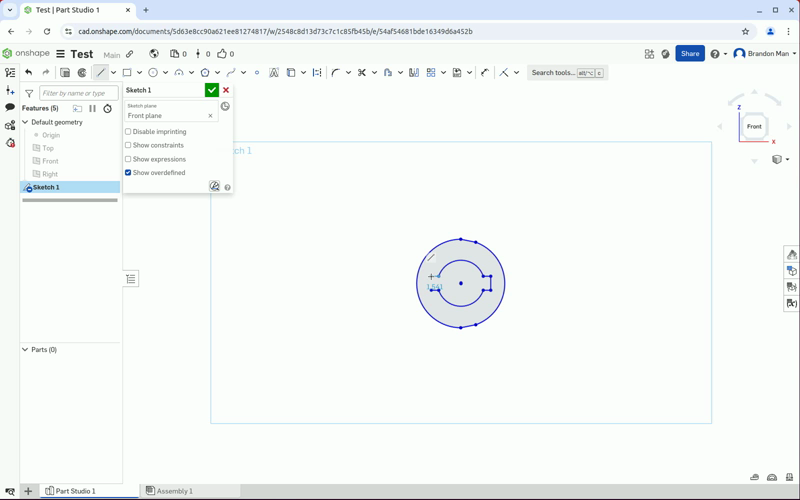
mouse_move(461, 276)
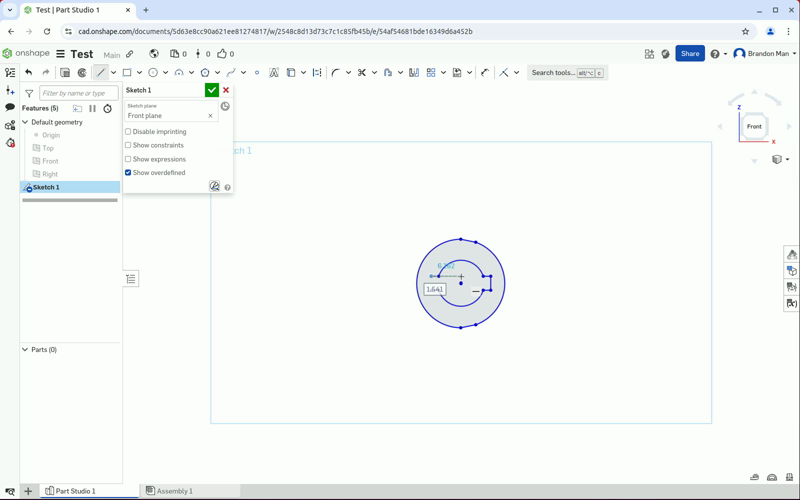
key_down(shift)
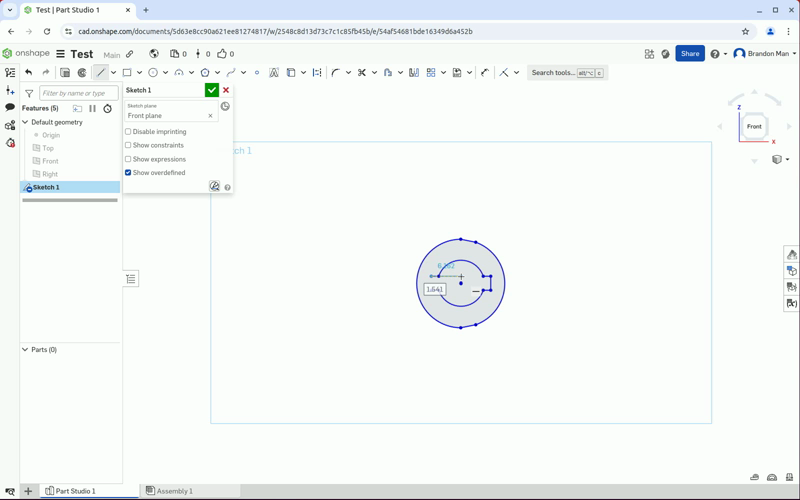
mouse_move(431, 290)
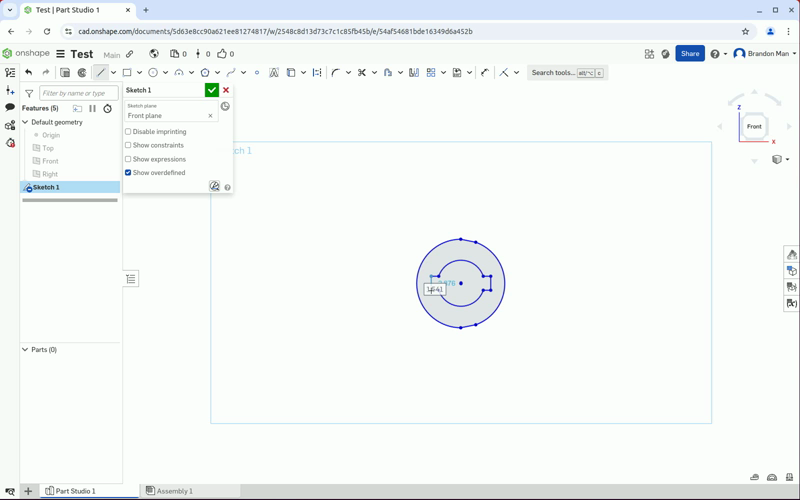
key_up(shift)
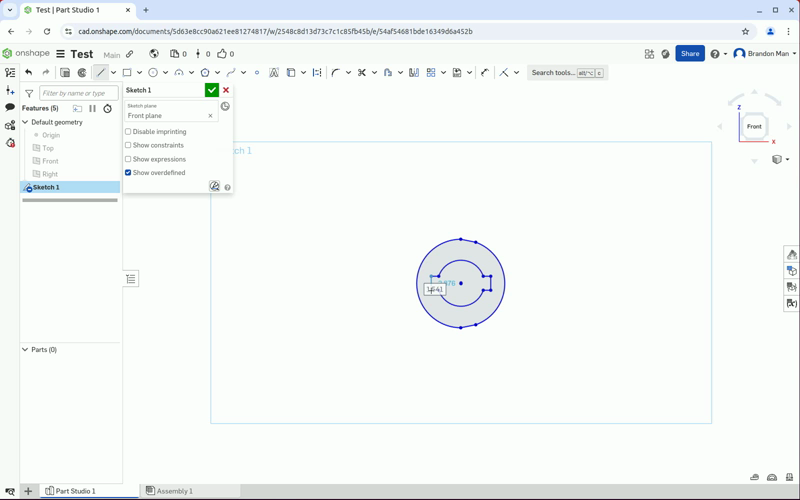
click(431, 290)
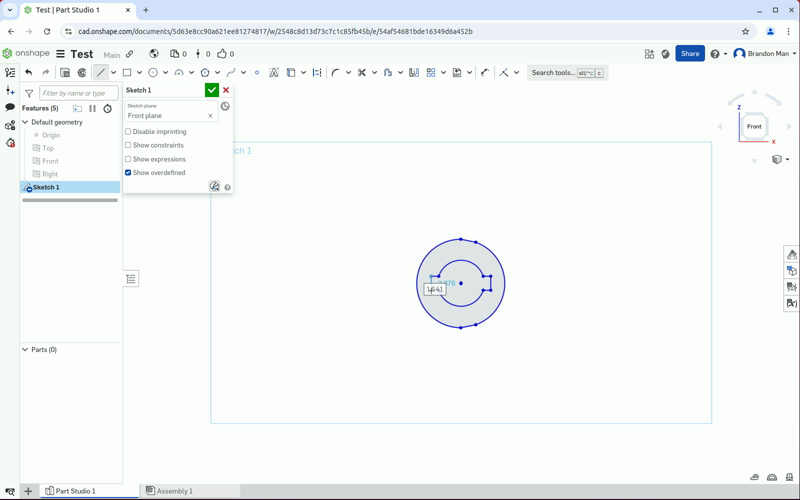
key(esc)
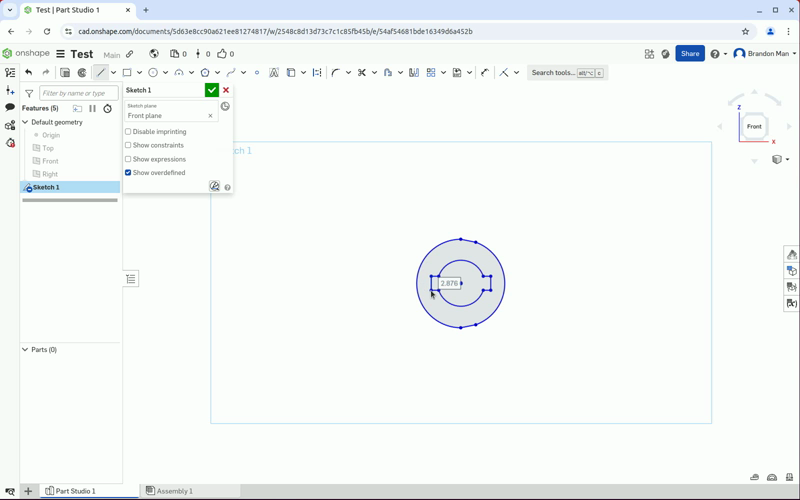
mouse_move(488, 305)
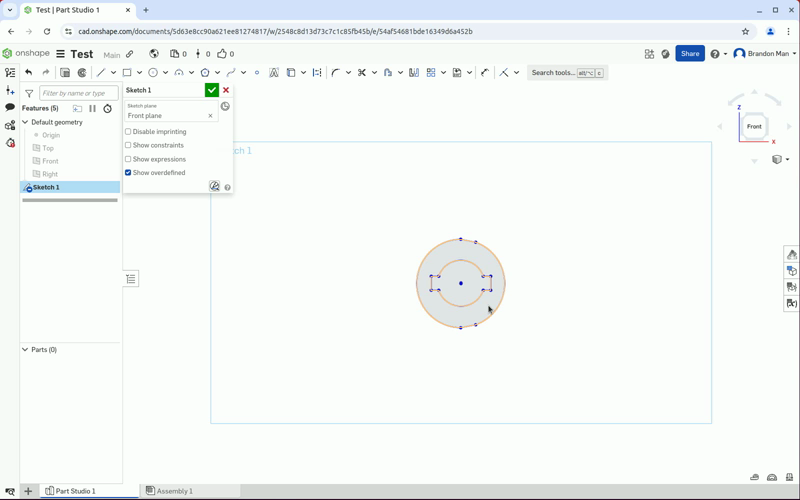
click(488, 305)
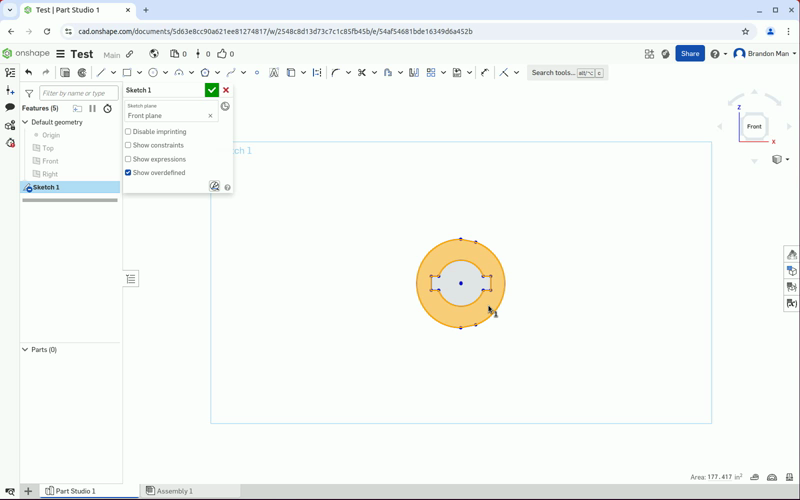
mouse_move(73, 352)
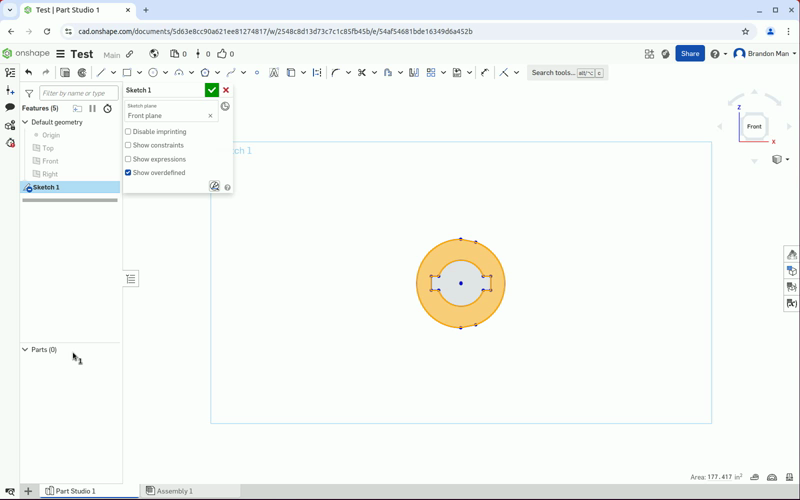
key(shift+y)
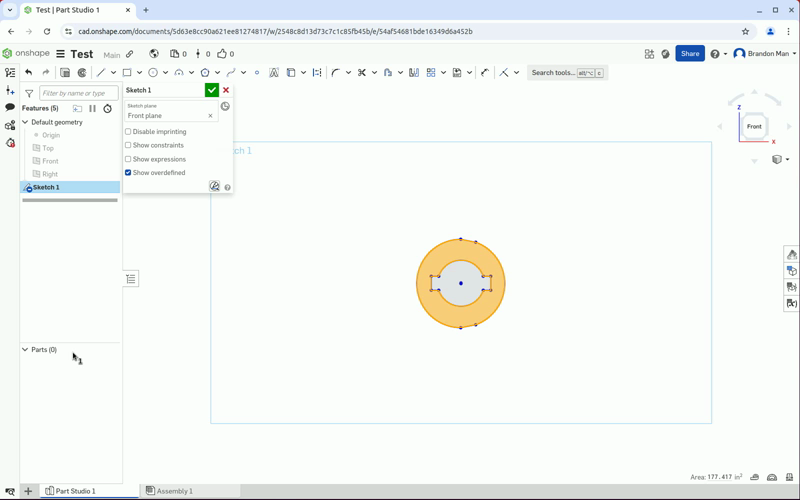
key(shift+e)
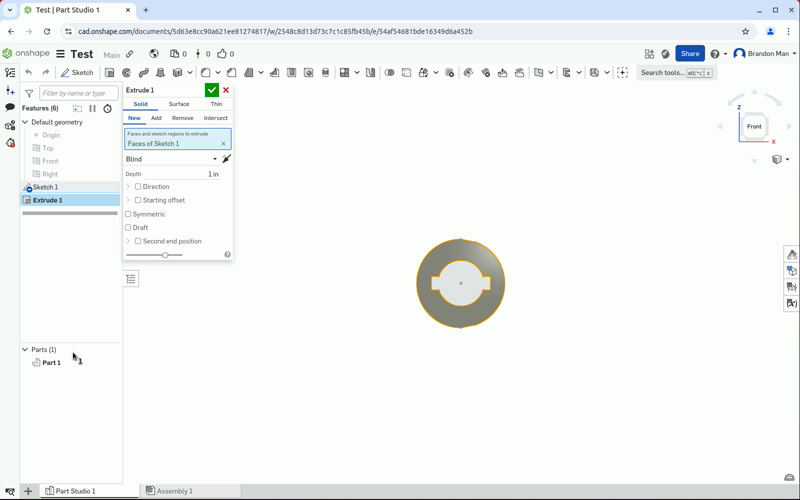
mouse_move(143, 106)
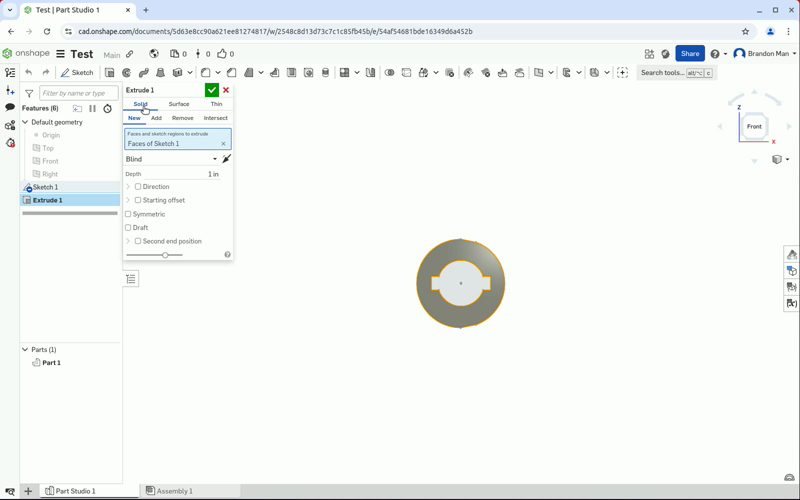
click(143, 106)
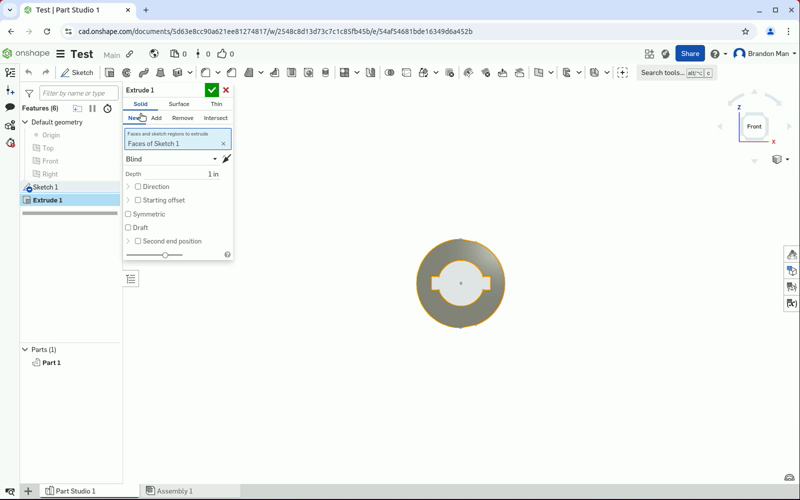
mouse_move(137, 120)
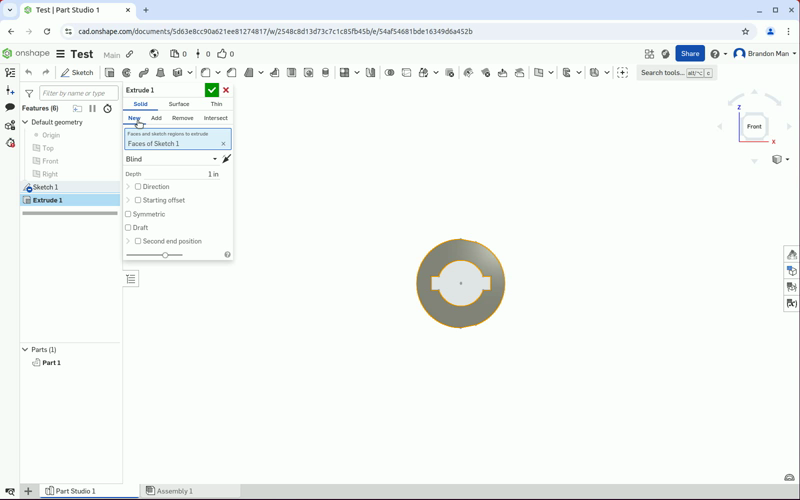
click(137, 120)
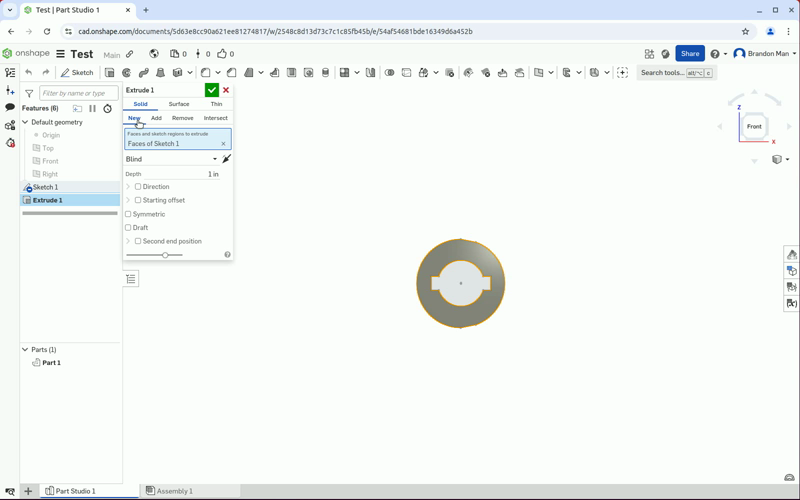
key(tab, 4)
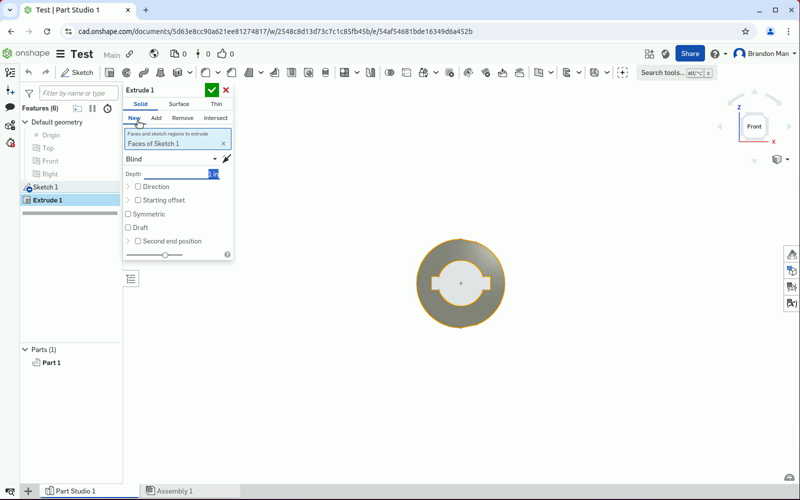
text(7.943)
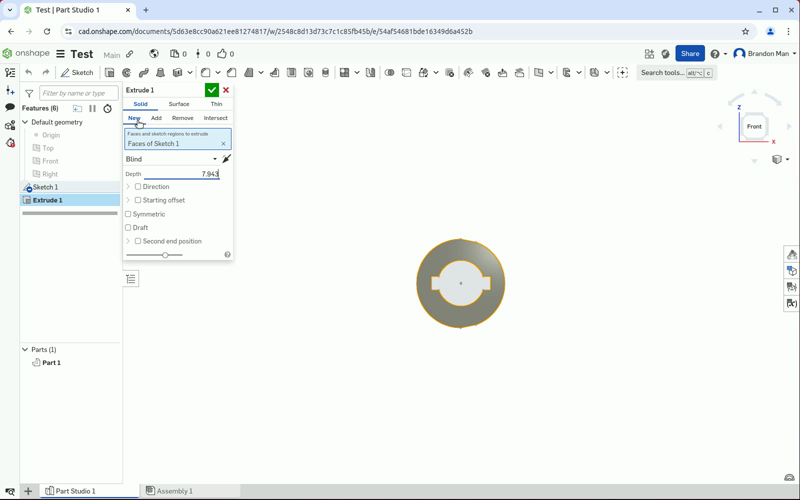
key(enter)
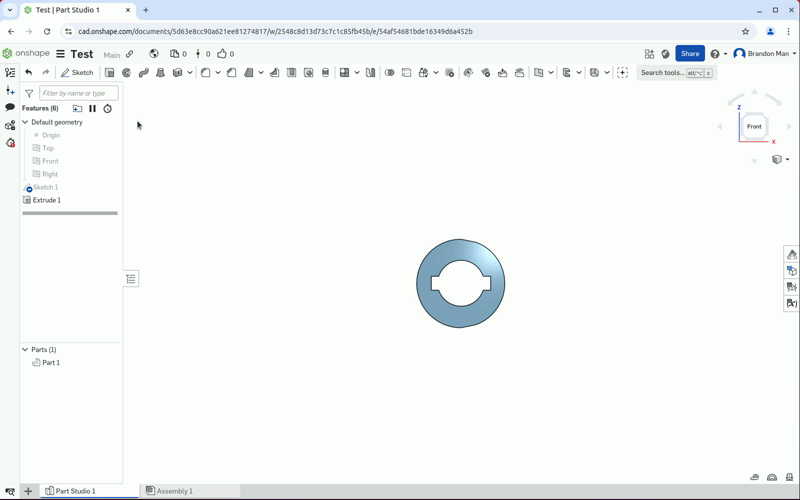
key(shift+h)
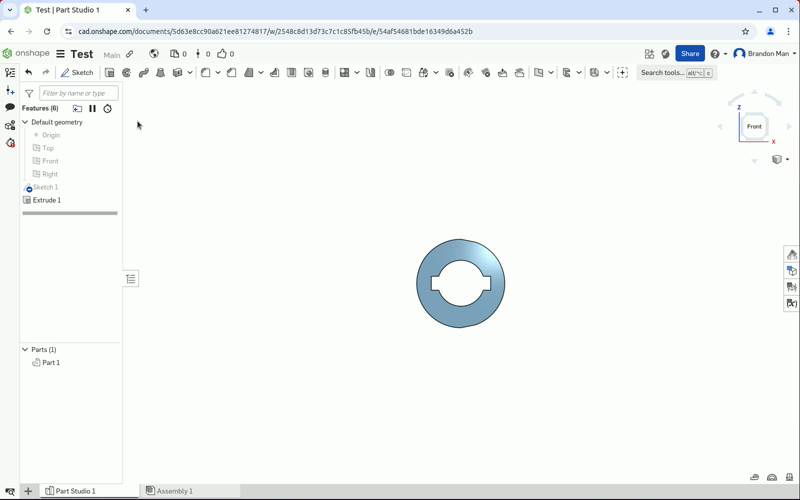
key(shift+h)
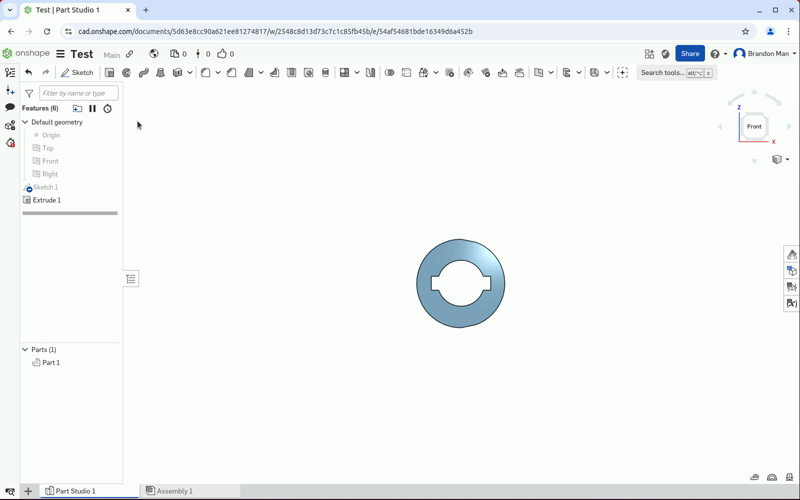
mouse_move(73, 189)
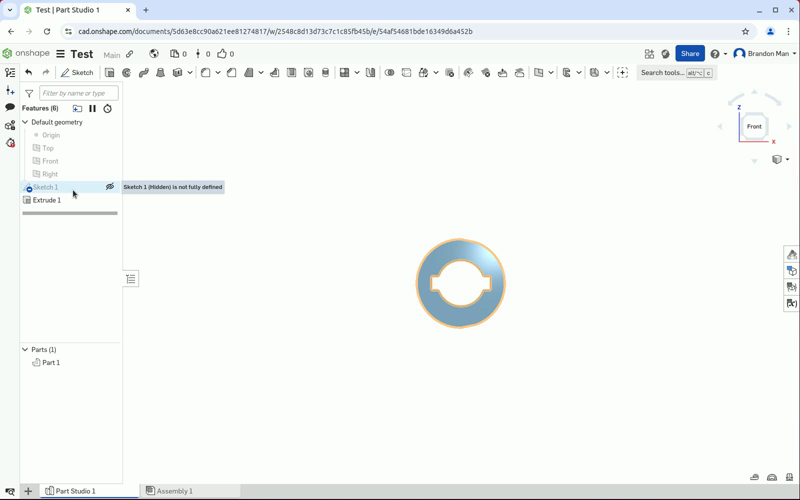
click(73, 189)
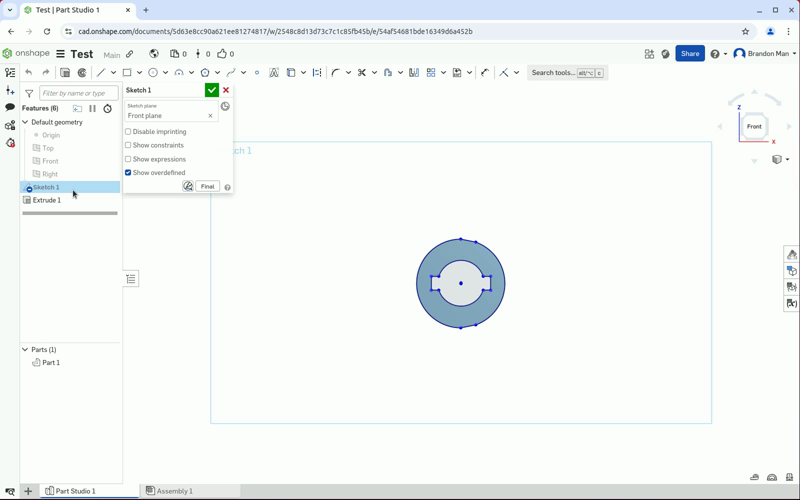
mouse_move(229, 92)
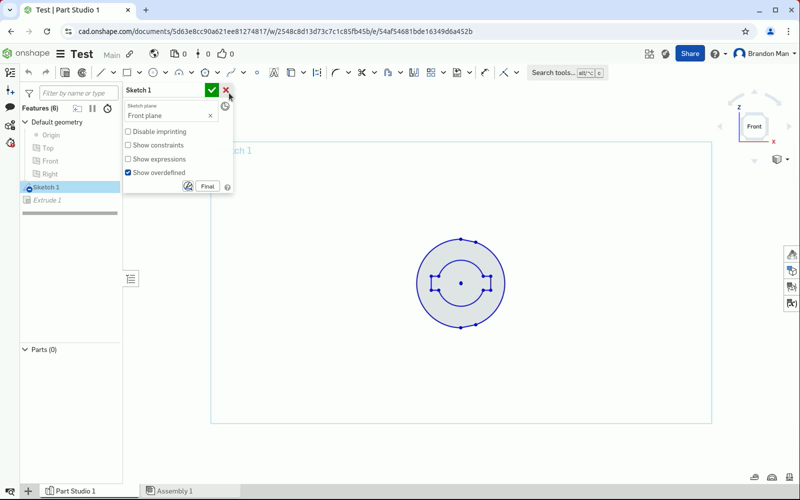
click(229, 92)
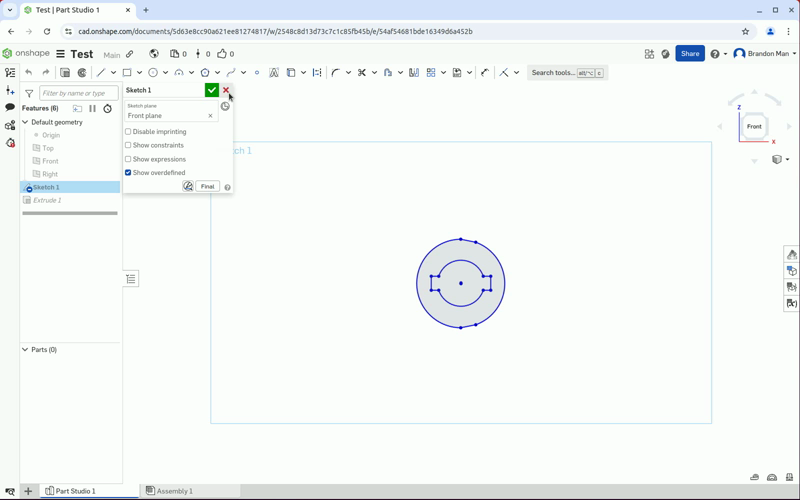
key(shift+s)
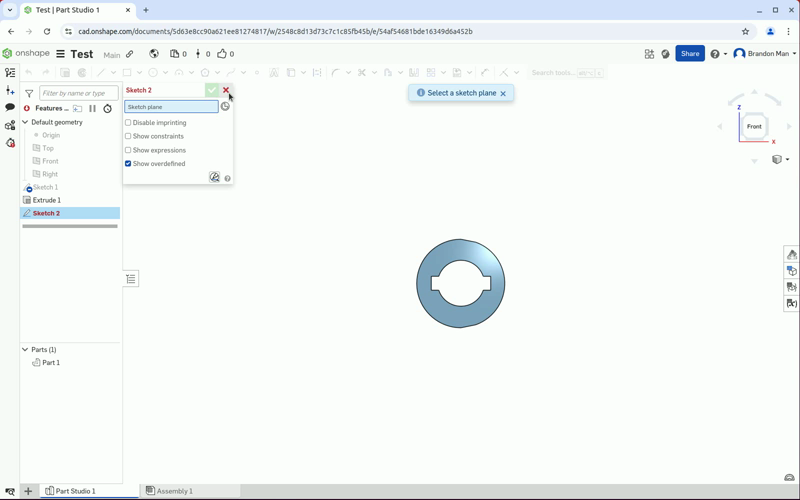
mouse_move(73, 163)
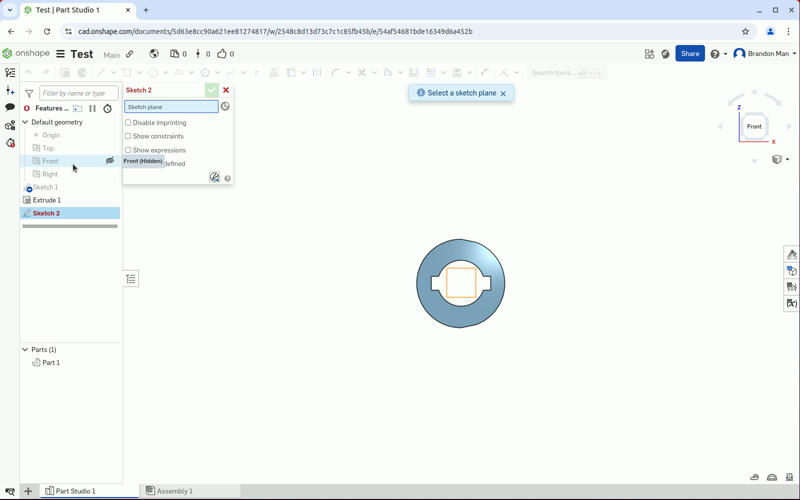
click(73, 163)
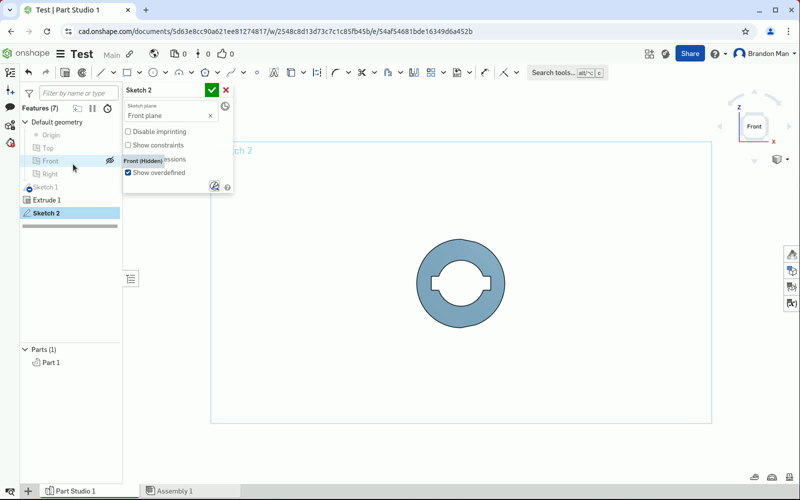
mouse_move(73, 352)
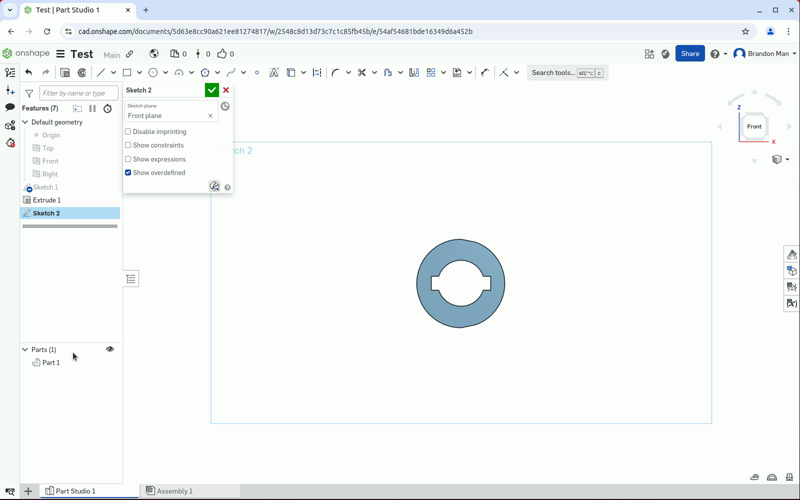
key(y)
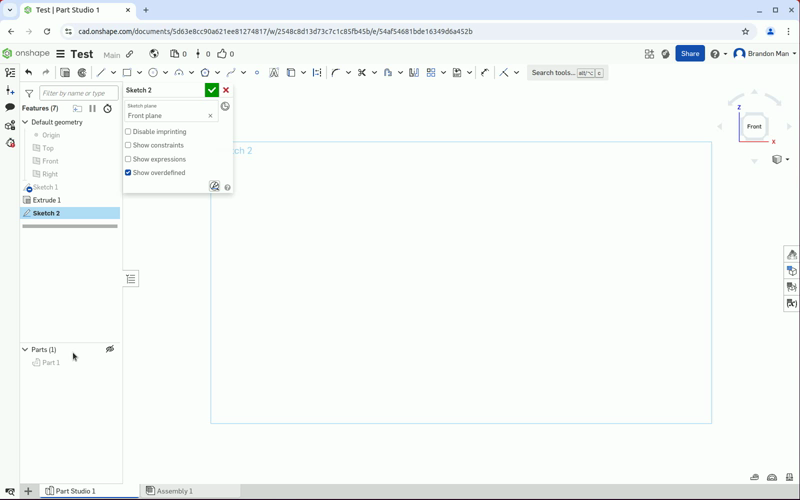
key(l)
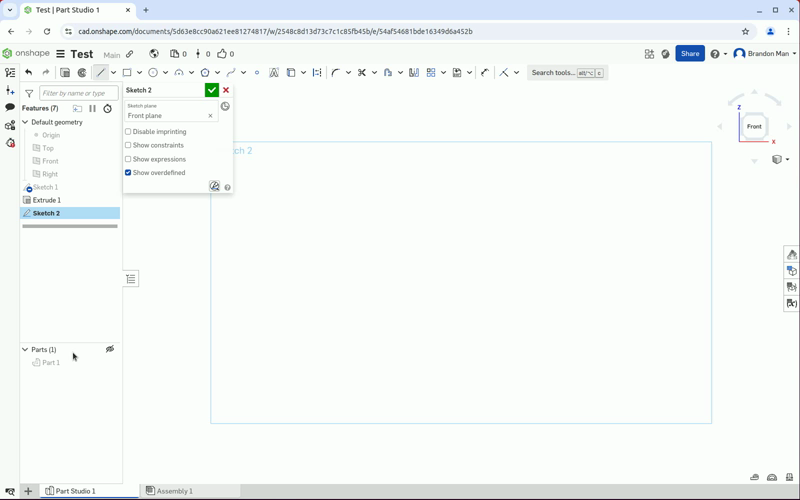
key_down(shift)
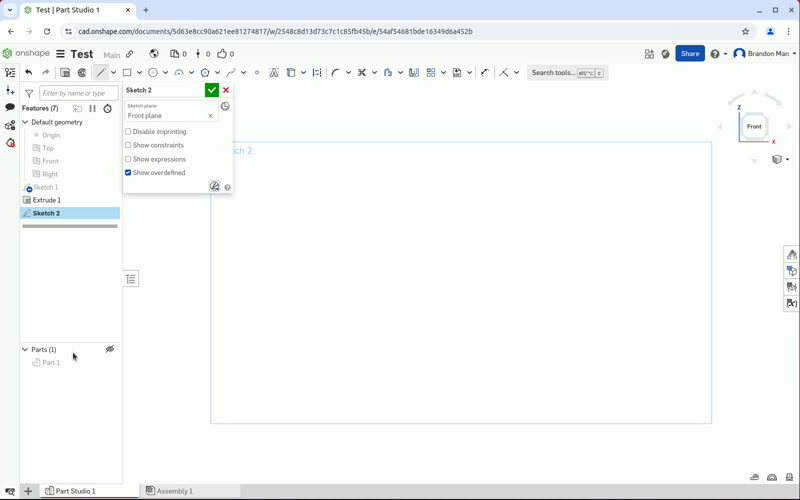
mouse_move(431, 290)
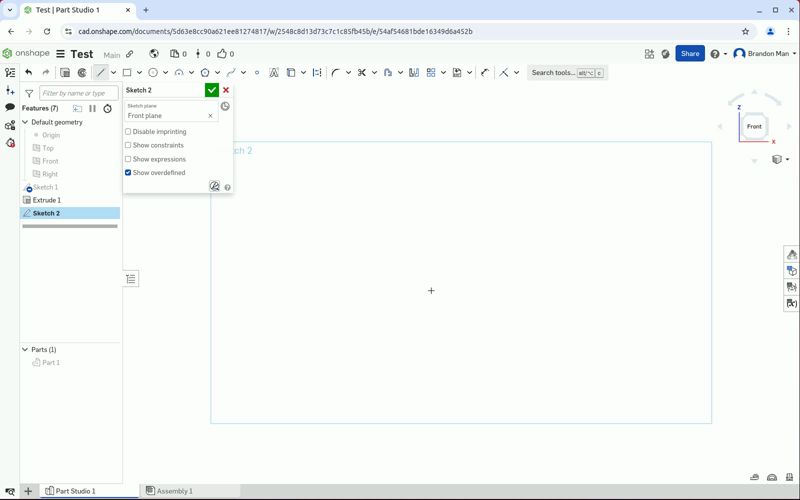
click(431, 290)
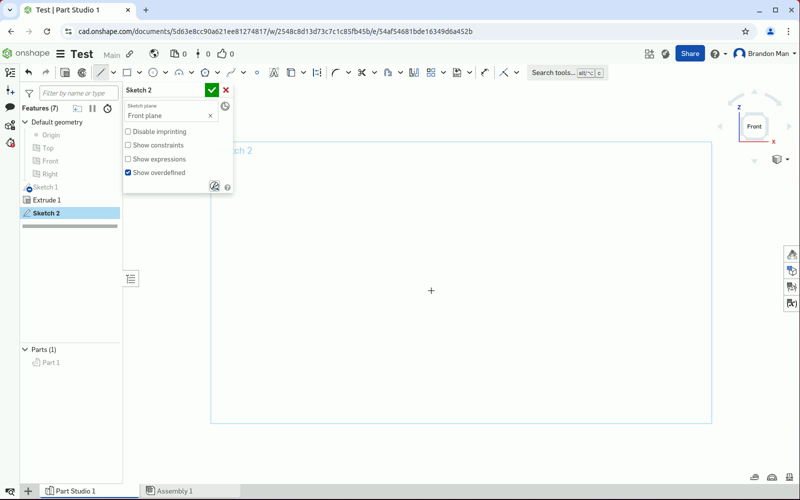
key_up(shift)
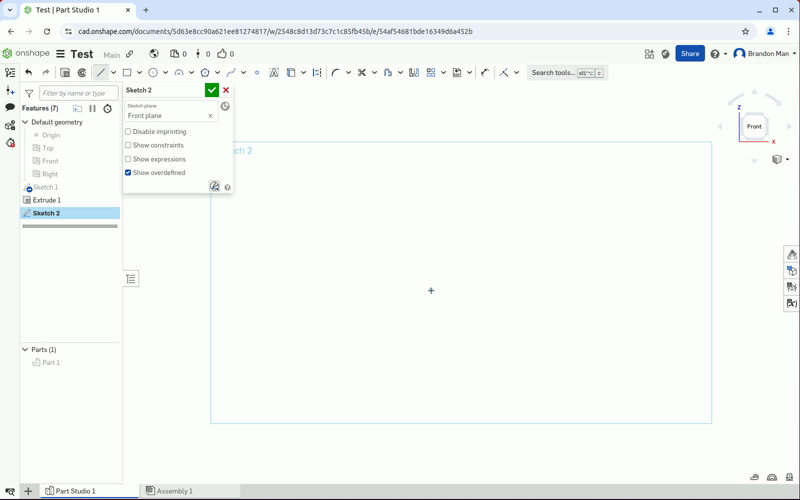
key_down(shift)
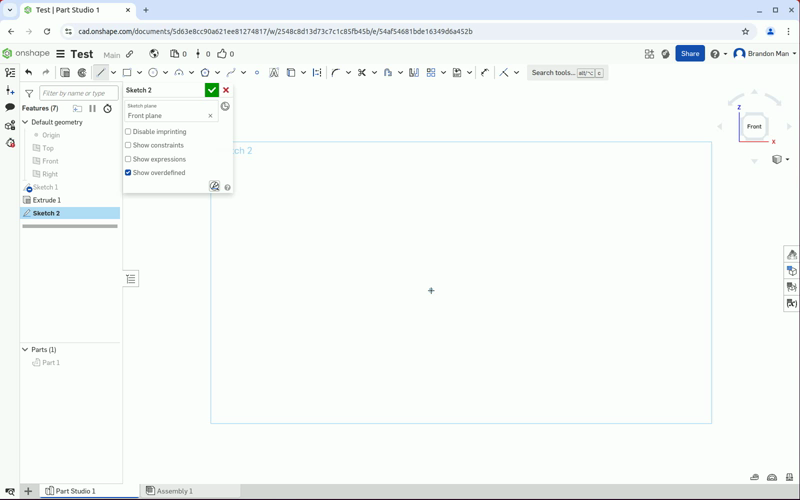
mouse_move(461, 290)
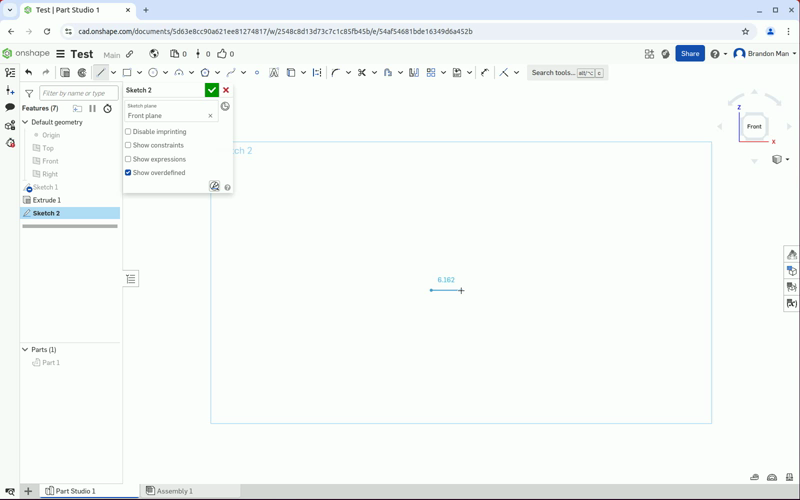
mouse_move(439, 290)
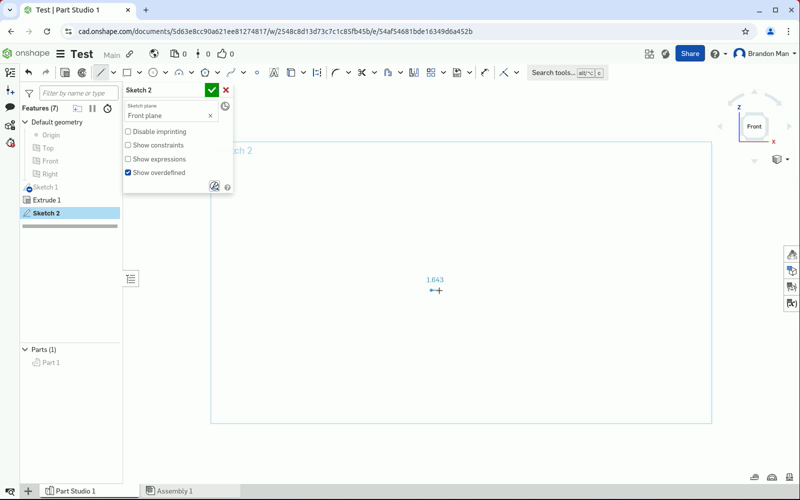
click(439, 290)
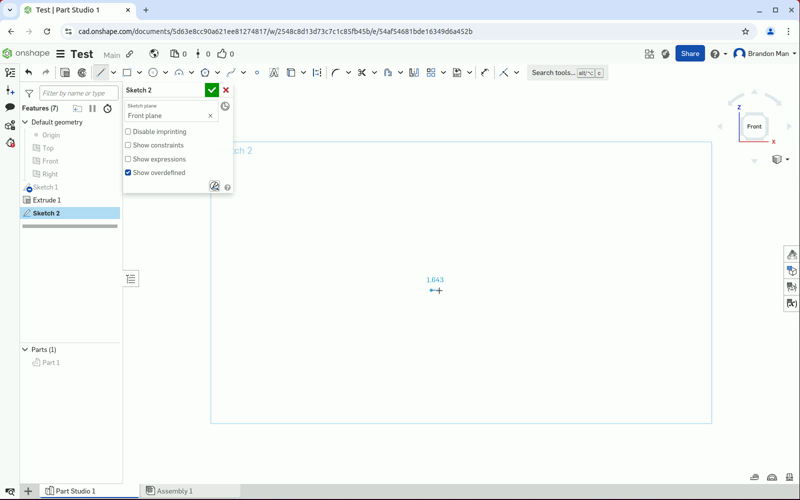
key_up(shift)
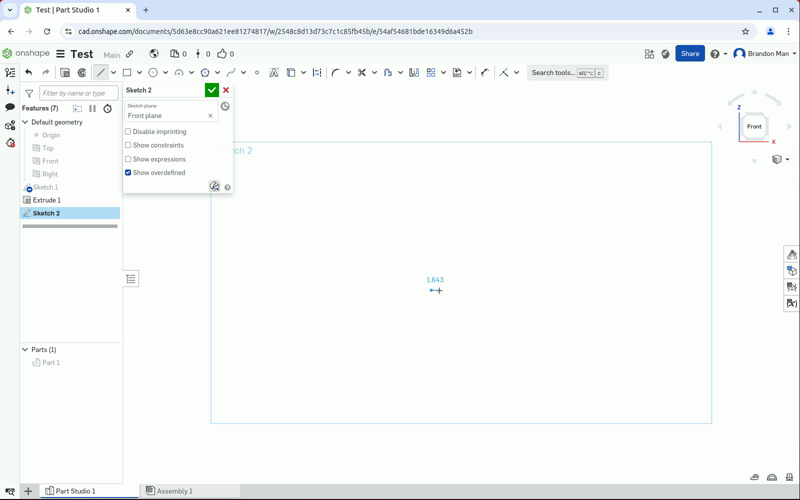
key(esc)
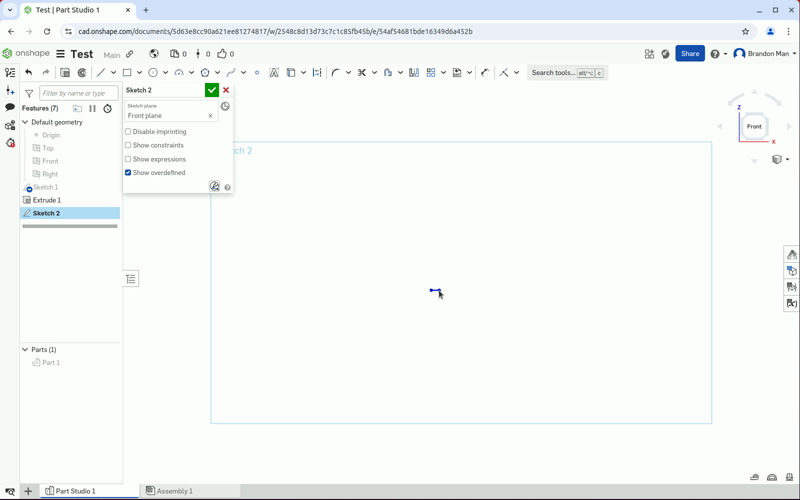
key(a)
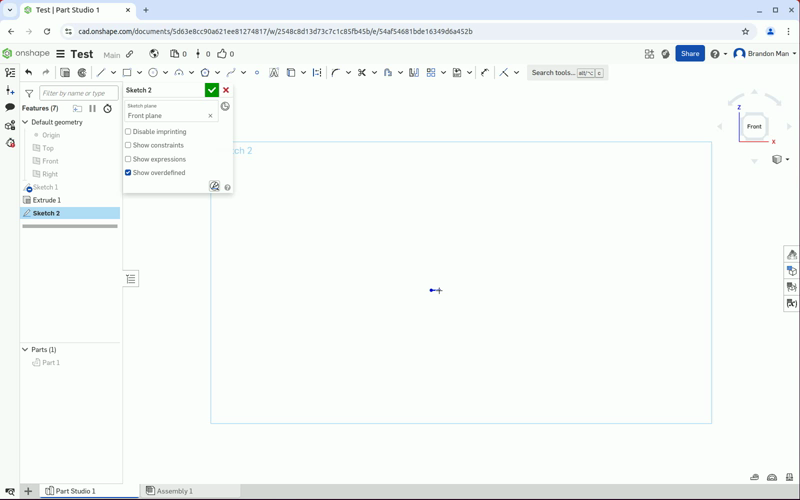
mouse_move(439, 290)
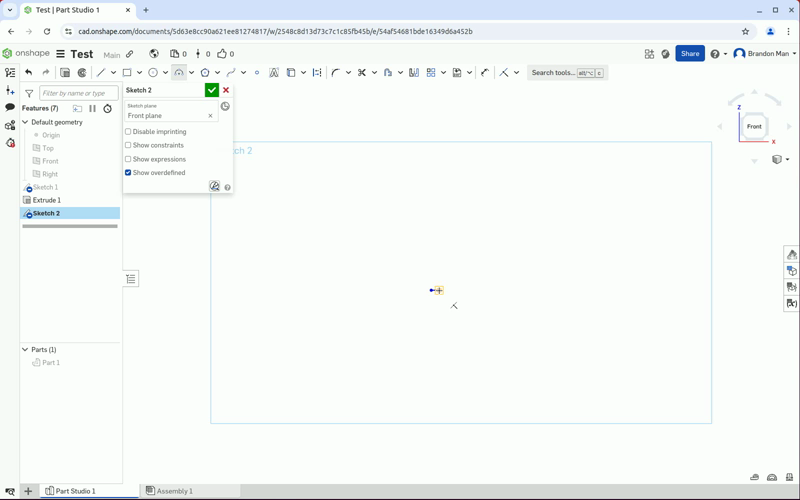
click(439, 290)
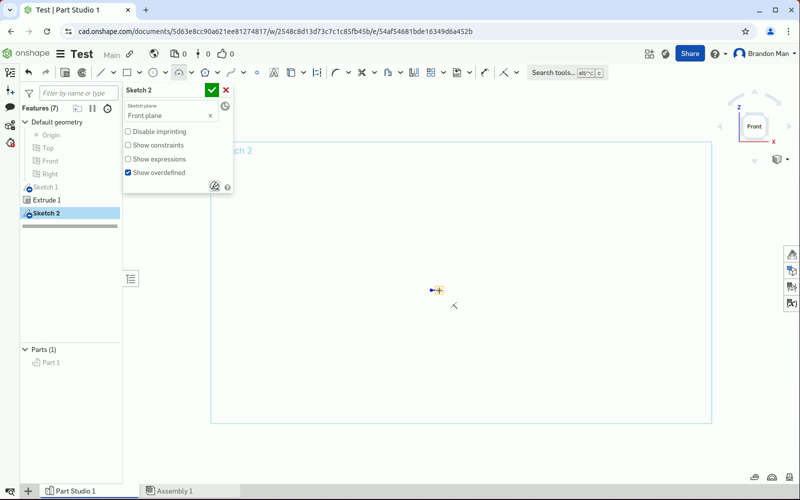
key_down(shift)
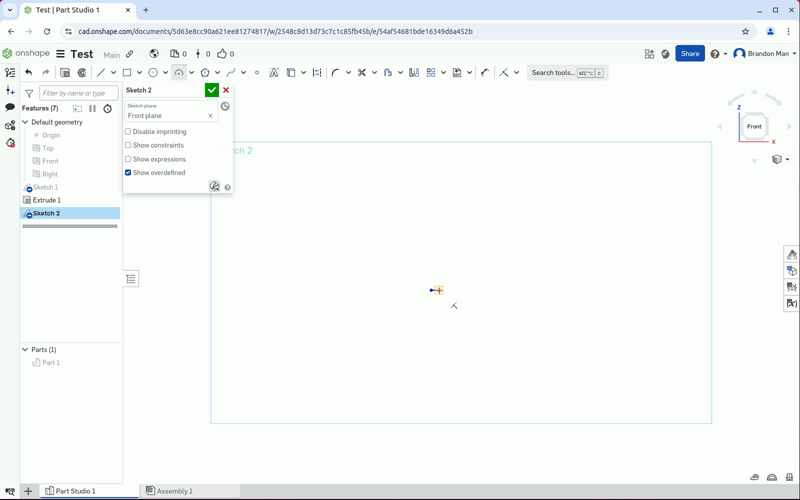
mouse_move(439, 273)
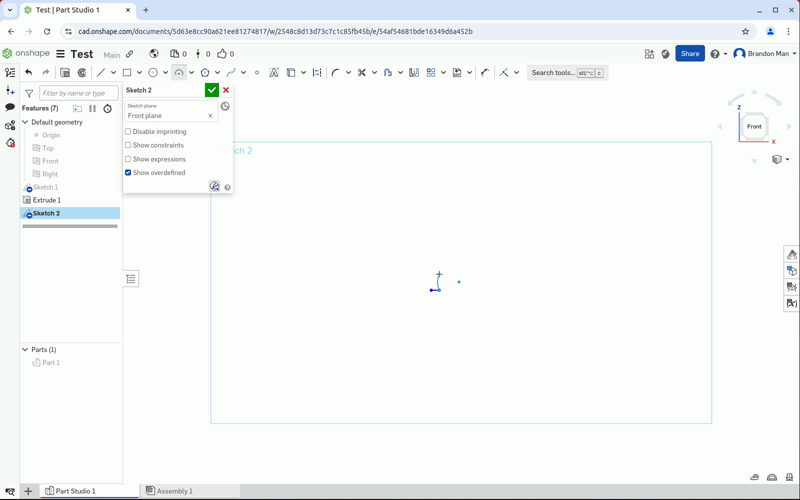
click(439, 273)
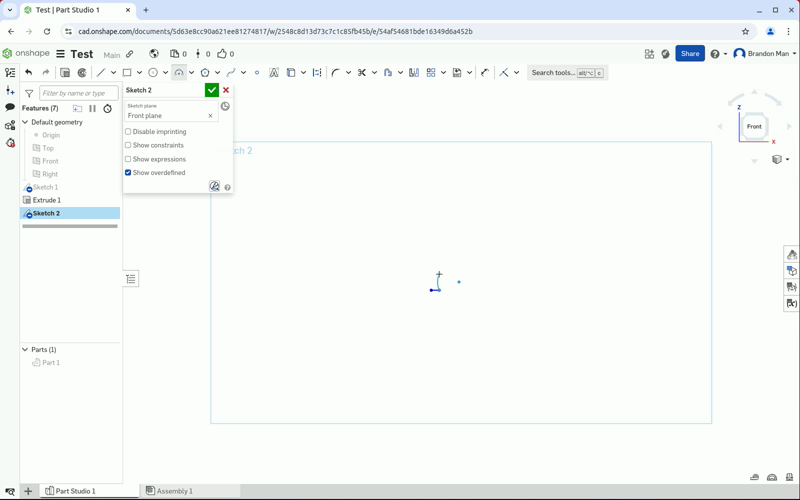
mouse_move(437, 281)
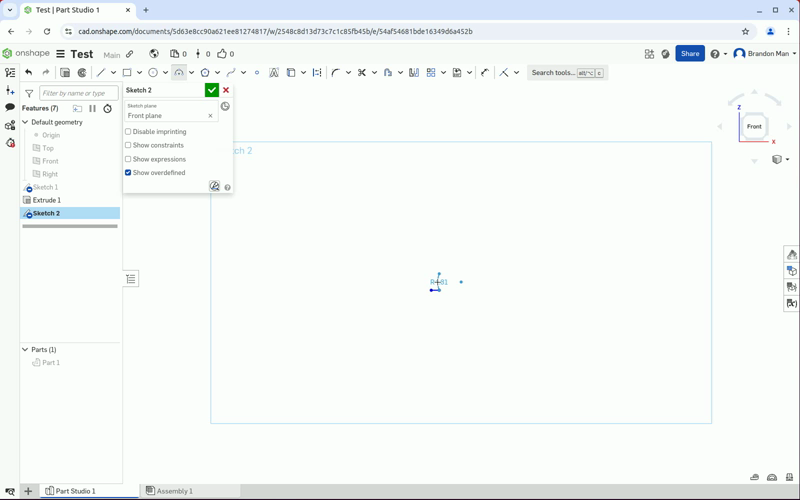
click(437, 281)
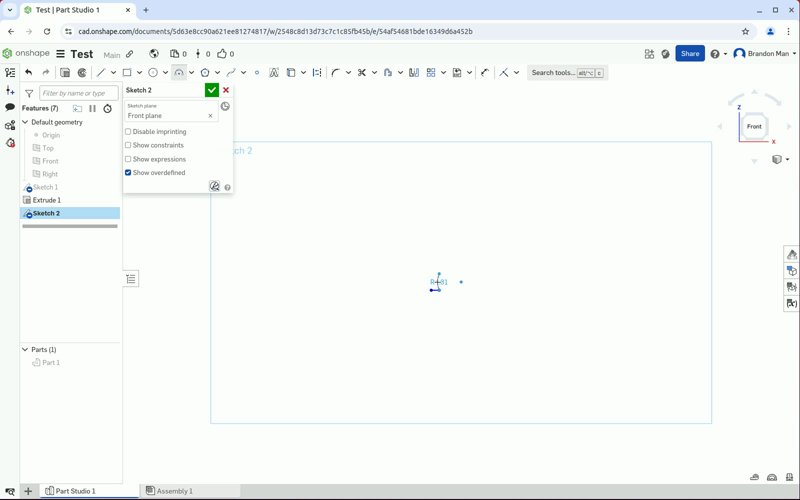
key_up(shift)
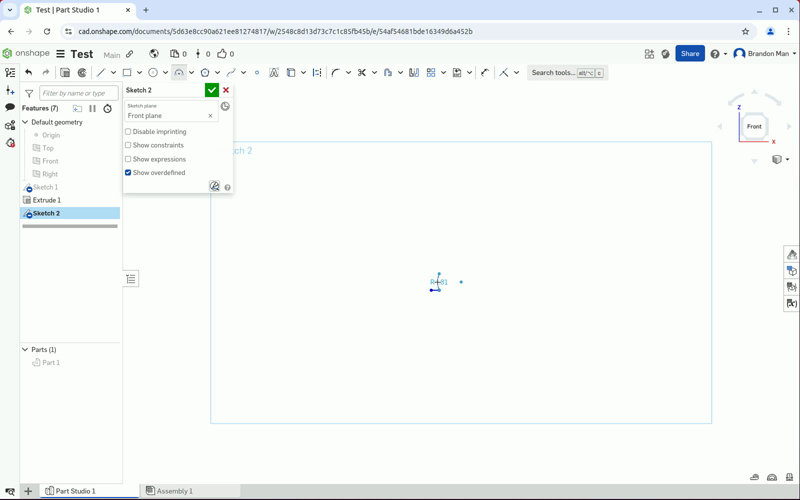
key(esc)
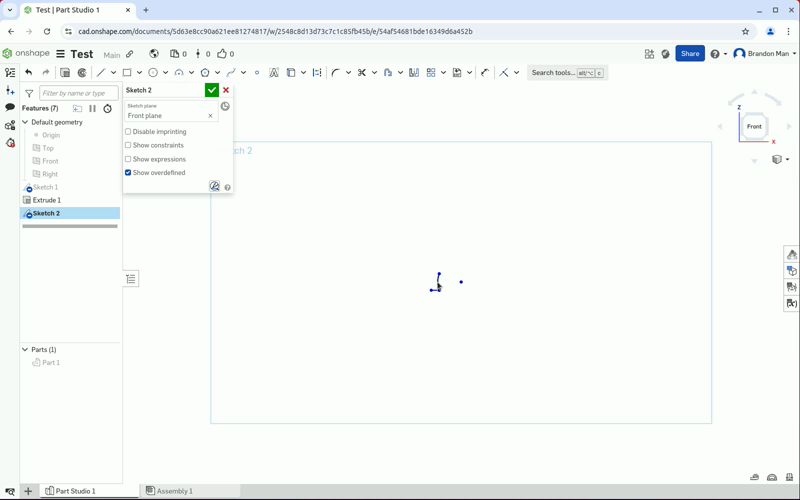
key(l)
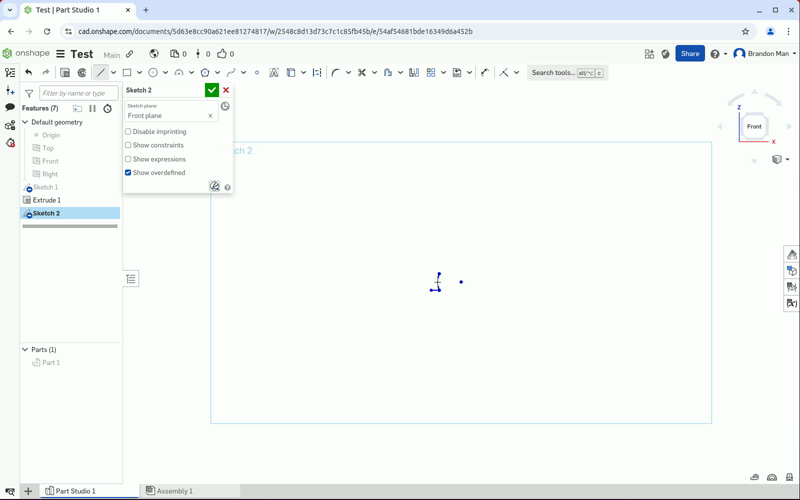
mouse_move(439, 273)
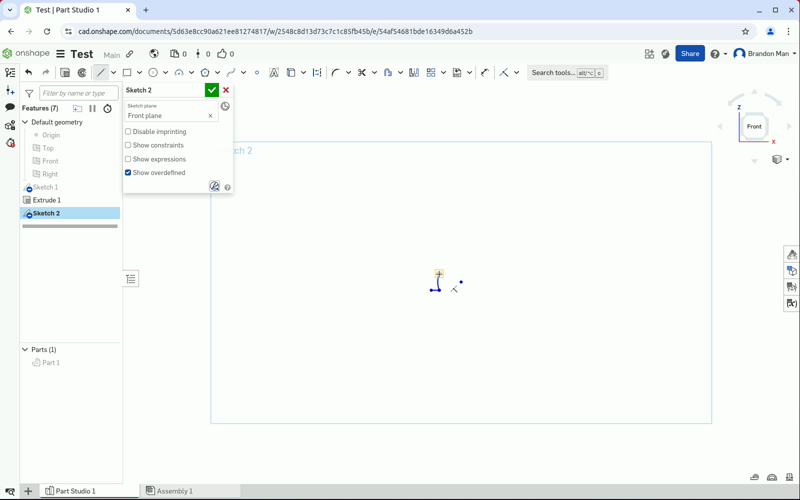
click(439, 273)
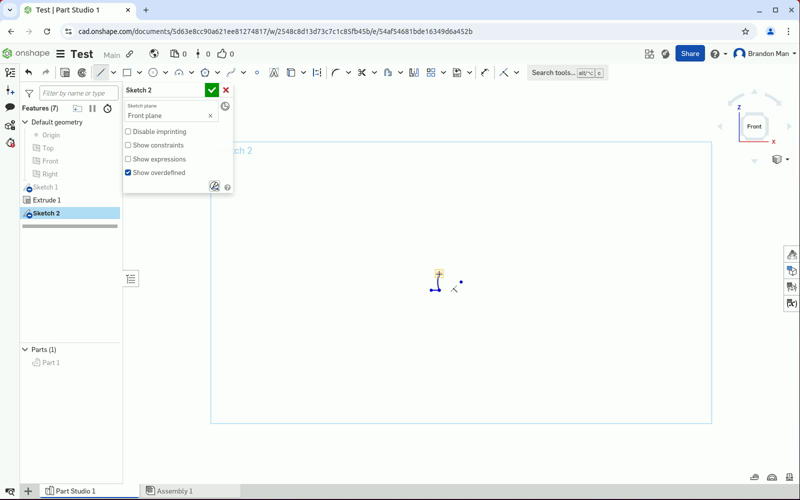
key_down(shift)
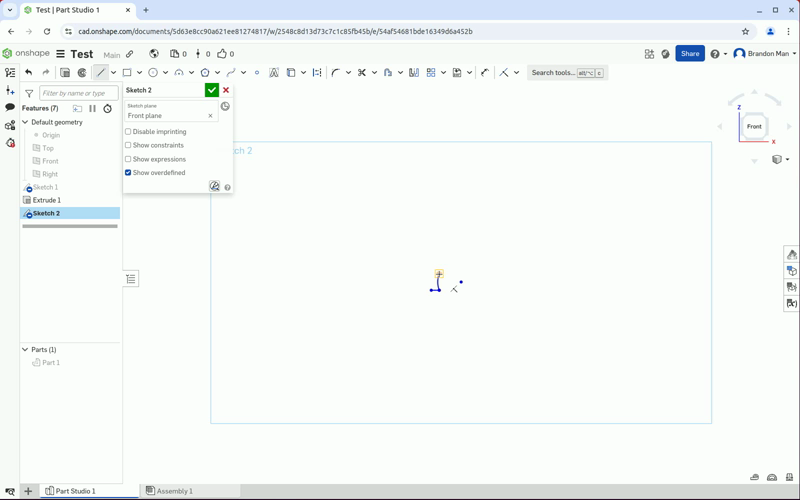
mouse_move(469, 273)
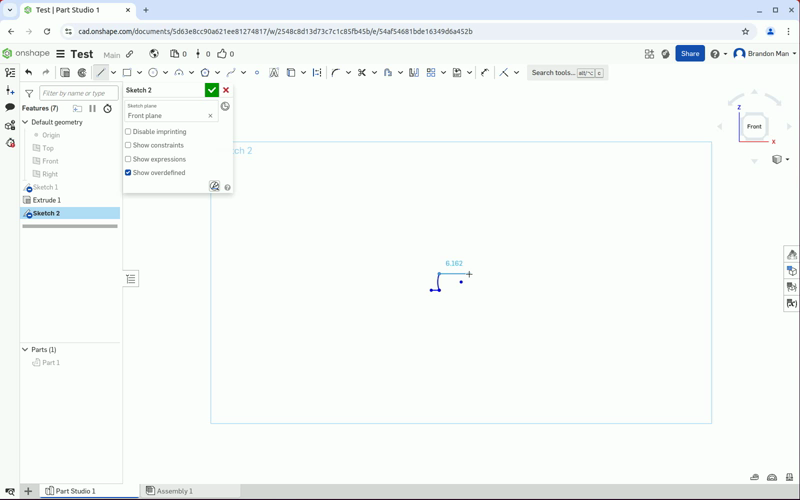
mouse_move(431, 273)
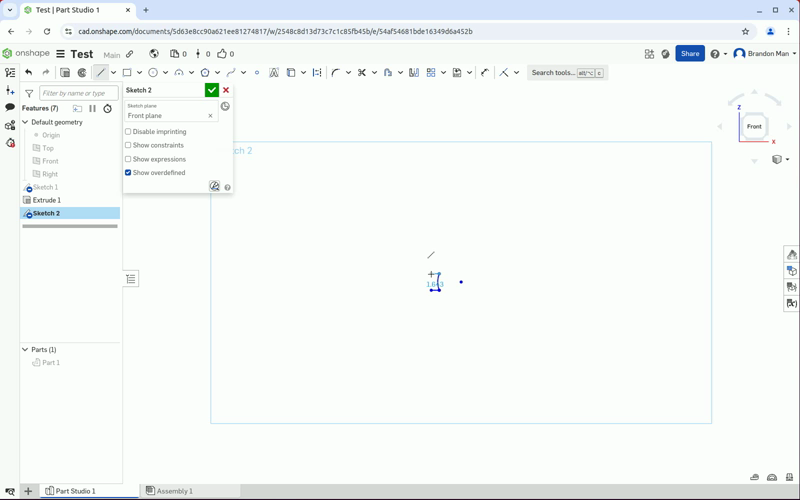
click(431, 273)
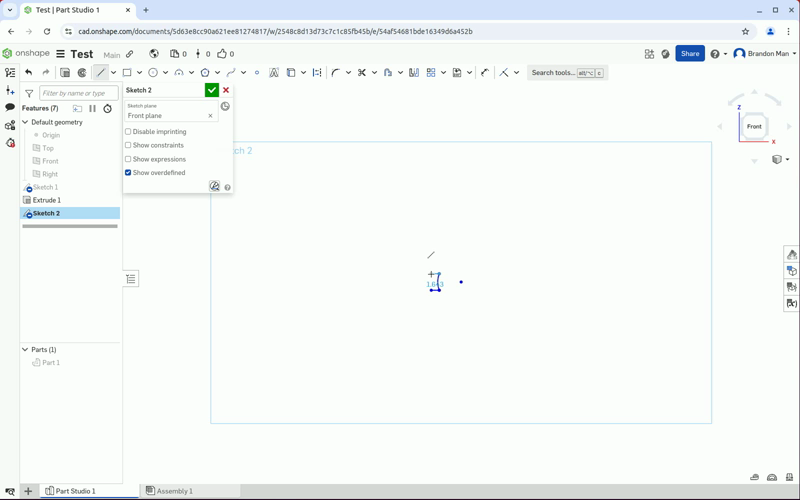
key_up(shift)
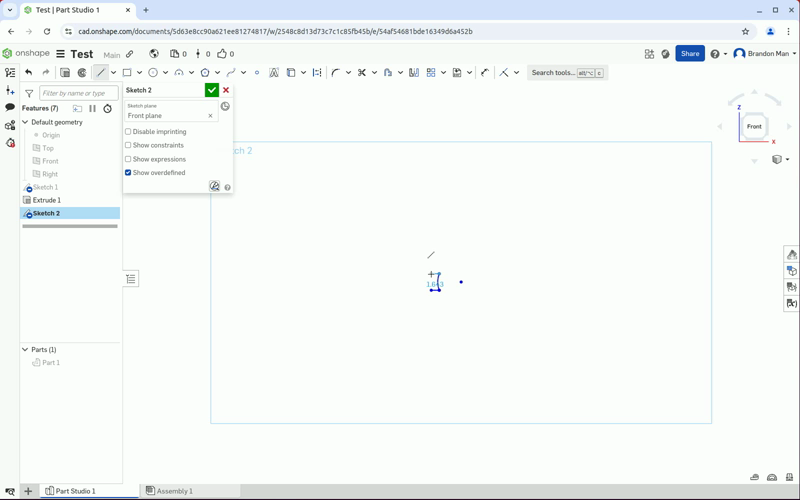
mouse_move(461, 273)
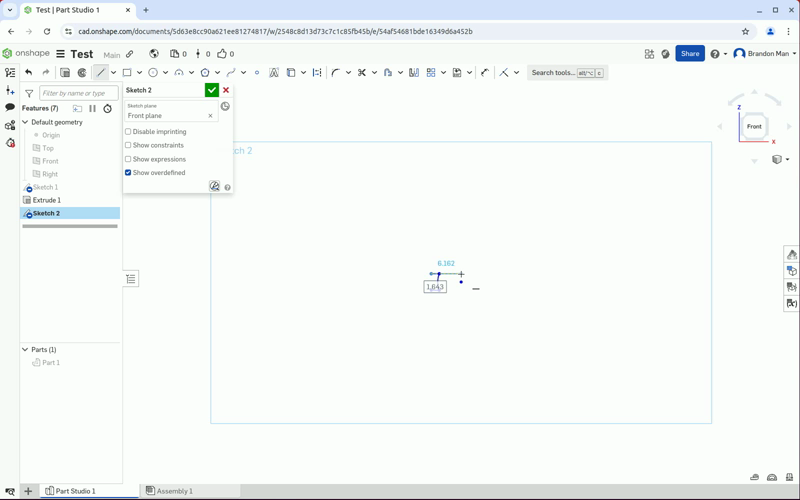
key_down(shift)
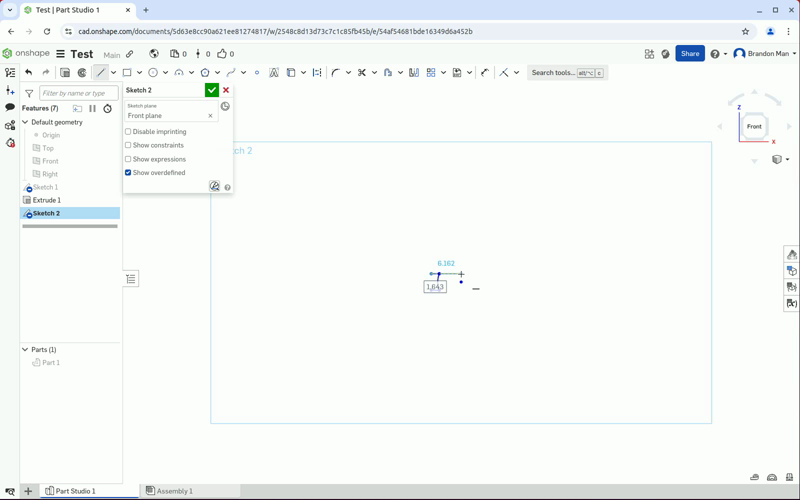
mouse_move(431, 290)
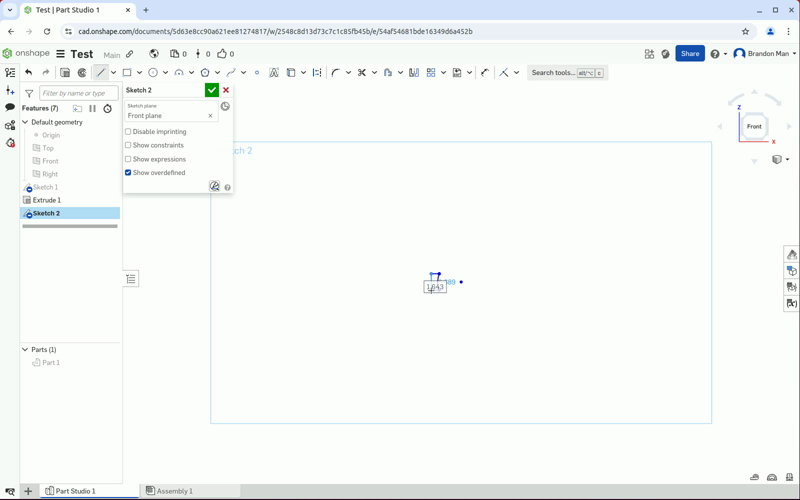
key_up(shift)
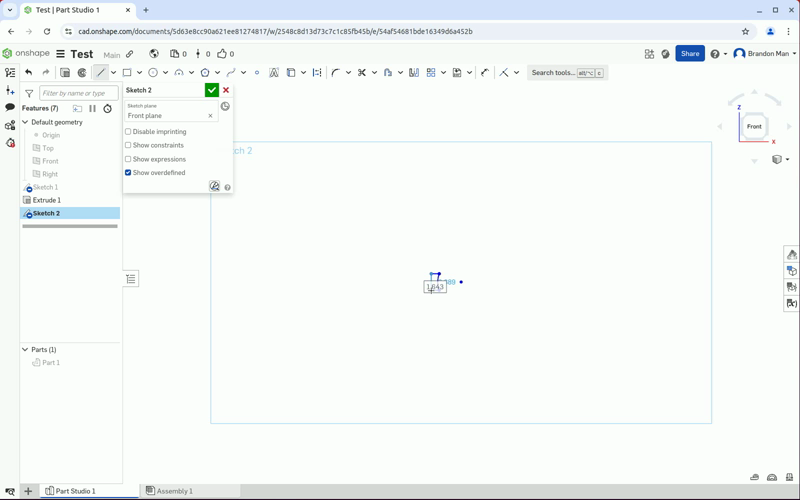
click(431, 290)
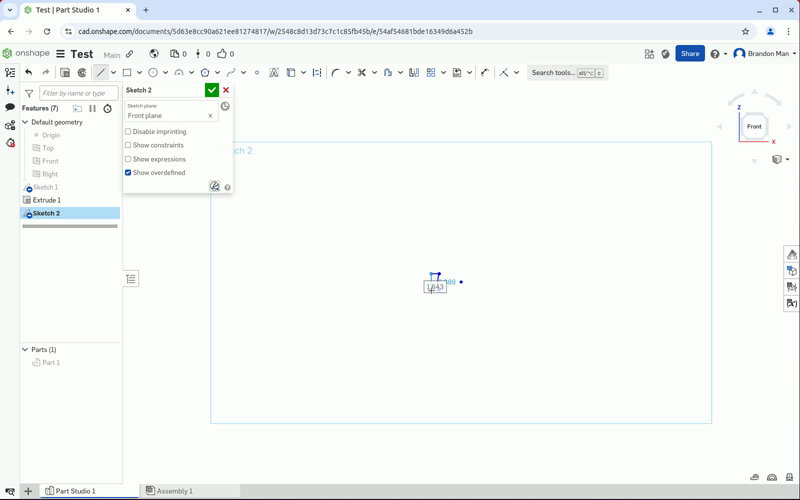
key(esc)
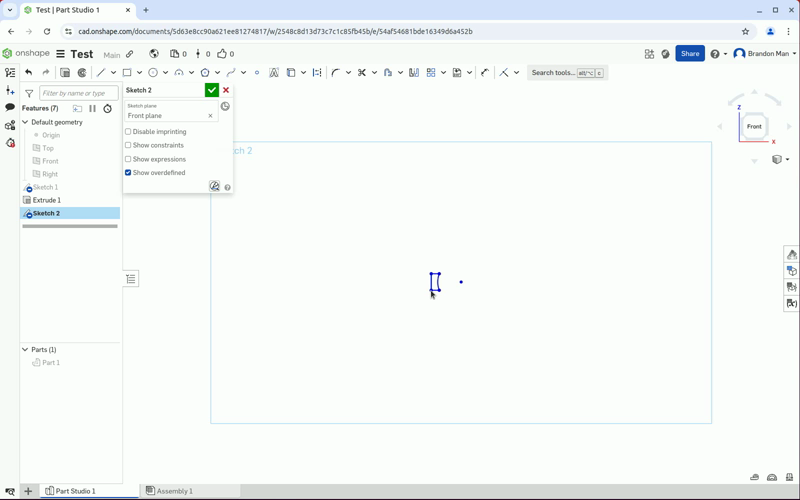
mouse_move(437, 281)
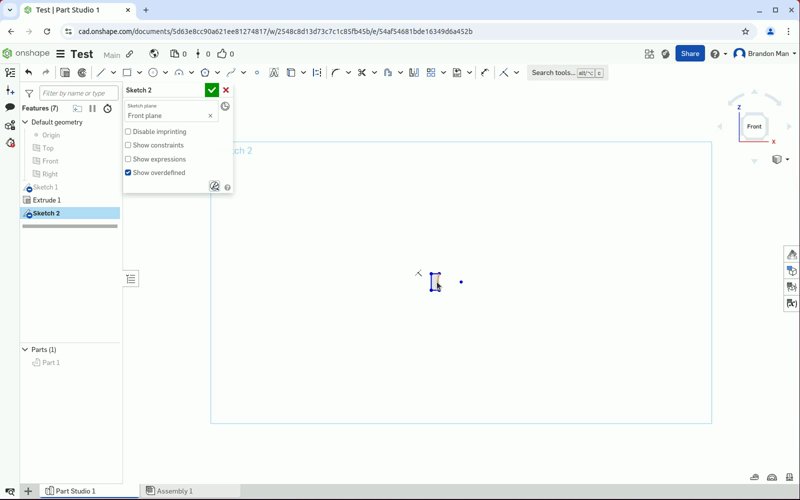
scroll(6)
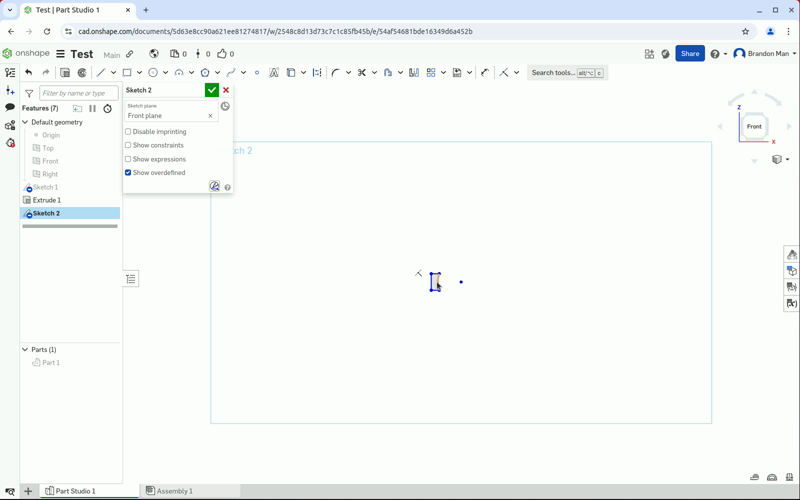
scroll(6)
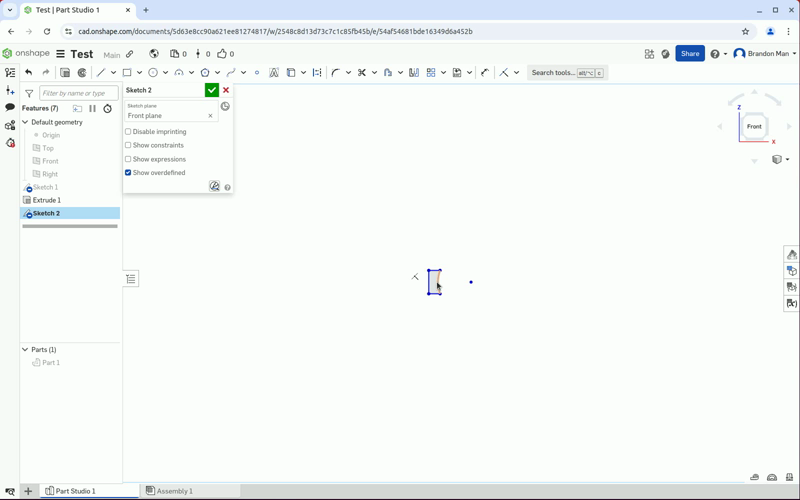
scroll(6)
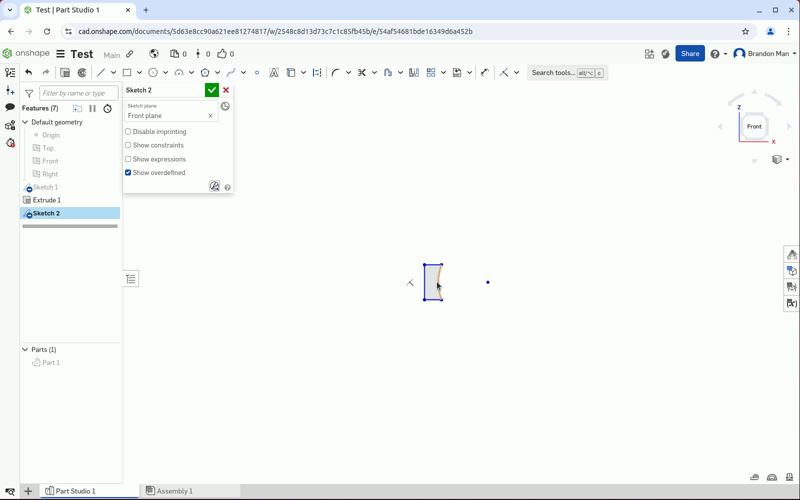
scroll(6)
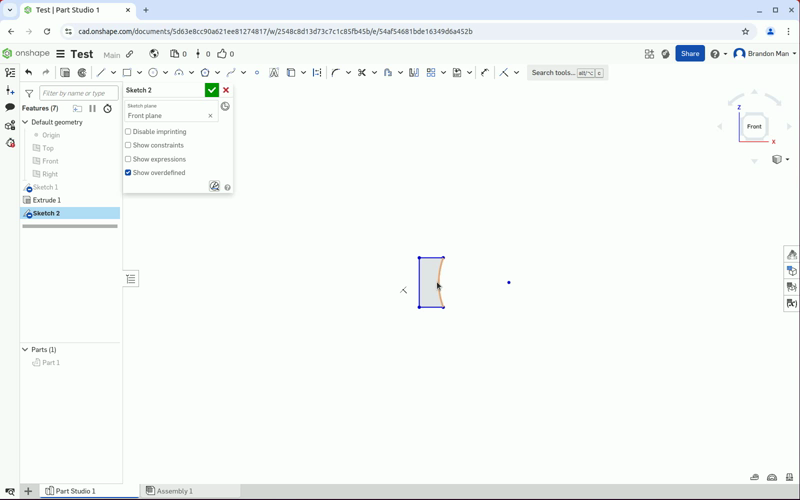
scroll(6)
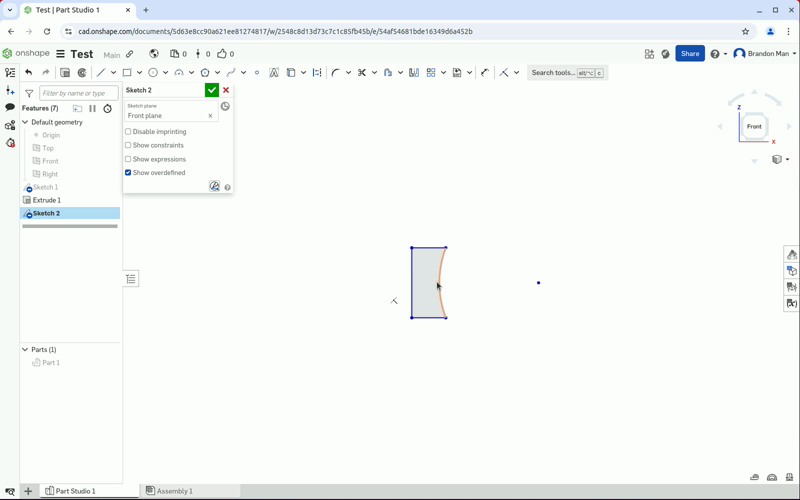
scroll(6)
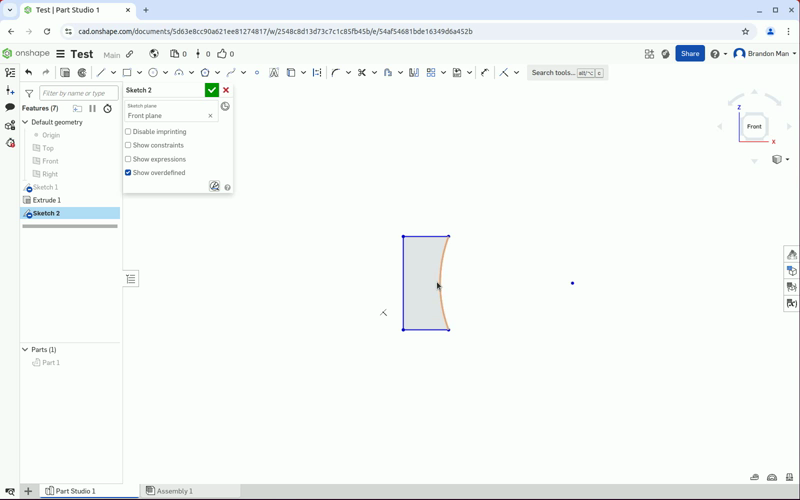
scroll(6)
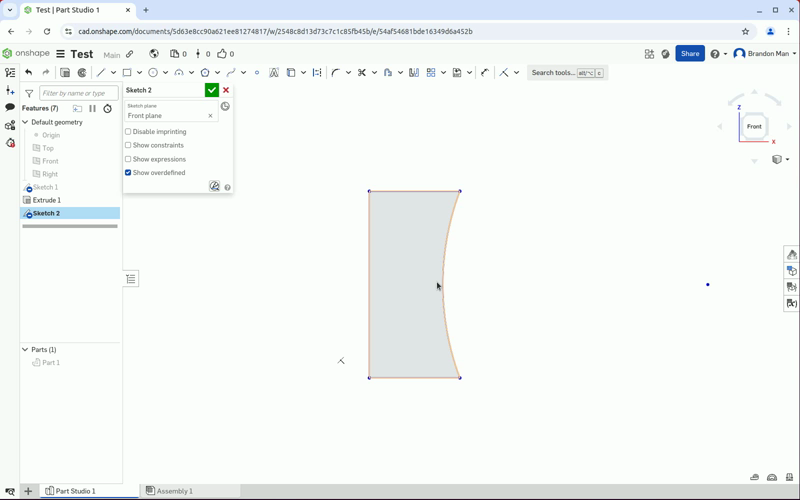
click(437, 281)
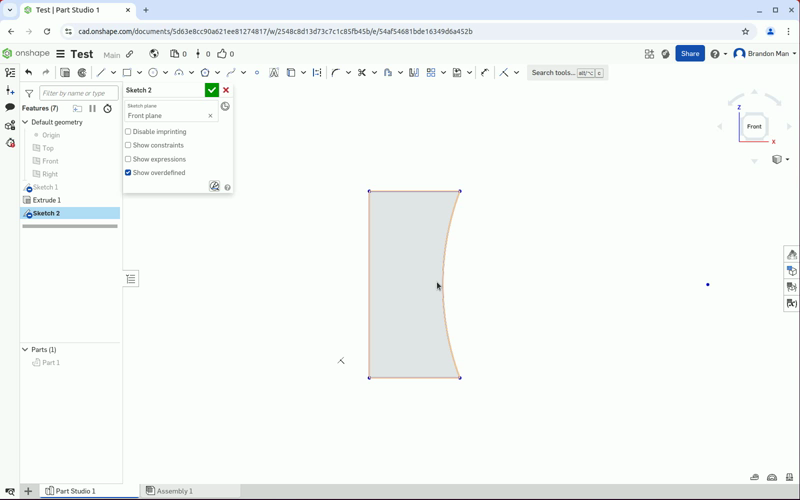
scroll(-6)
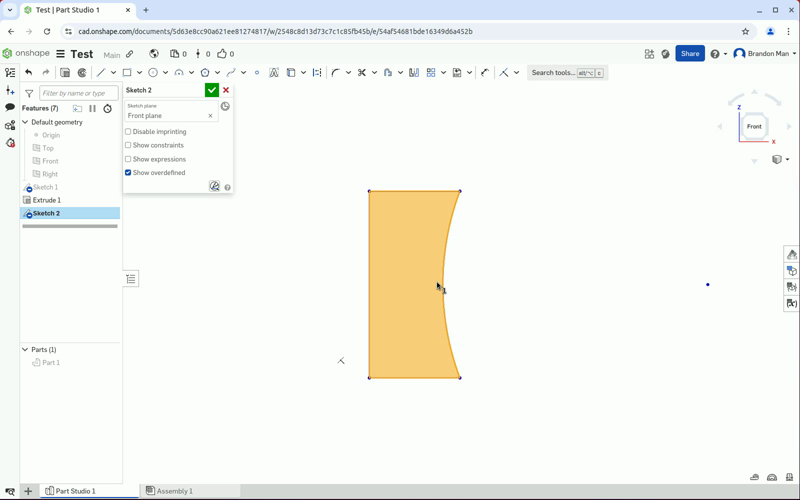
scroll(-6)
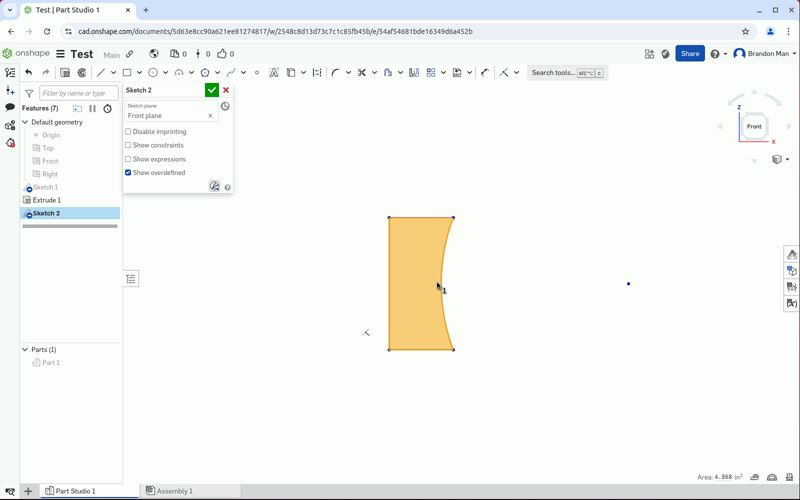
scroll(-6)
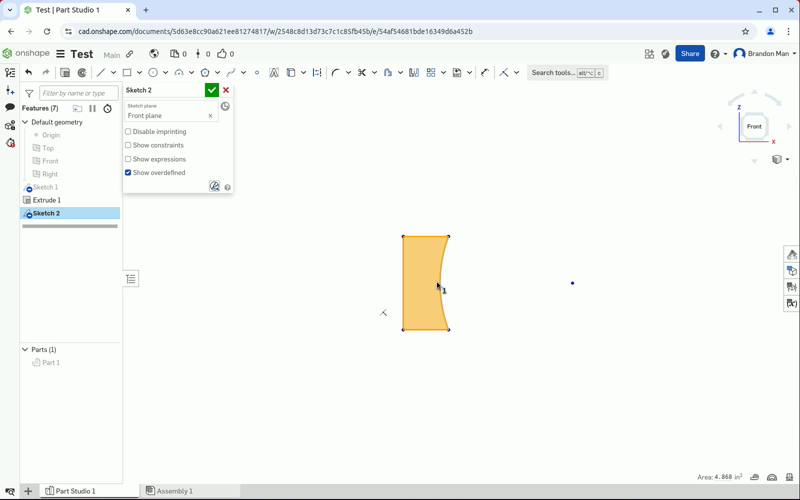
scroll(-6)
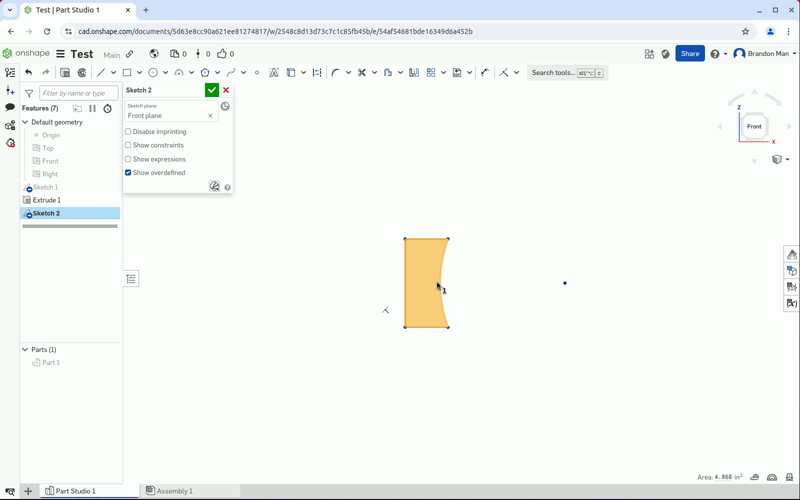
scroll(-6)
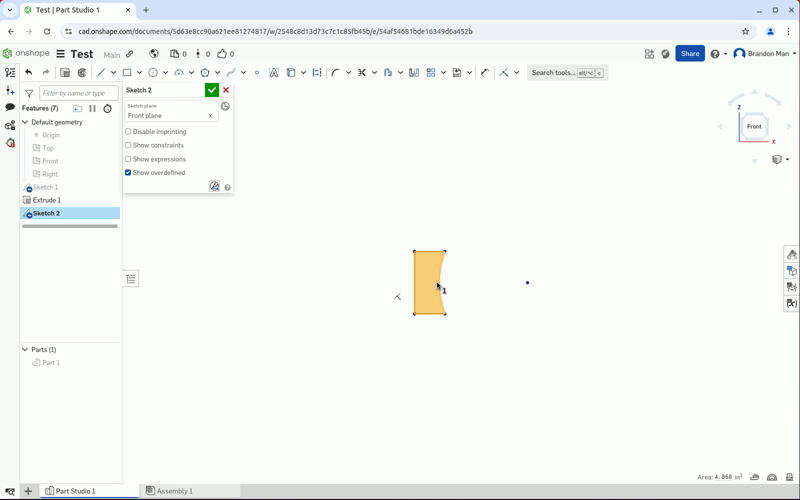
scroll(-6)
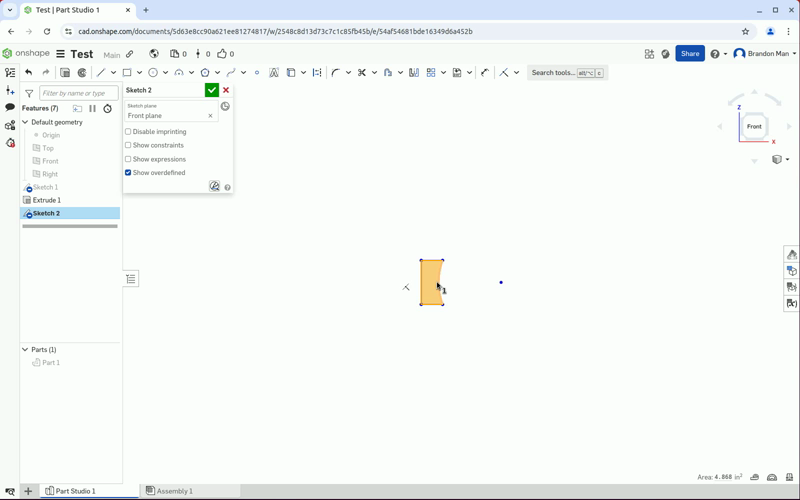
scroll(-6)
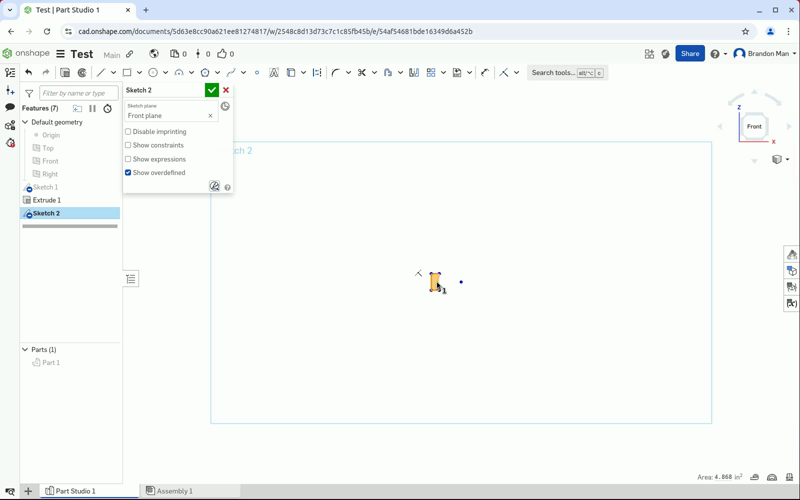
mouse_move(73, 352)
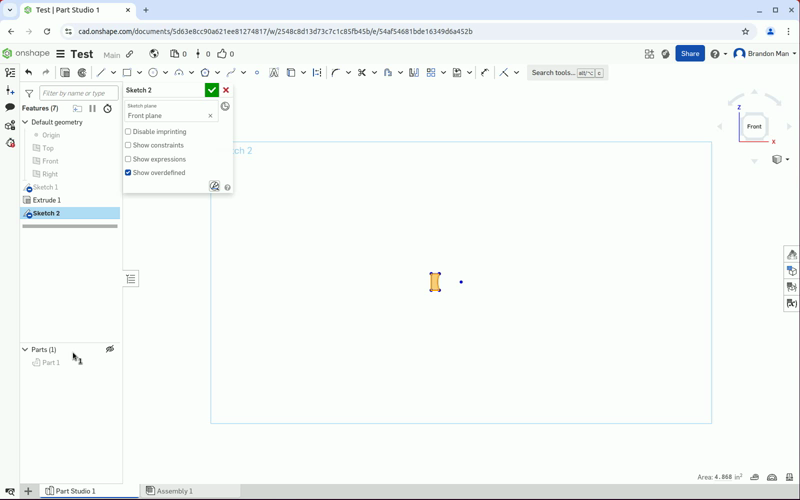
key(shift+y)
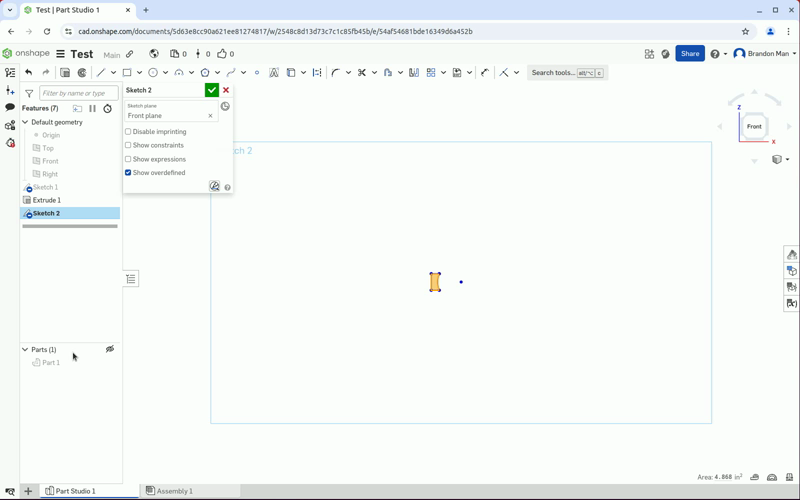
key(shift+e)
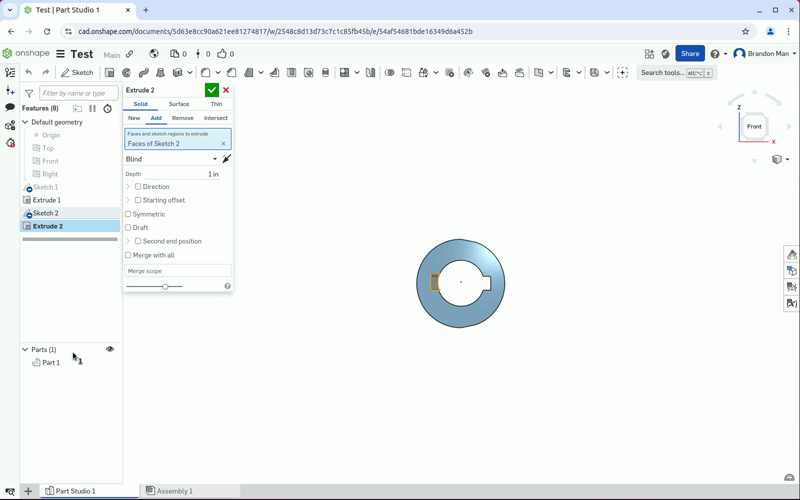
mouse_move(143, 106)
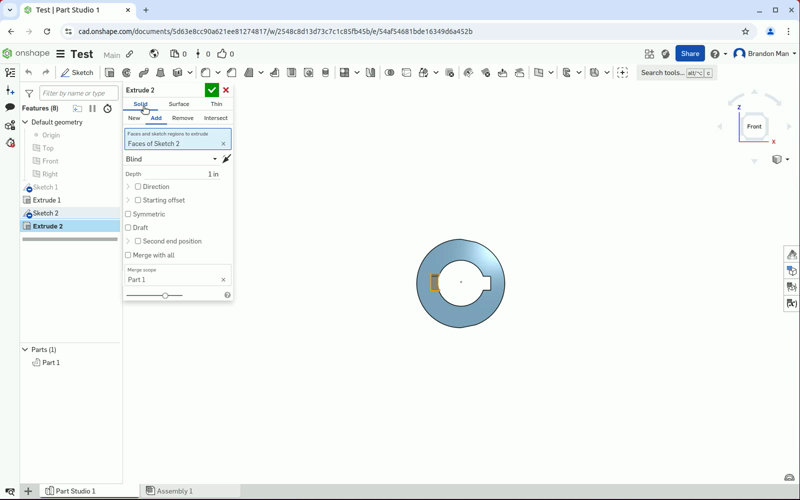
click(143, 106)
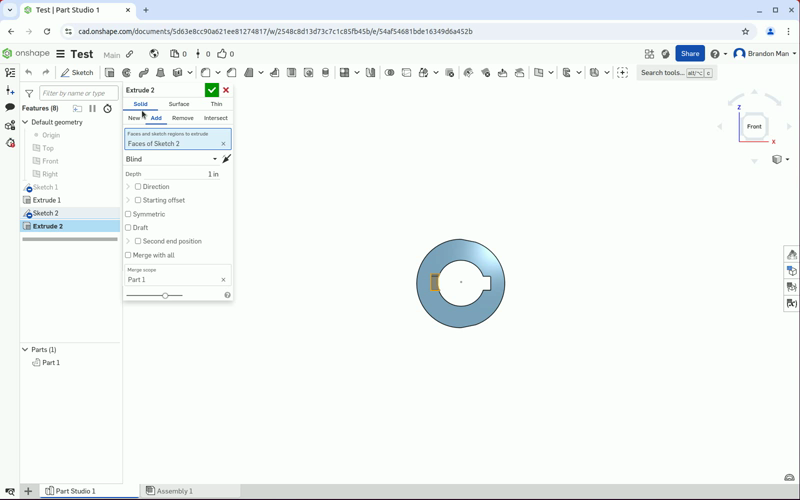
mouse_move(137, 120)
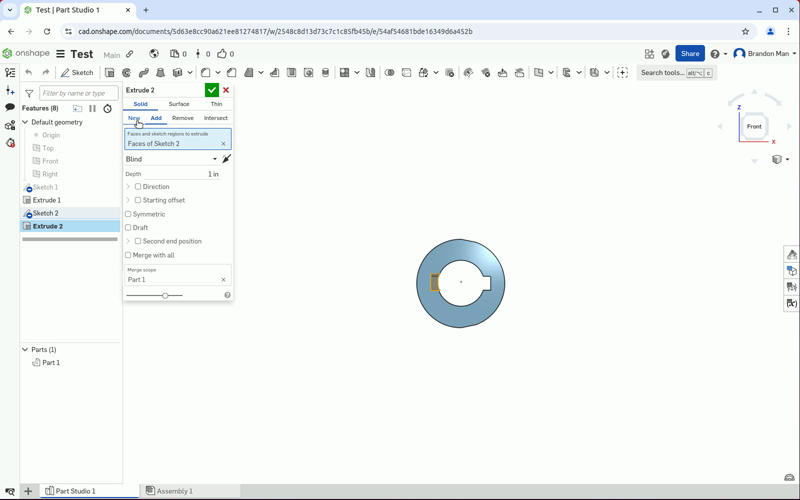
click(137, 120)
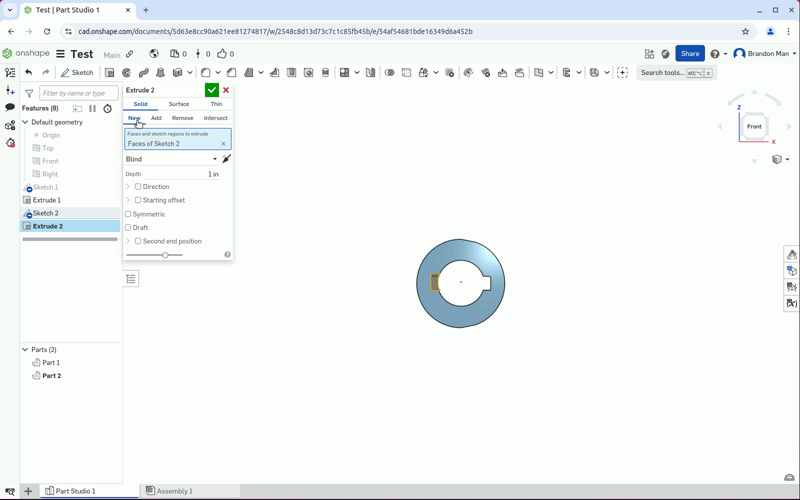
key(tab, 4)
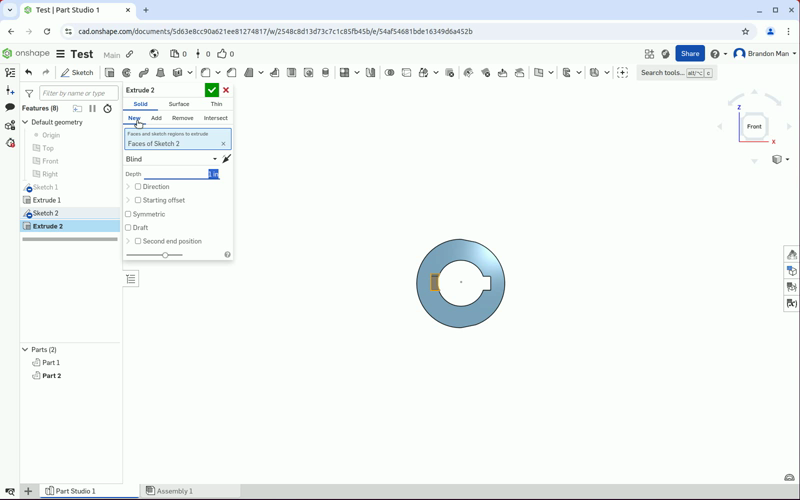
text(7.943)
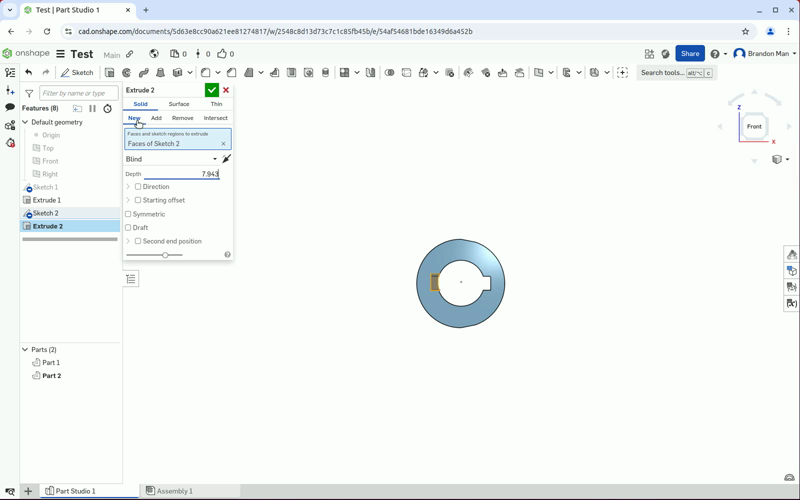
key(enter)
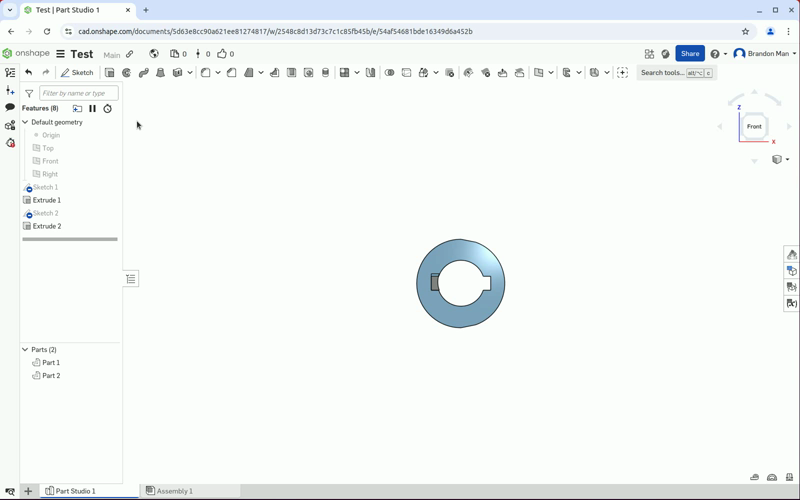
key(shift+h)
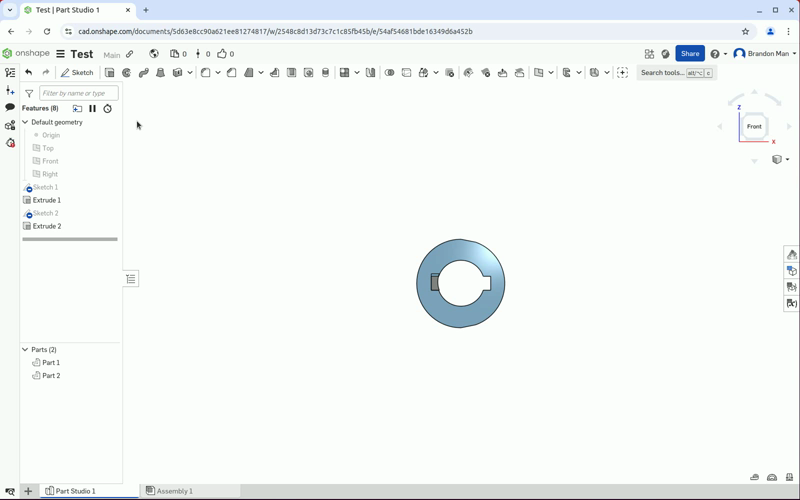
key(shift+h)
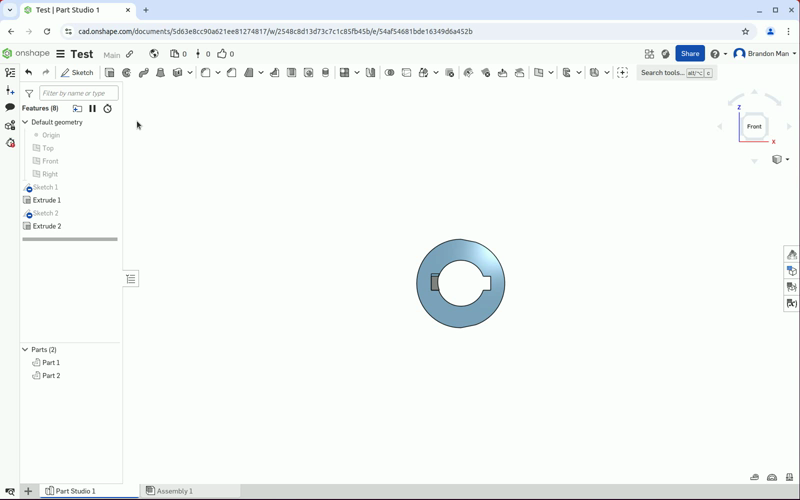
mouse_move(73, 189)
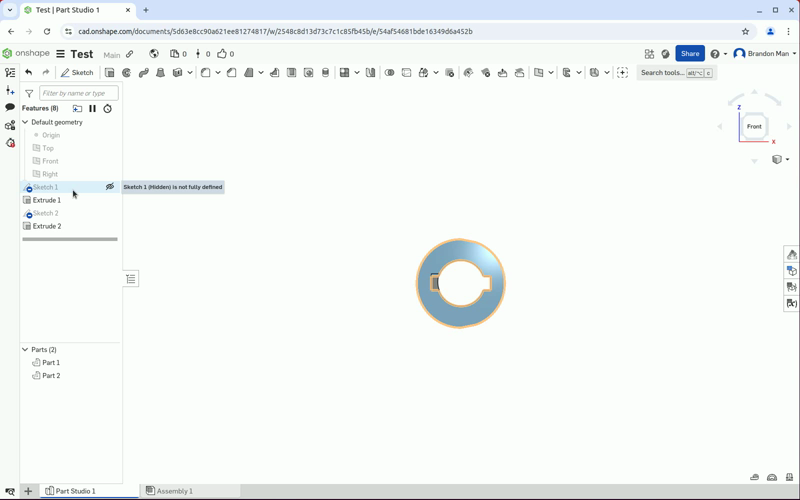
click(73, 189)
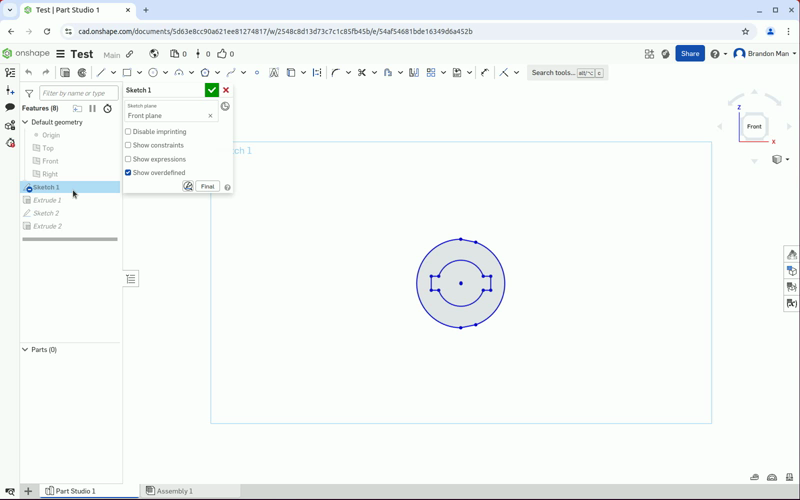
mouse_move(229, 92)
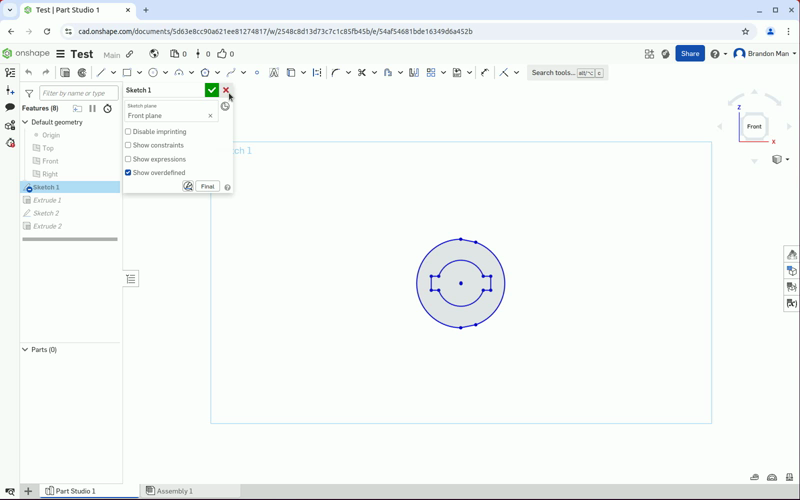
click(229, 92)
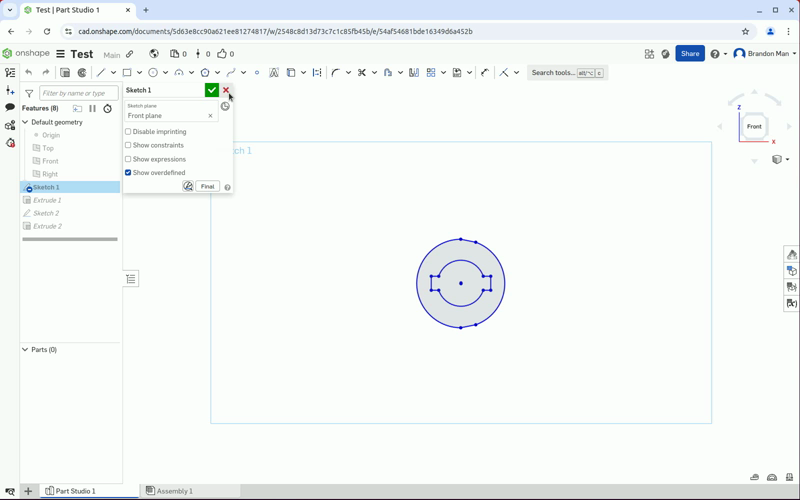
key(shift+s)
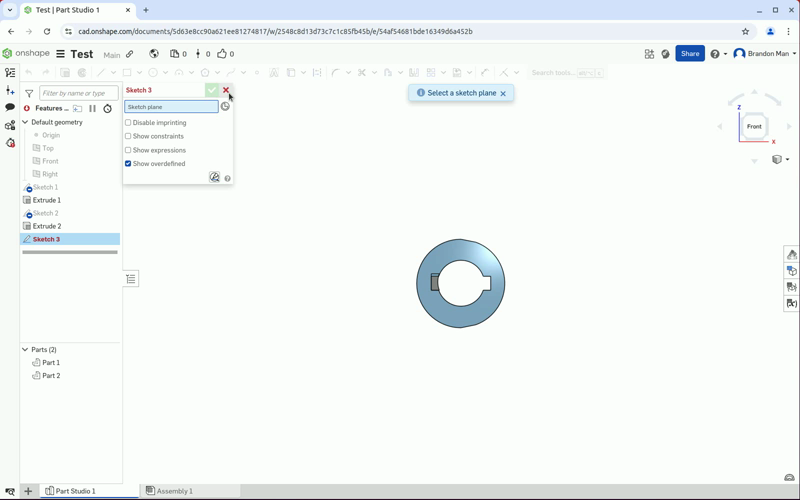
mouse_move(73, 163)
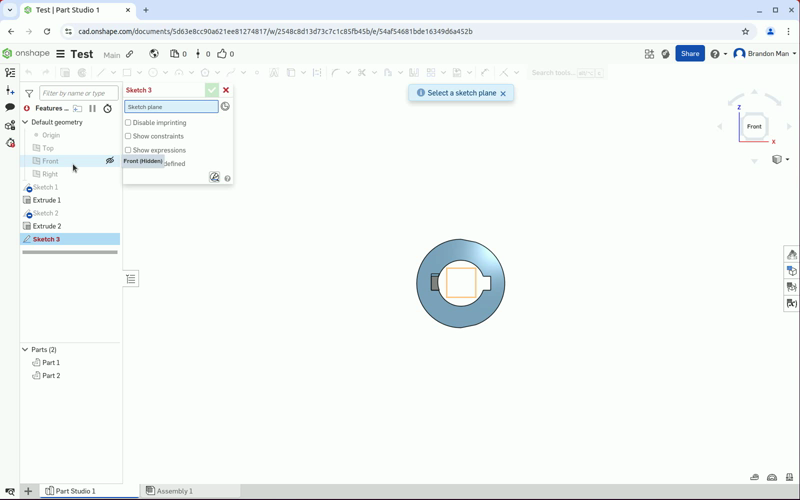
click(73, 163)
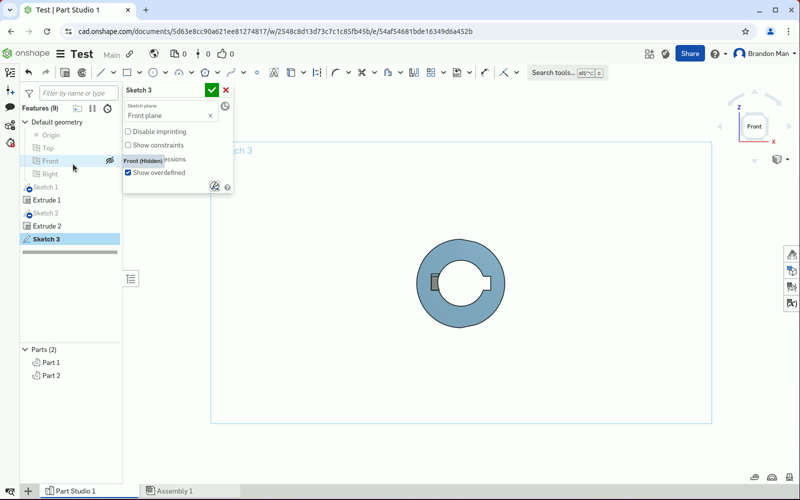
mouse_move(73, 352)
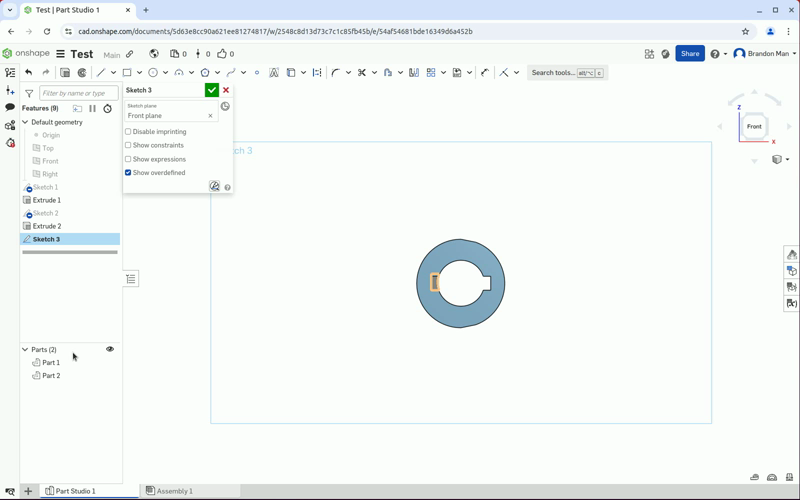
key(y)
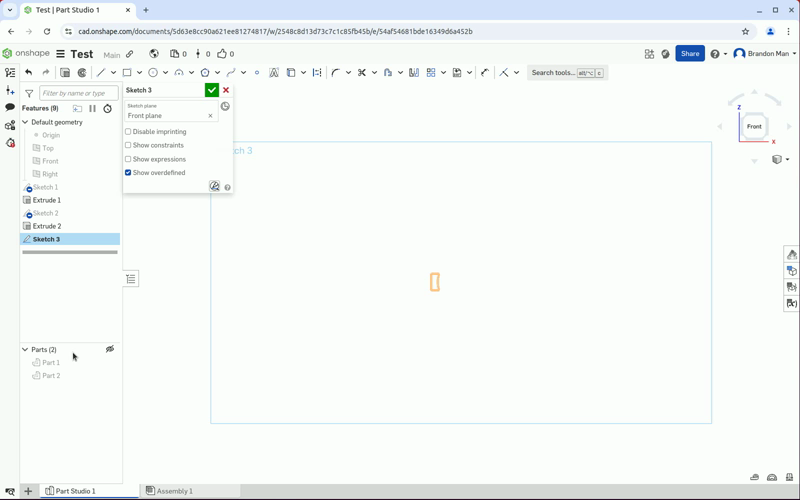
key(l)
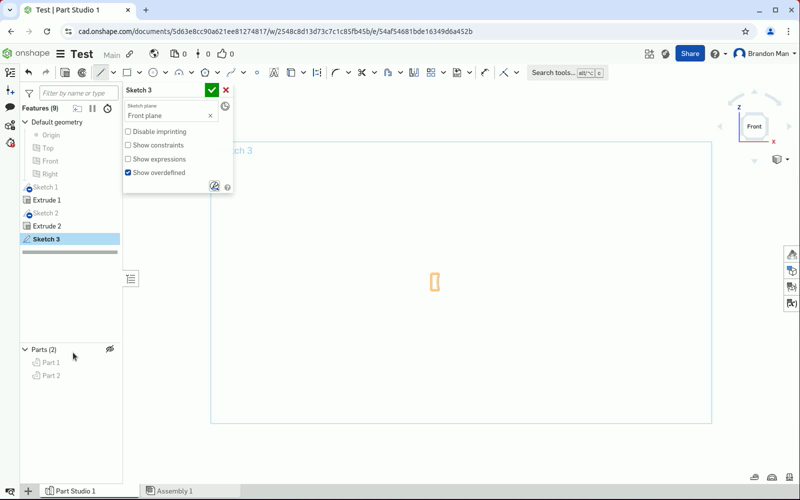
key_down(shift)
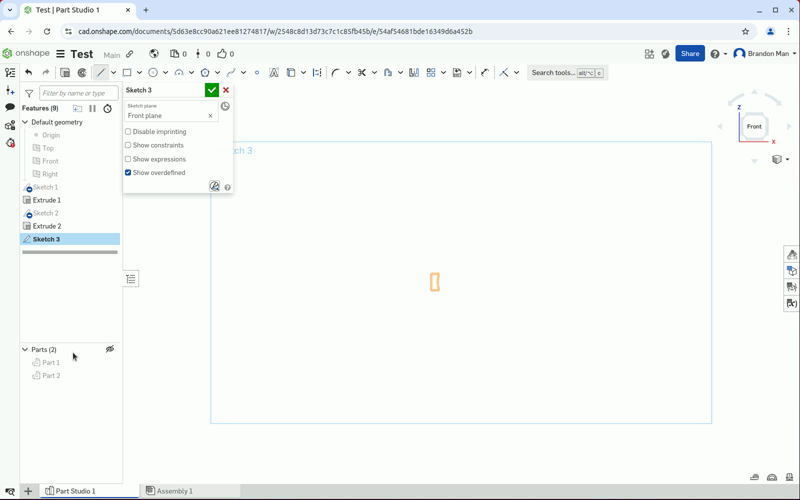
mouse_move(476, 324)
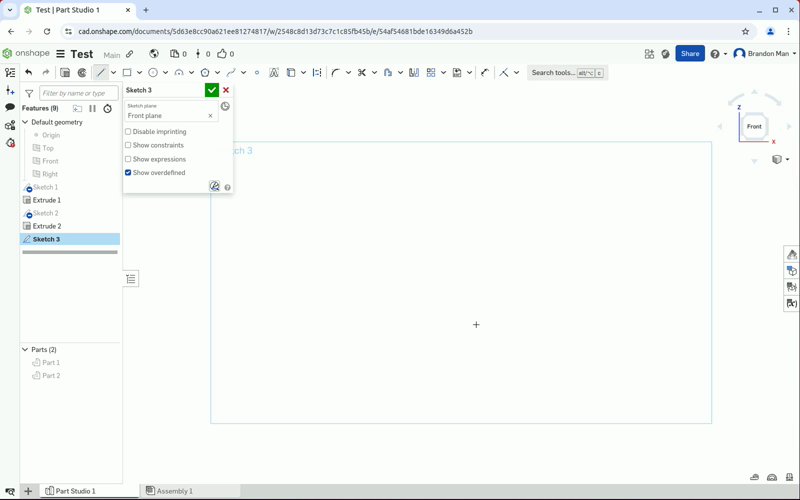
click(476, 324)
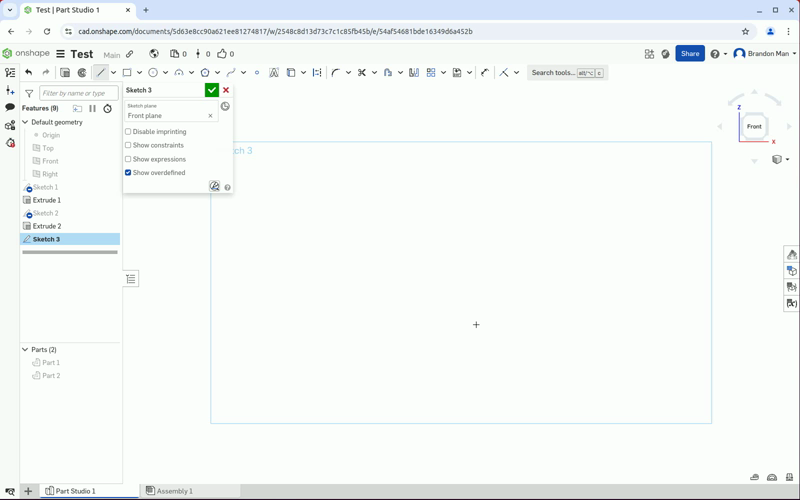
key_up(shift)
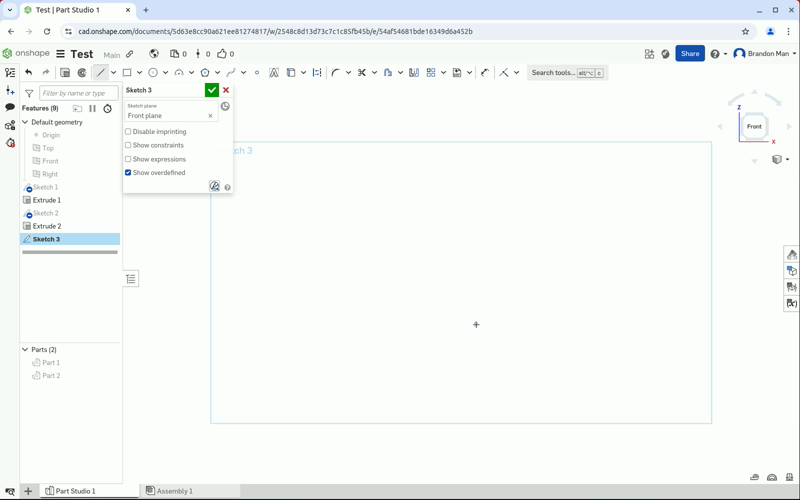
key_down(shift)
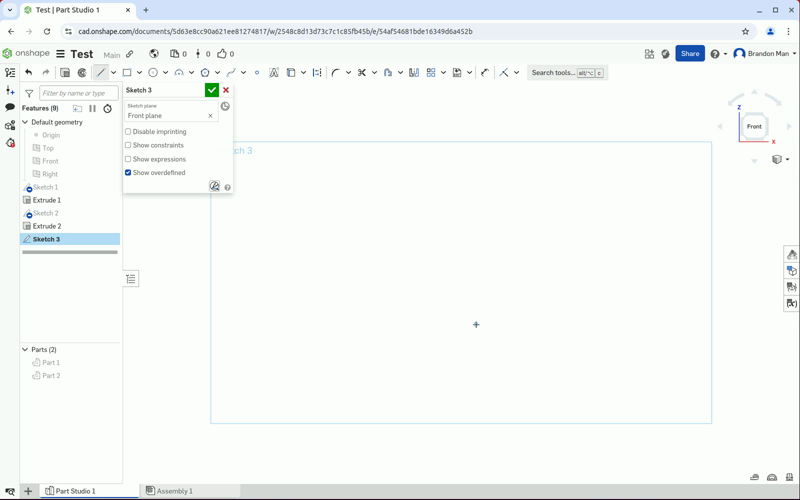
mouse_move(549, 311)
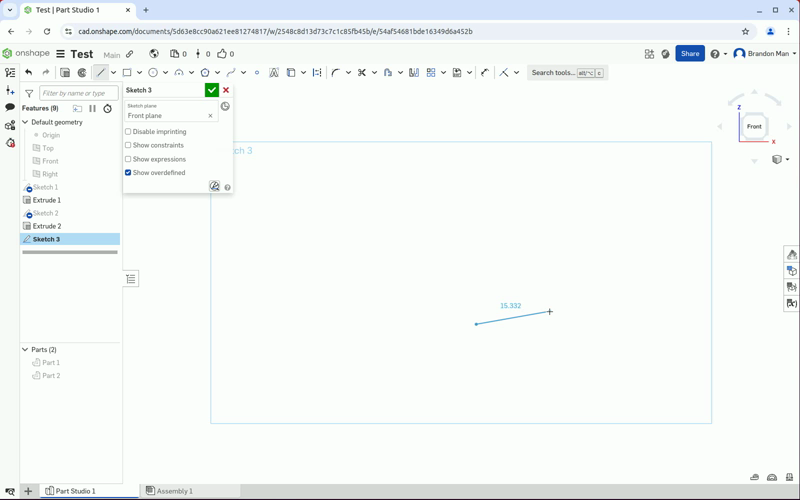
click(549, 311)
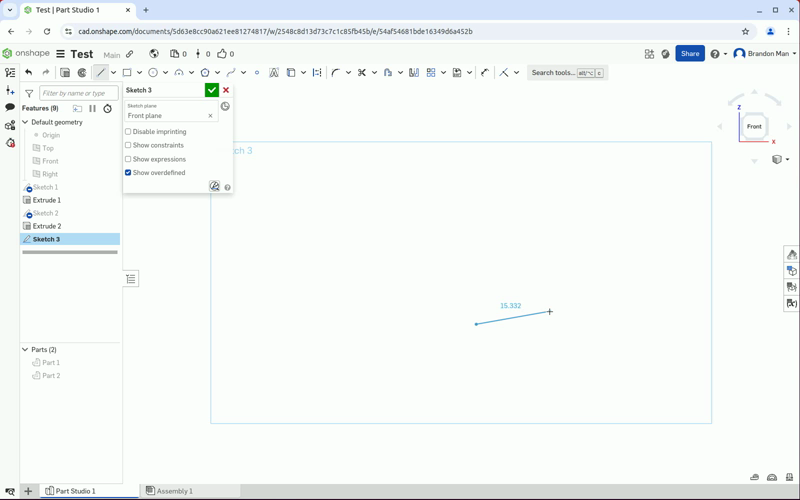
key_up(shift)
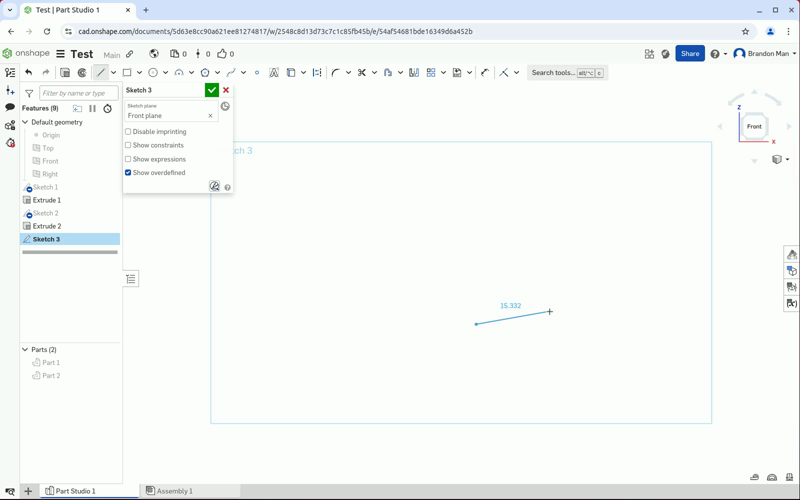
key(esc)
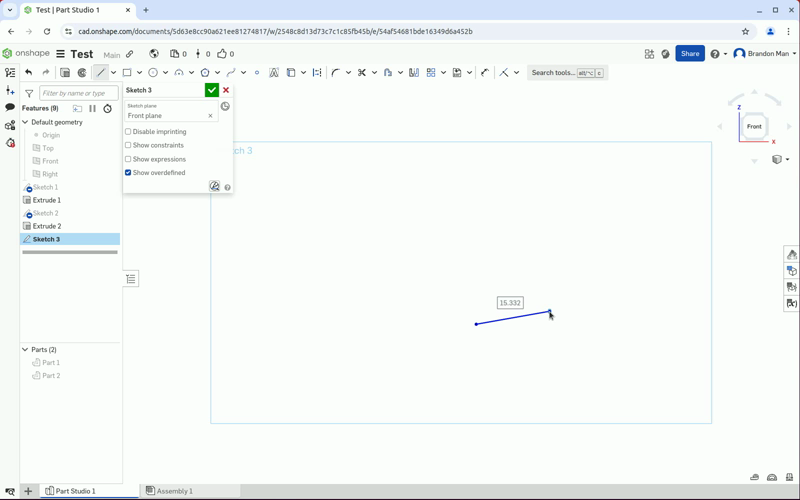
key(a)
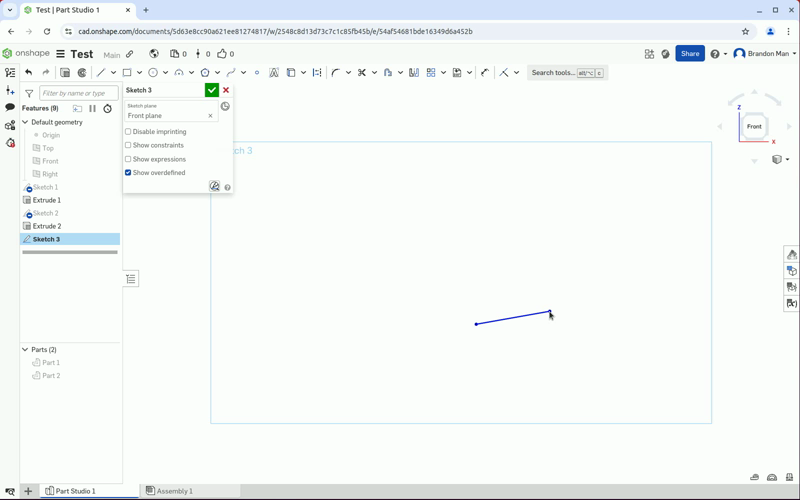
mouse_move(549, 311)
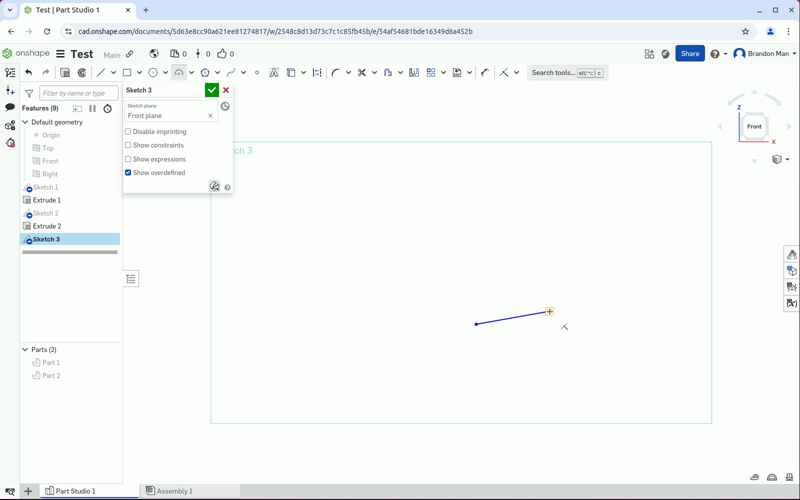
click(549, 311)
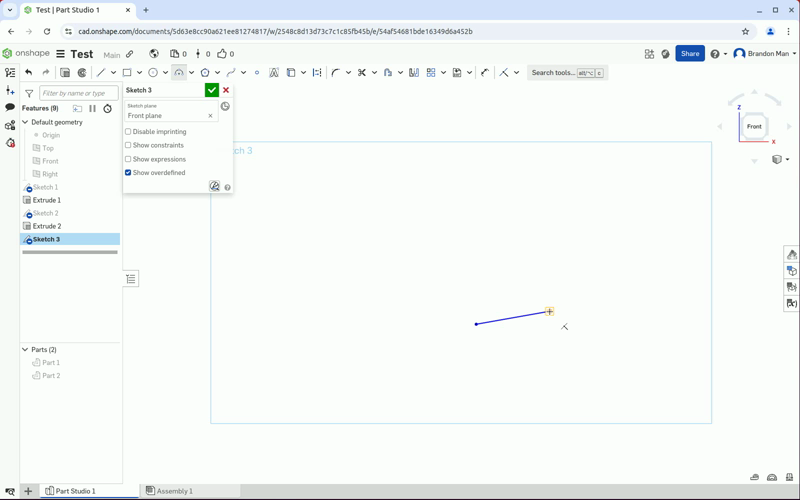
key_down(shift)
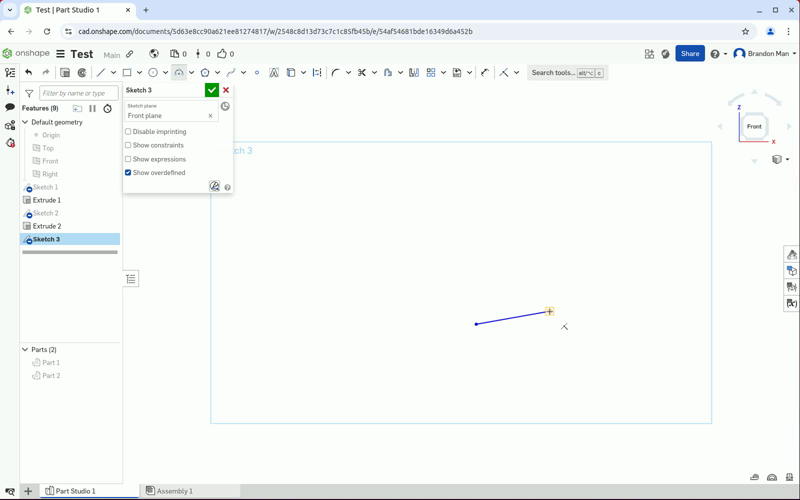
mouse_move(549, 252)
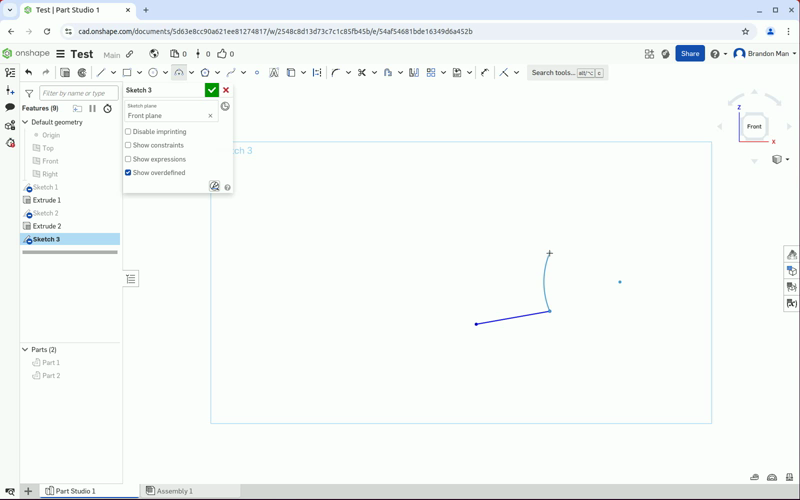
click(549, 252)
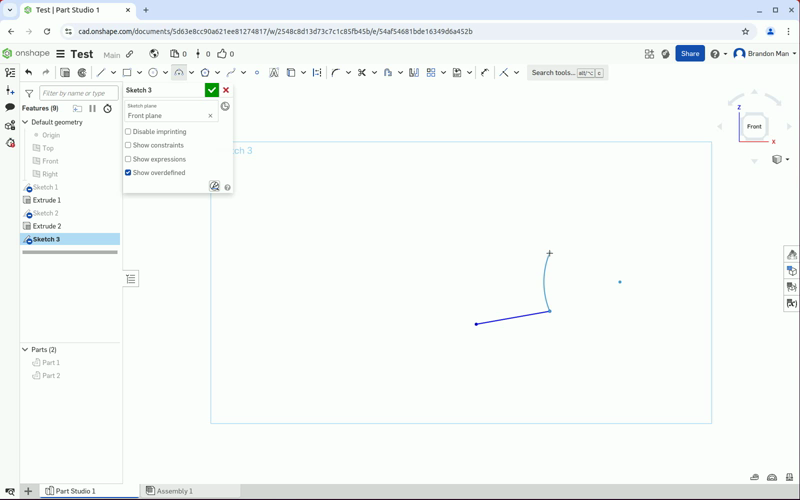
mouse_move(514, 282)
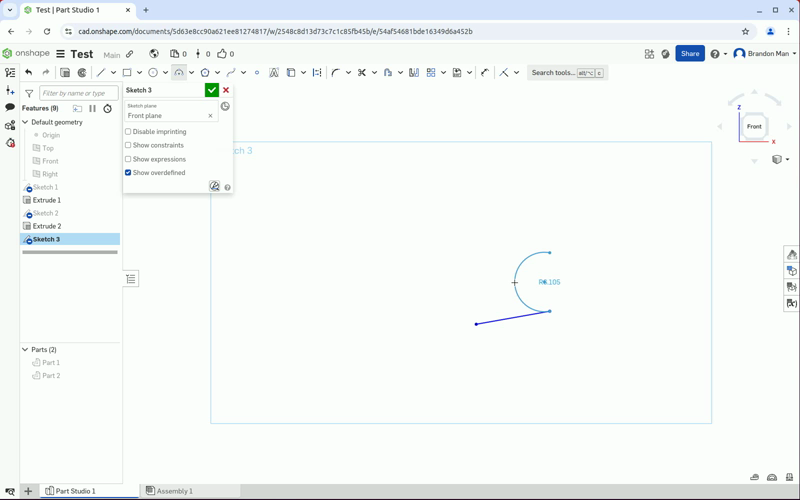
click(514, 282)
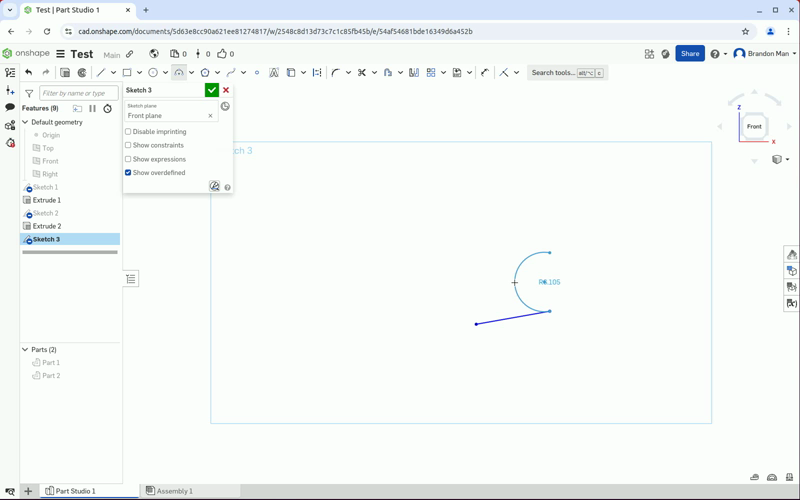
key_up(shift)
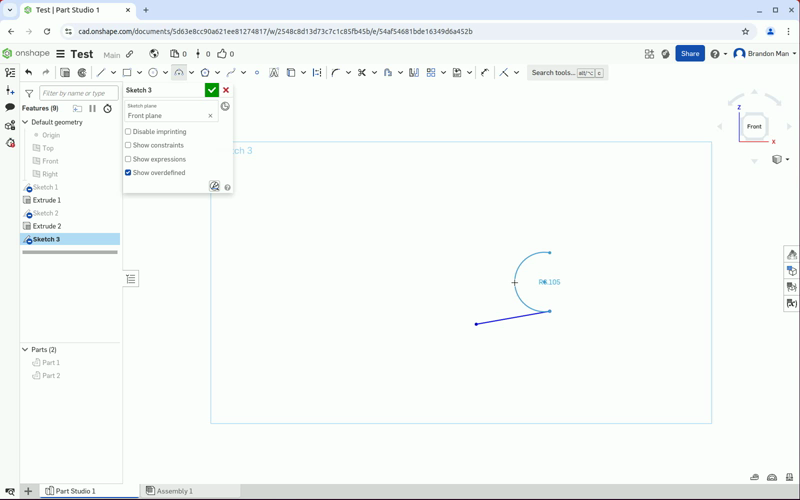
key(esc)
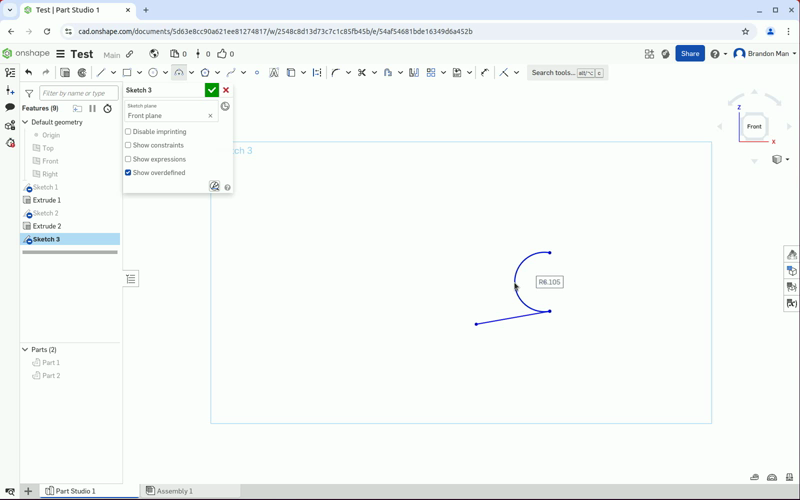
key(l)
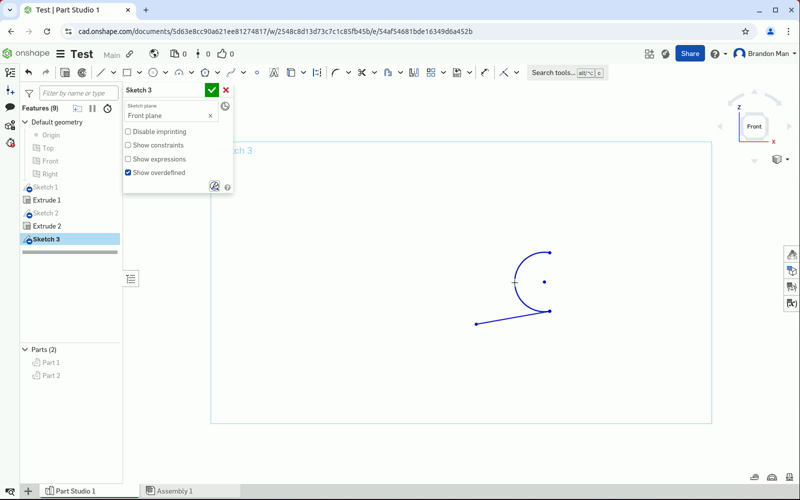
mouse_move(549, 252)
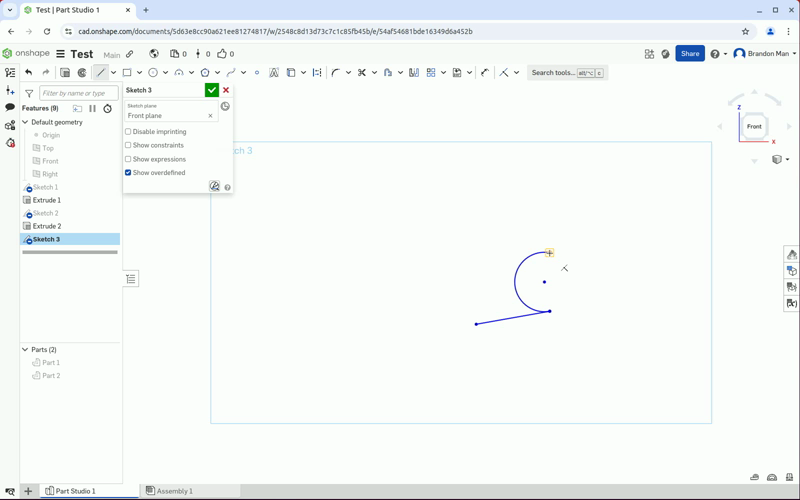
click(549, 252)
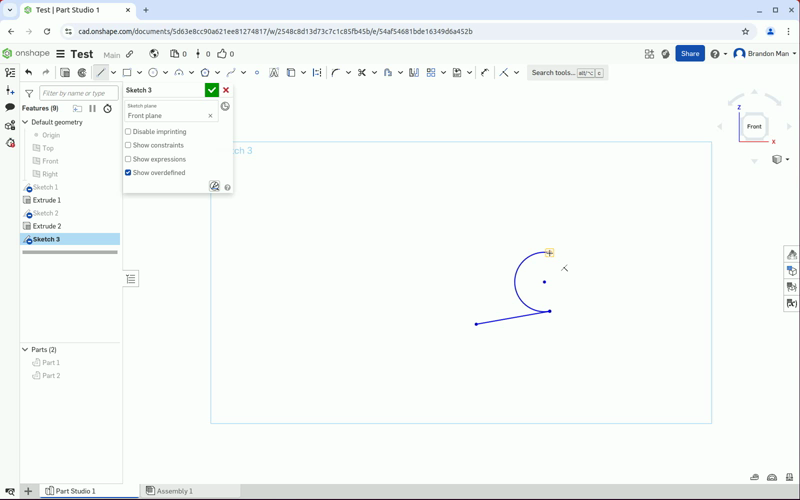
key_down(shift)
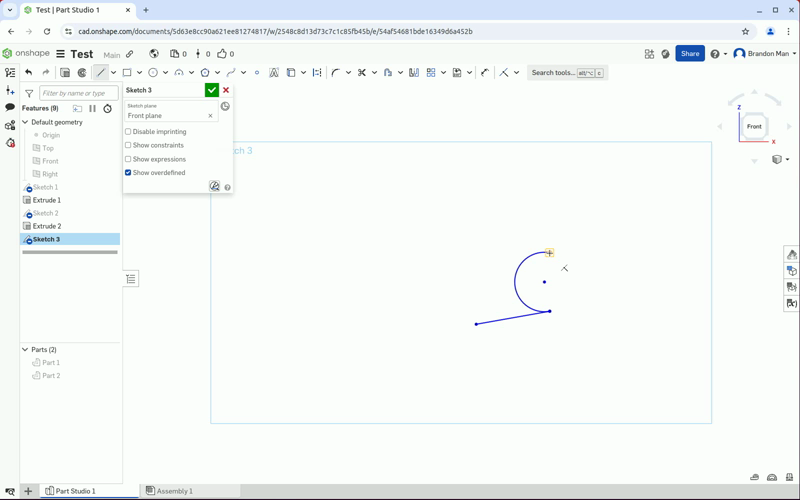
mouse_move(476, 240)
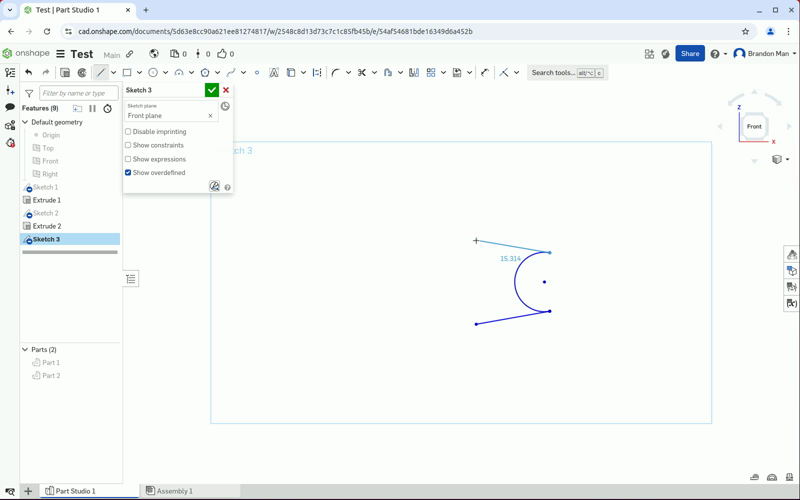
click(476, 240)
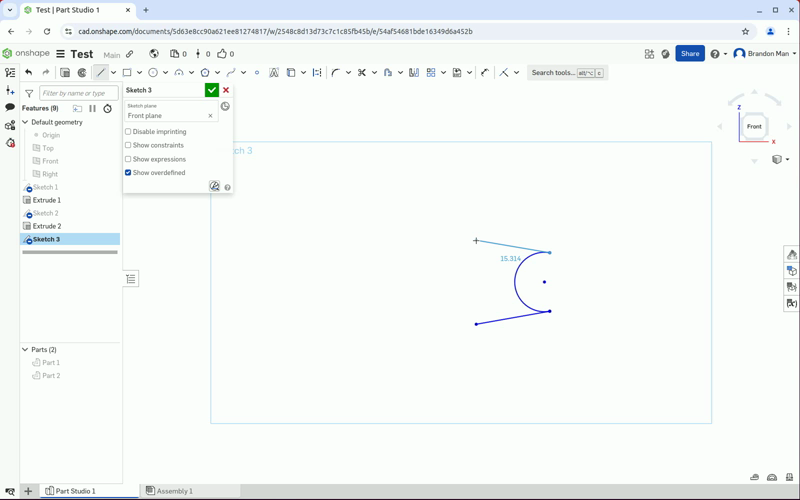
key_up(shift)
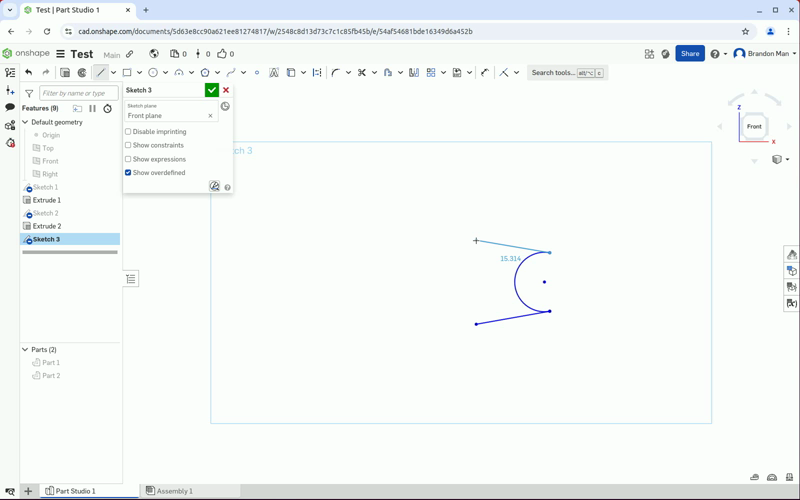
key(esc)
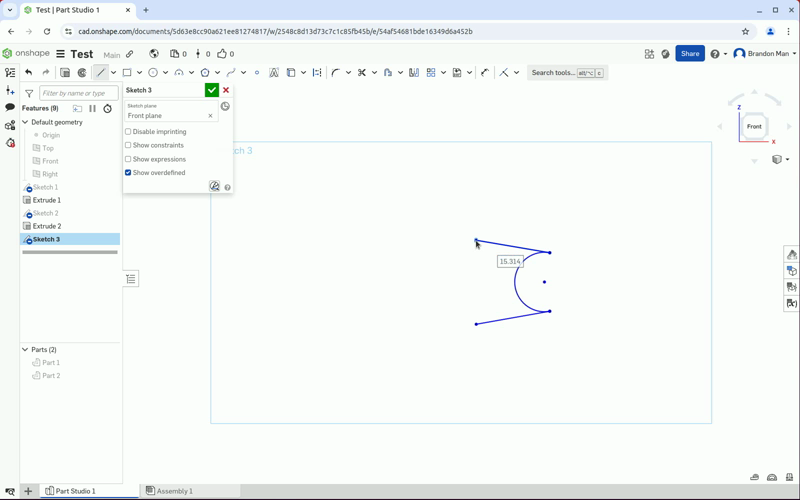
key(a)
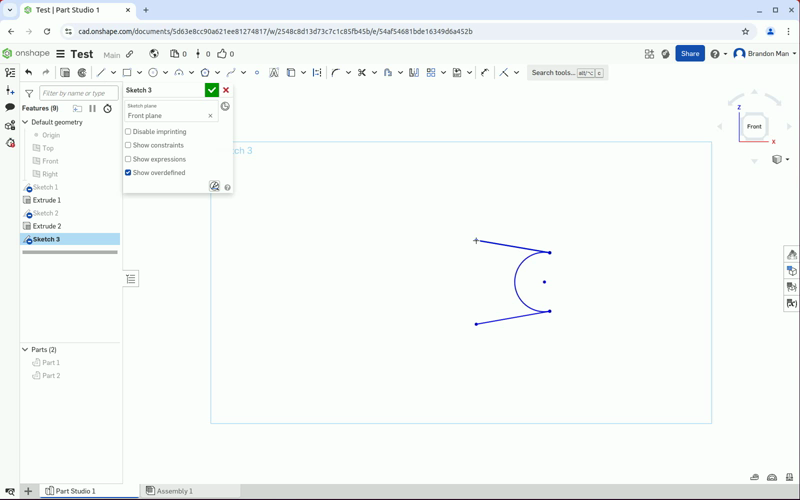
mouse_move(476, 240)
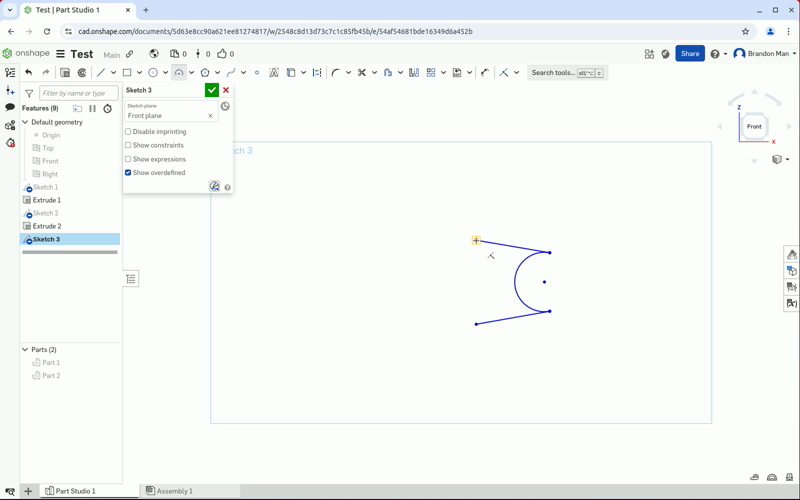
click(476, 240)
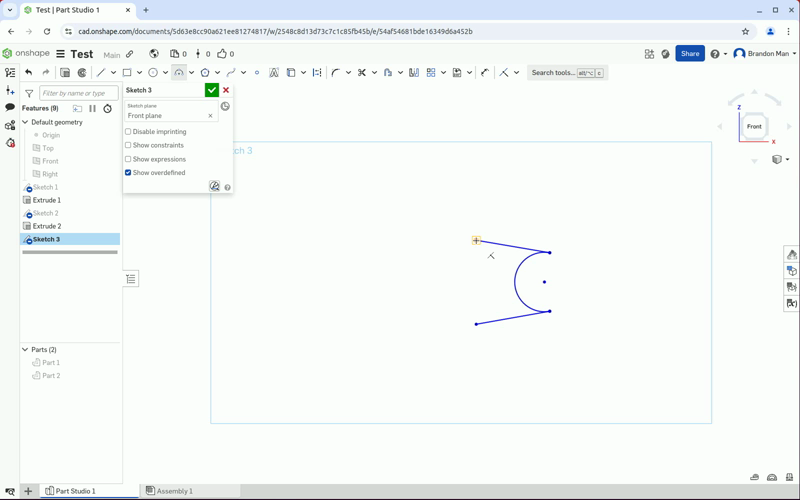
mouse_move(476, 324)
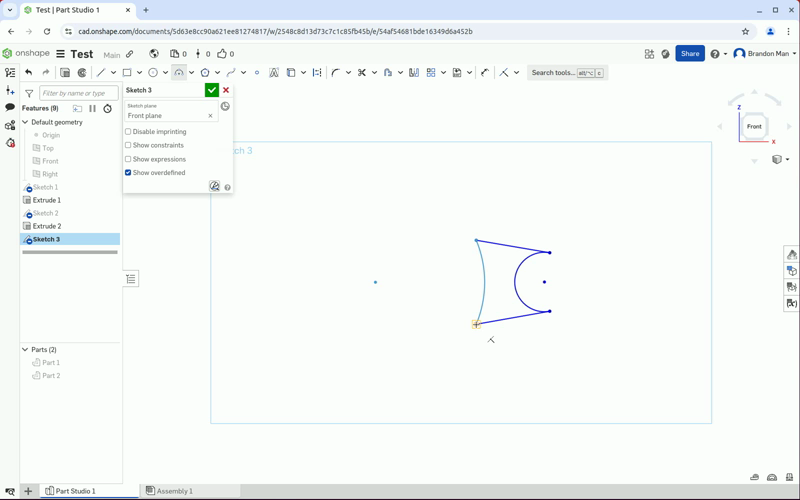
click(476, 324)
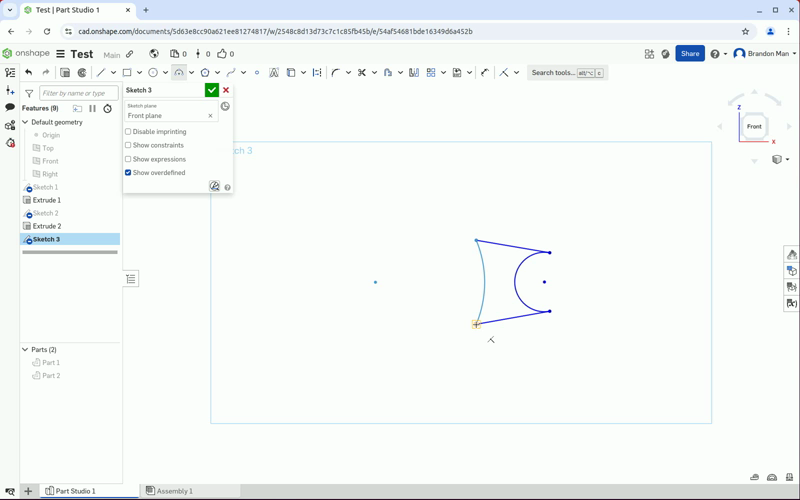
key_down(shift)
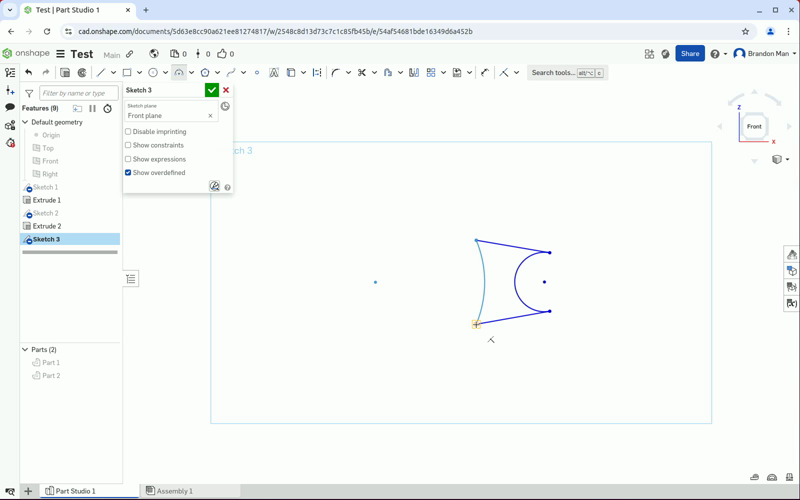
mouse_move(505, 282)
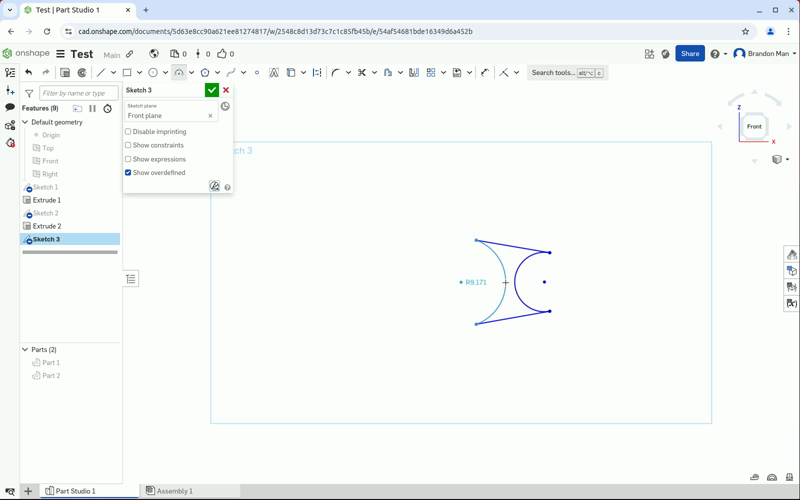
click(505, 282)
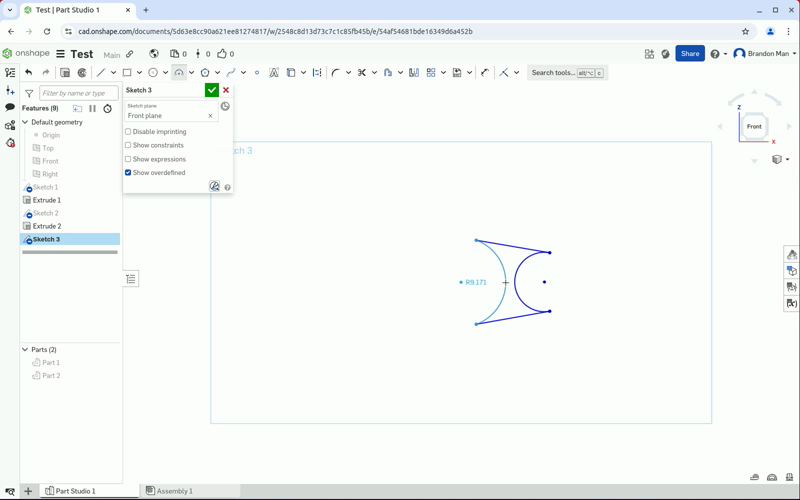
key_up(shift)
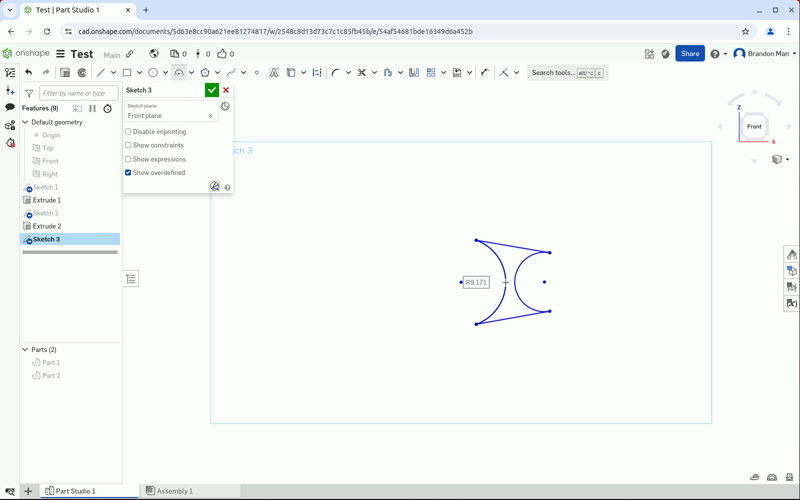
key(esc)
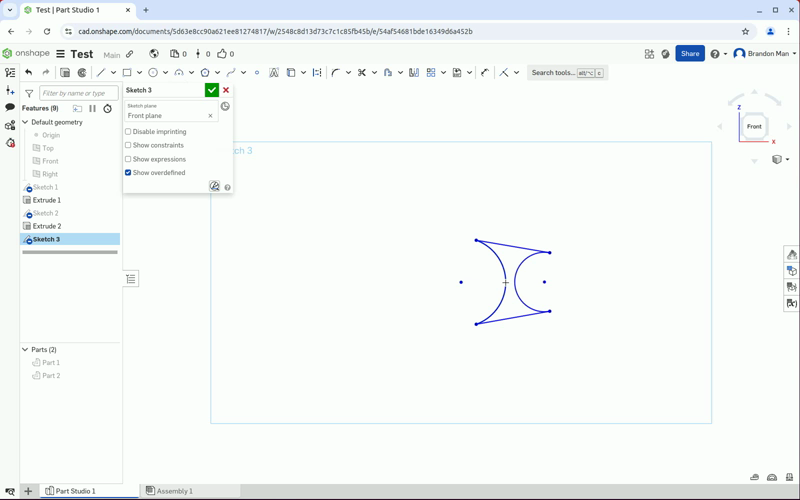
mouse_move(503, 264)
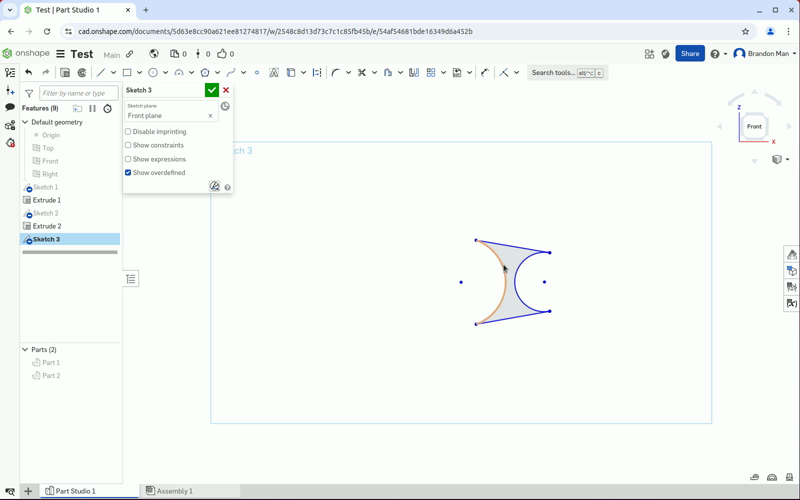
scroll(6)
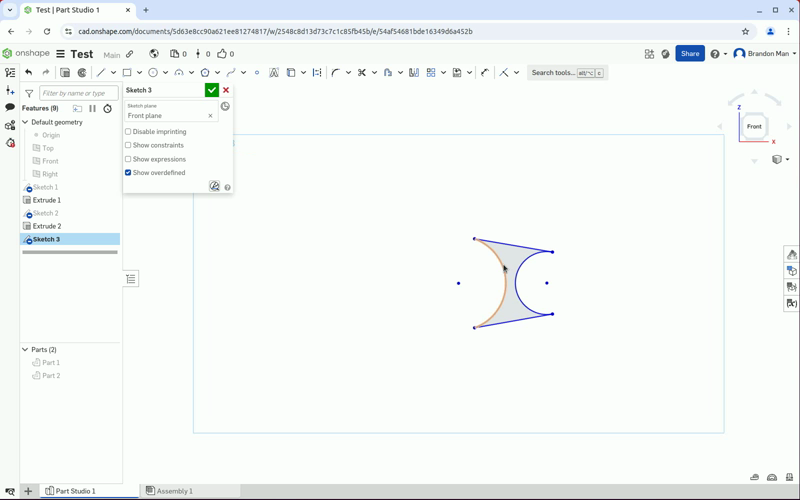
scroll(6)
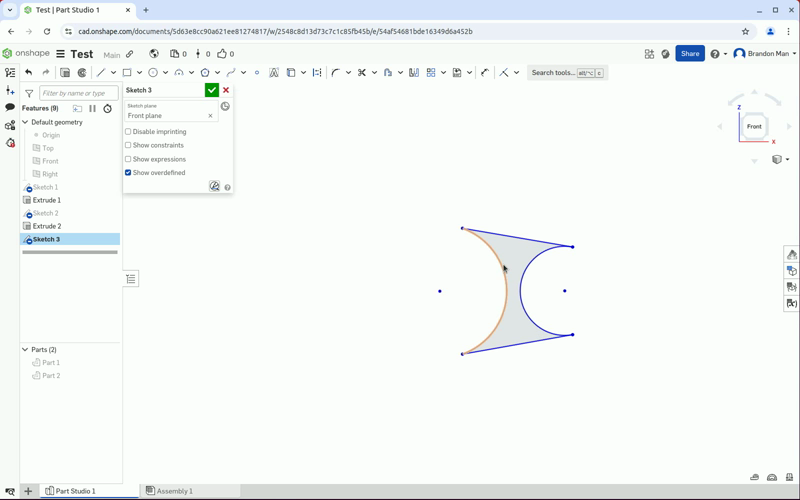
scroll(6)
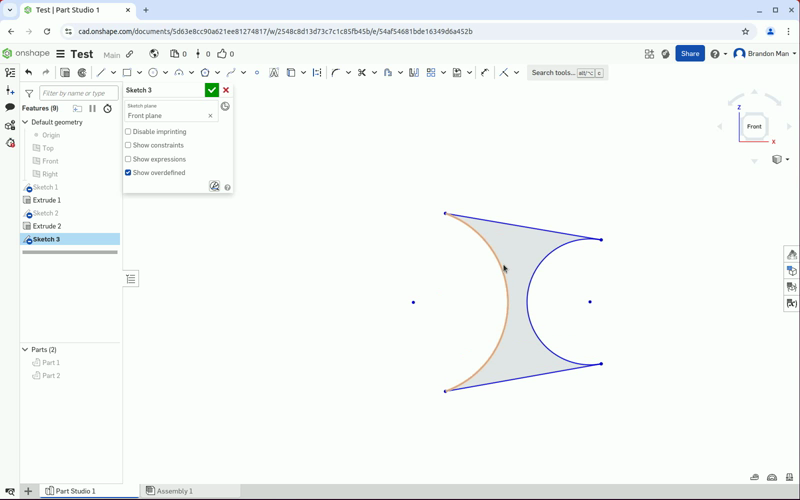
scroll(6)
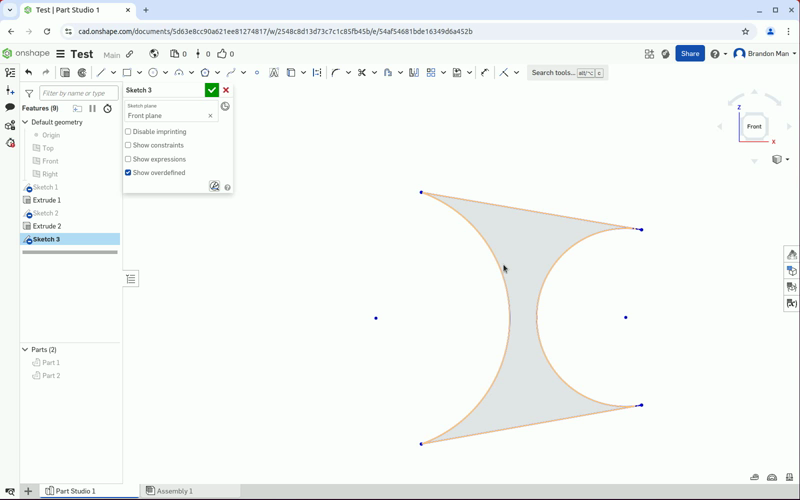
scroll(6)
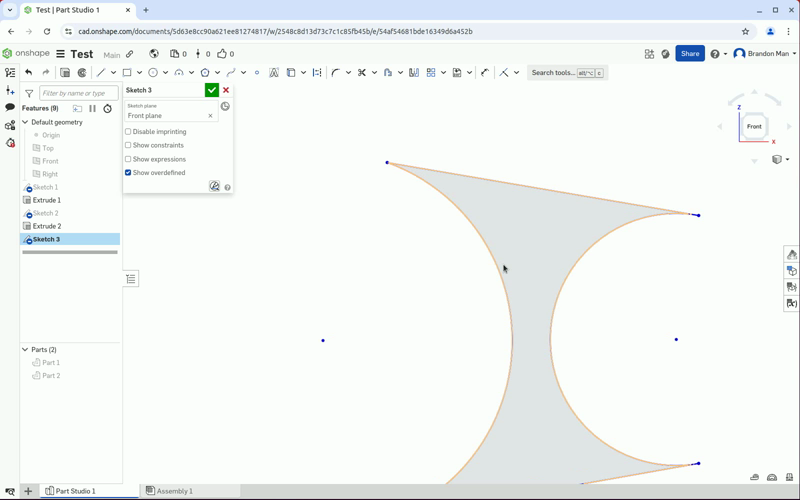
scroll(6)
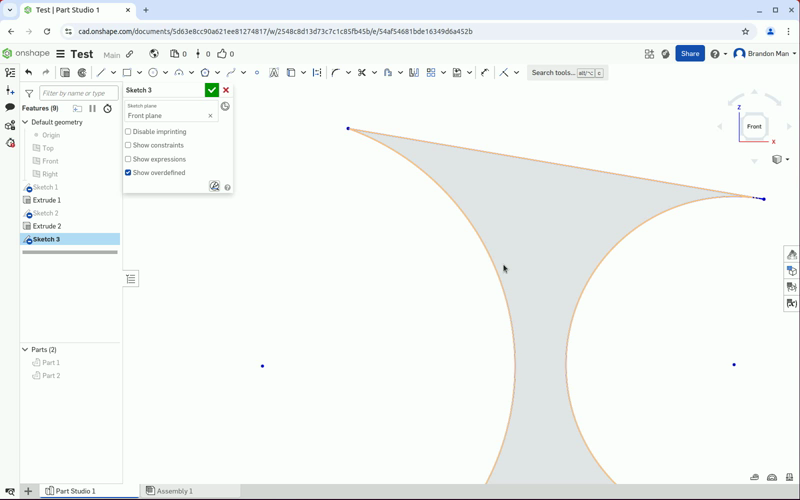
scroll(6)
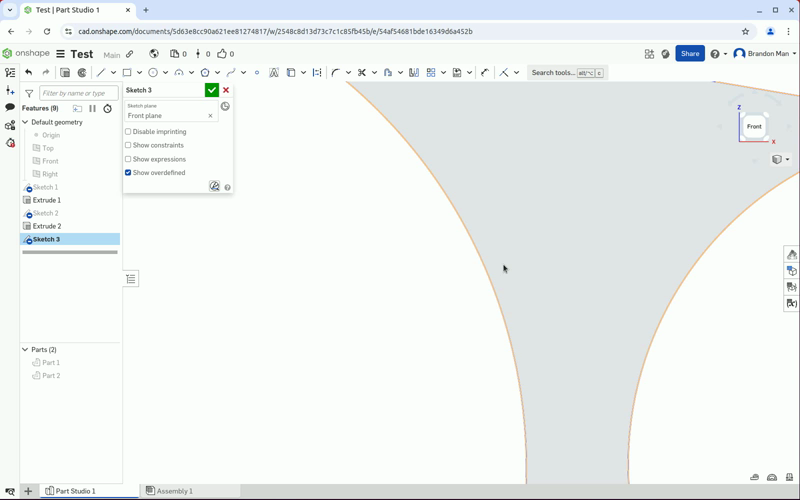
click(503, 264)
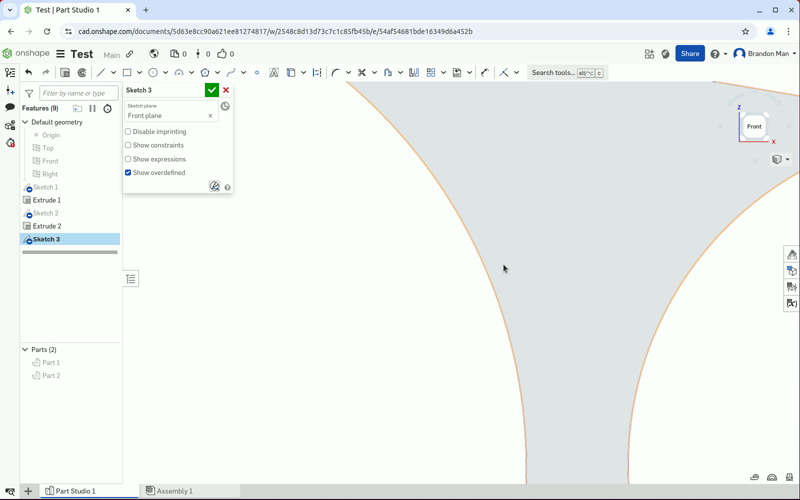
scroll(-6)
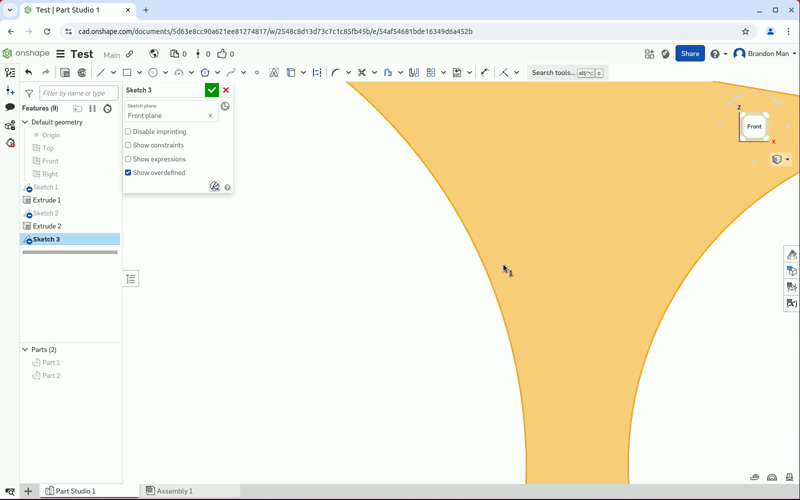
scroll(-6)
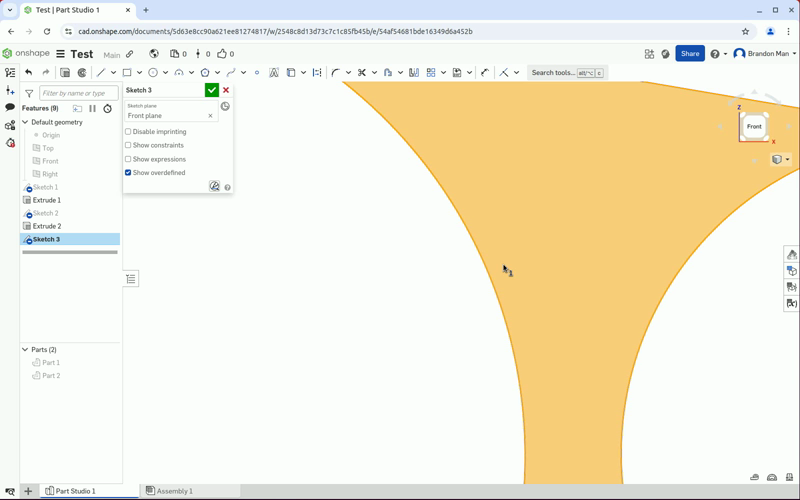
scroll(-6)
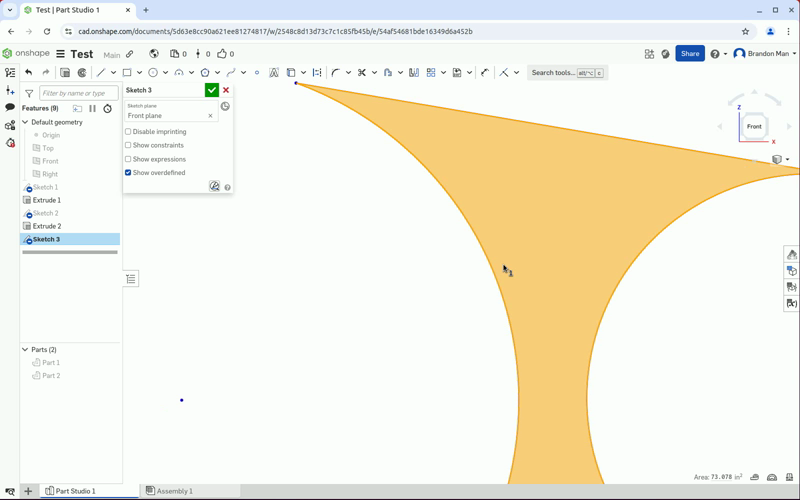
scroll(-6)
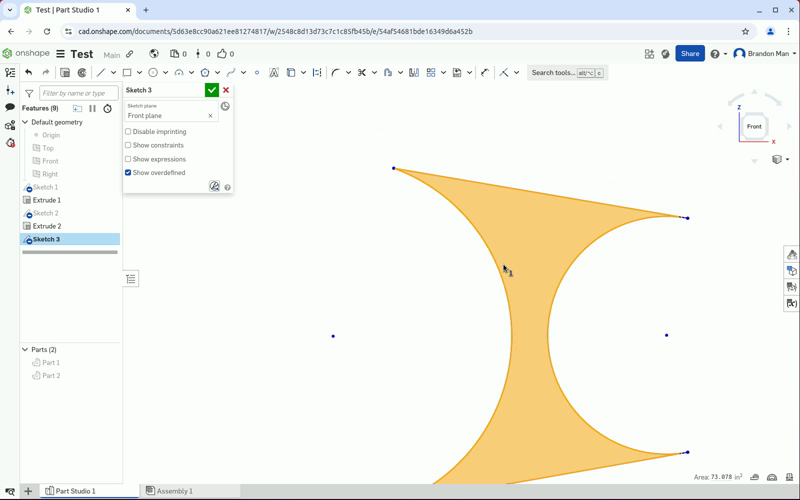
scroll(-6)
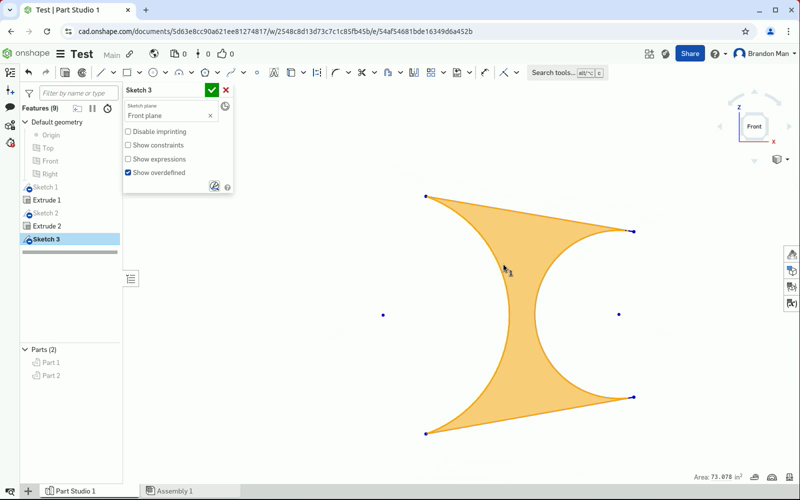
scroll(-6)
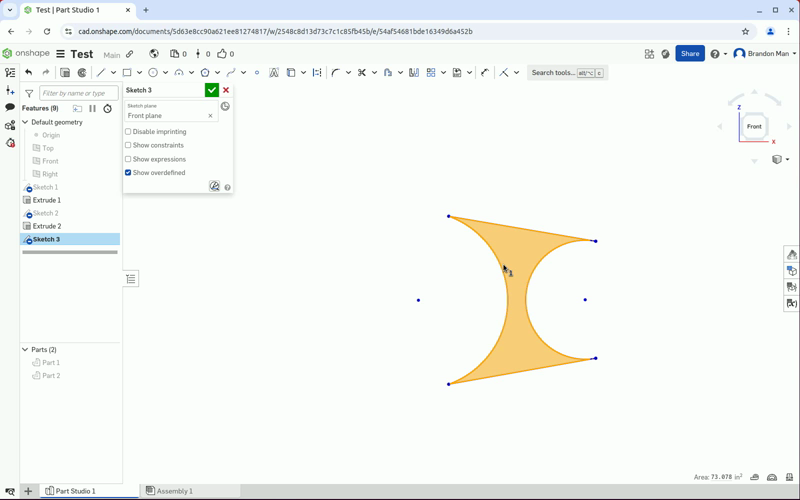
scroll(-6)
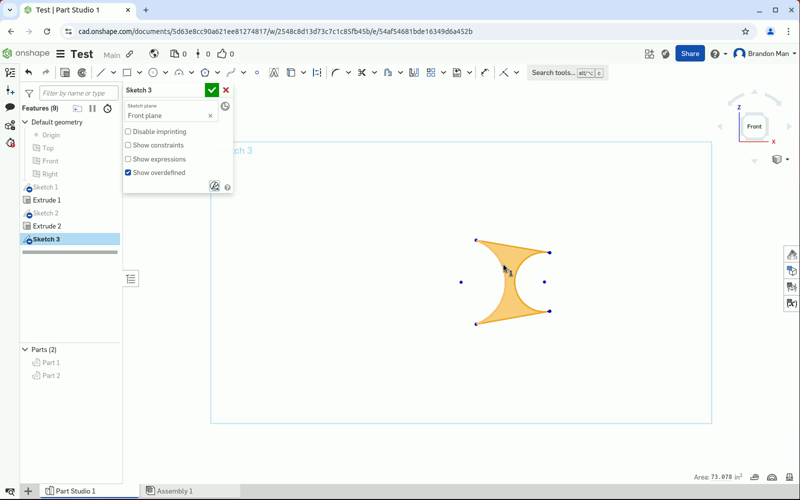
mouse_move(73, 352)
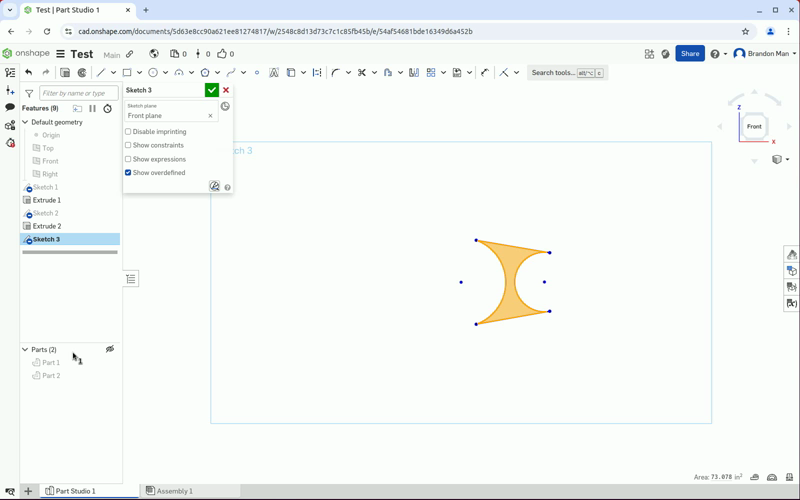
key(shift+y)
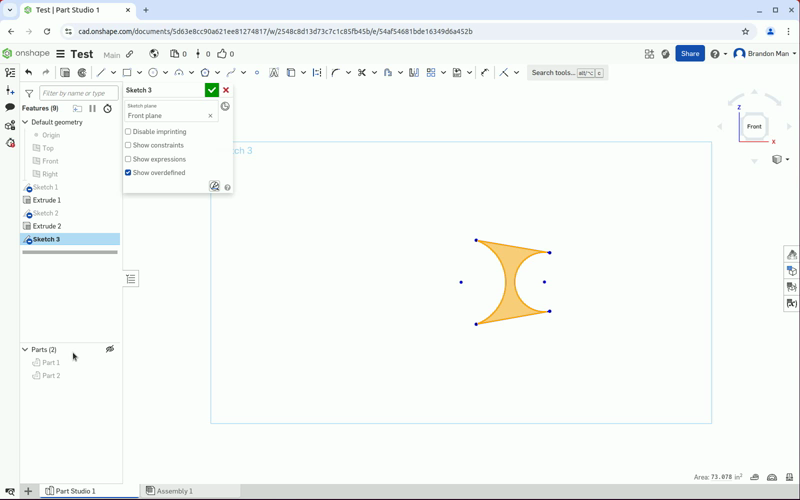
key(shift+e)
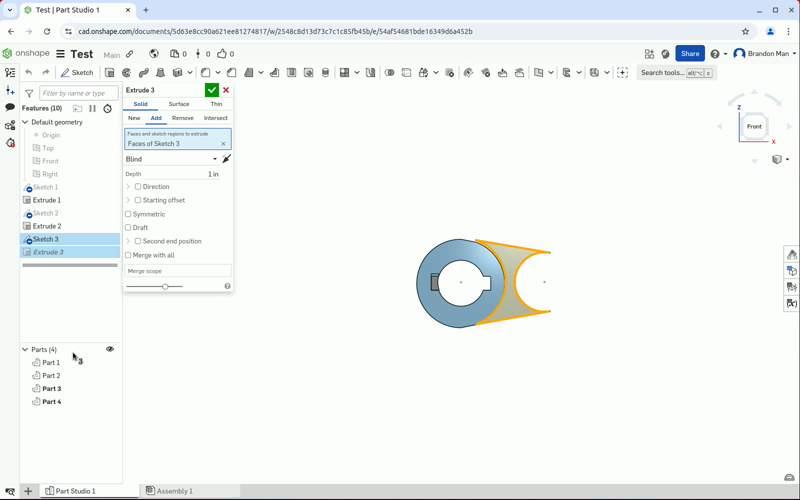
mouse_move(143, 106)
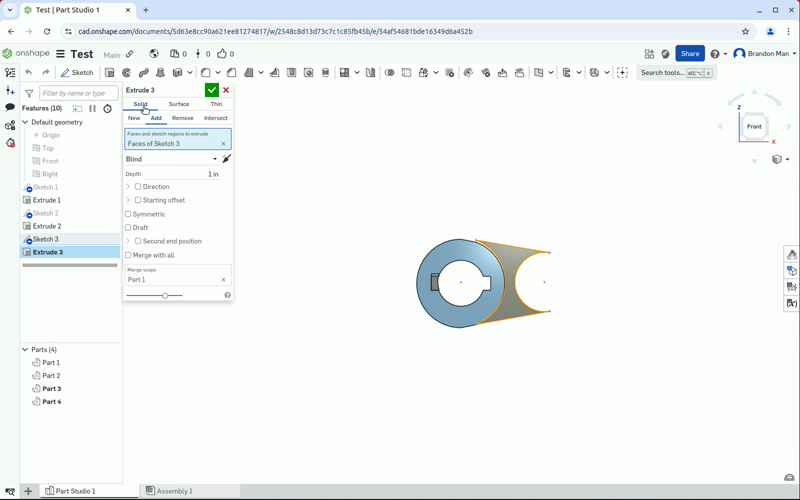
click(143, 106)
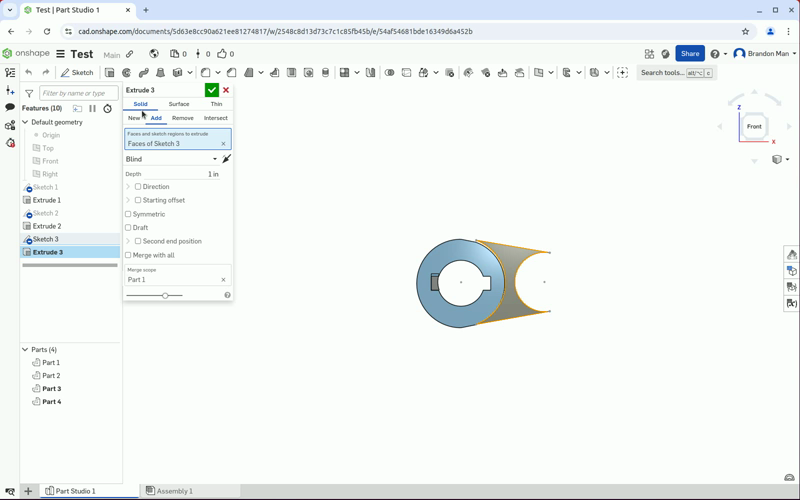
mouse_move(137, 120)
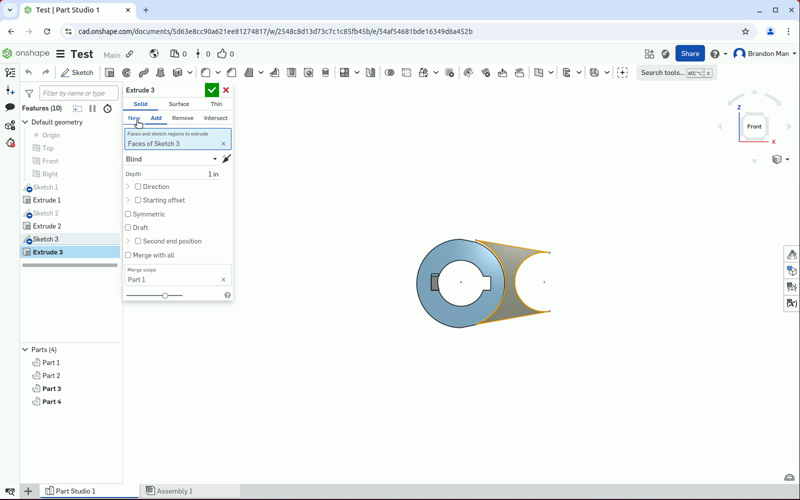
click(137, 120)
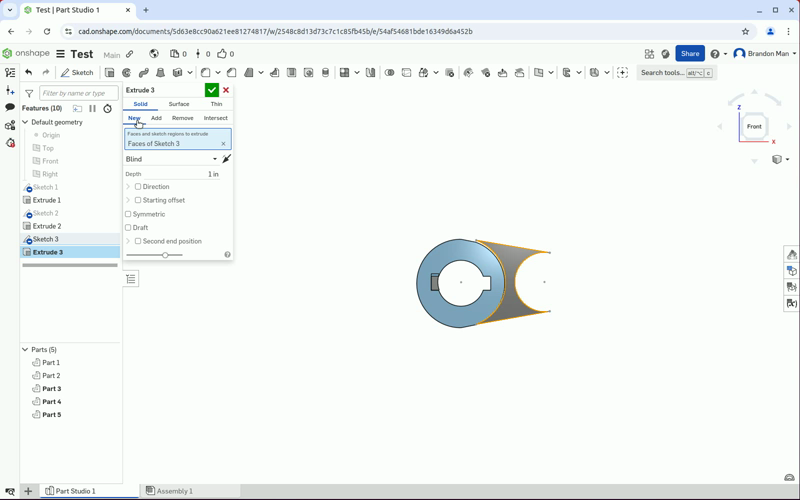
key(tab, 4)
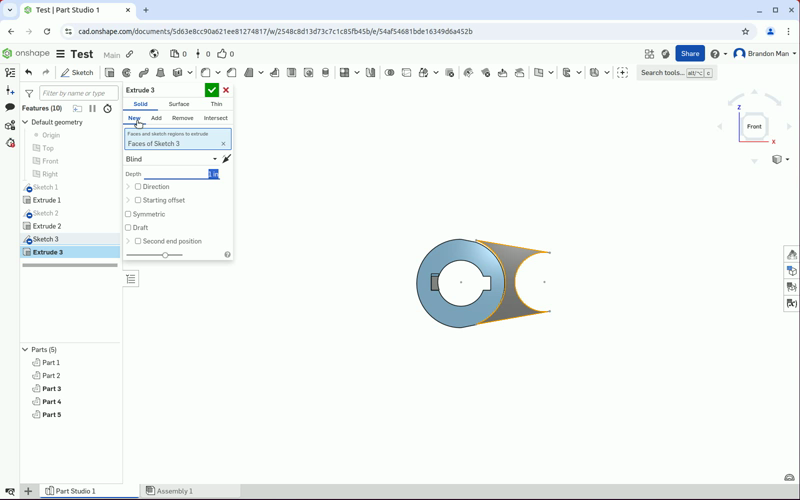
text(7.943)
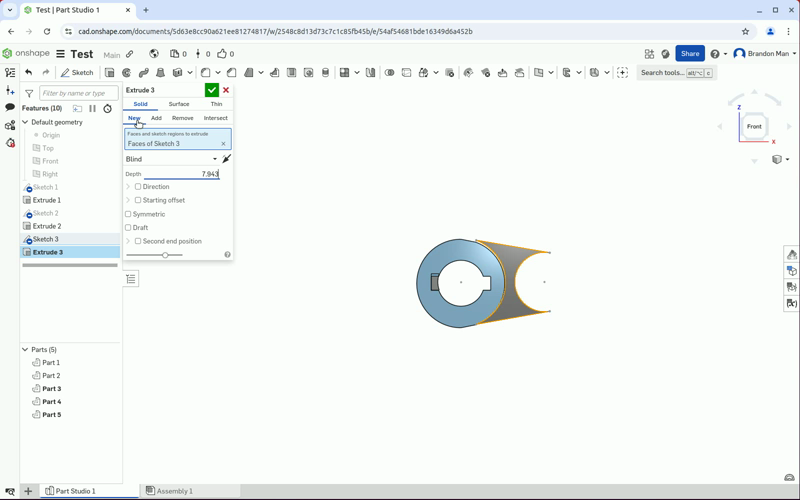
key(enter)
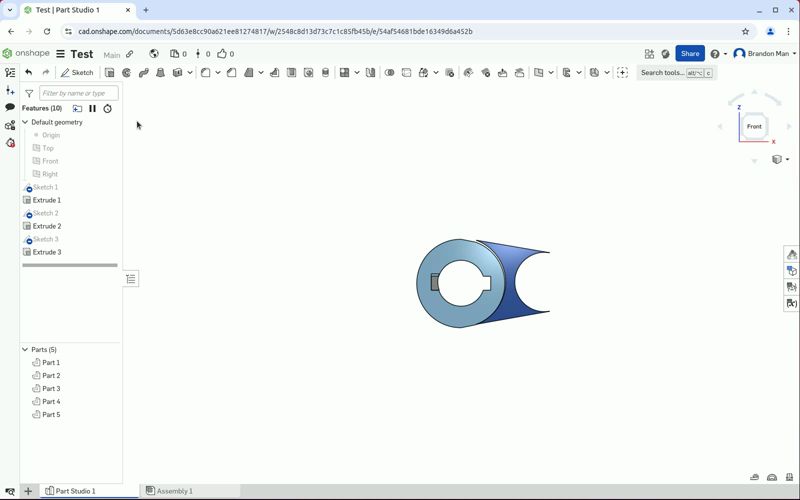
key(shift+h)
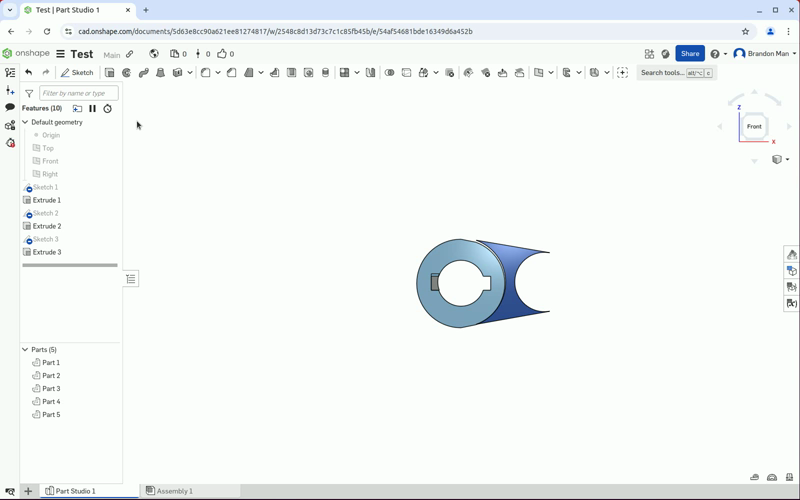
key(shift+h)
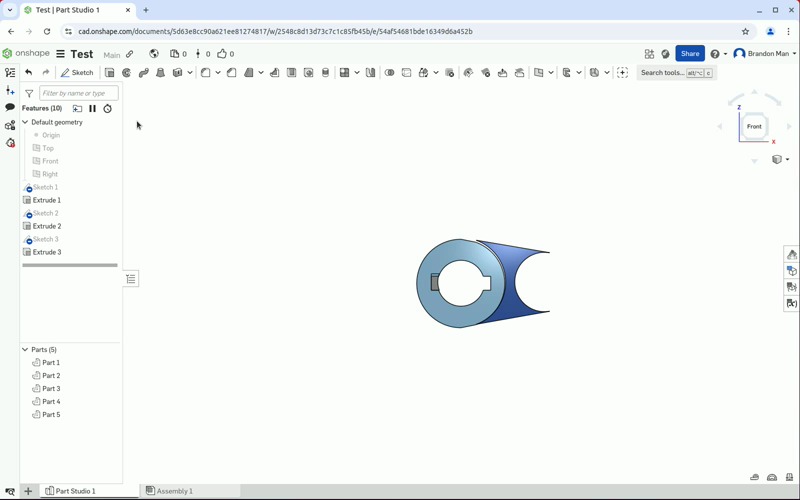
mouse_move(73, 189)
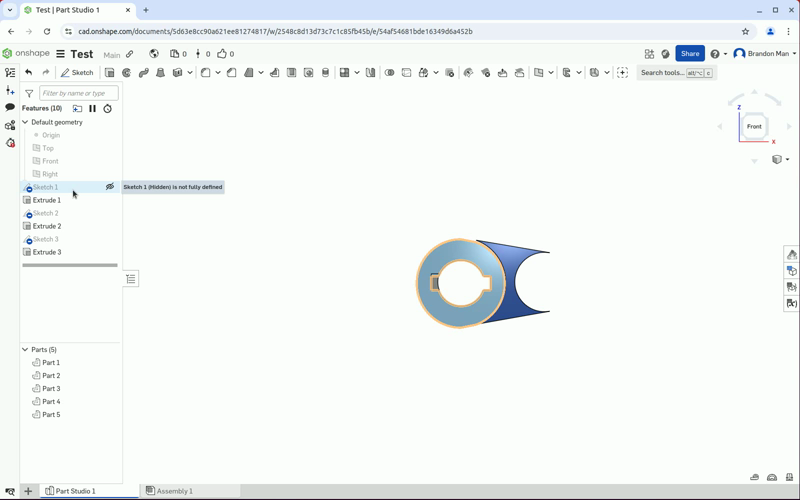
click(73, 189)
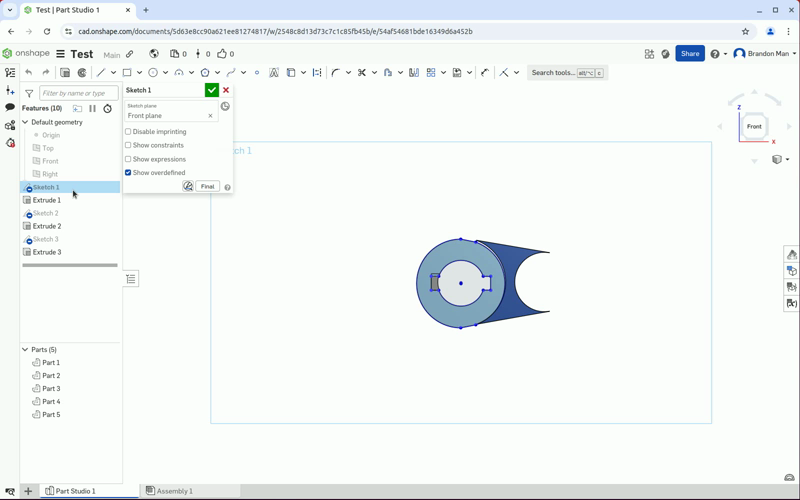
mouse_move(229, 92)
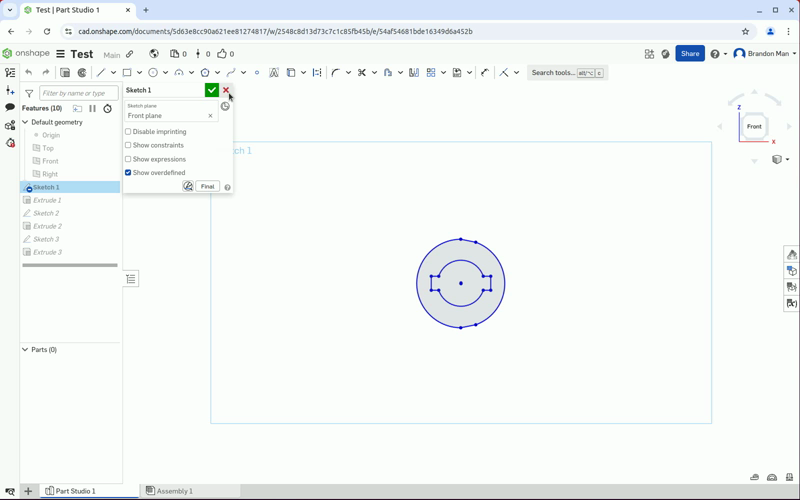
click(229, 92)
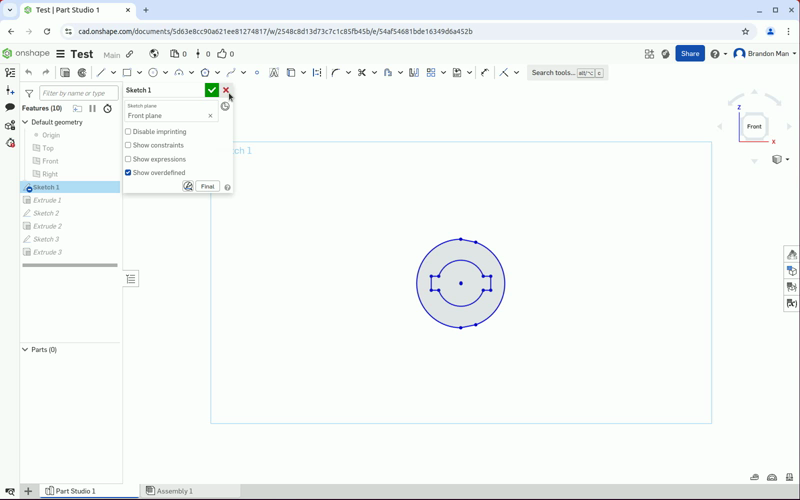
key(shift+s)
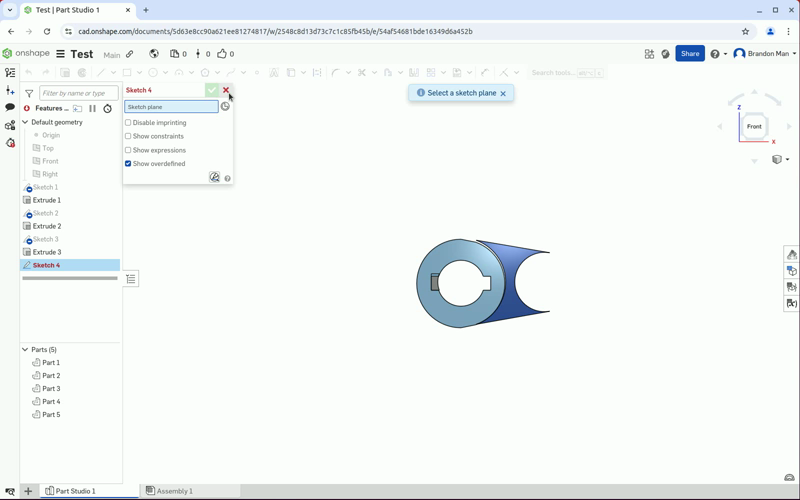
mouse_move(73, 163)
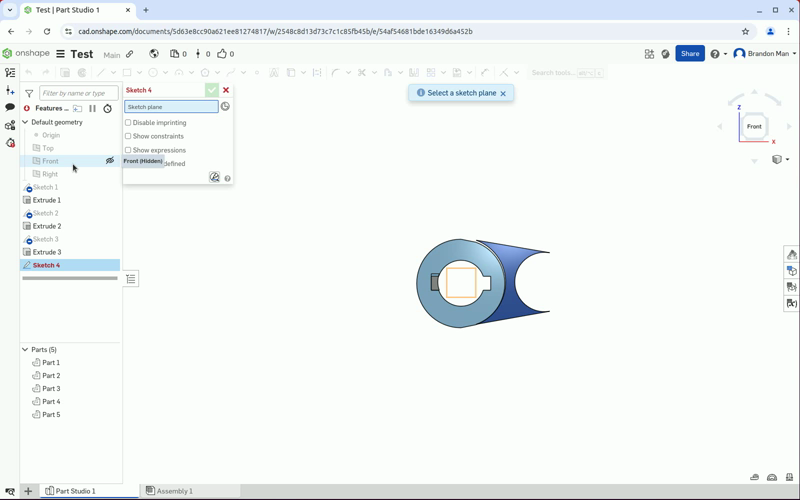
click(73, 163)
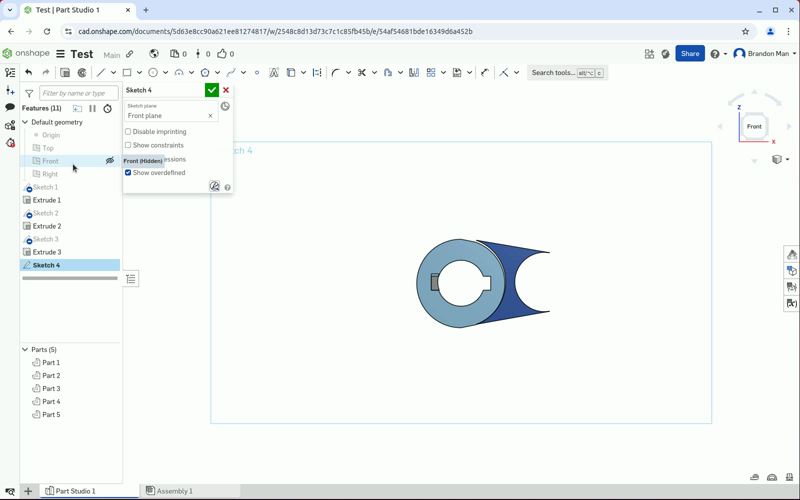
mouse_move(73, 352)
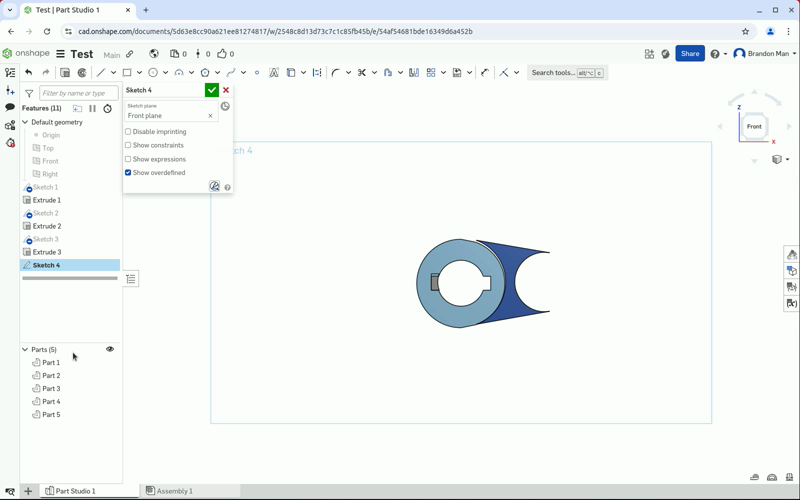
key(y)
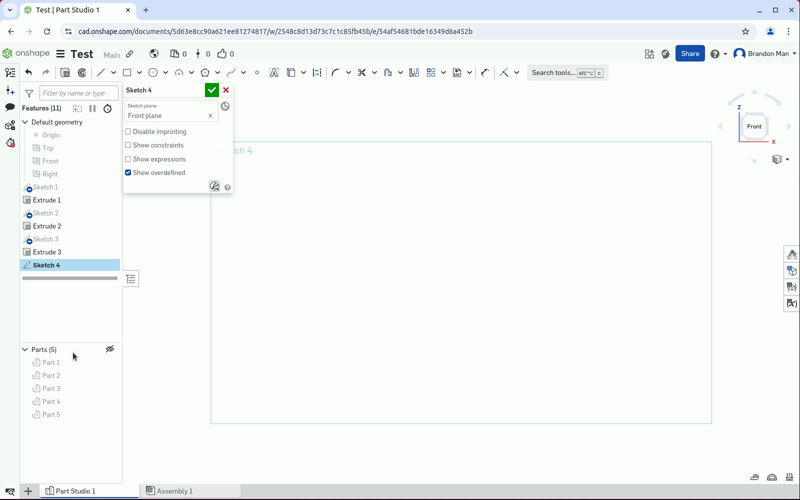
key(c)
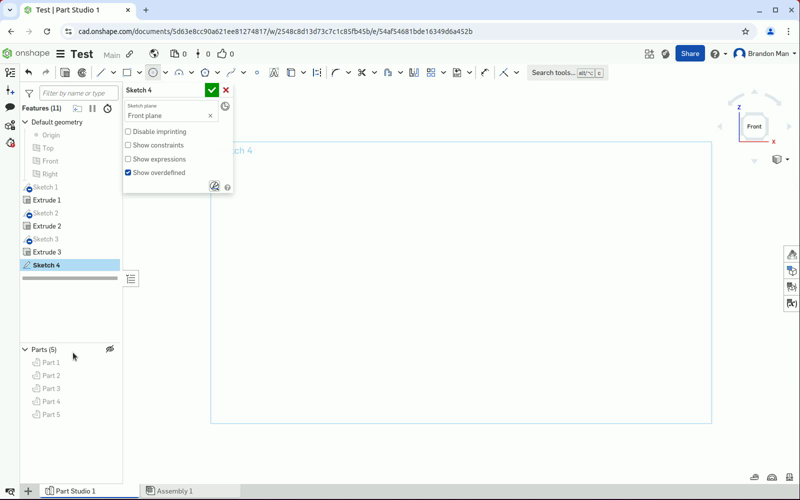
key_down(shift)
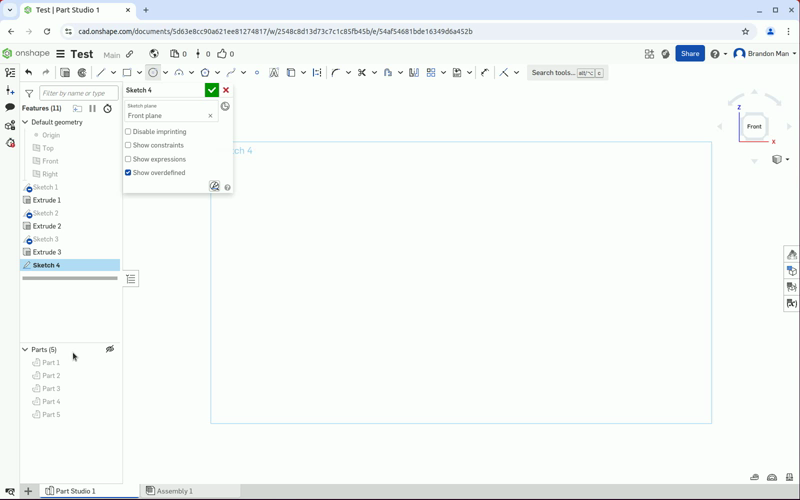
mouse_move(544, 282)
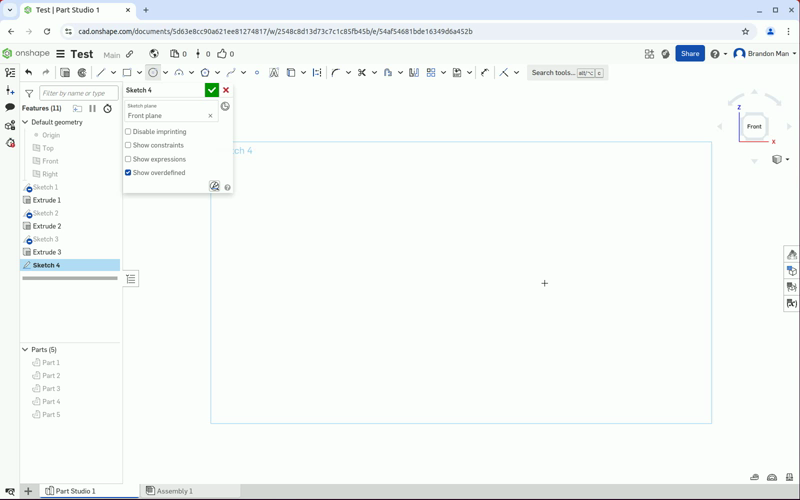
click(544, 282)
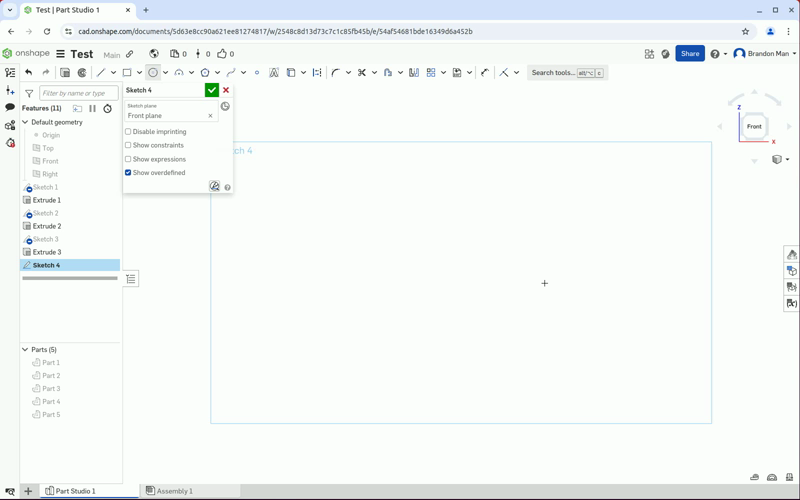
key_up(shift)
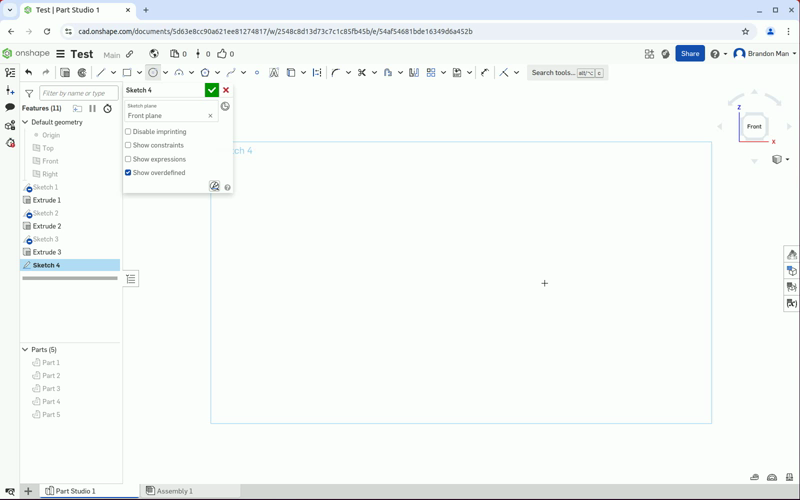
mouse_move(573, 282)
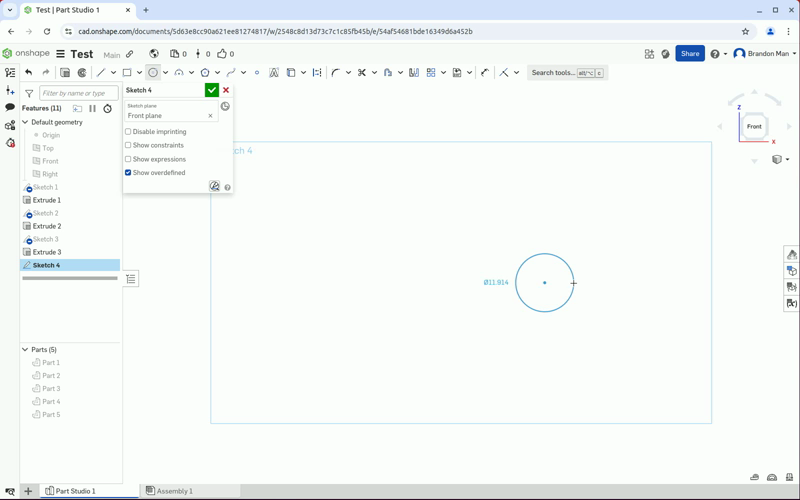
click(573, 282)
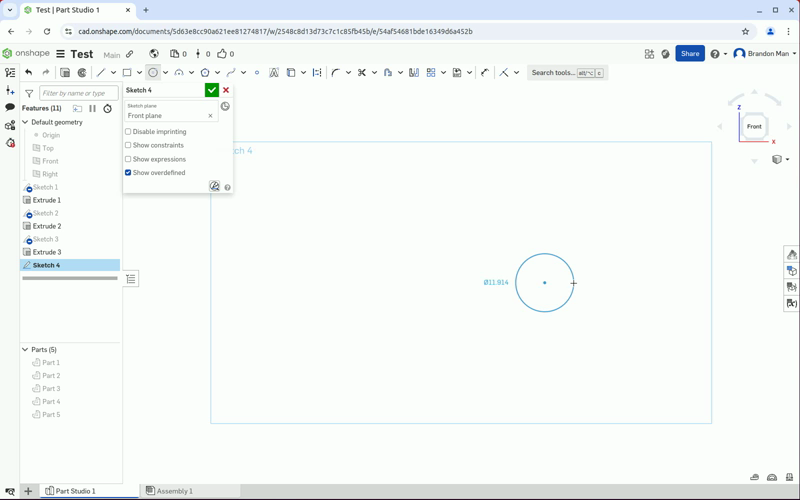
key(esc)
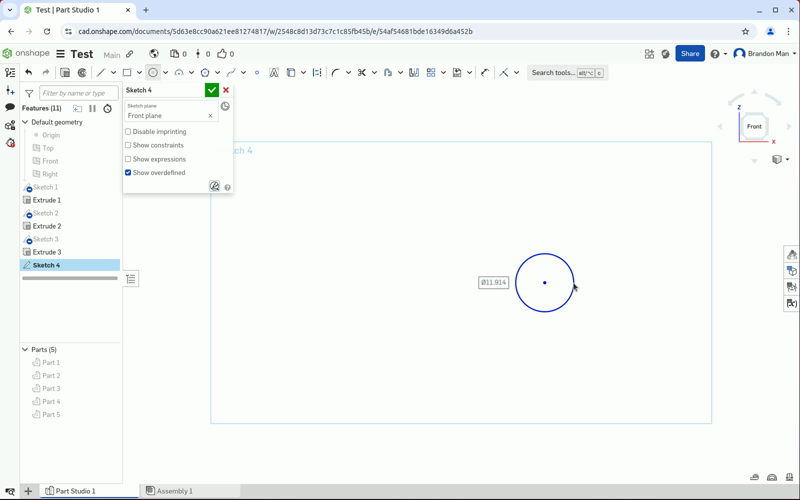
key(c)
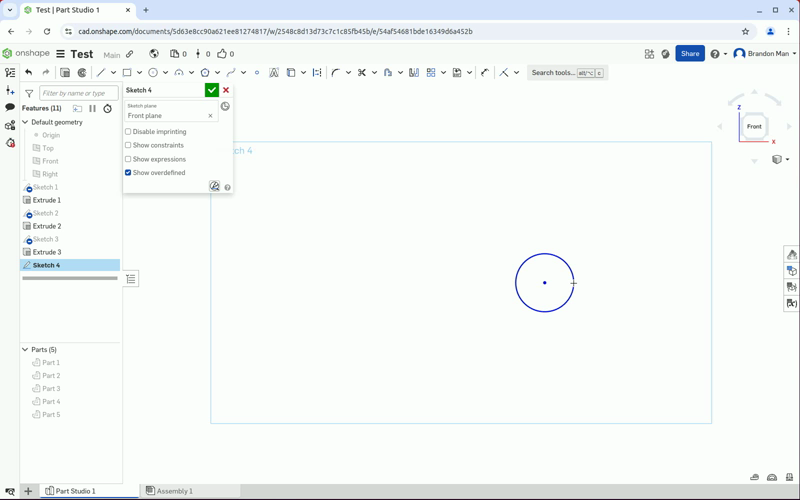
key_down(shift)
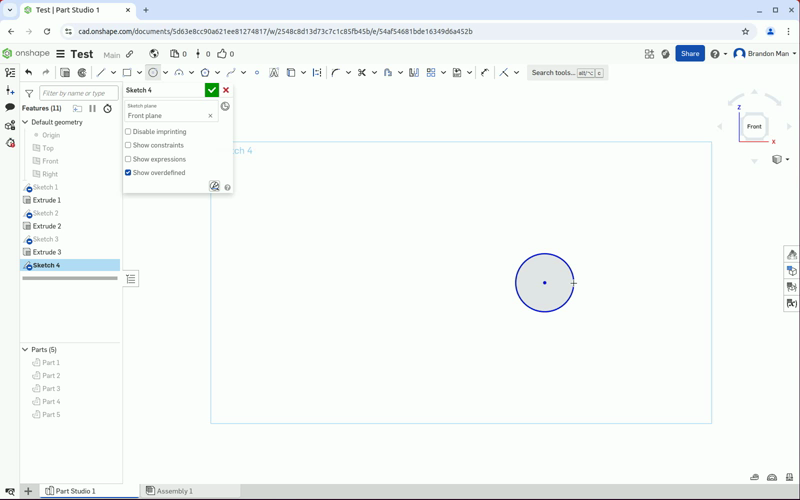
mouse_move(544, 282)
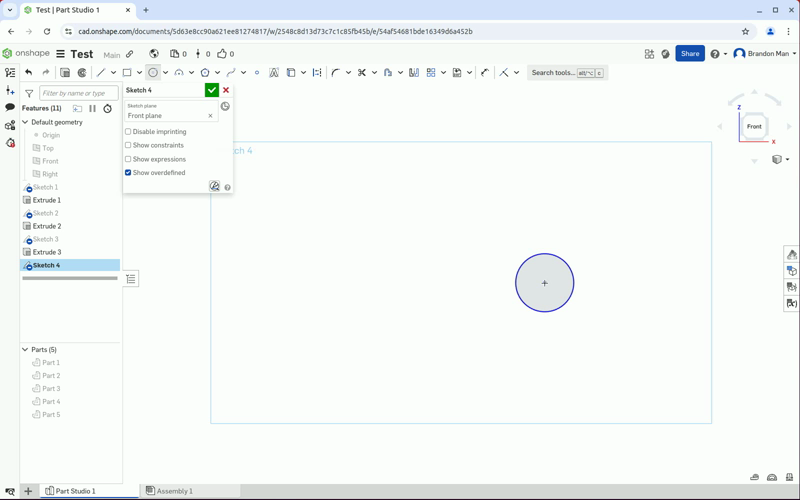
click(544, 282)
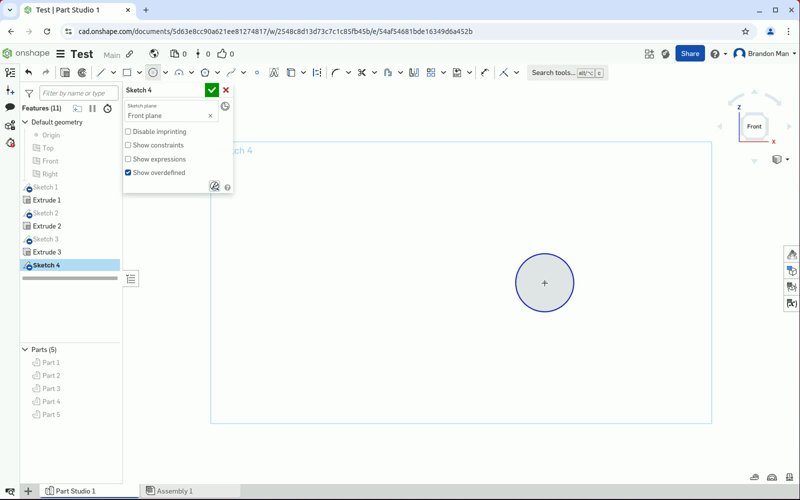
key_up(shift)
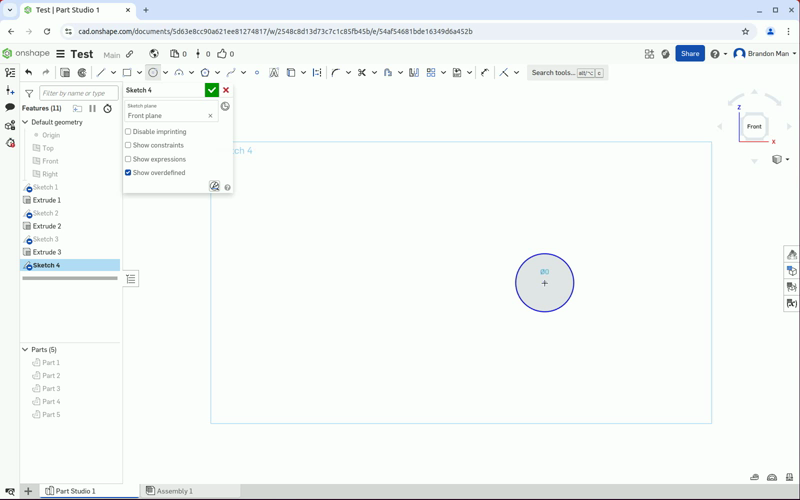
mouse_move(567, 282)
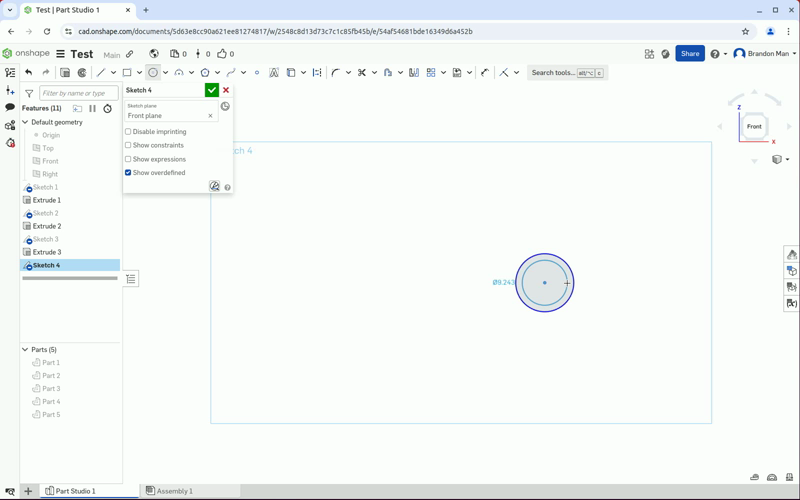
click(567, 282)
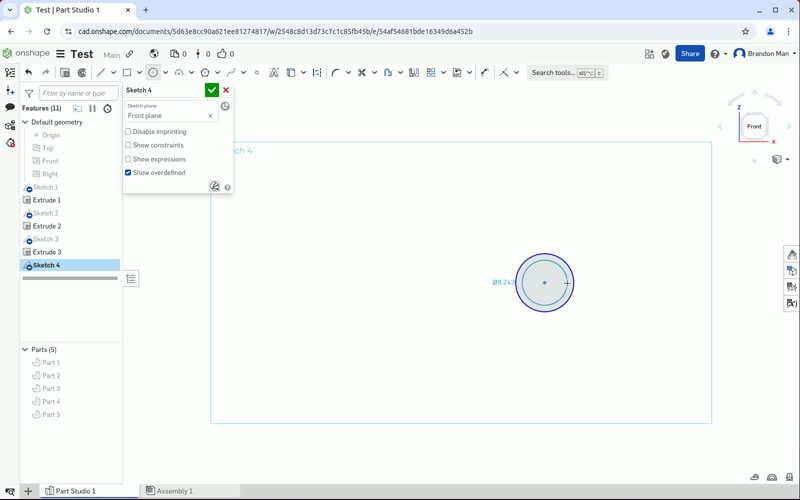
key(esc)
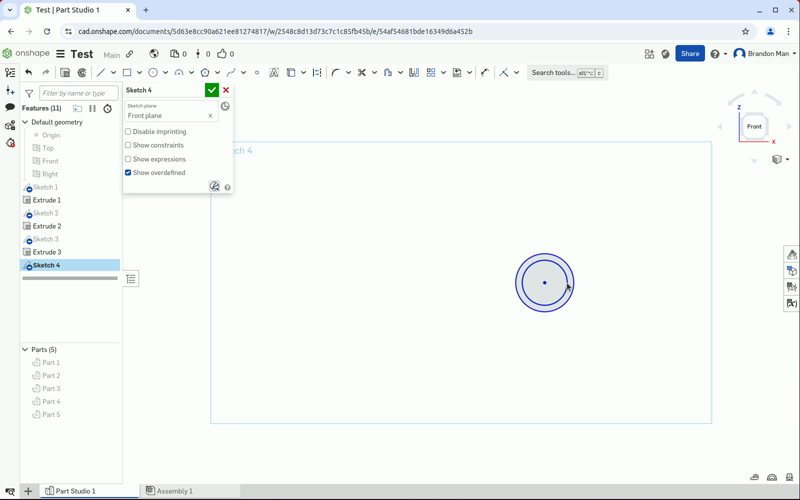
mouse_move(571, 284)
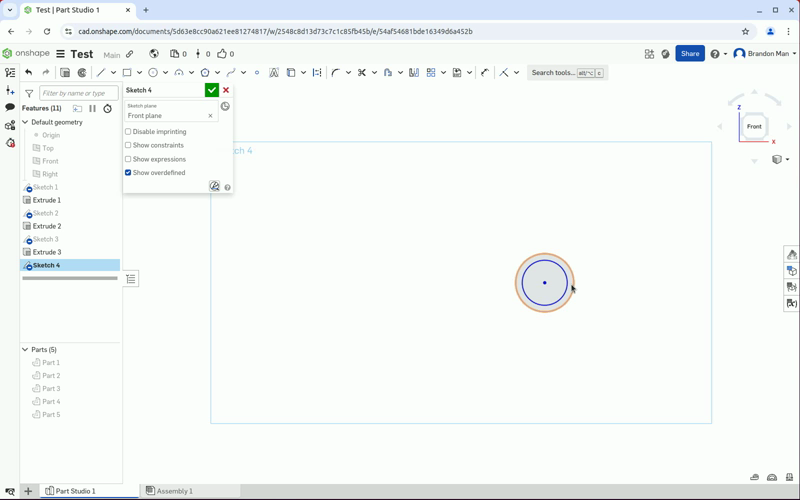
scroll(6)
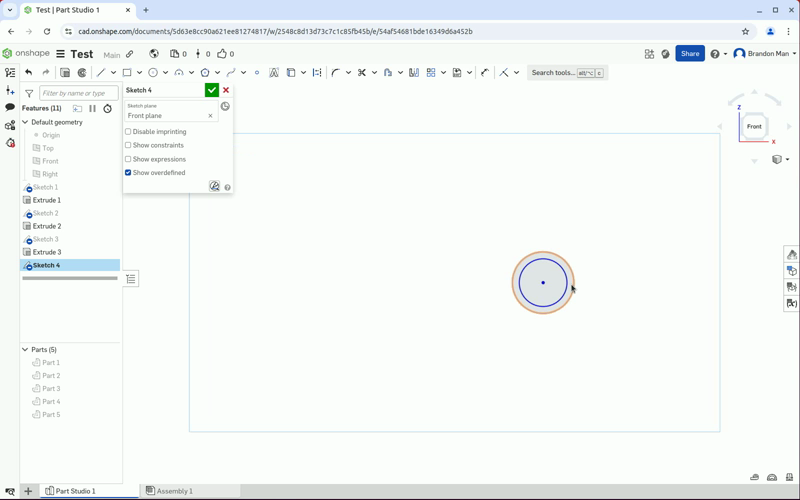
scroll(6)
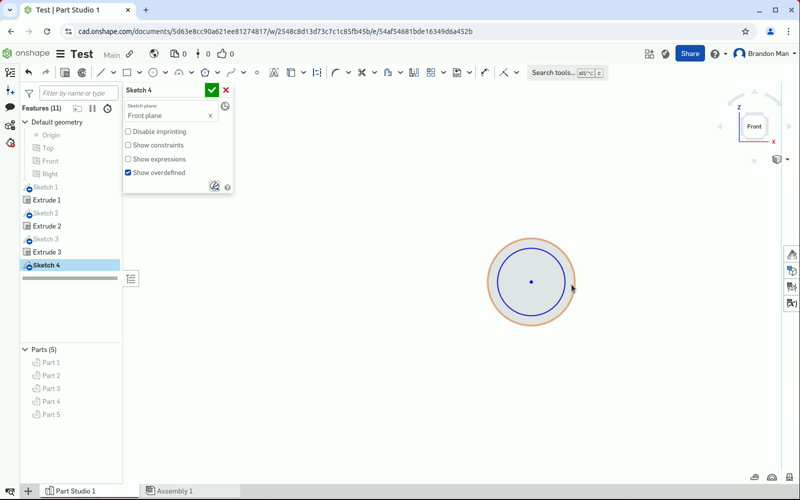
scroll(6)
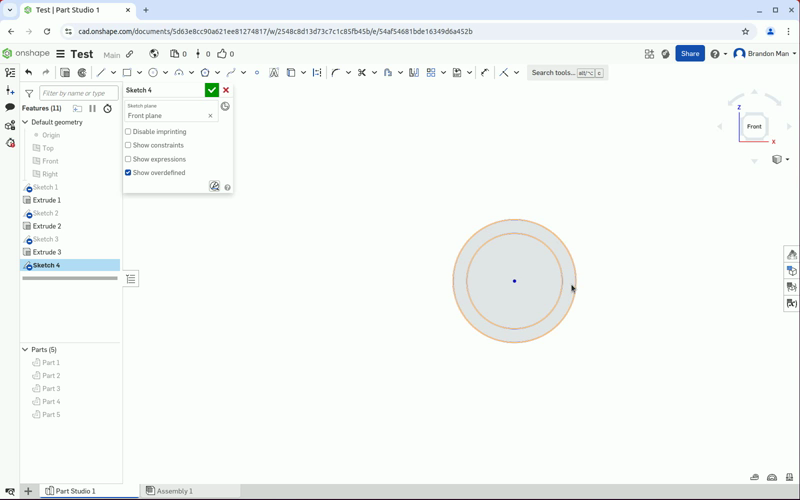
scroll(6)
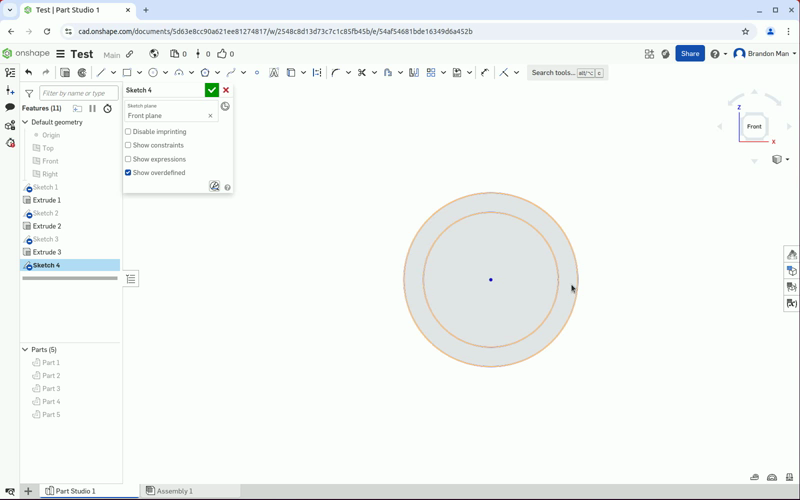
scroll(6)
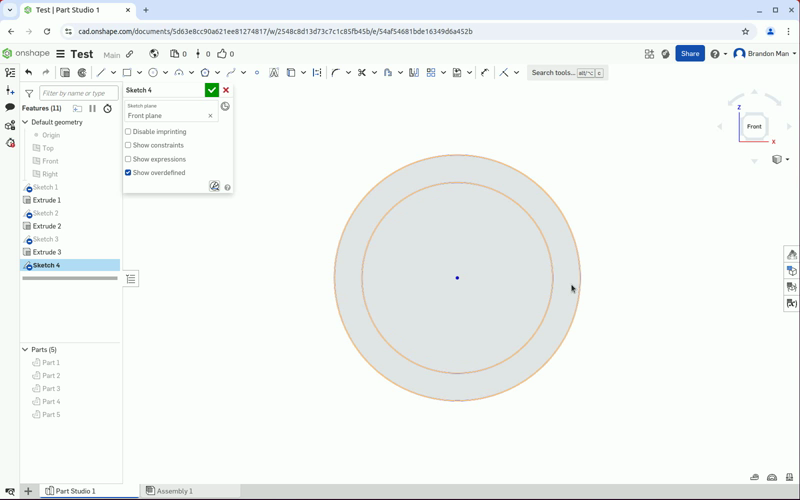
scroll(6)
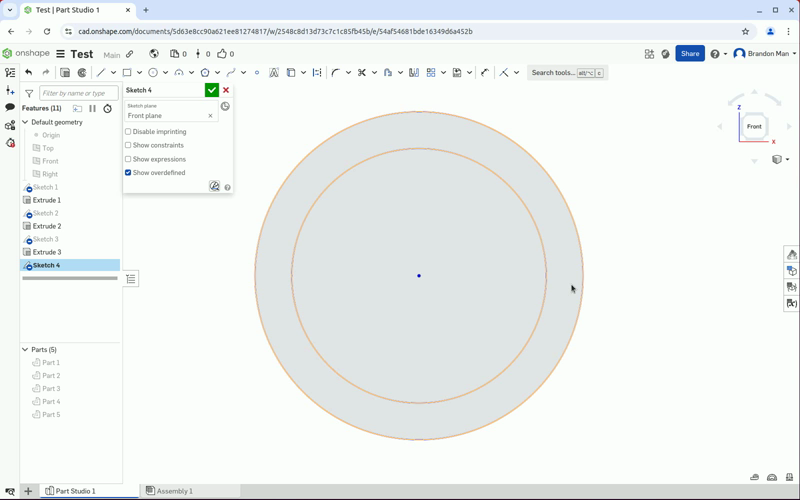
scroll(6)
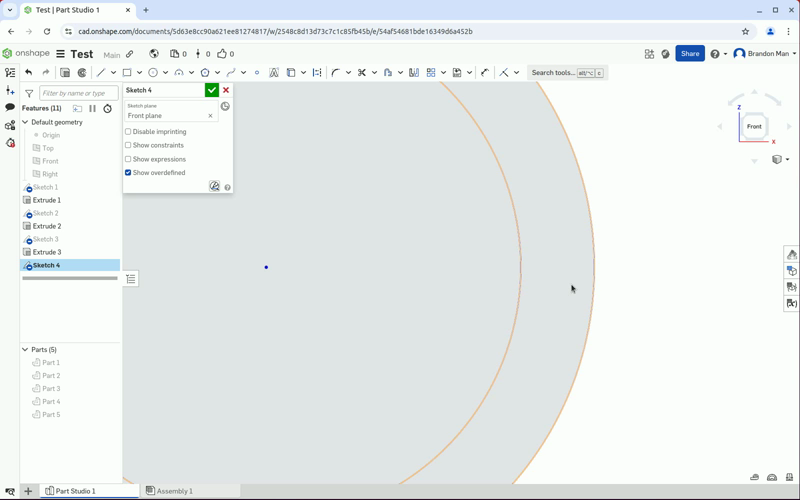
click(571, 284)
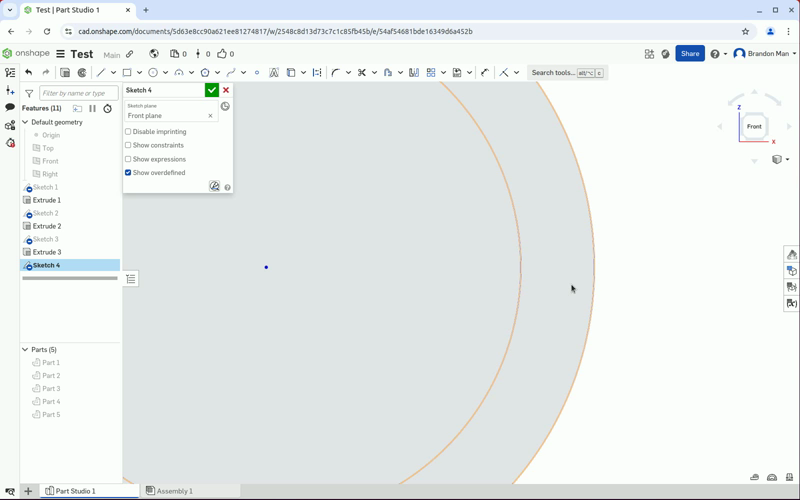
scroll(-6)
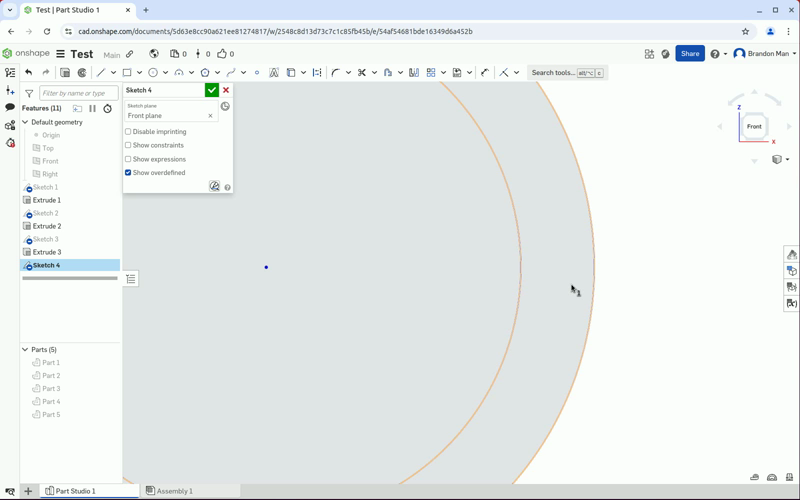
scroll(-6)
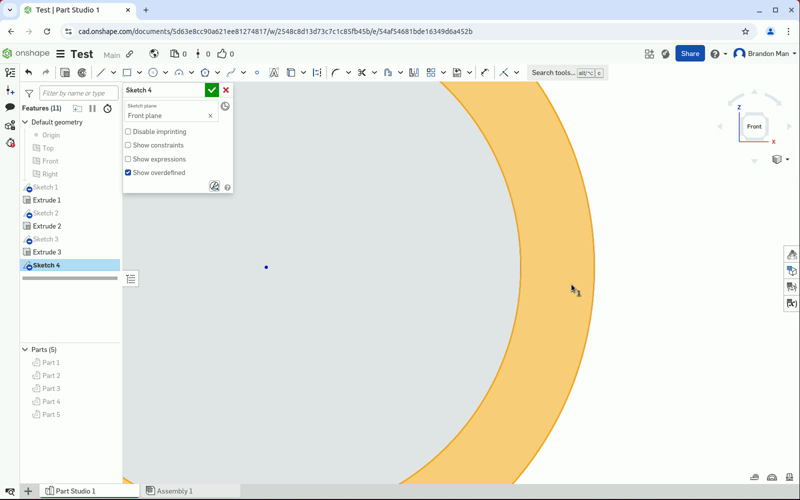
scroll(-6)
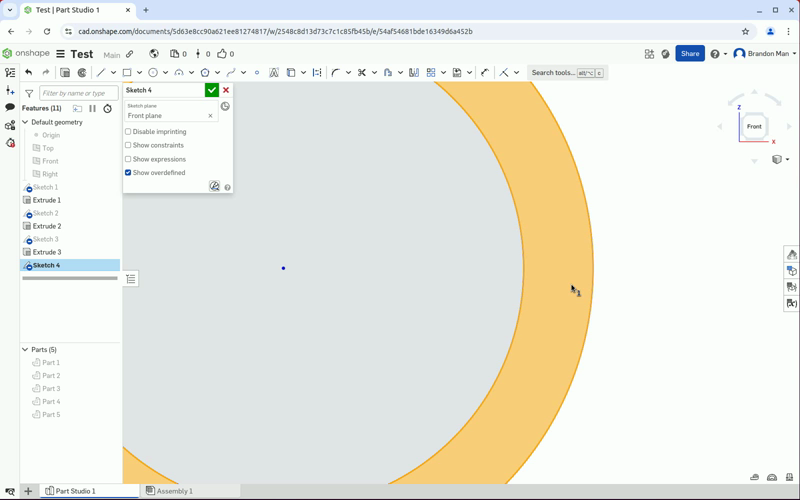
scroll(-6)
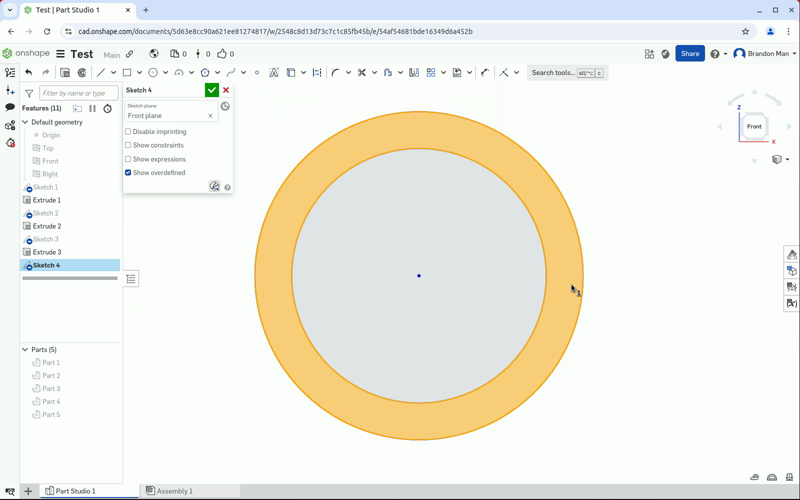
scroll(-6)
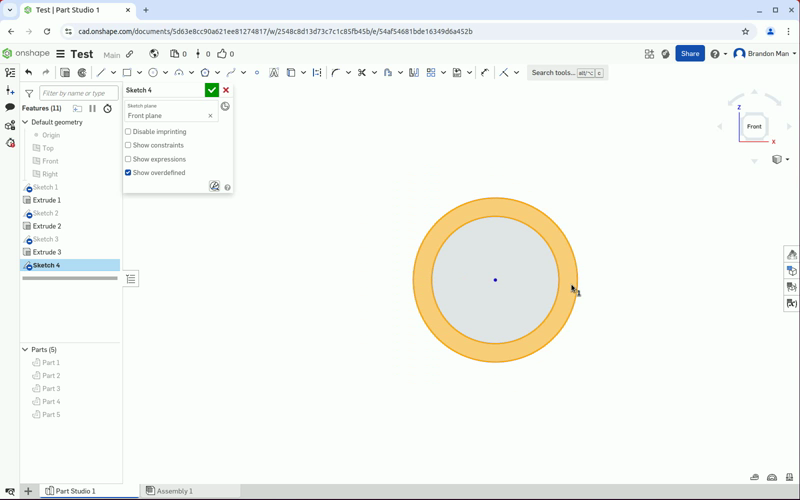
scroll(-6)
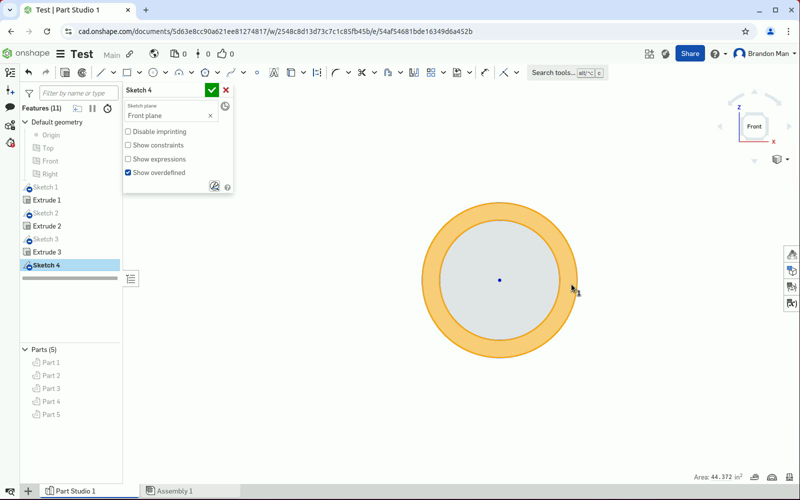
scroll(-6)
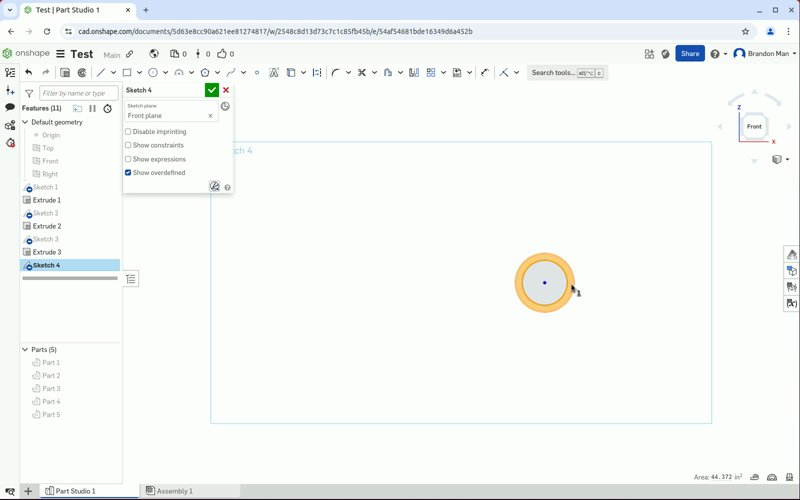
mouse_move(73, 352)
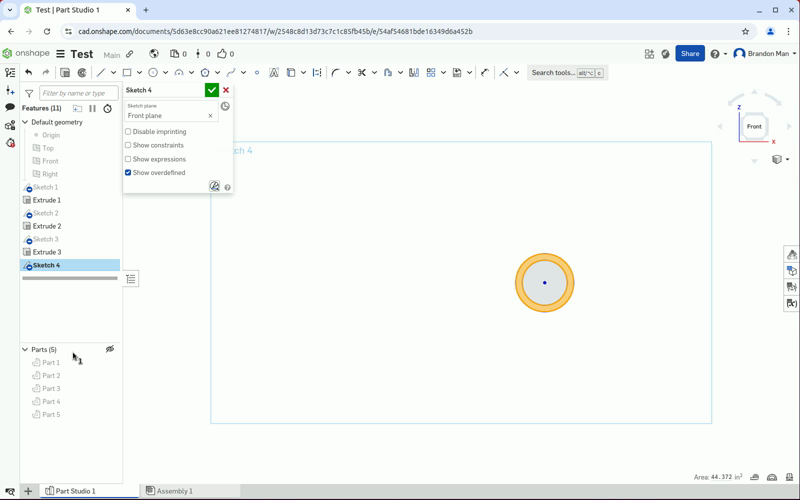
key(shift+y)
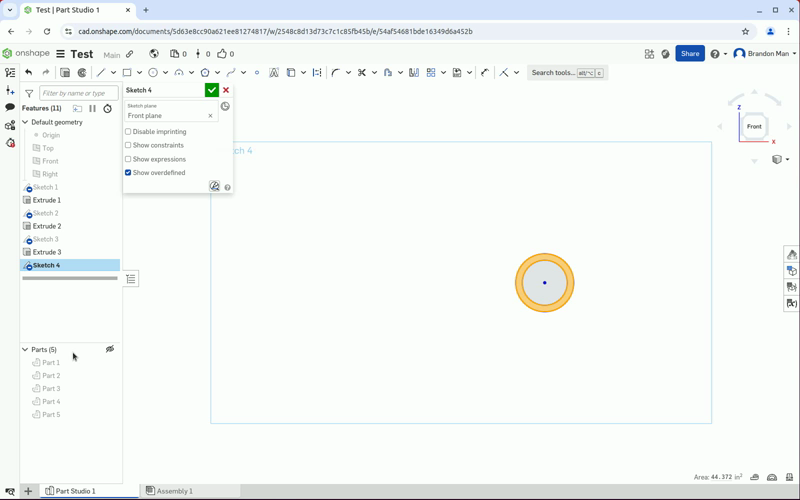
key(shift+e)
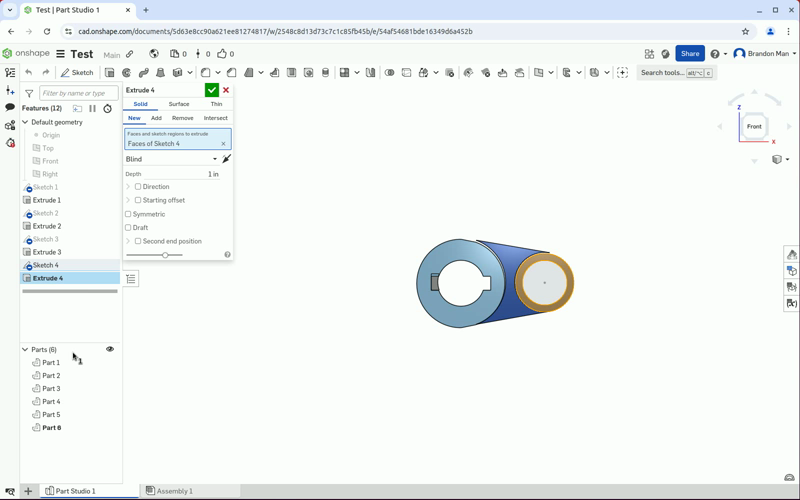
mouse_move(143, 106)
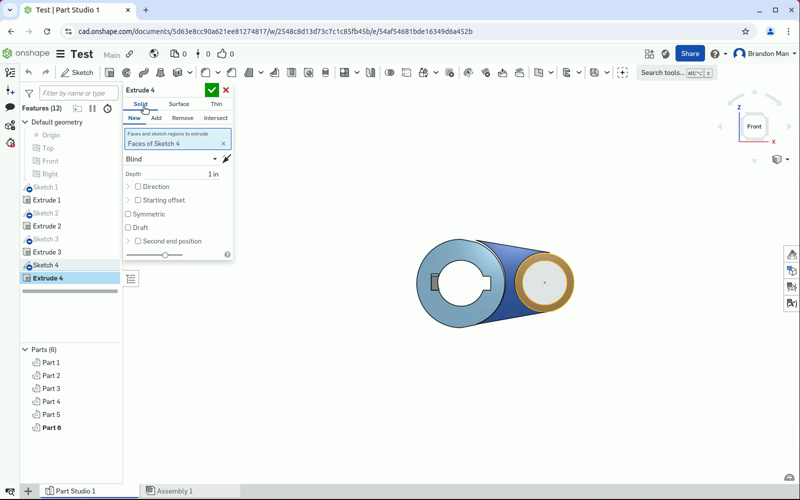
click(143, 106)
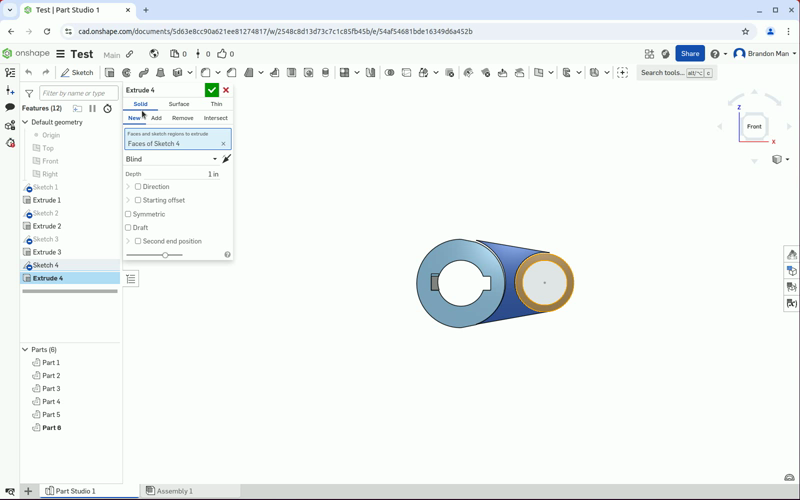
mouse_move(137, 120)
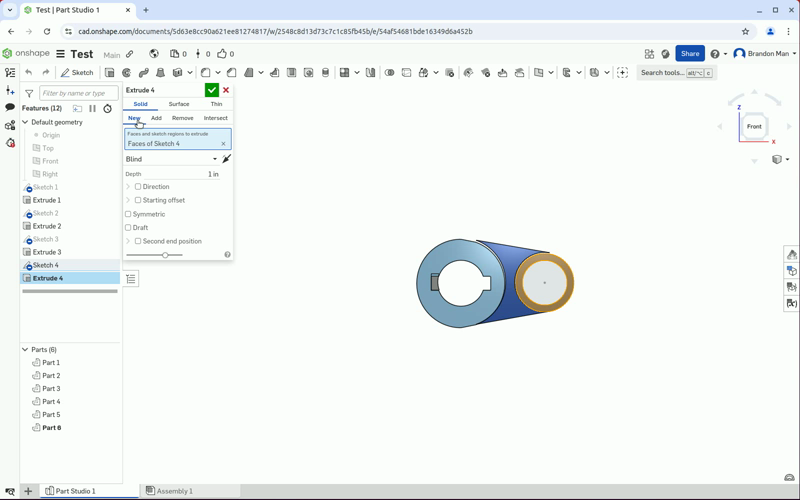
click(137, 120)
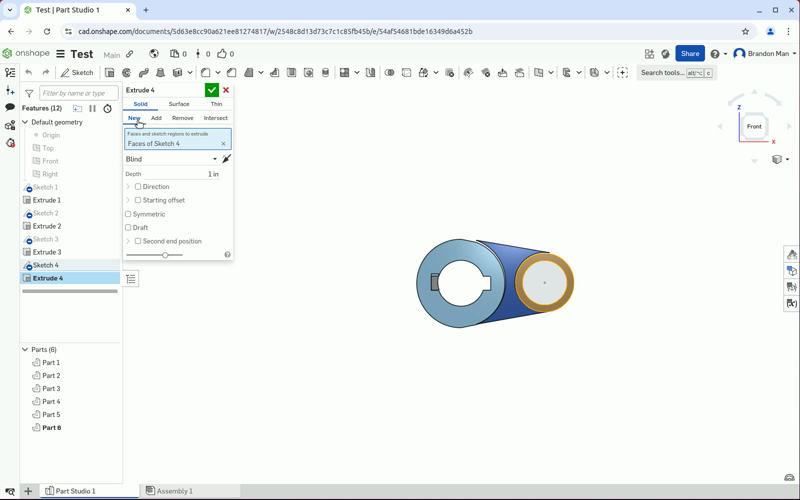
key(tab, 4)
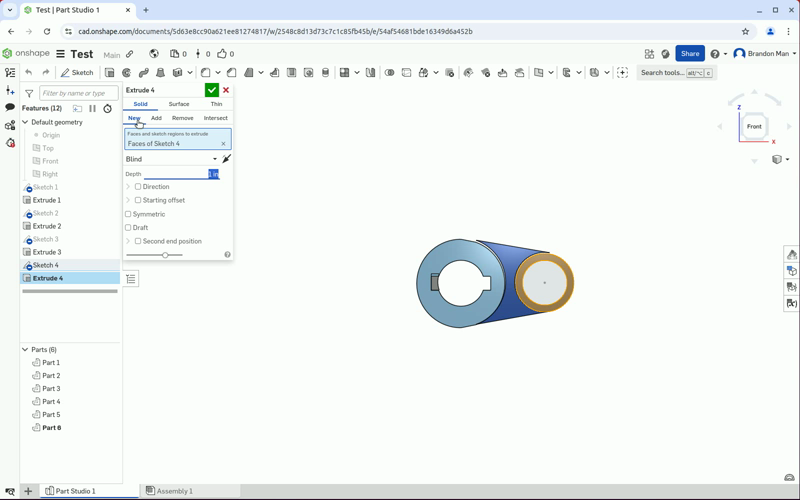
text(7.943)
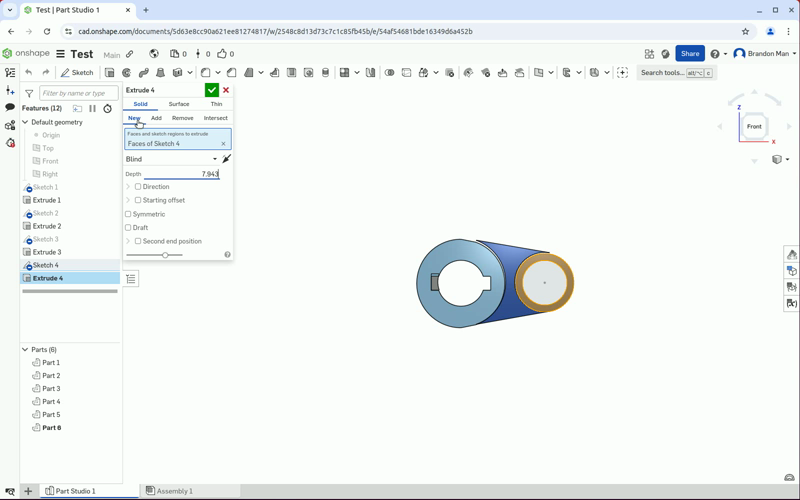
key(enter)
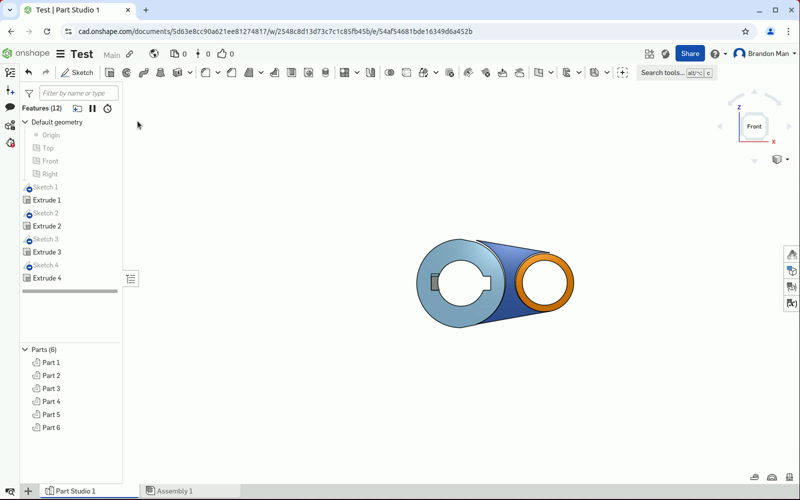
key(shift+h)
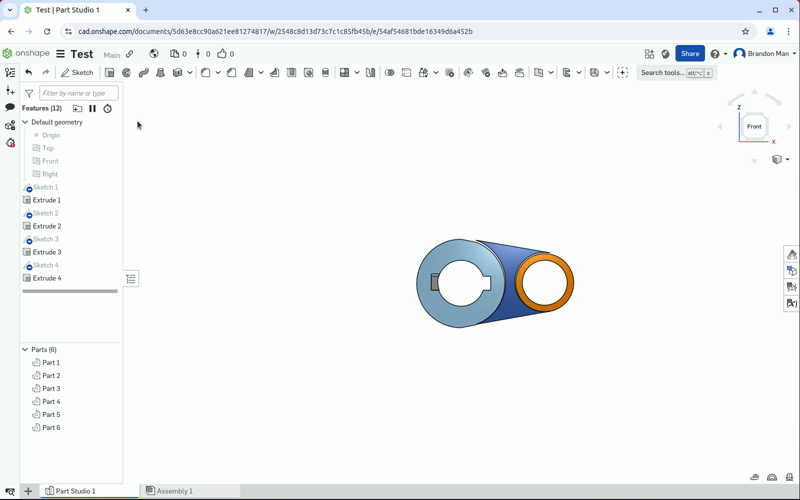
key(shift+h)
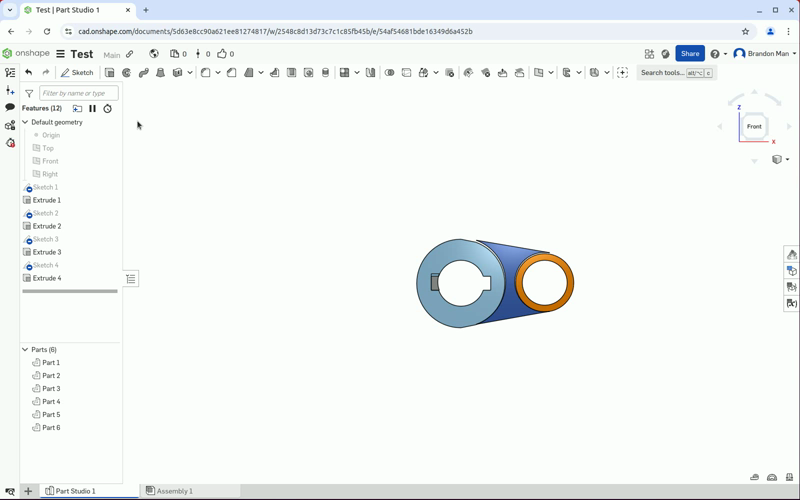
mouse_move(73, 189)
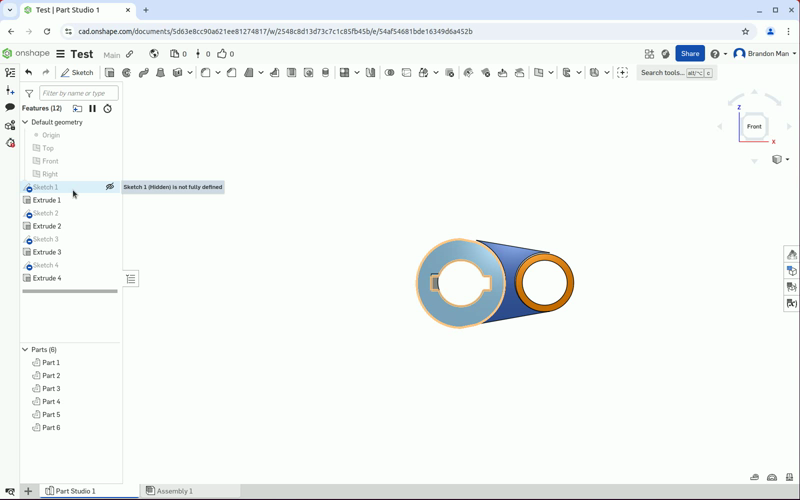
click(73, 189)
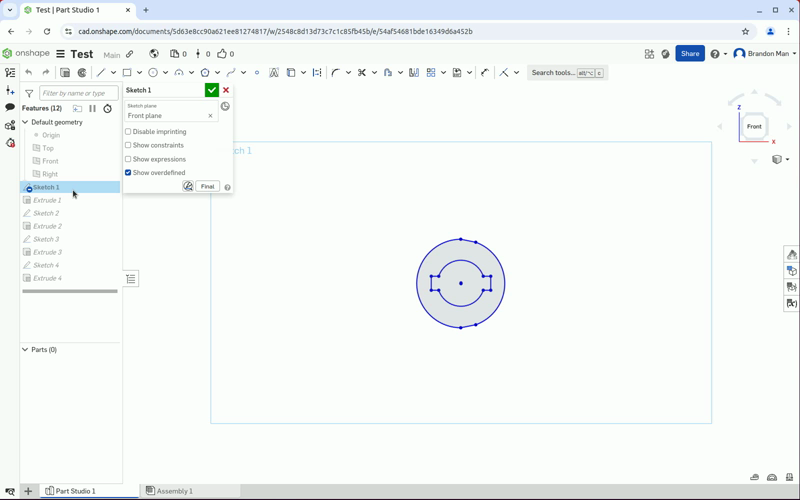
mouse_move(229, 92)
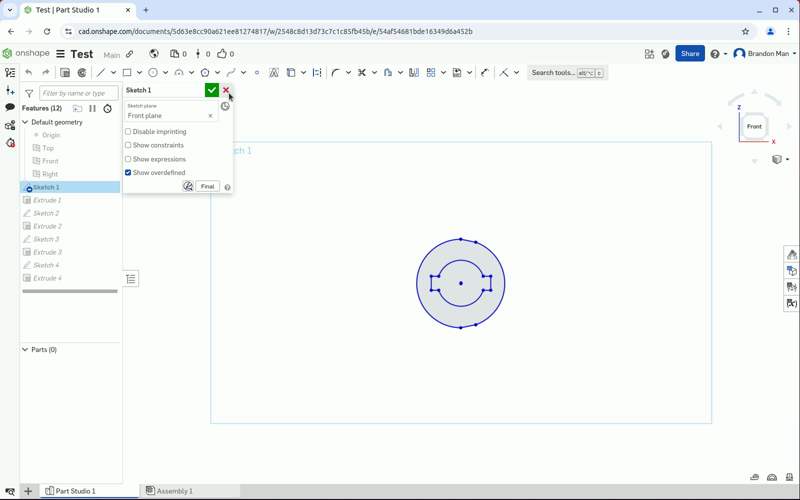
click(229, 92)
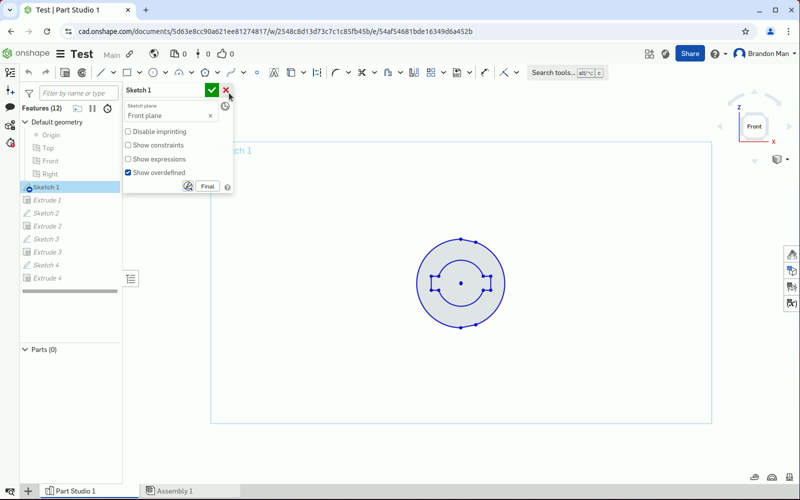
key(shift+s)
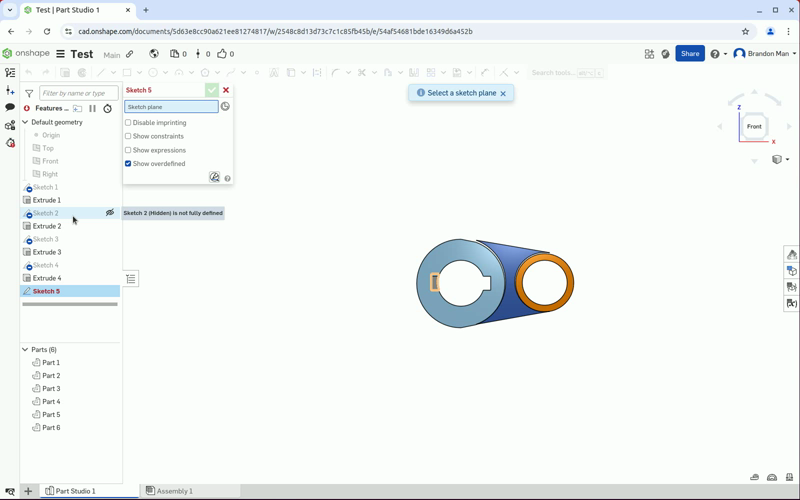
scroll(3)
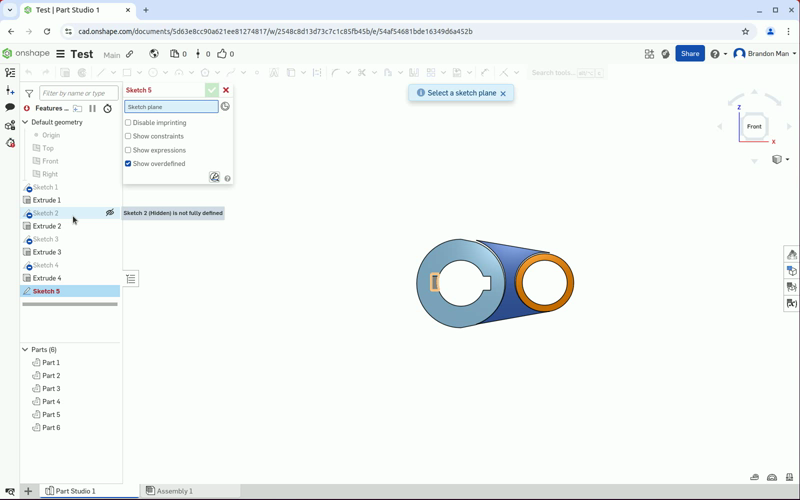
mouse_move(73, 163)
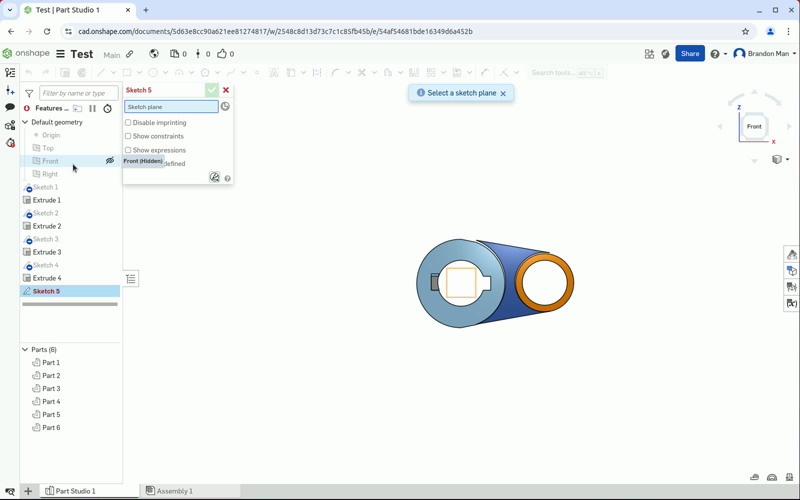
click(73, 163)
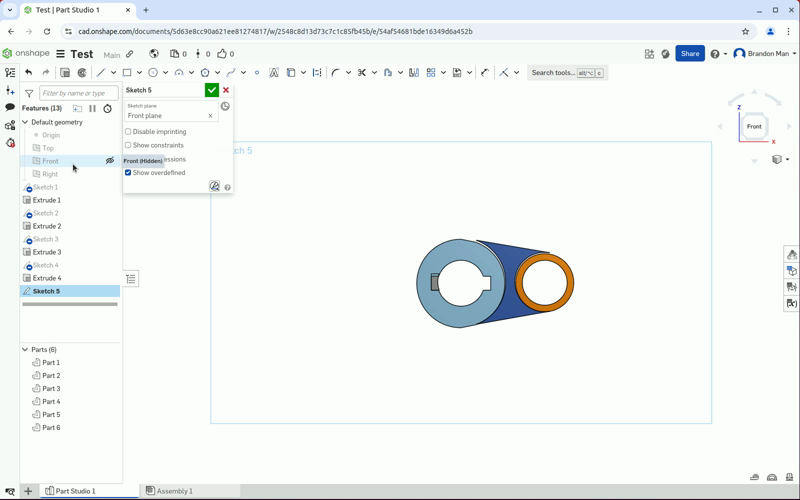
mouse_move(73, 352)
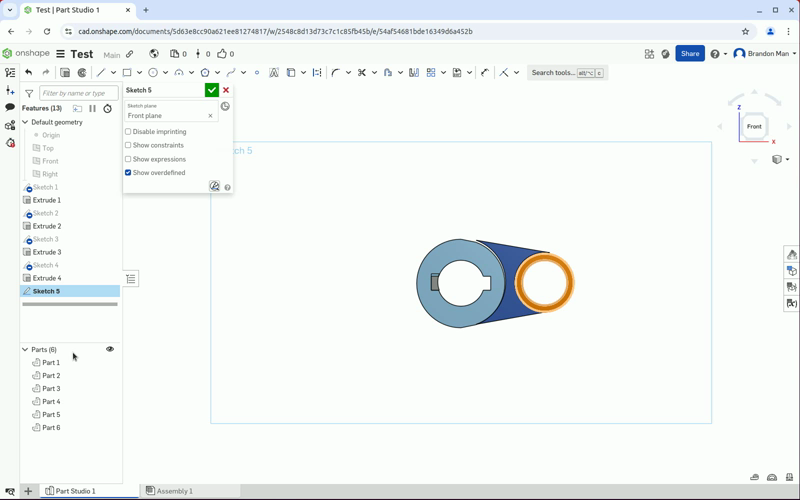
key(y)
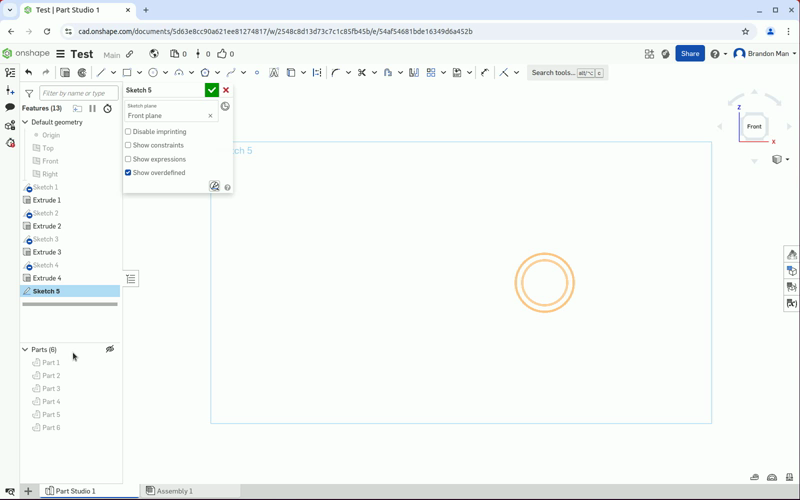
key(l)
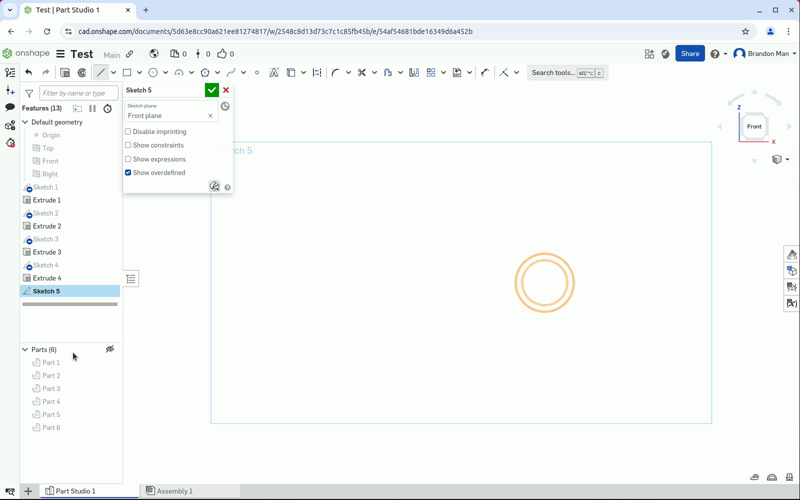
key_down(shift)
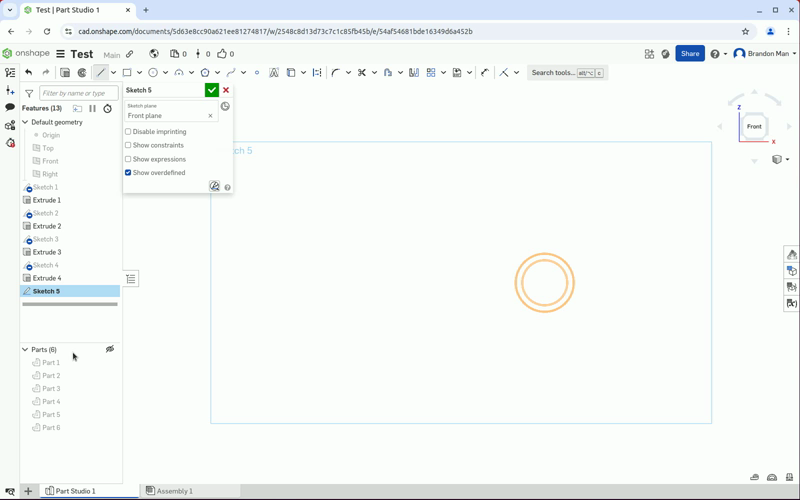
mouse_move(460, 327)
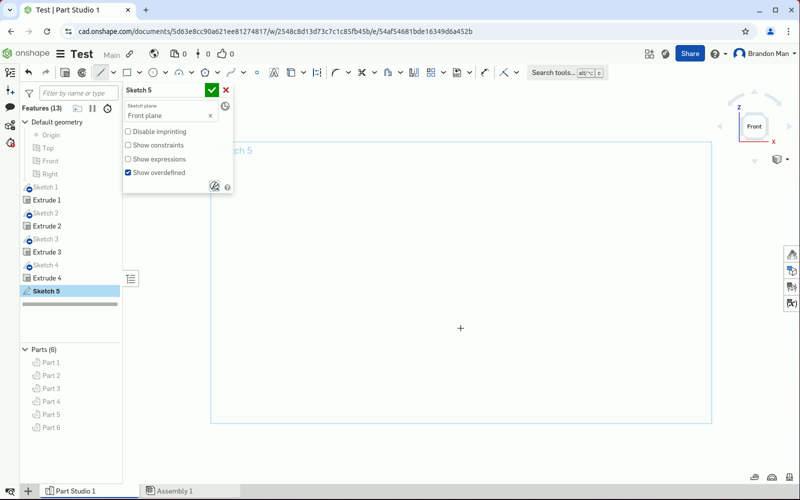
click(460, 327)
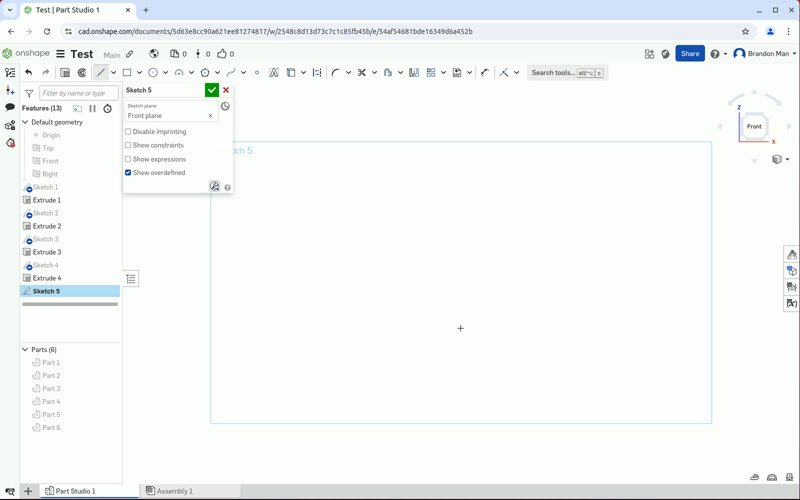
key_up(shift)
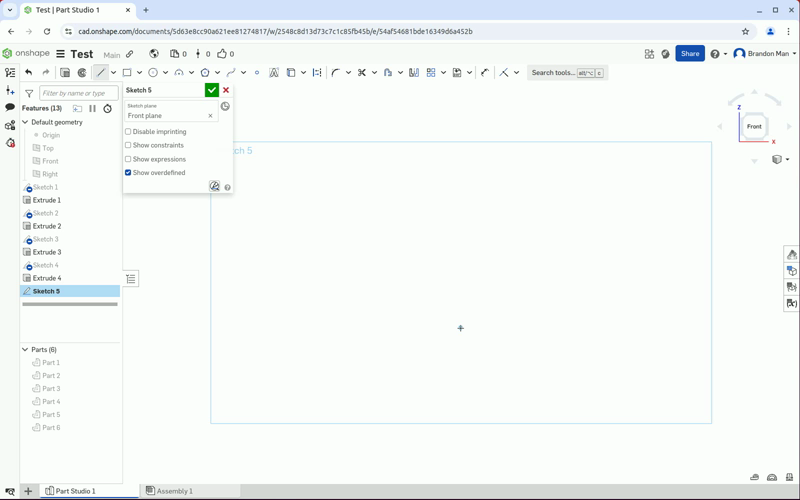
key_down(shift)
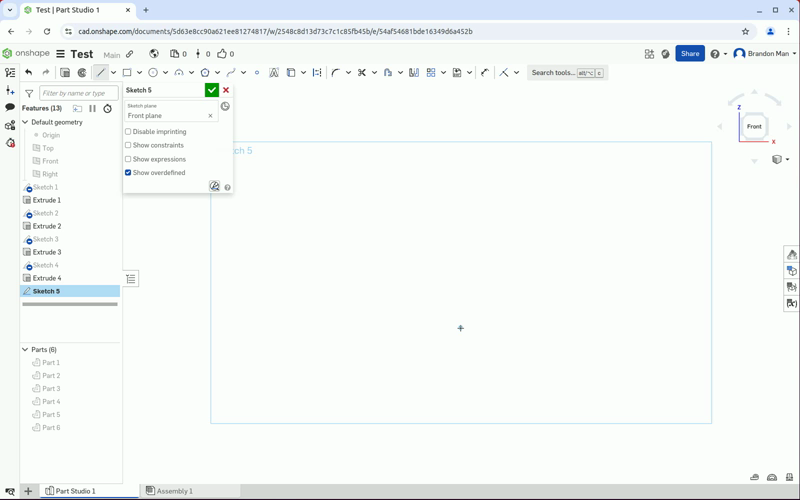
mouse_move(490, 327)
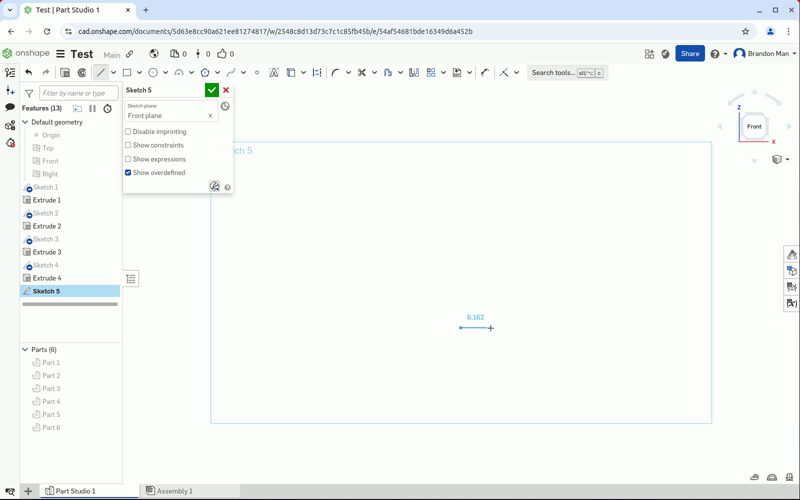
mouse_move(475, 324)
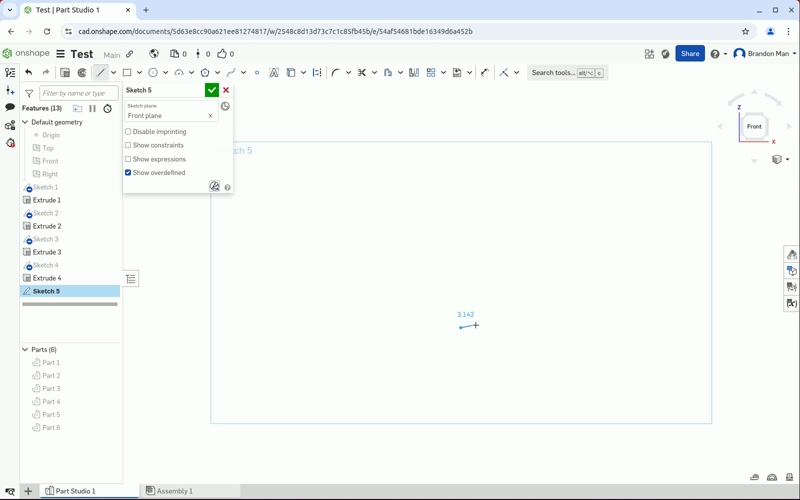
click(475, 324)
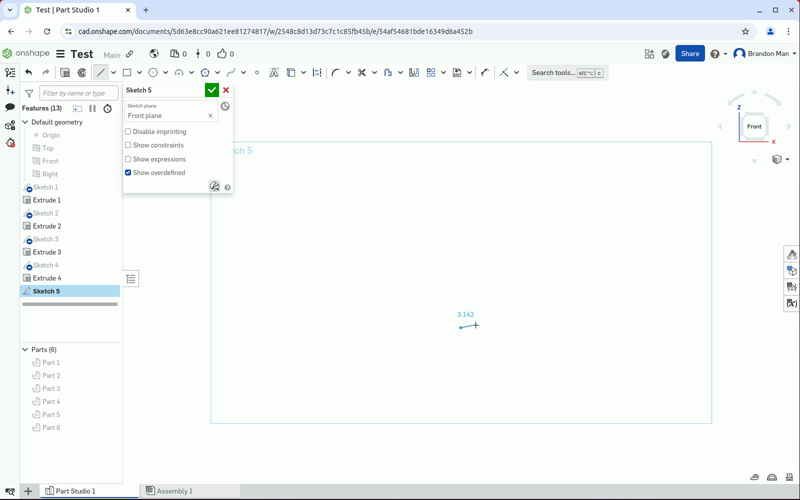
key_up(shift)
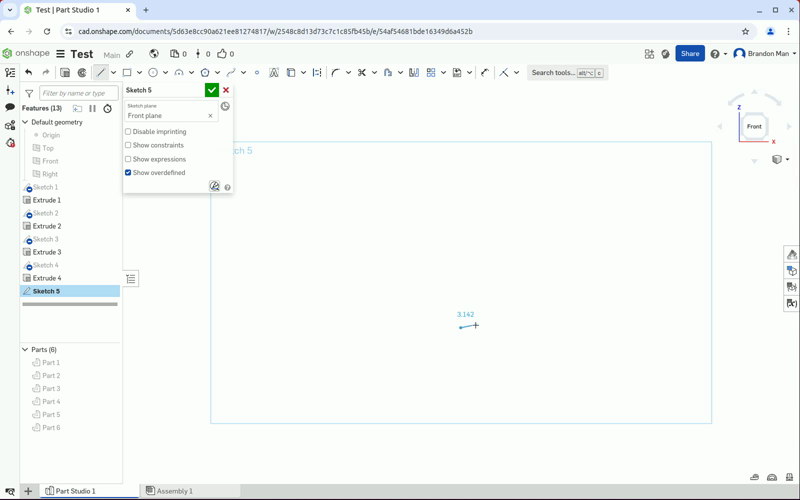
key(esc)
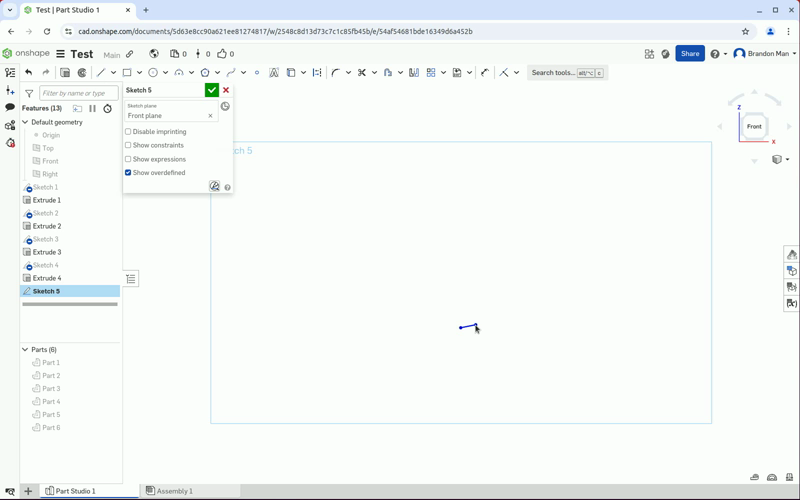
key(a)
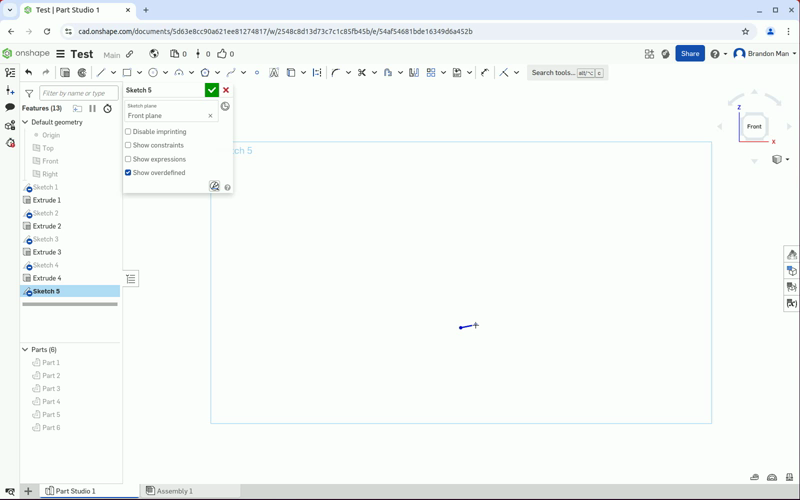
mouse_move(475, 324)
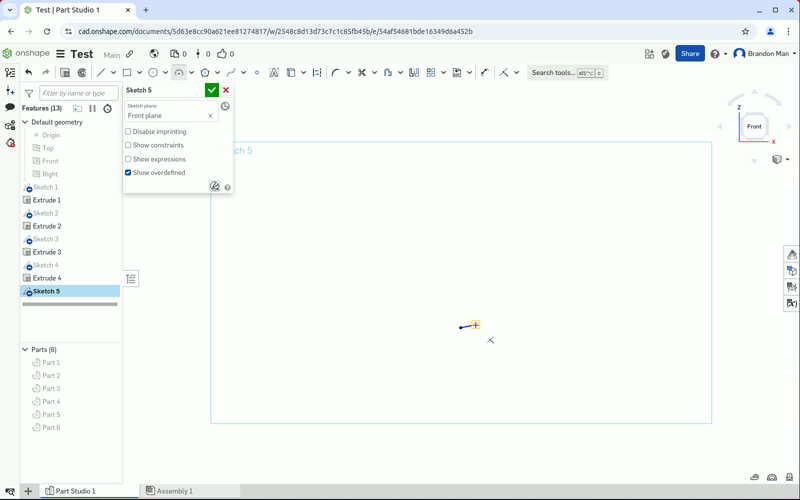
click(475, 324)
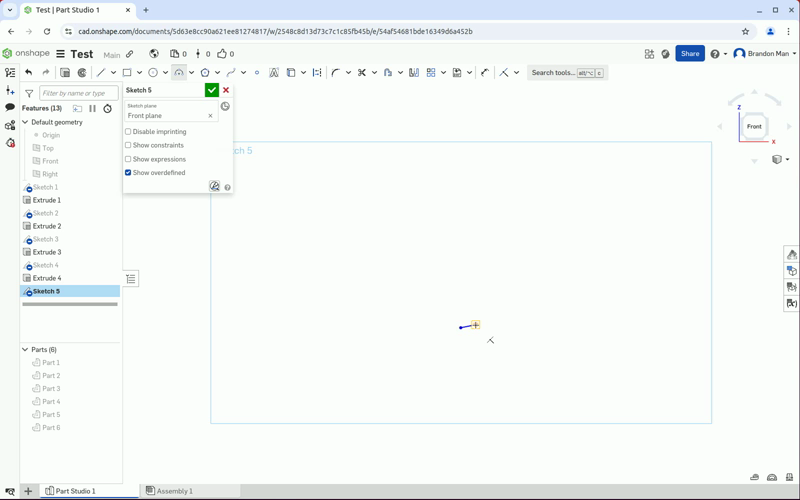
key_down(shift)
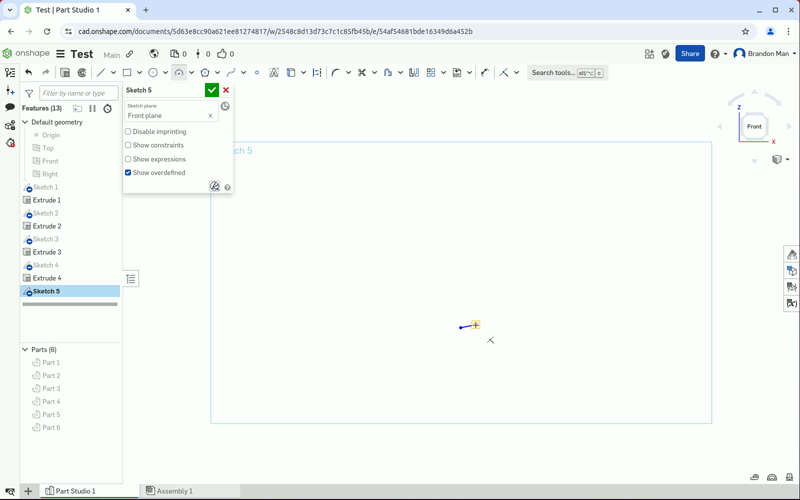
mouse_move(475, 242)
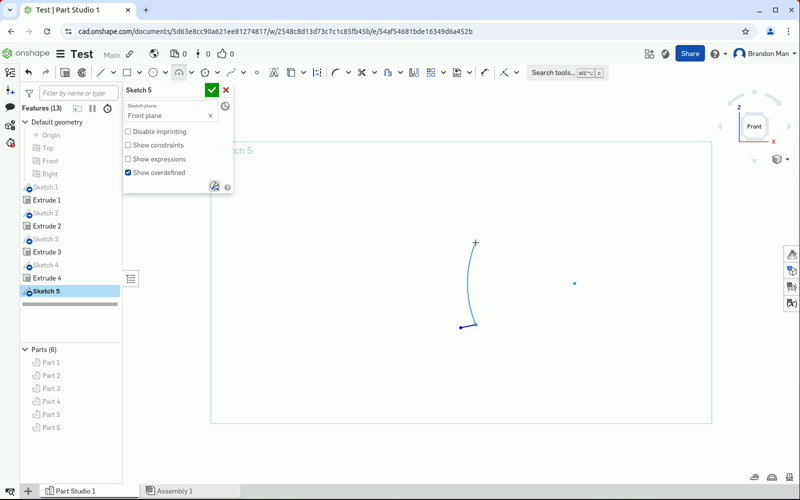
click(475, 242)
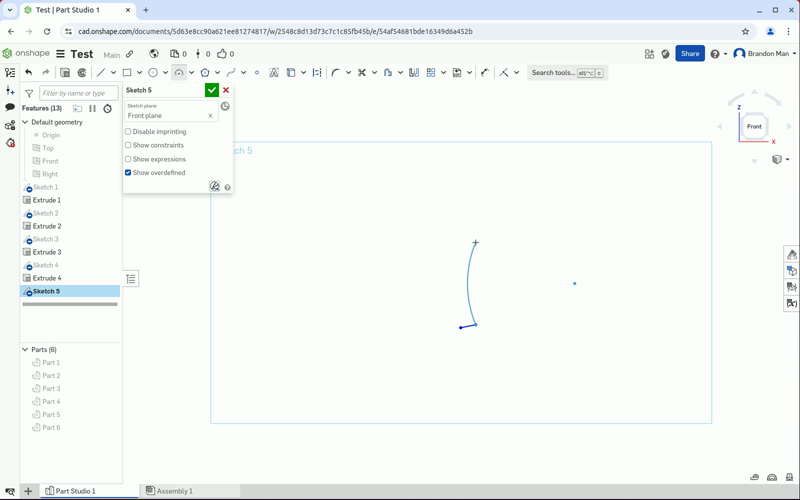
mouse_move(504, 283)
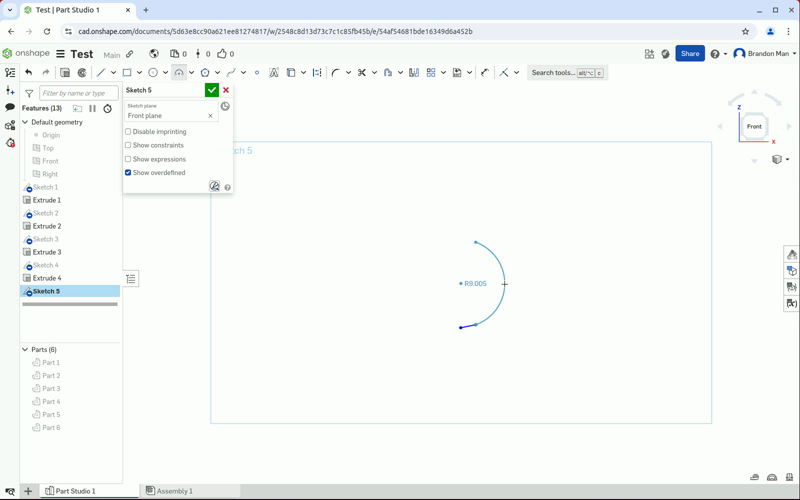
click(504, 283)
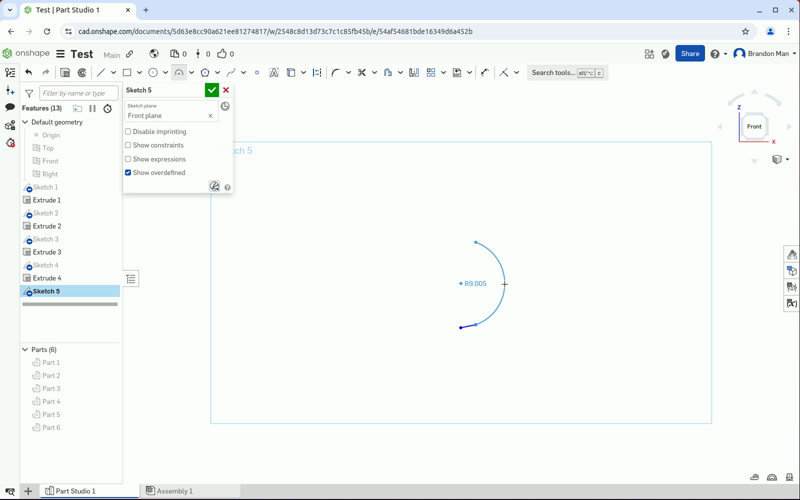
key_up(shift)
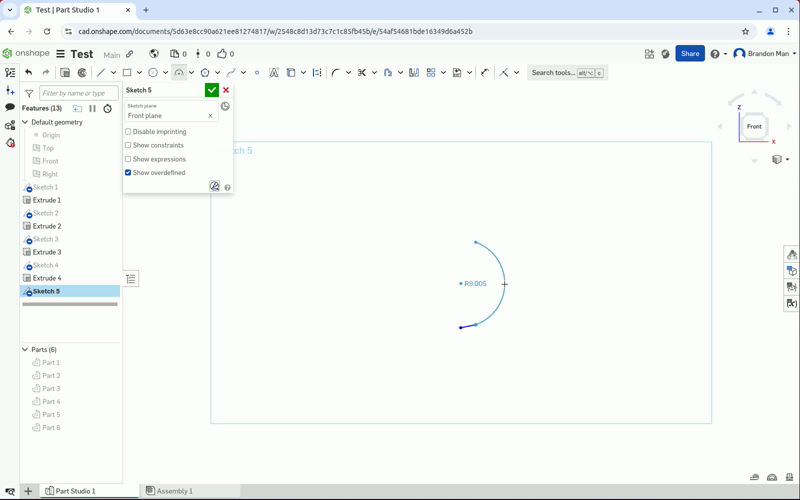
key(esc)
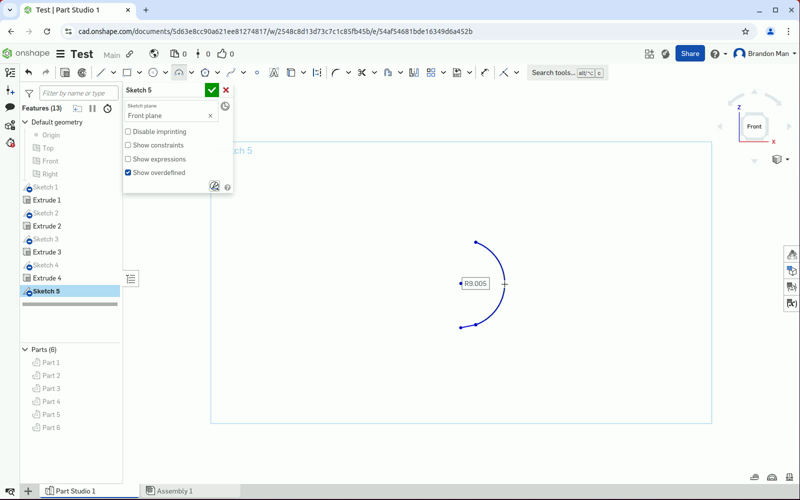
key(l)
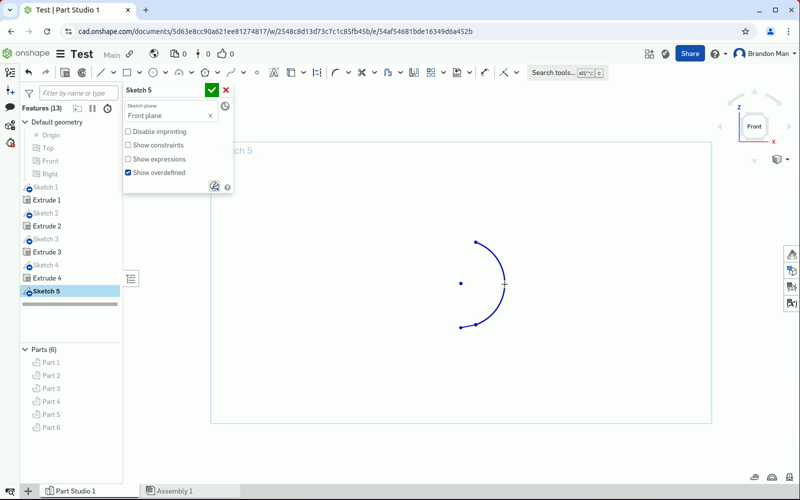
mouse_move(475, 242)
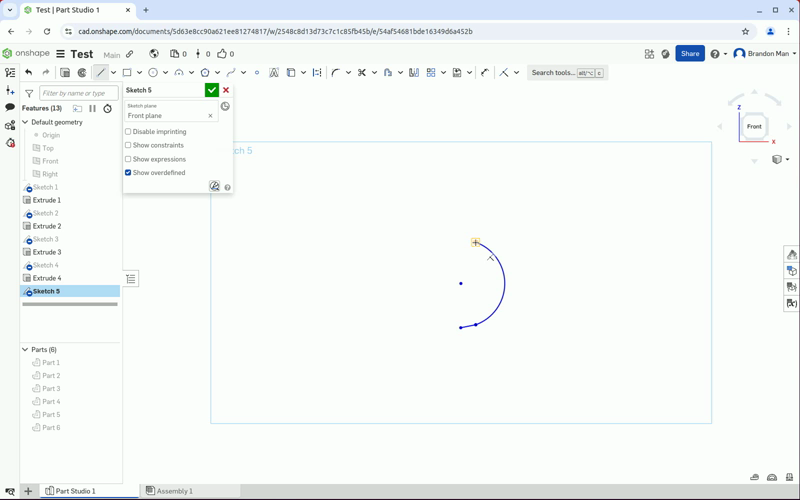
click(475, 242)
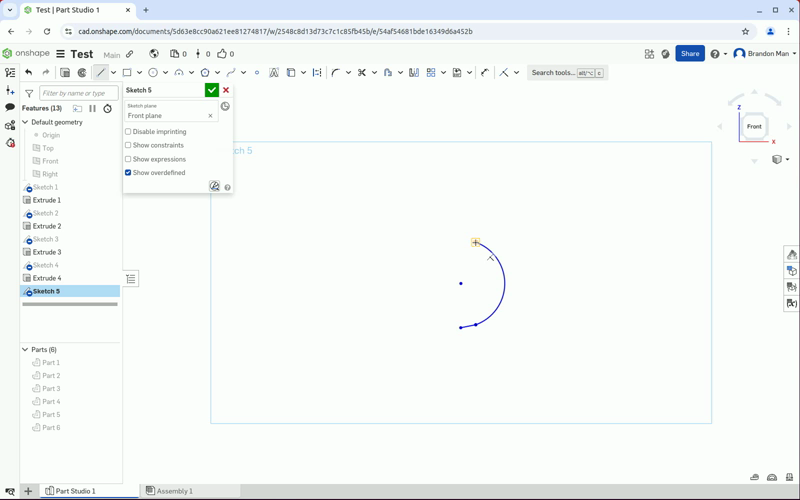
key_down(shift)
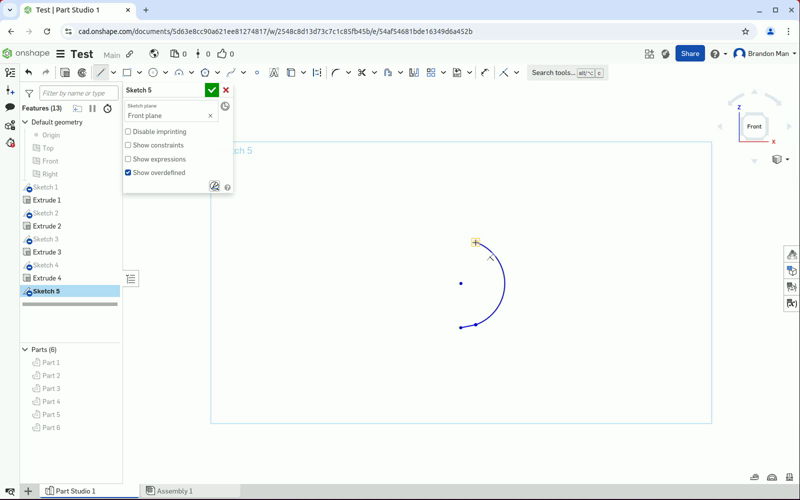
mouse_move(505, 242)
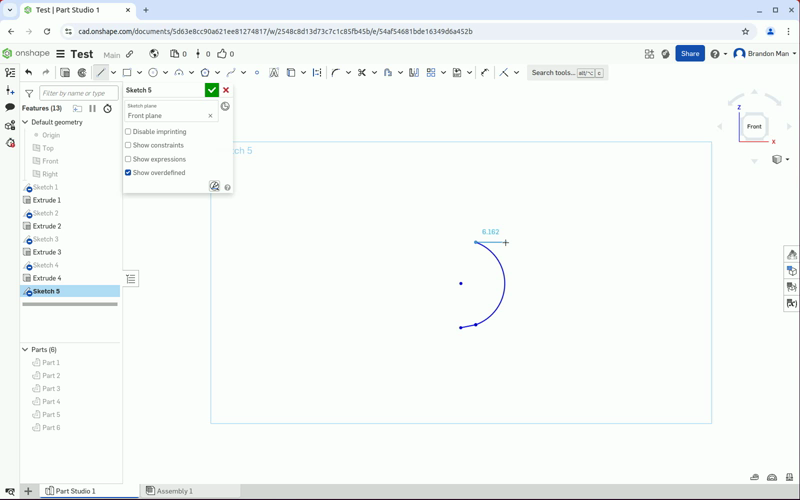
mouse_move(460, 239)
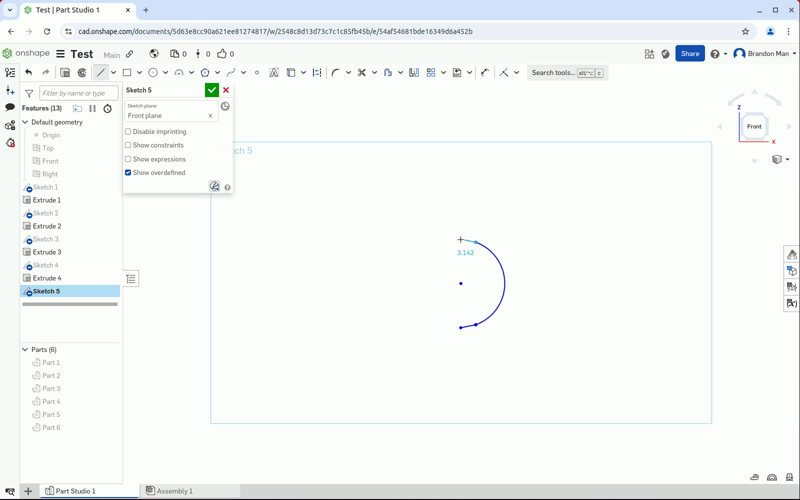
click(460, 239)
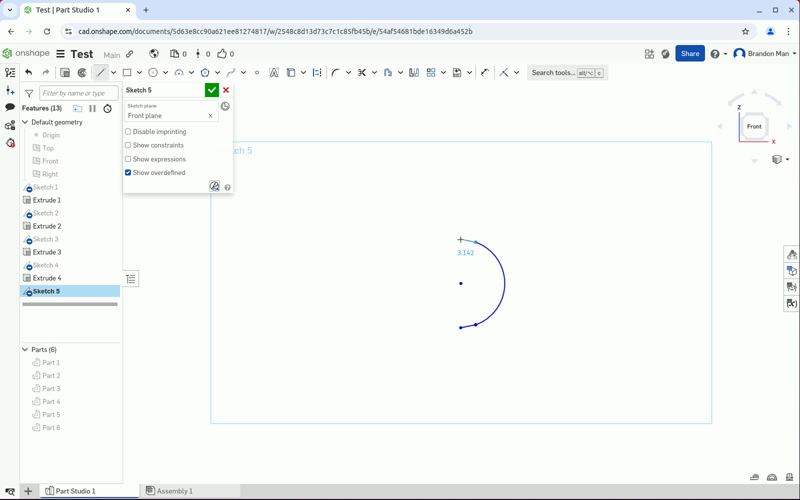
key_up(shift)
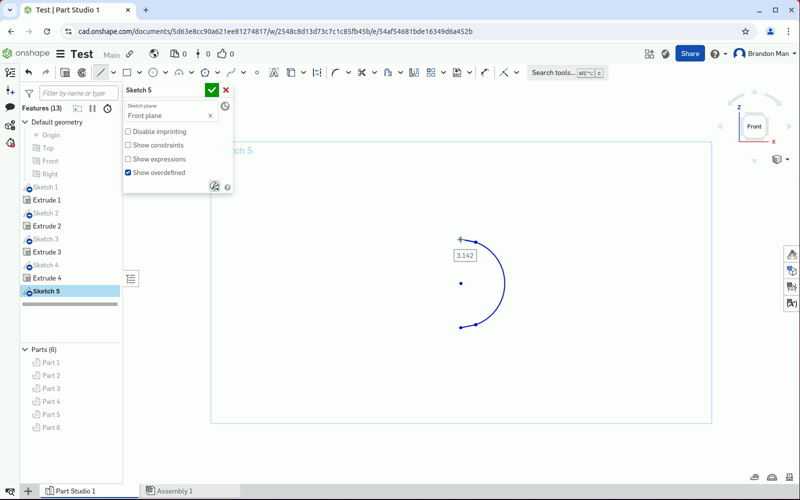
key(esc)
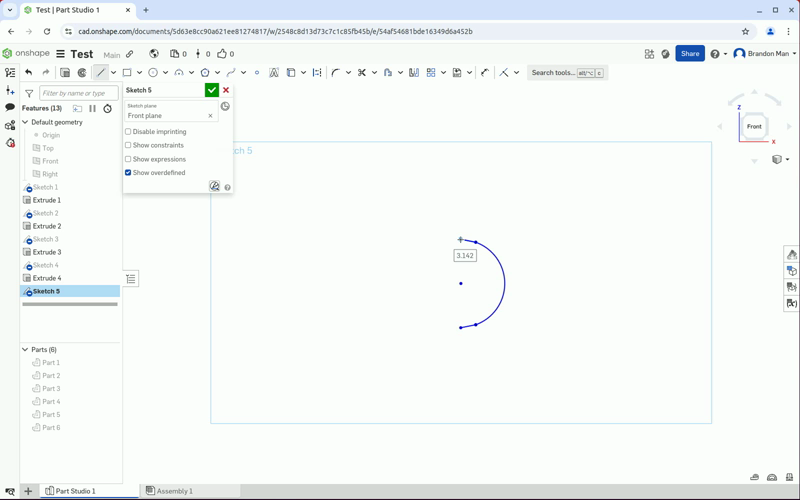
key(a)
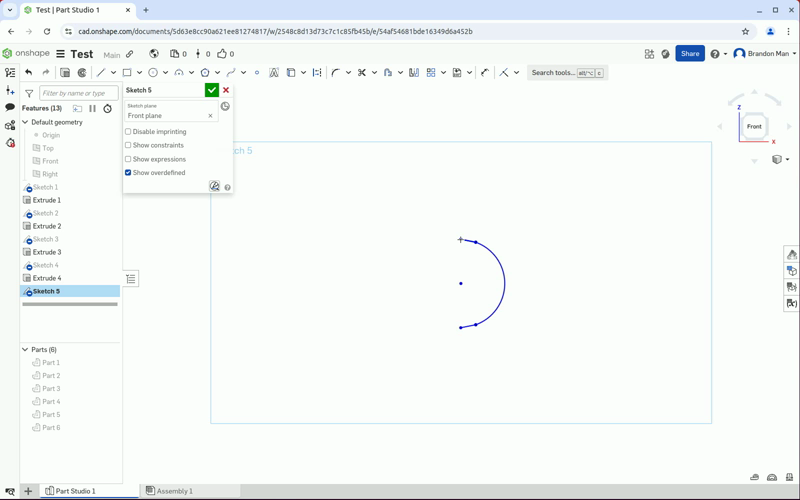
mouse_move(460, 239)
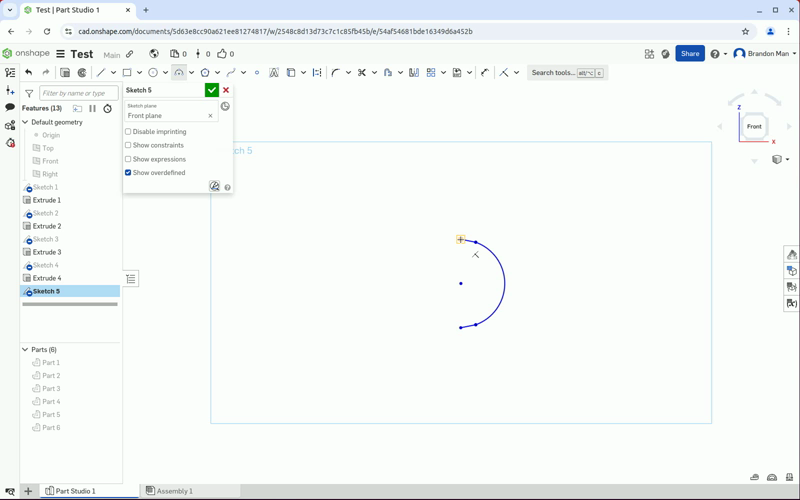
click(460, 239)
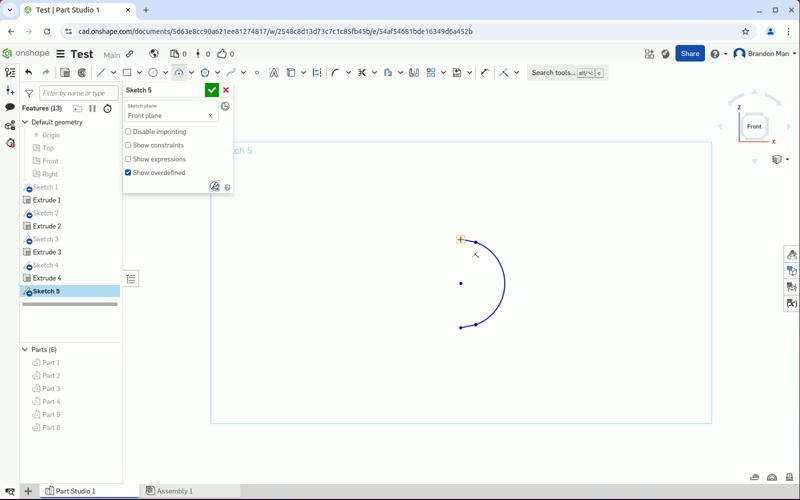
mouse_move(460, 327)
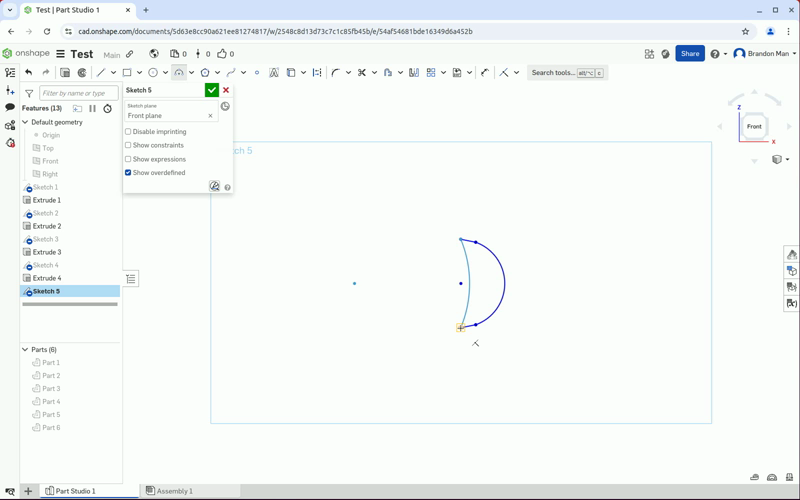
click(460, 327)
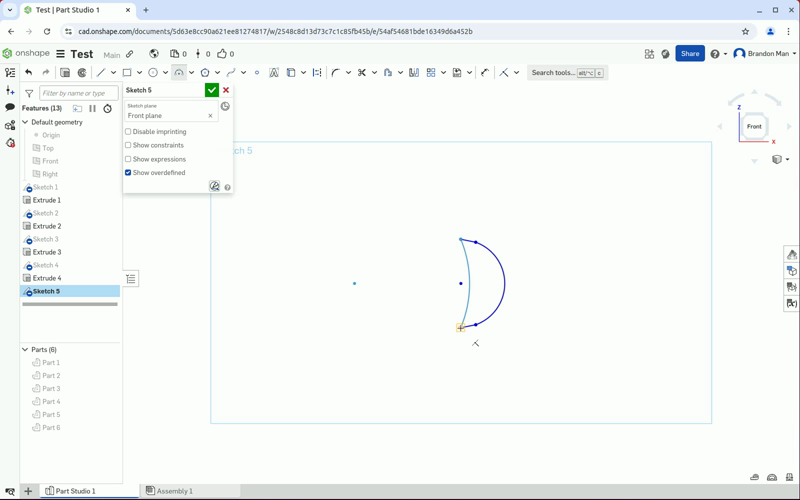
key_down(shift)
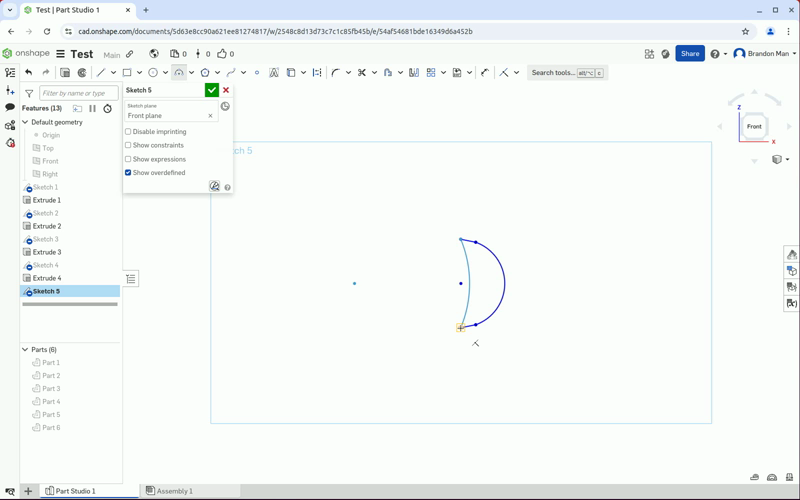
mouse_move(416, 283)
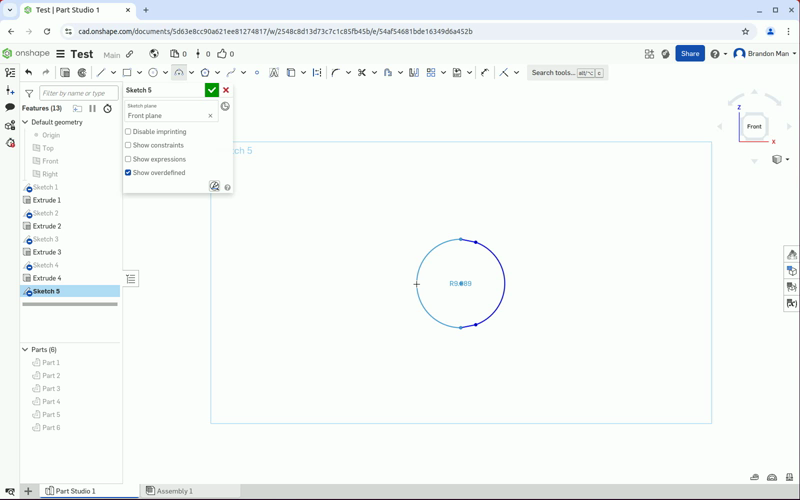
click(416, 283)
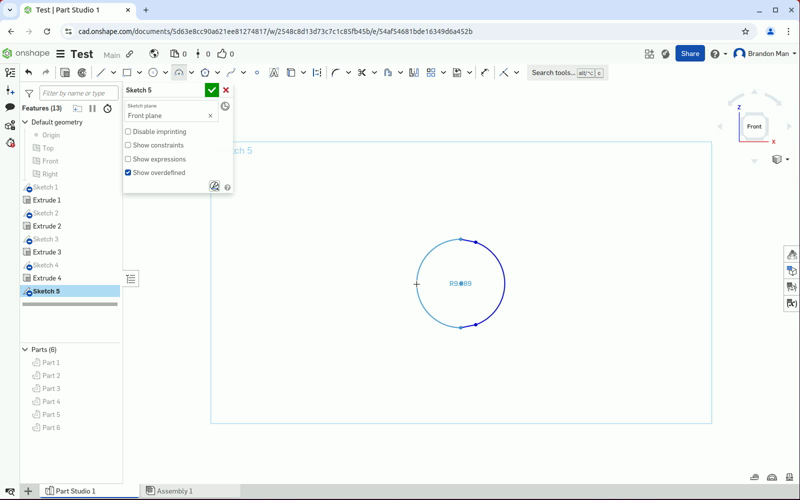
key_up(shift)
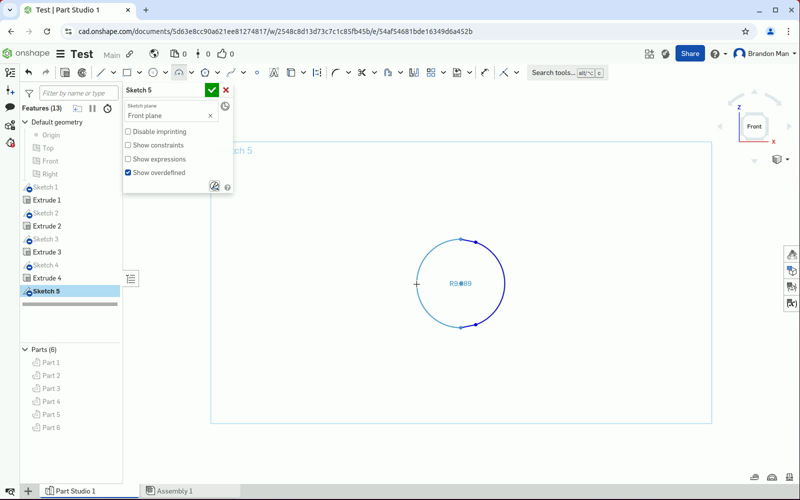
key(esc)
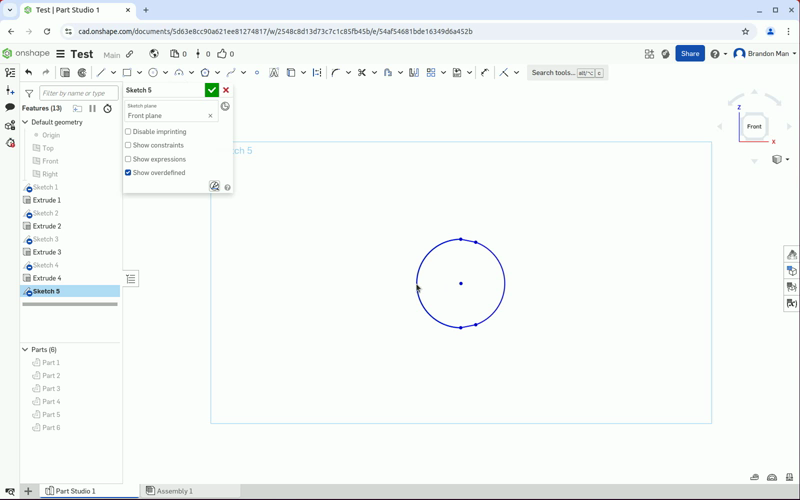
key(l)
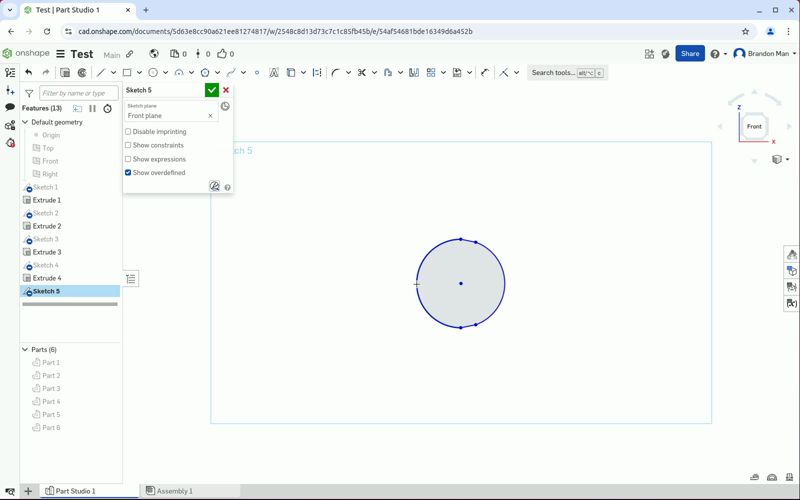
key_down(shift)
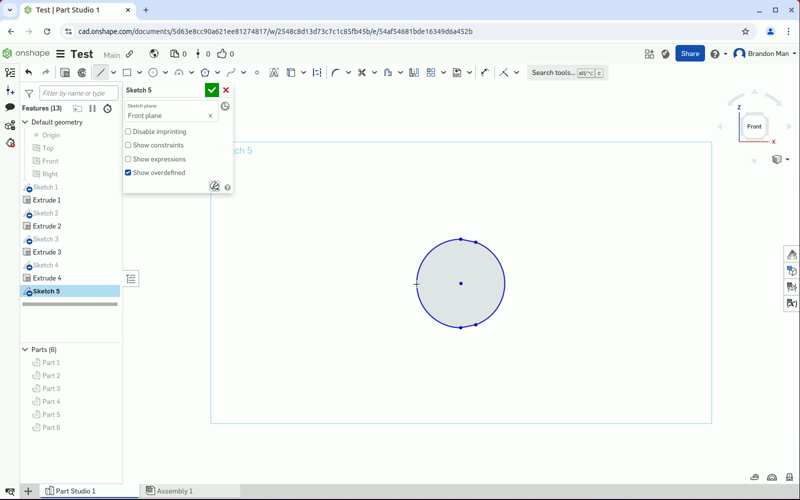
mouse_move(431, 290)
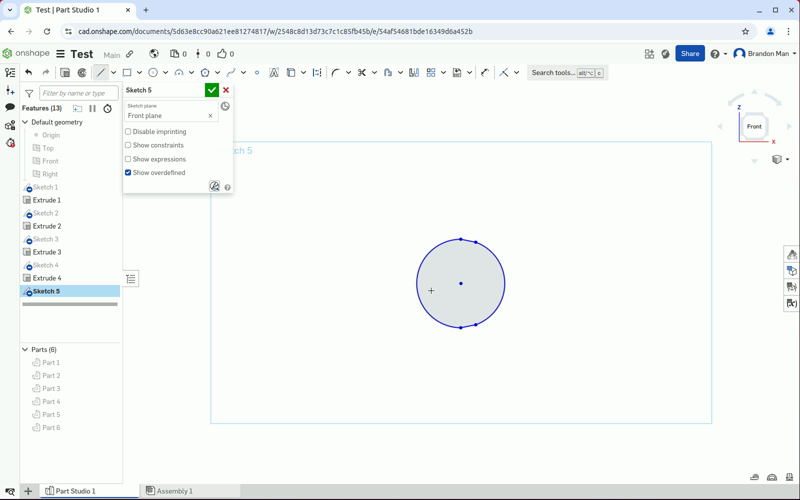
click(431, 290)
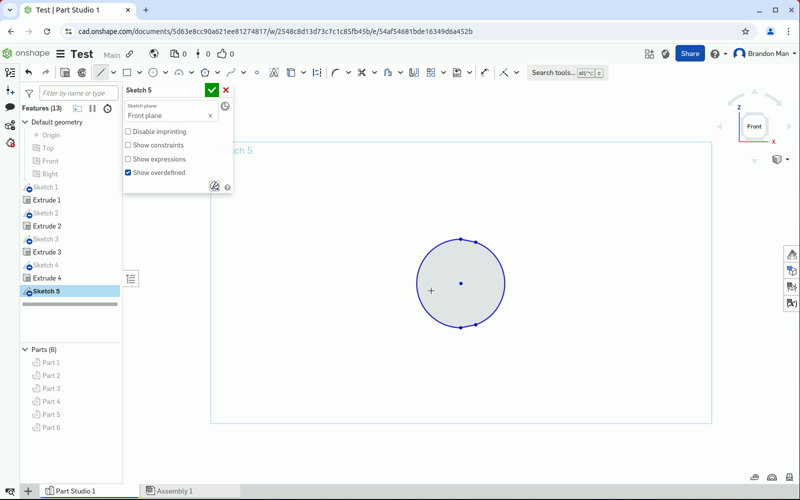
key_up(shift)
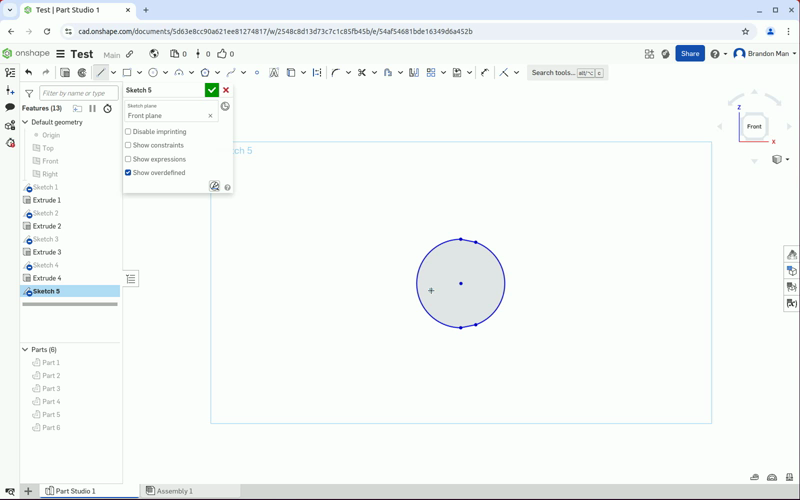
key_down(shift)
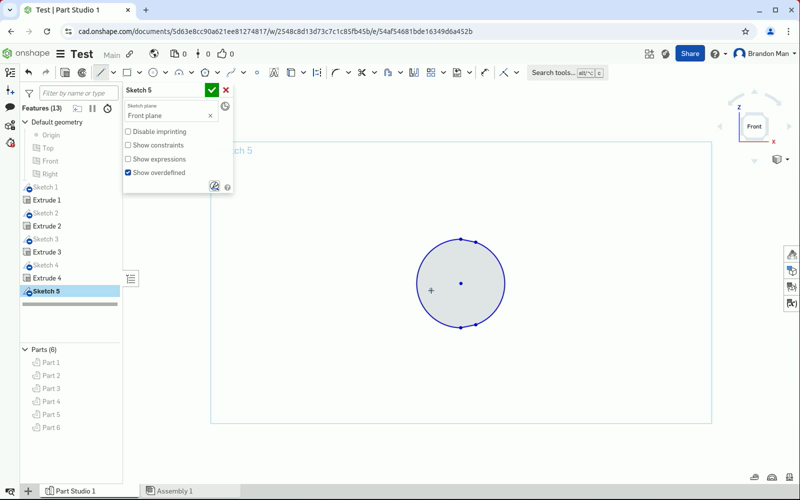
mouse_move(461, 290)
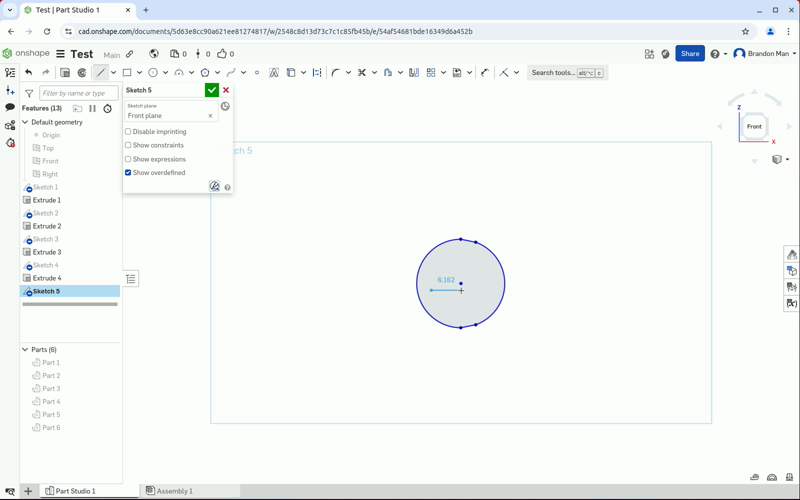
mouse_move(438, 290)
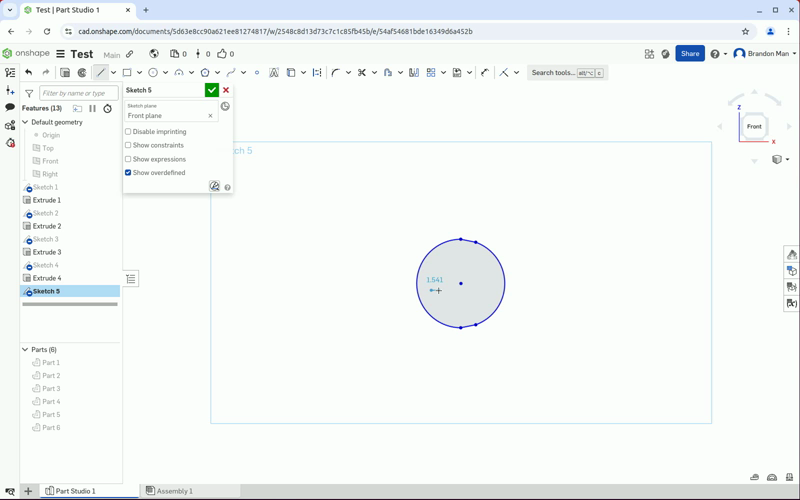
click(438, 290)
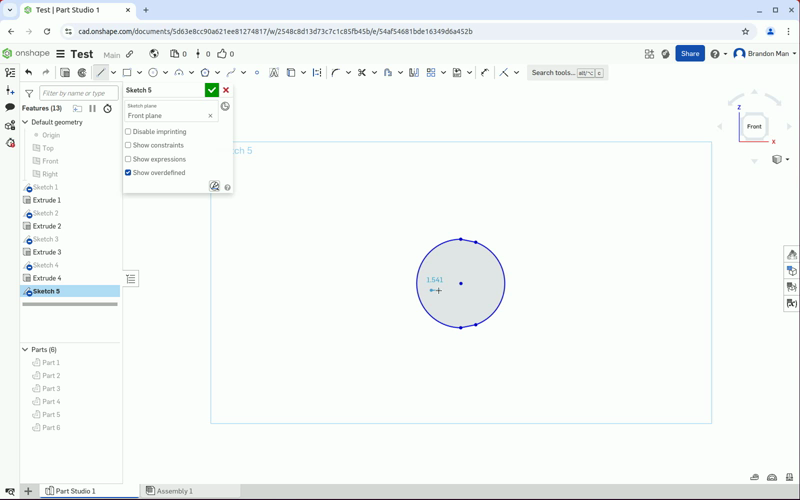
key_up(shift)
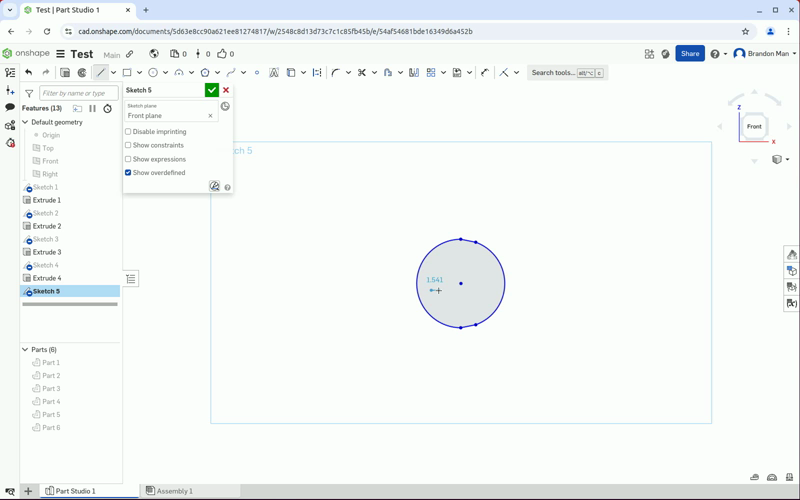
key(esc)
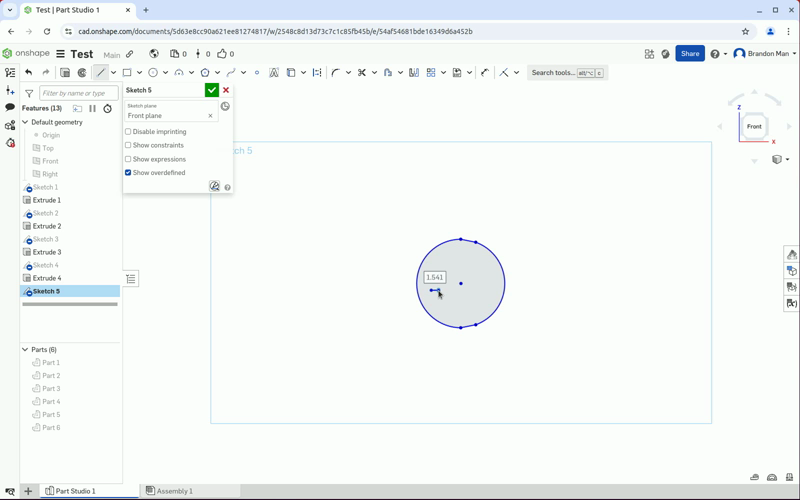
key(a)
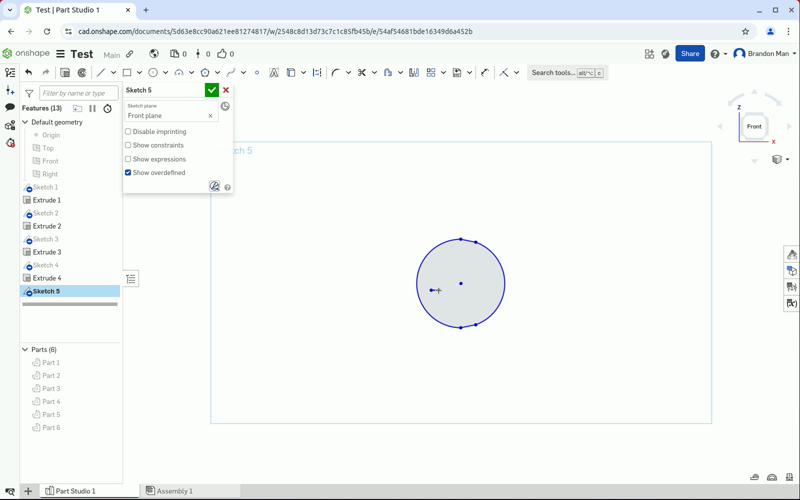
mouse_move(438, 290)
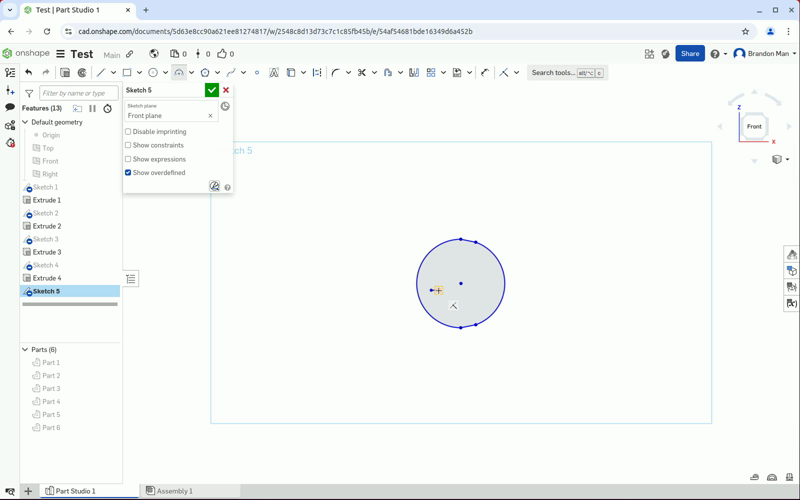
click(438, 290)
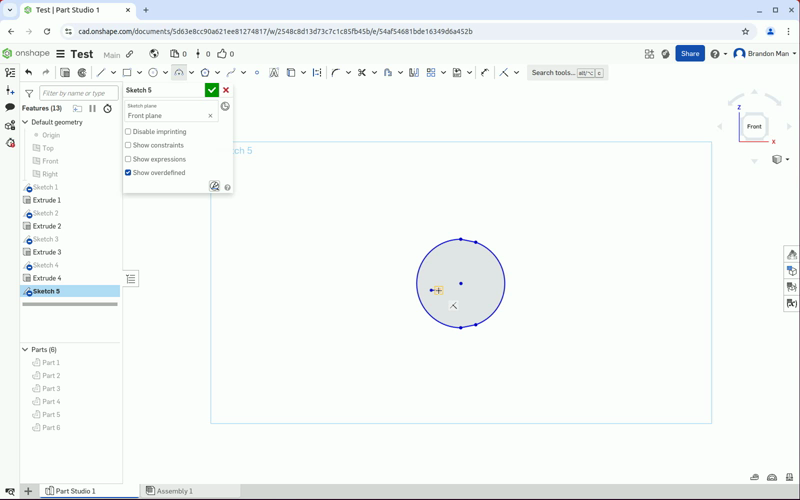
key_down(shift)
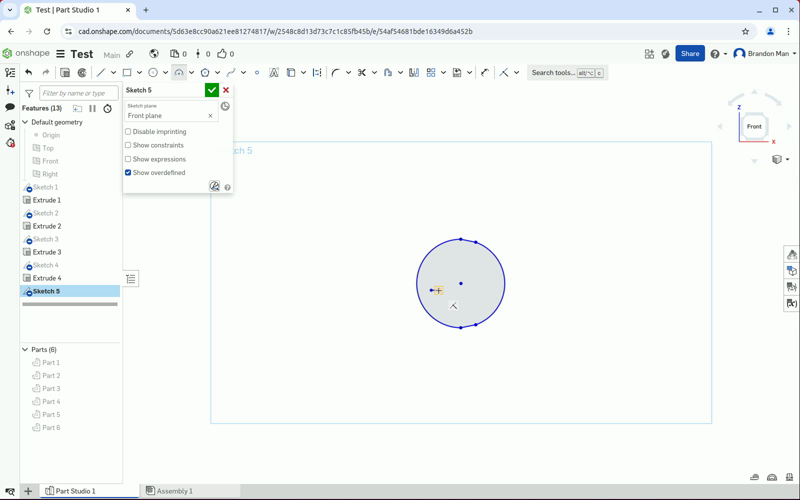
mouse_move(483, 290)
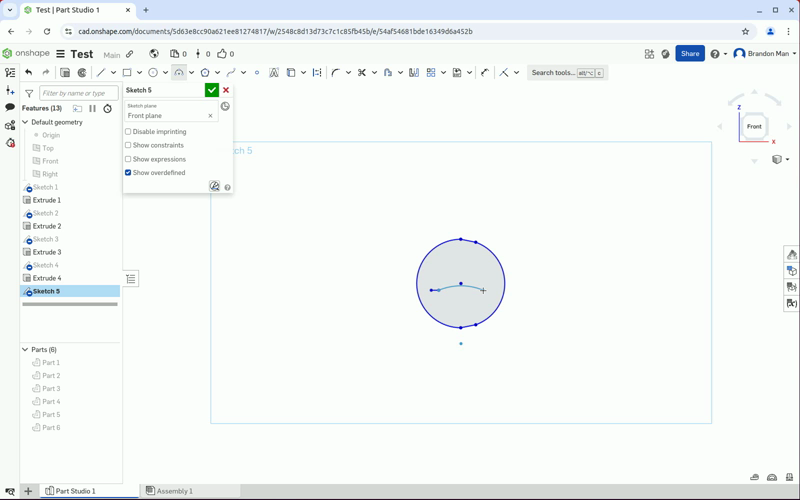
click(483, 290)
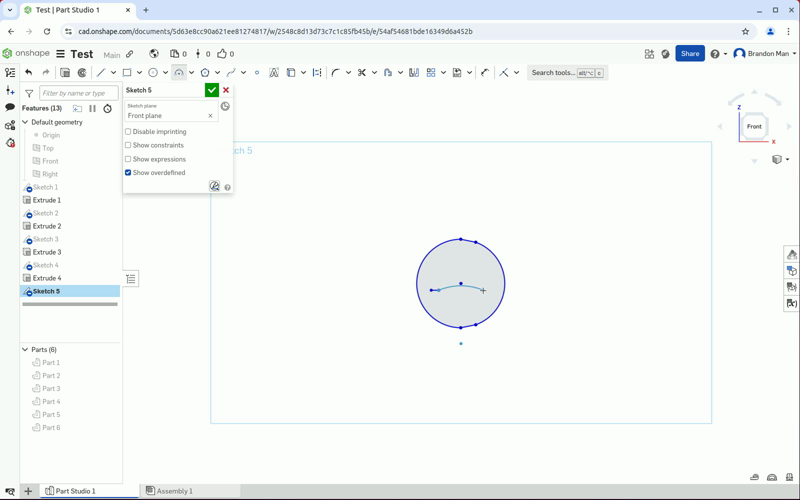
mouse_move(460, 306)
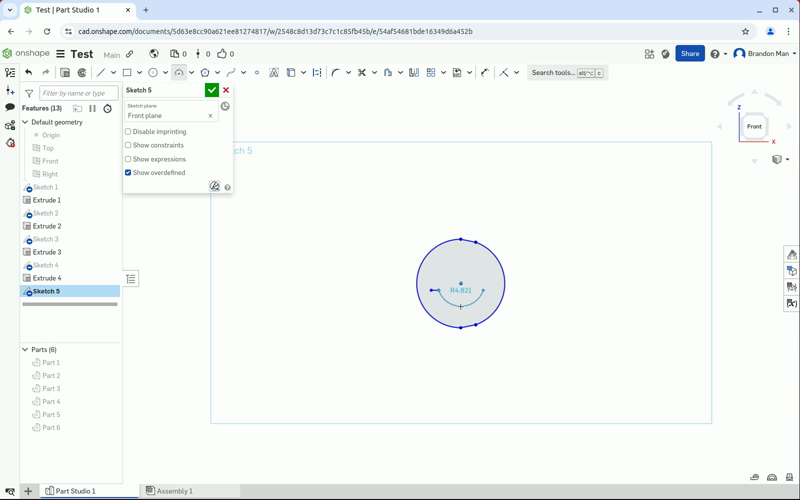
click(460, 306)
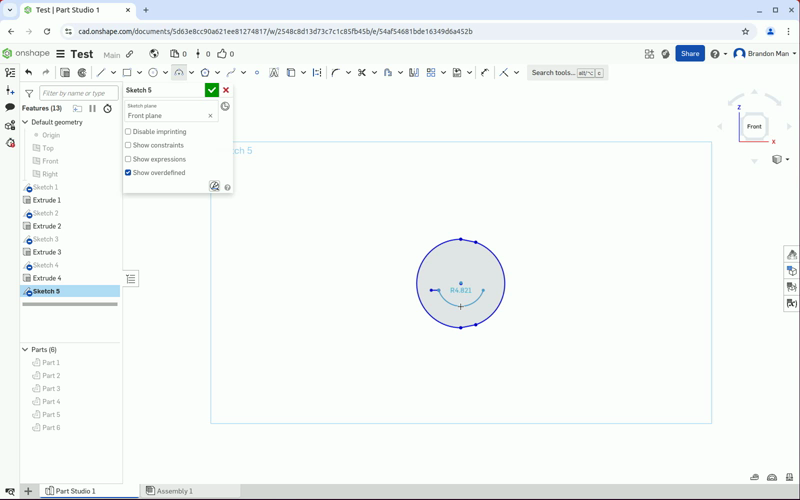
key_up(shift)
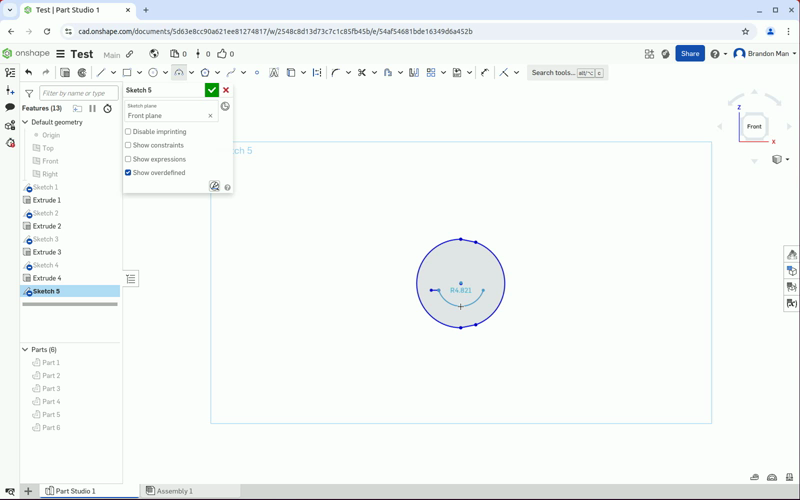
key(esc)
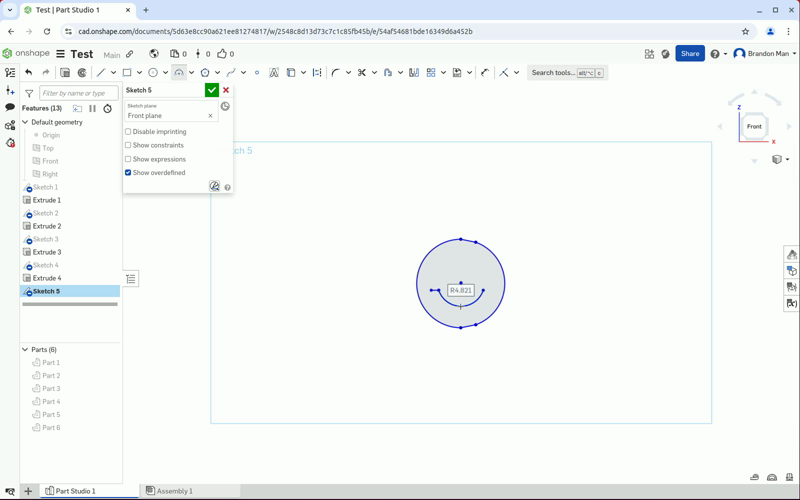
key(l)
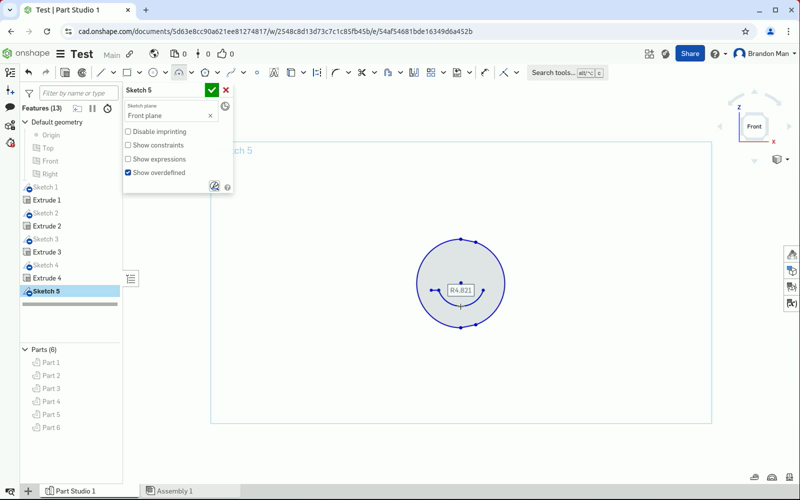
mouse_move(483, 290)
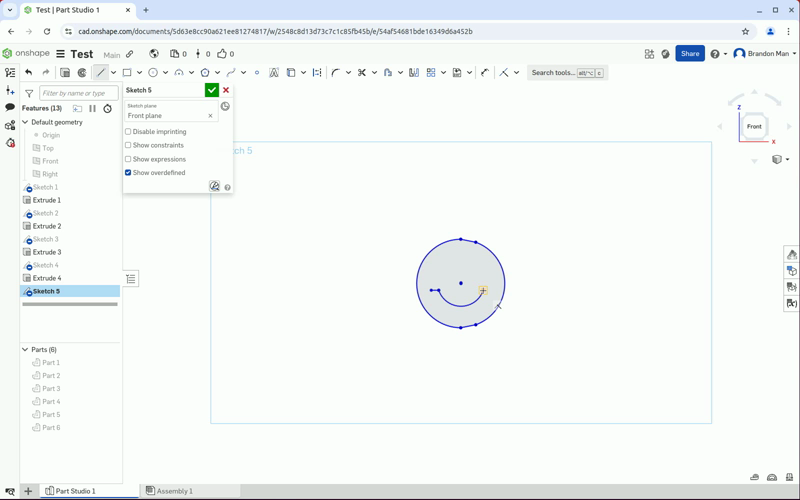
click(483, 290)
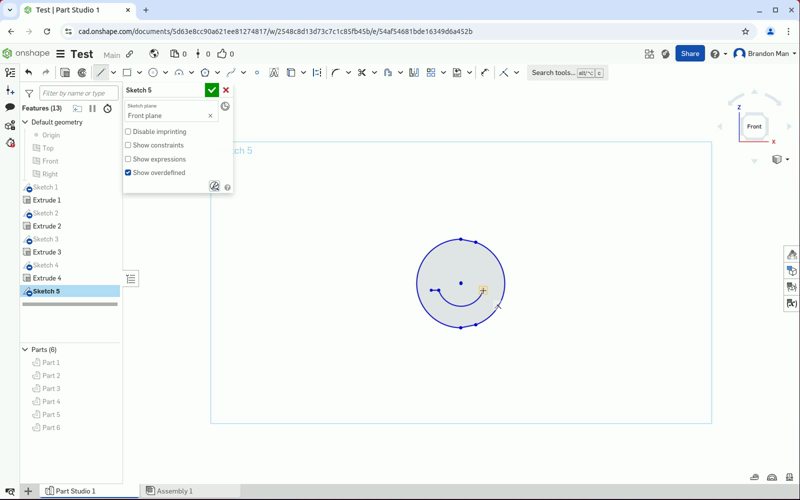
key_down(shift)
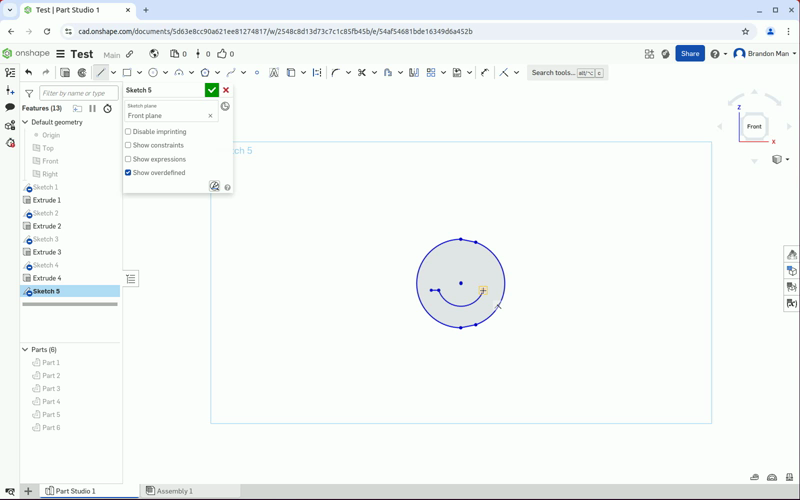
mouse_move(513, 290)
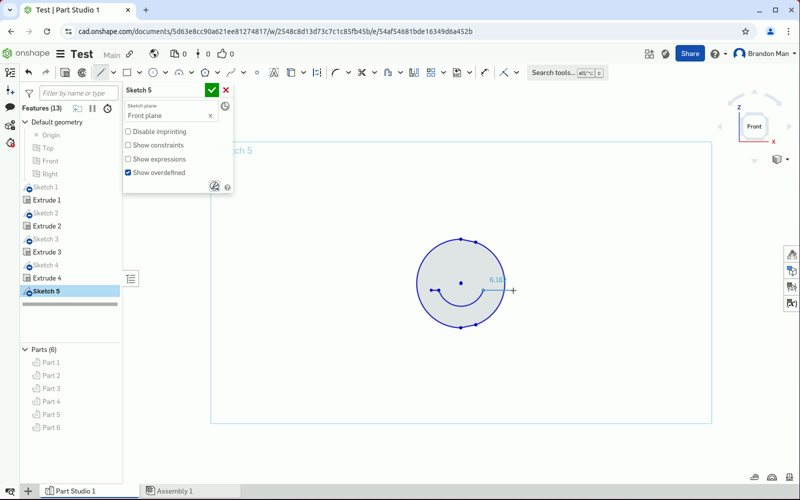
mouse_move(490, 290)
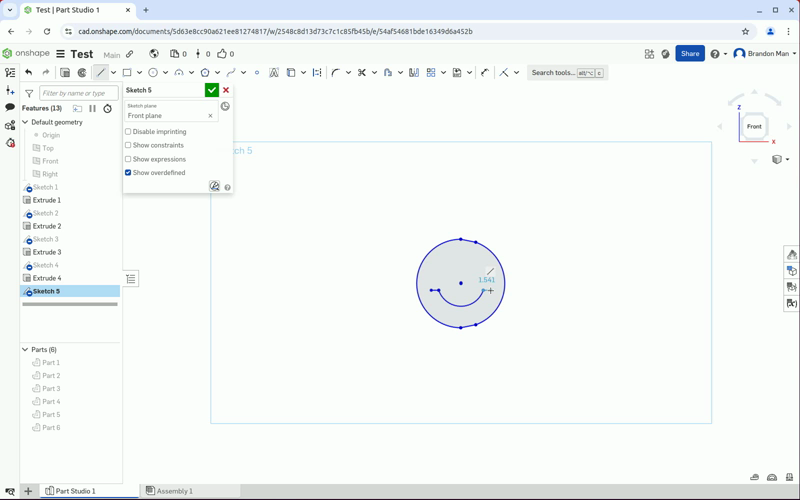
click(490, 290)
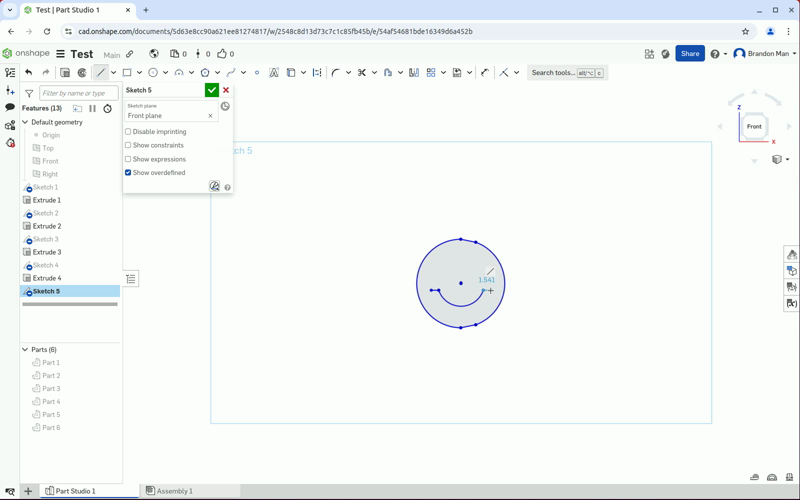
key_up(shift)
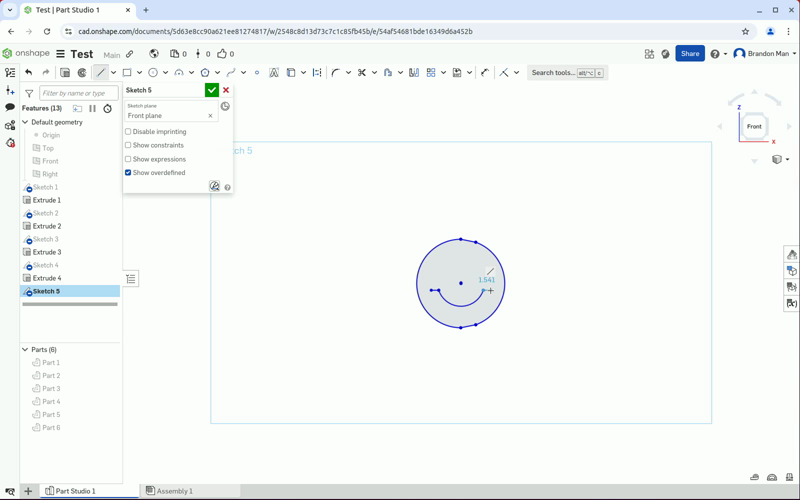
key_down(shift)
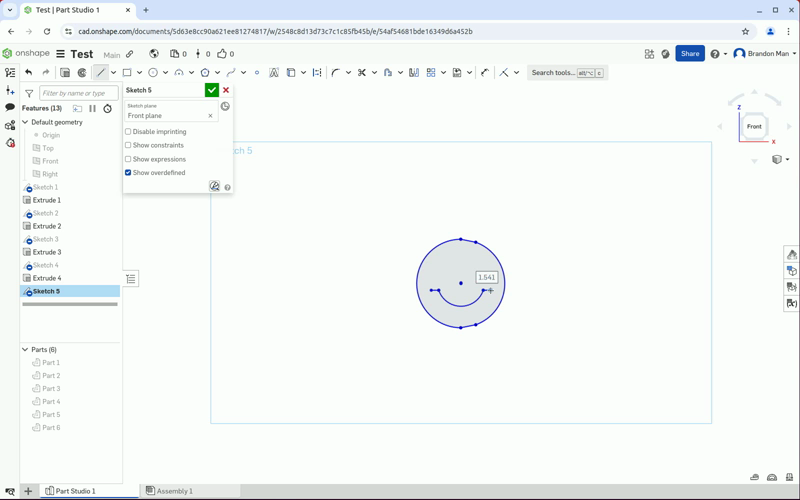
mouse_move(520, 290)
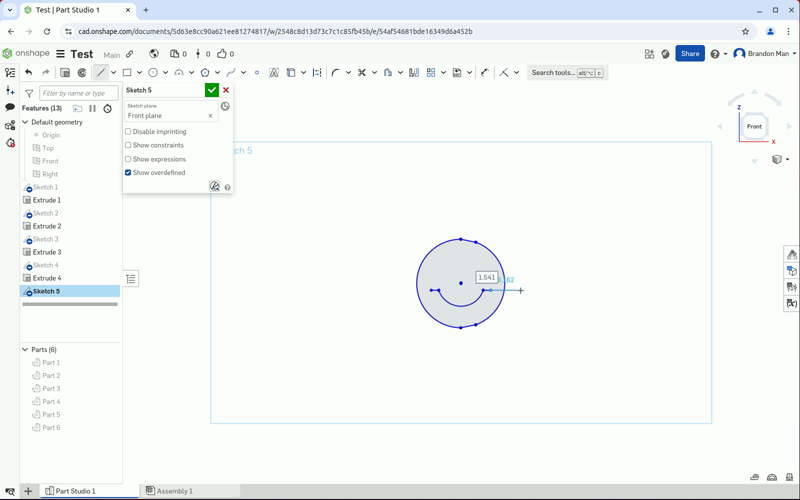
mouse_move(490, 276)
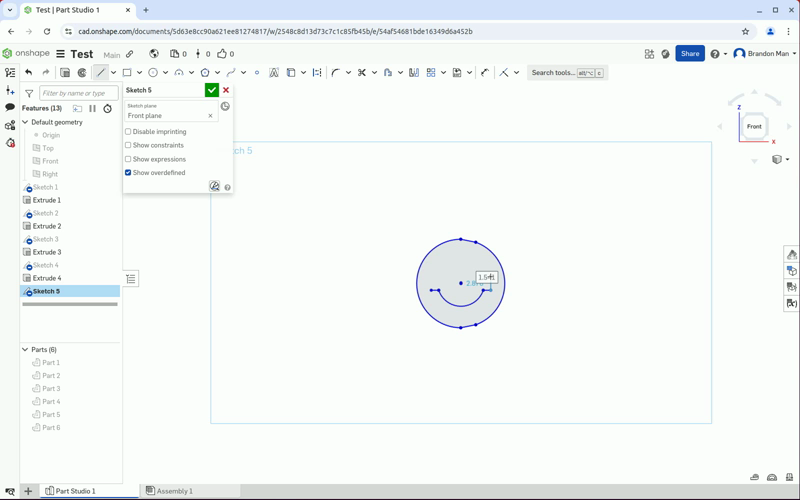
click(490, 276)
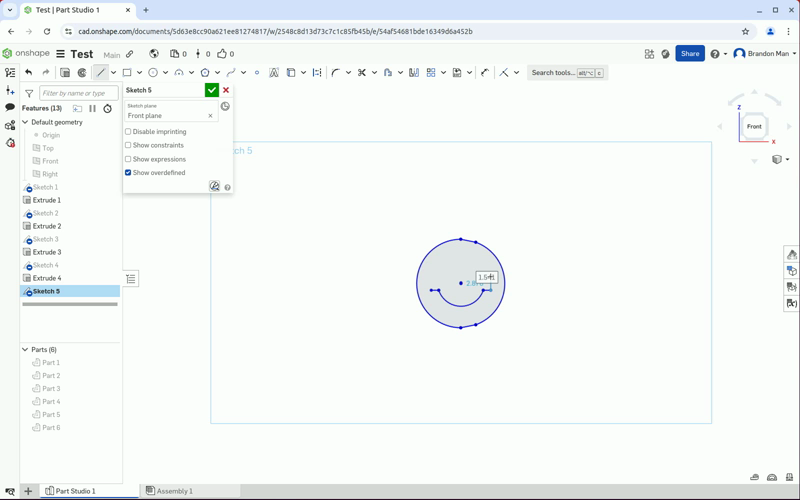
key_up(shift)
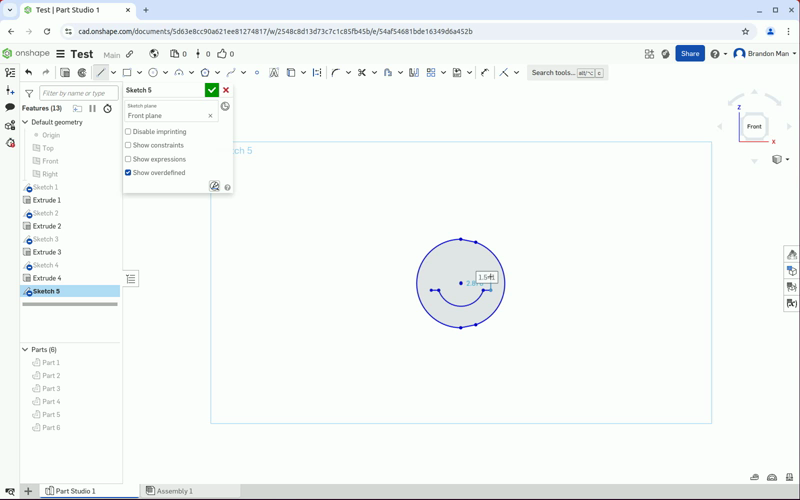
key_down(shift)
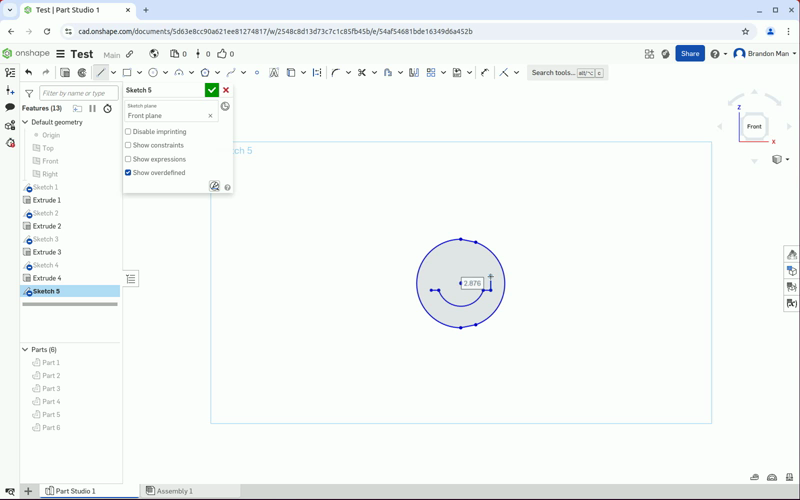
mouse_move(520, 276)
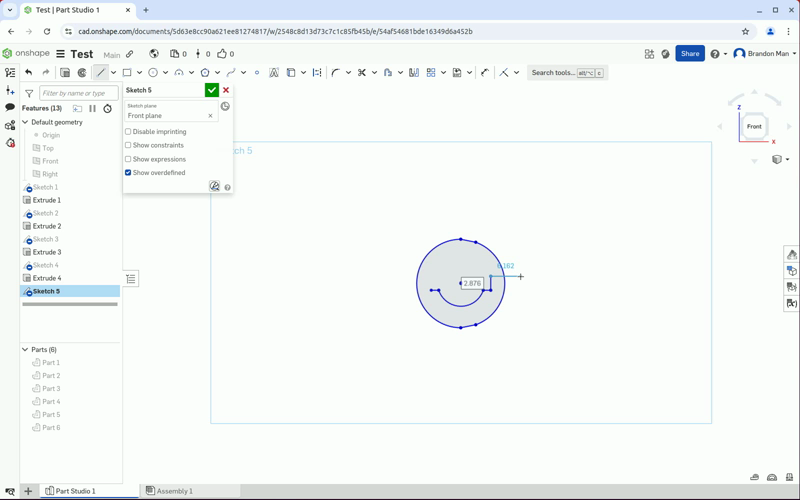
mouse_move(483, 276)
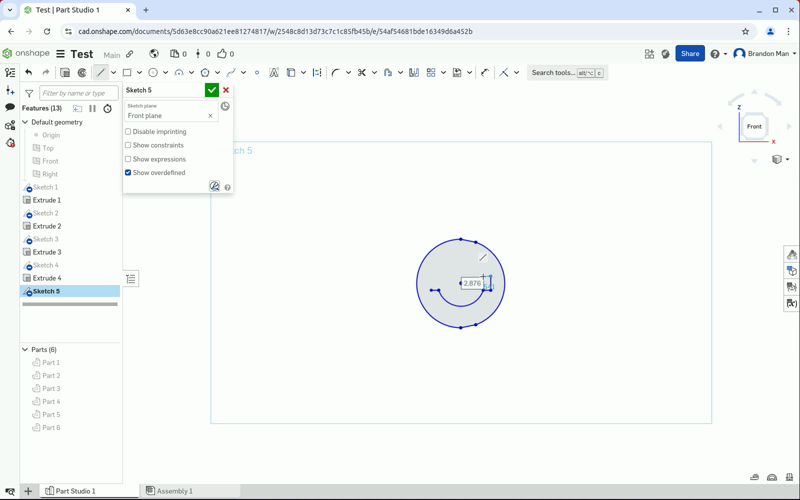
click(483, 276)
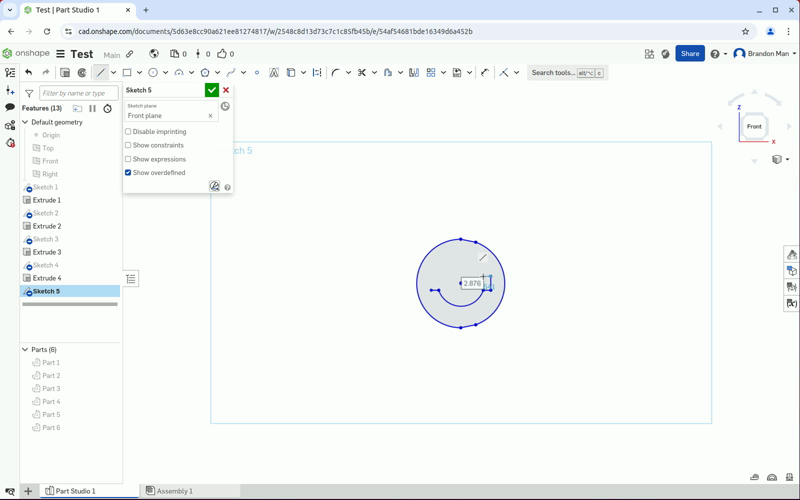
key_up(shift)
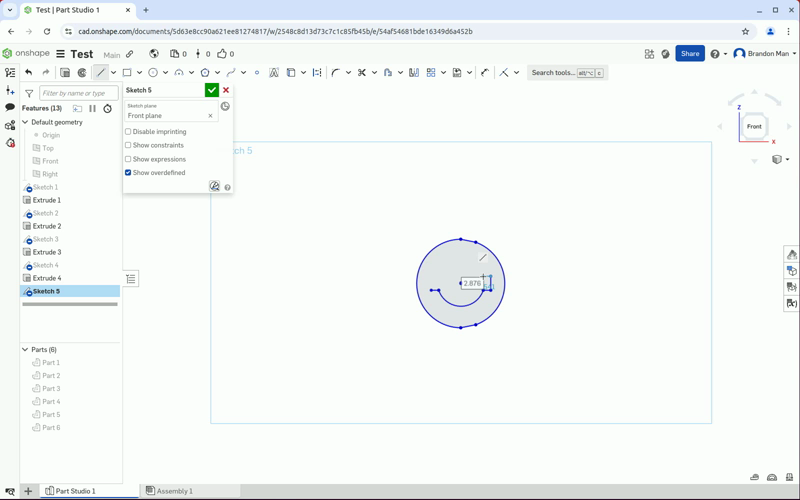
key(esc)
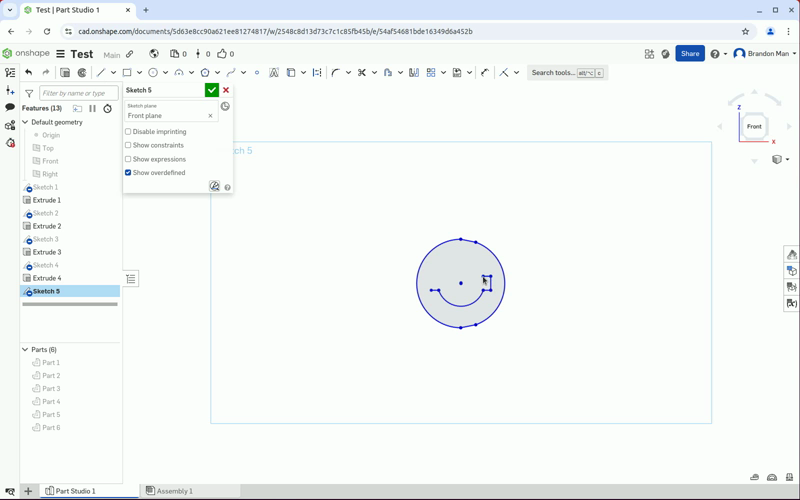
key(a)
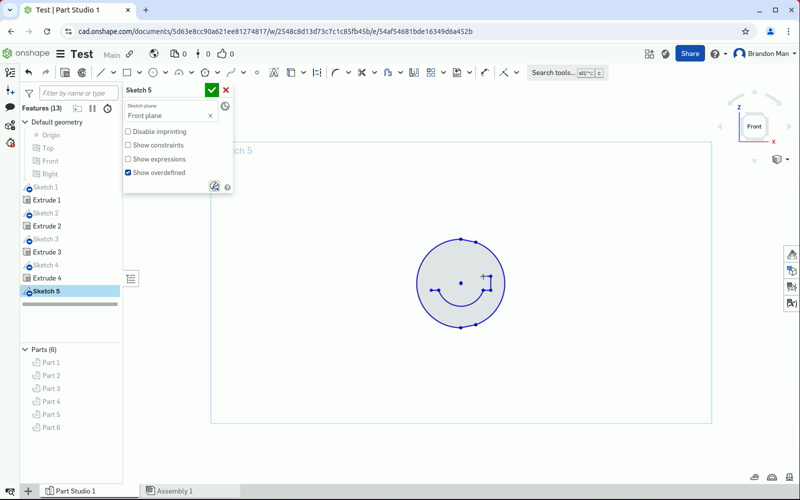
mouse_move(483, 276)
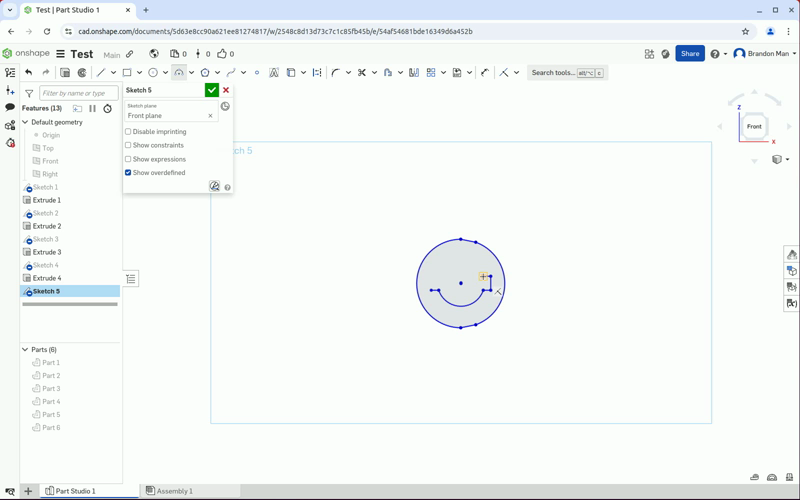
click(483, 276)
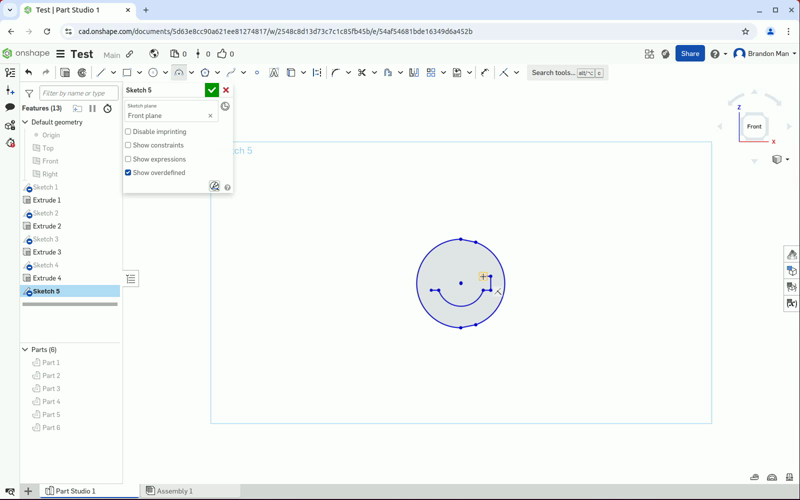
key_down(shift)
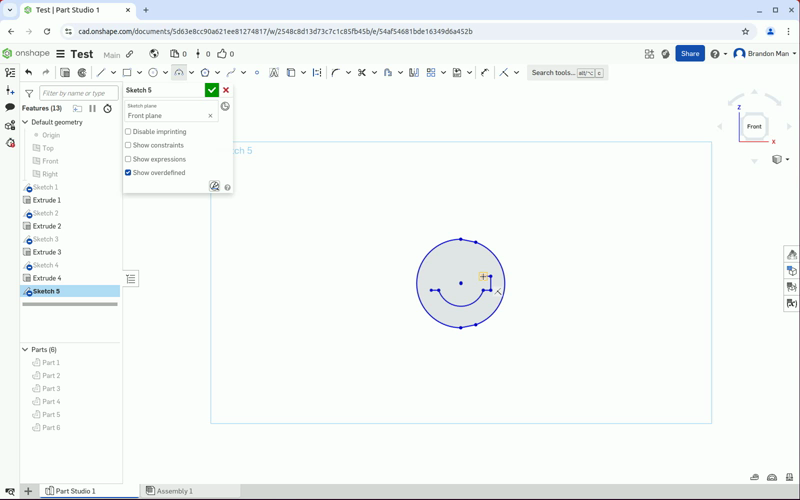
mouse_move(438, 276)
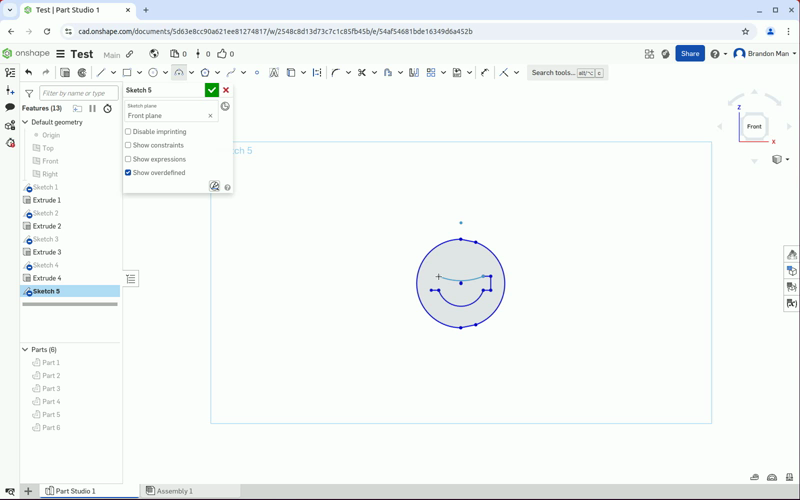
click(438, 276)
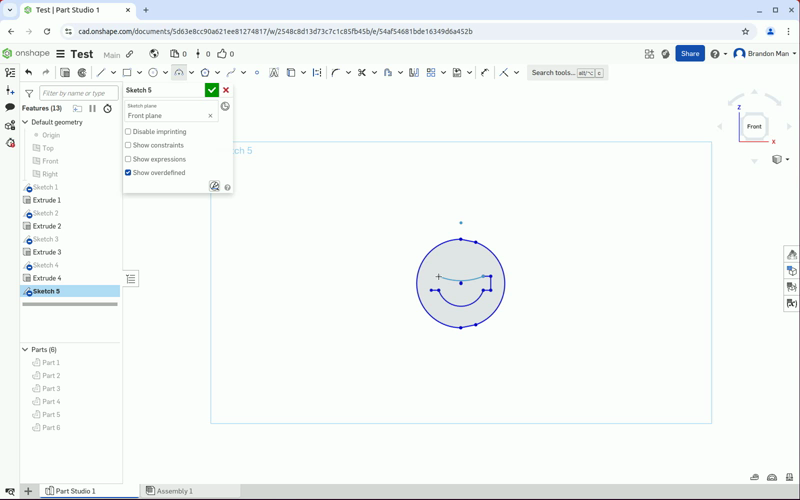
mouse_move(460, 260)
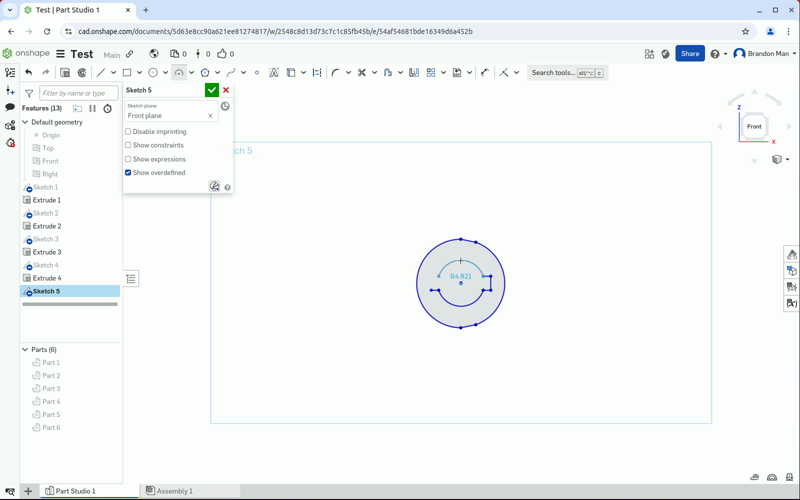
click(460, 260)
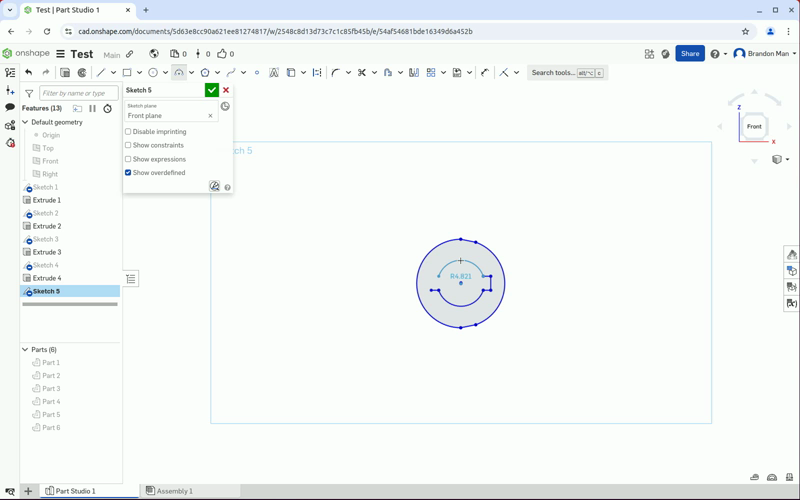
key_up(shift)
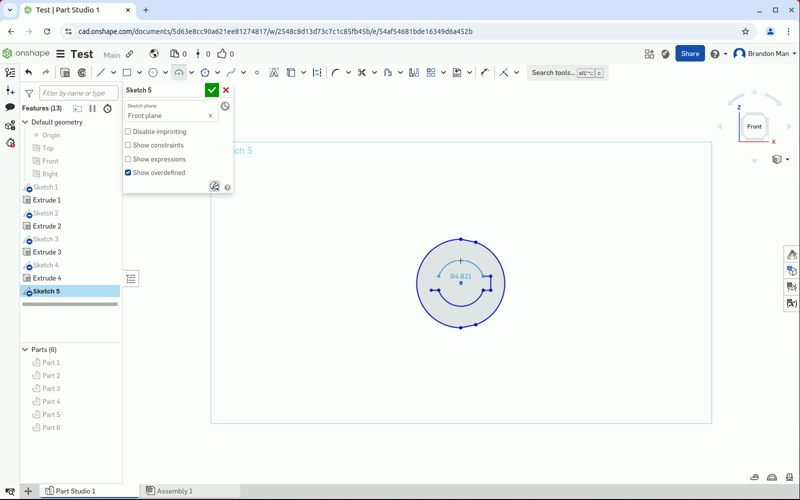
key(esc)
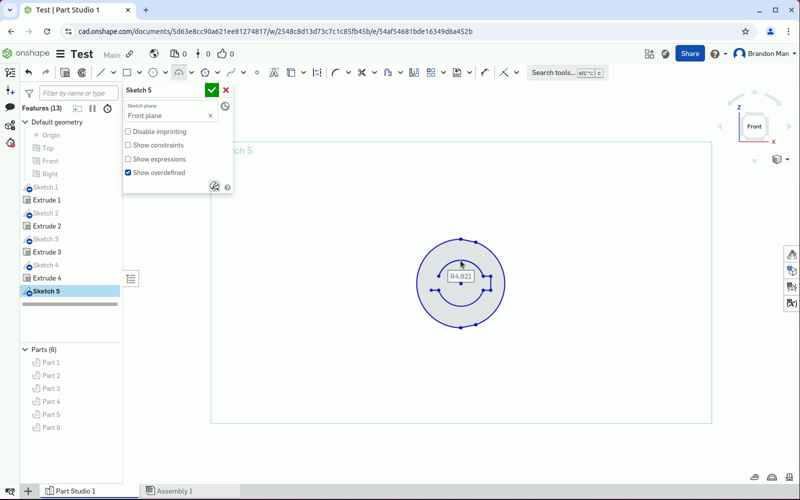
key(l)
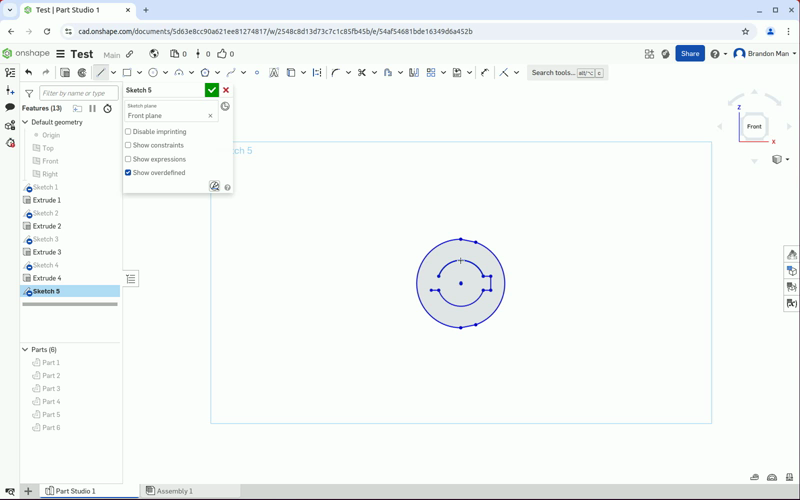
mouse_move(438, 276)
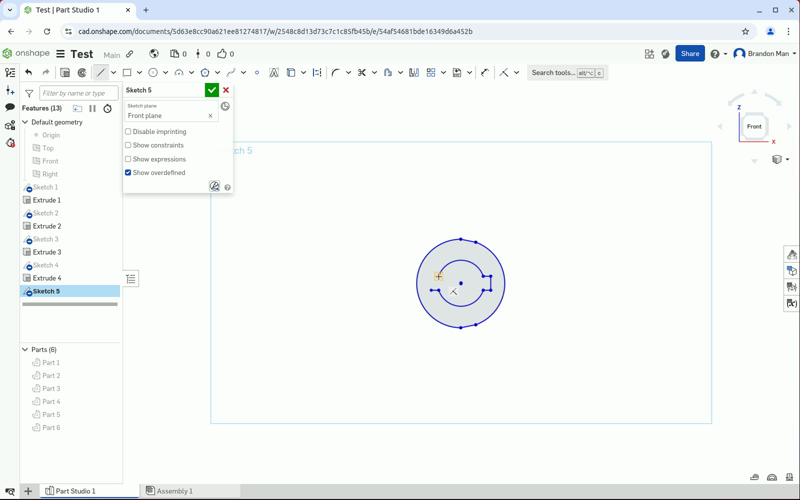
click(438, 276)
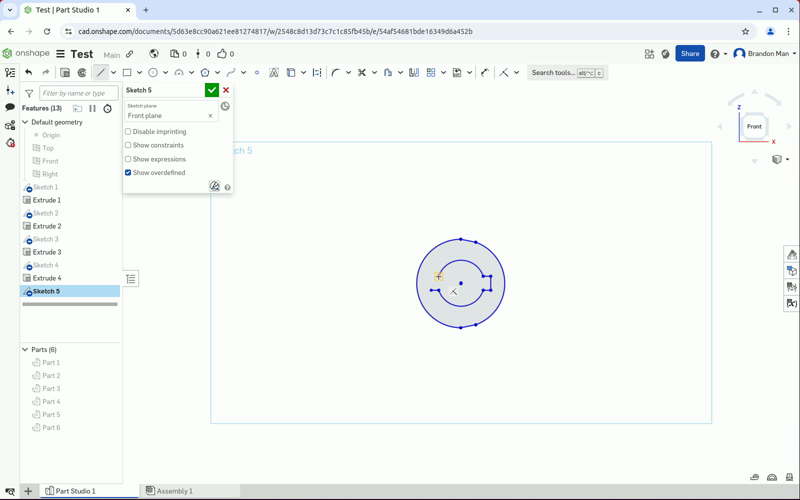
key_down(shift)
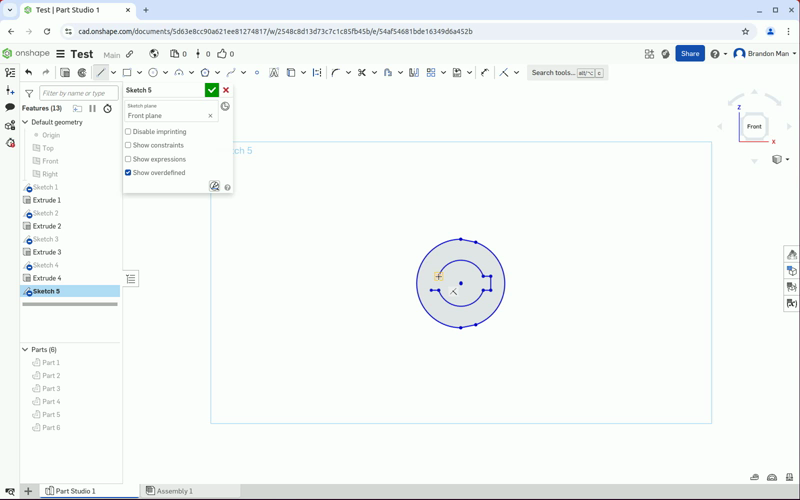
mouse_move(468, 276)
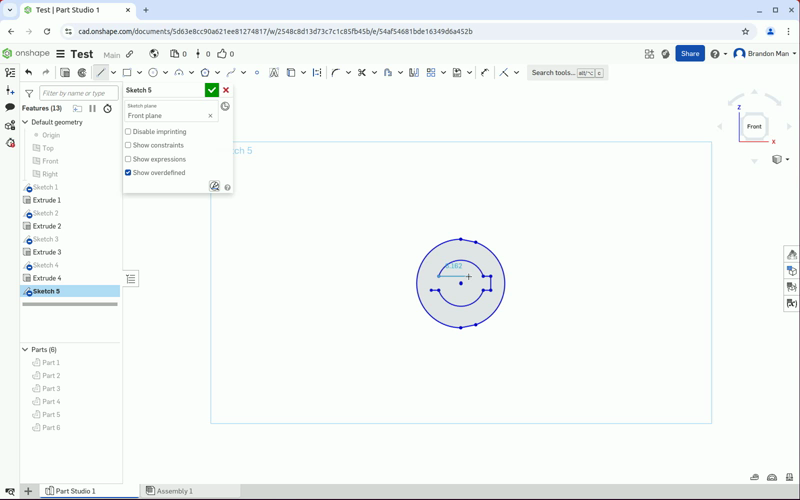
mouse_move(431, 276)
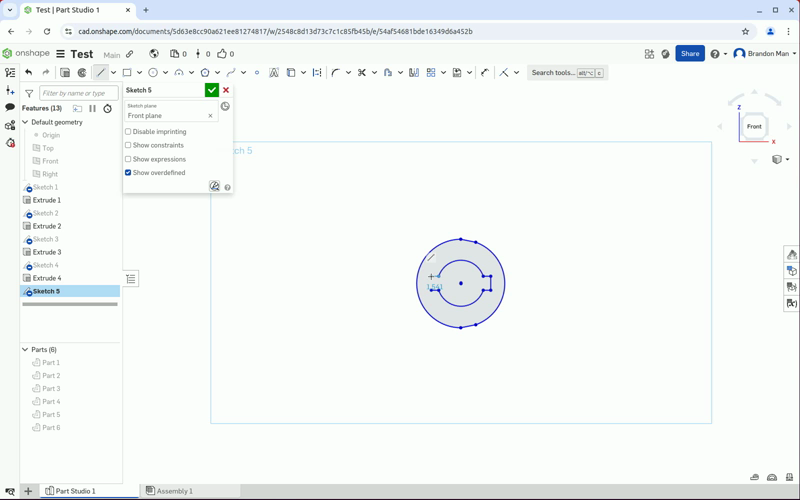
click(431, 276)
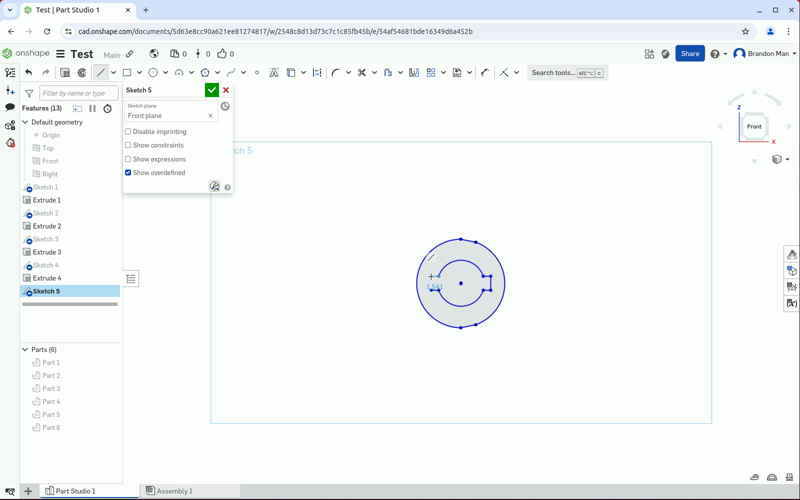
key_up(shift)
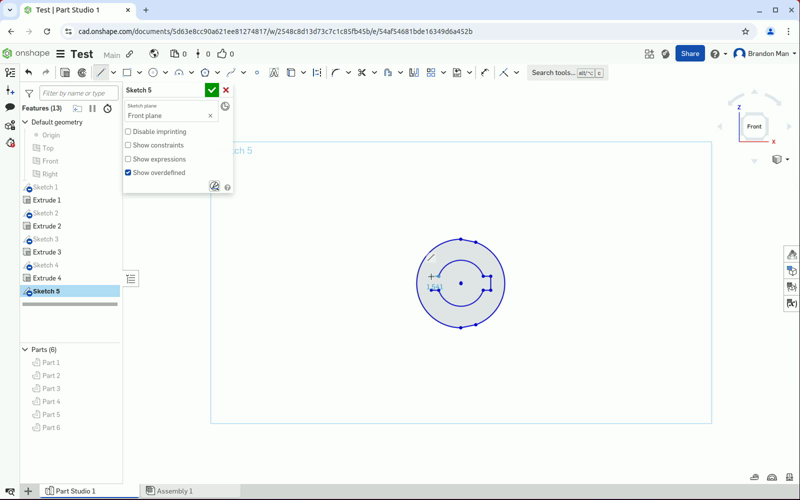
mouse_move(461, 276)
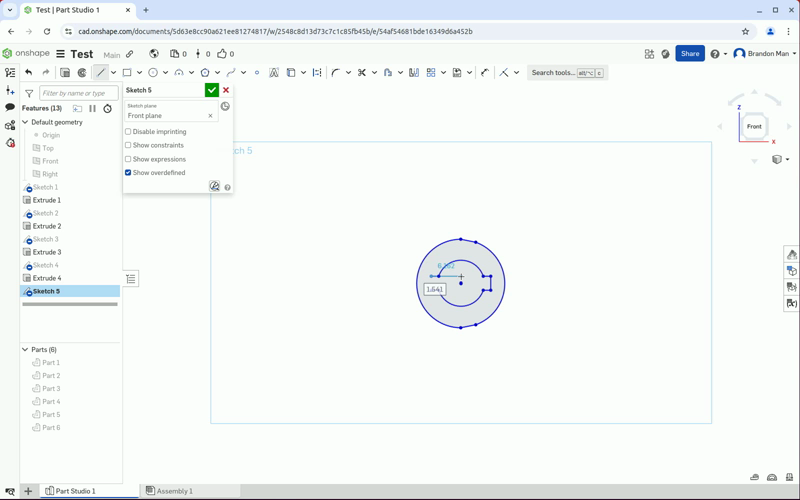
key_down(shift)
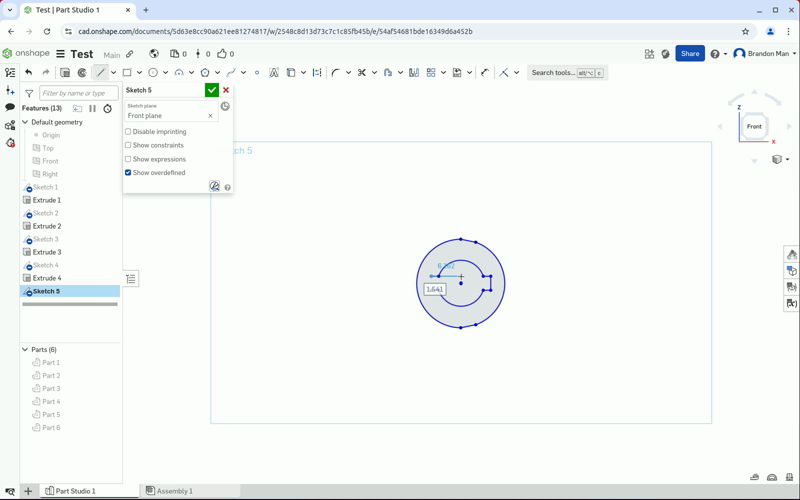
mouse_move(431, 290)
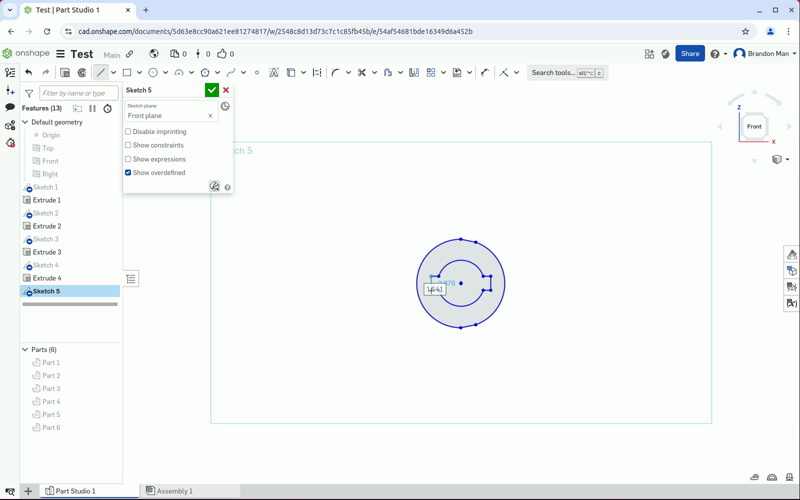
key_up(shift)
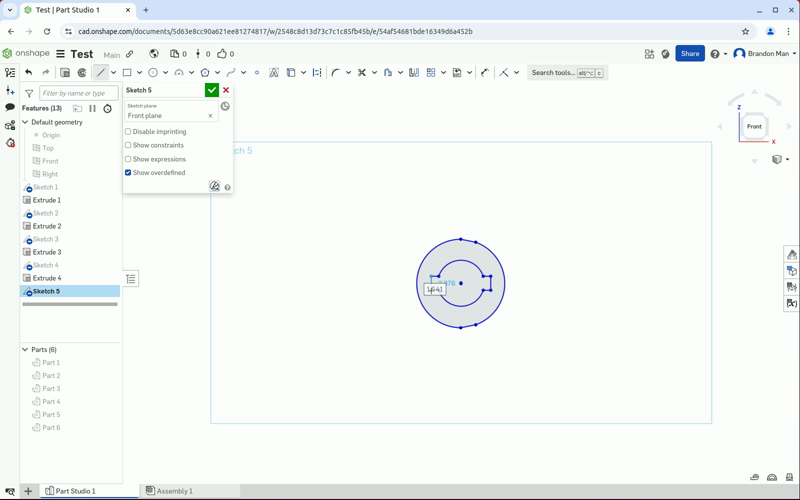
click(431, 290)
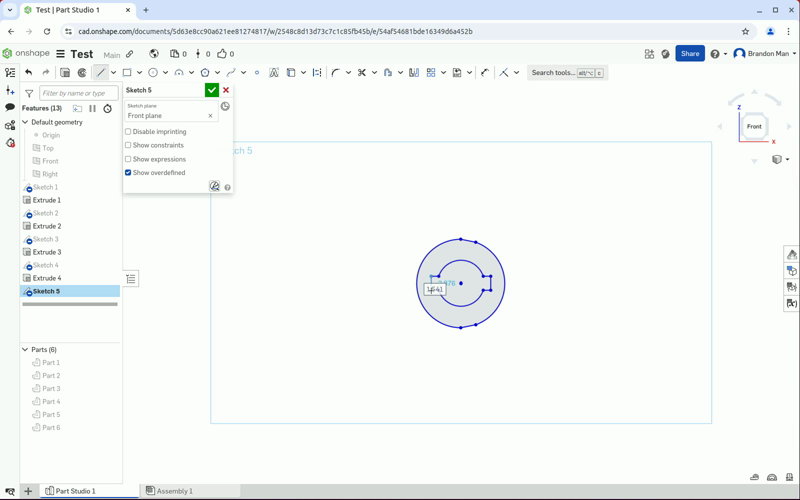
key(esc)
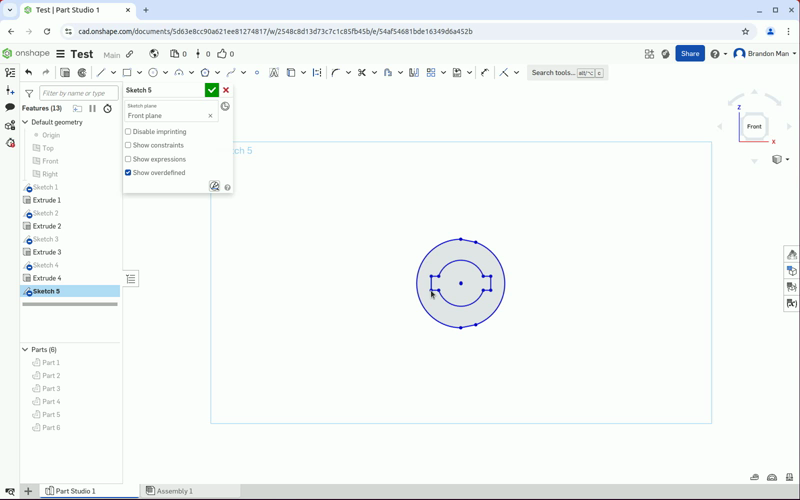
mouse_move(450, 319)
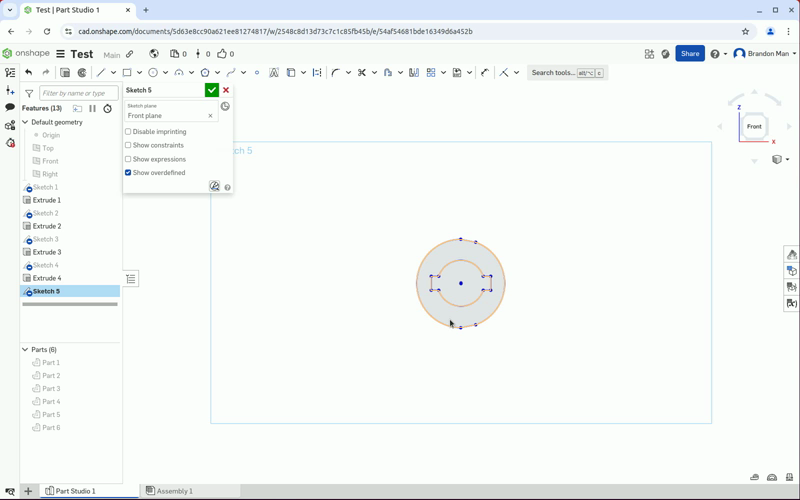
click(450, 319)
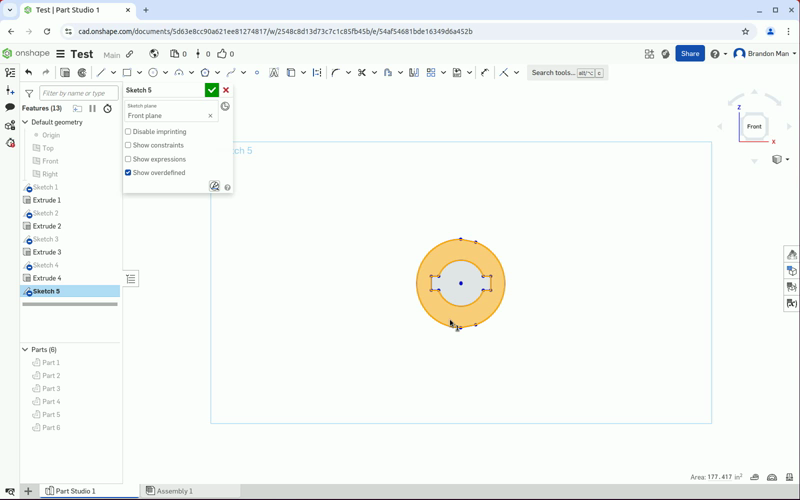
mouse_move(73, 352)
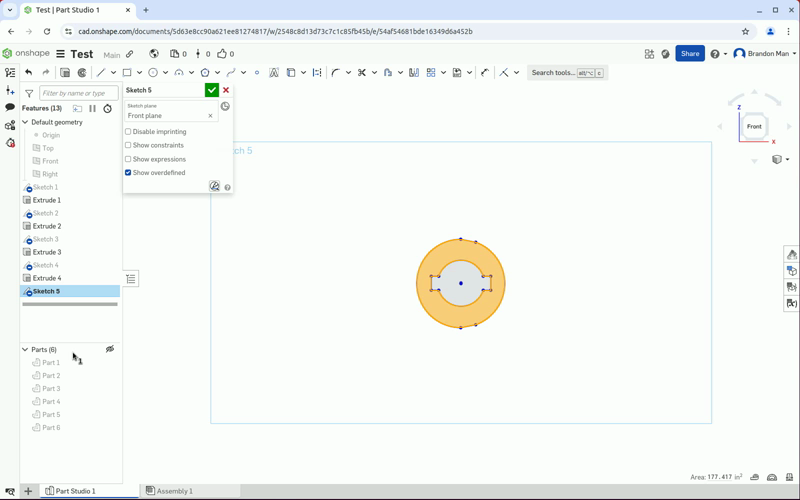
key(shift+y)
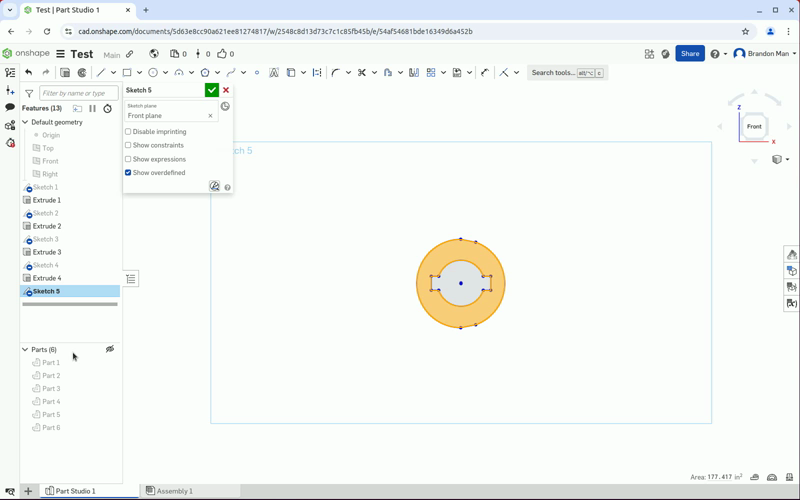
key(shift+e)
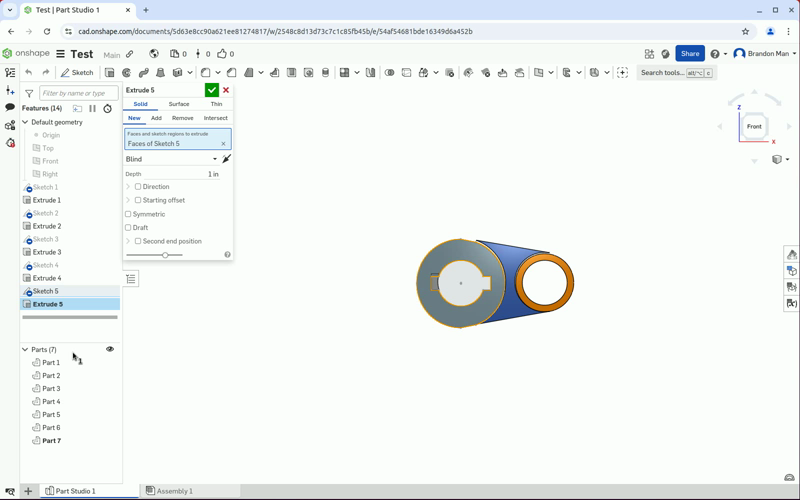
mouse_move(143, 106)
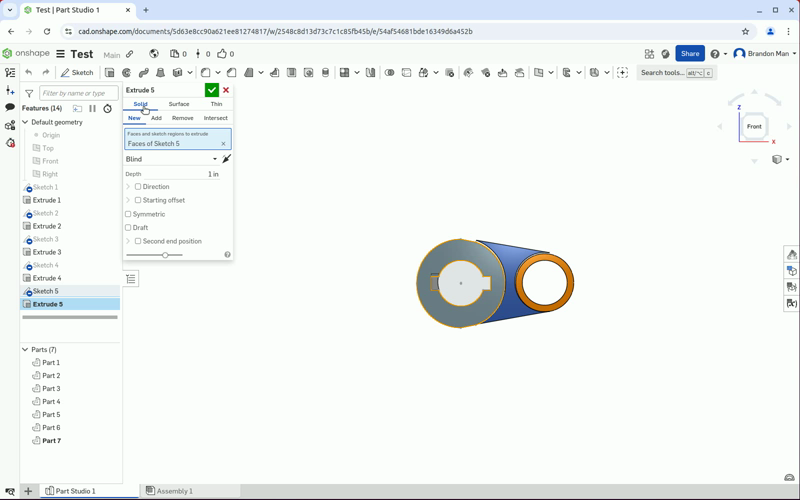
click(143, 106)
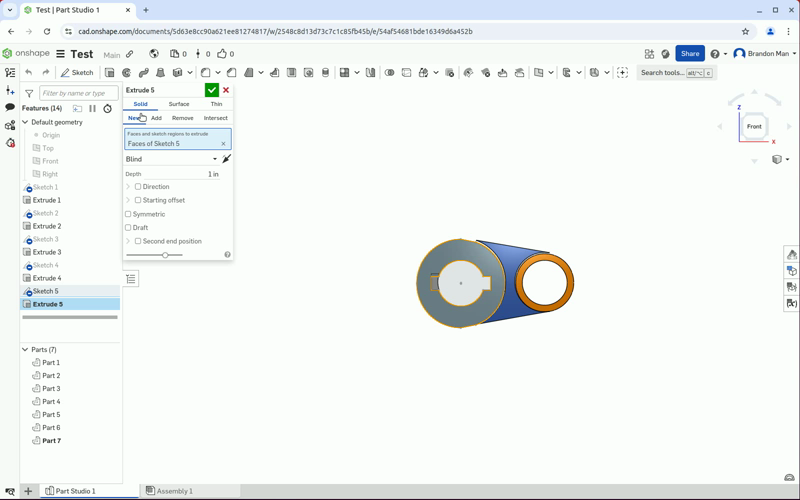
mouse_move(137, 120)
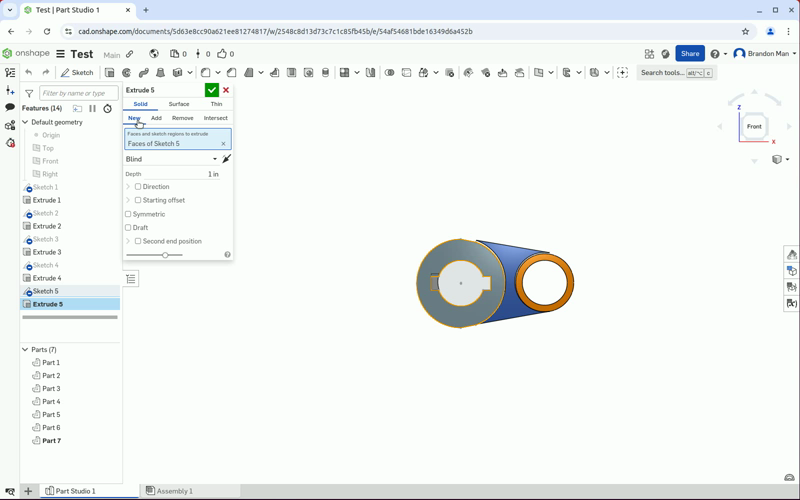
click(137, 120)
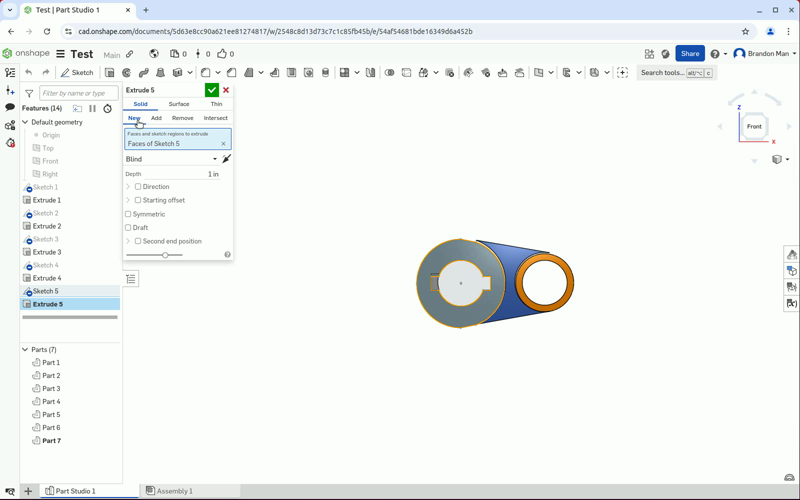
key(tab, 4)
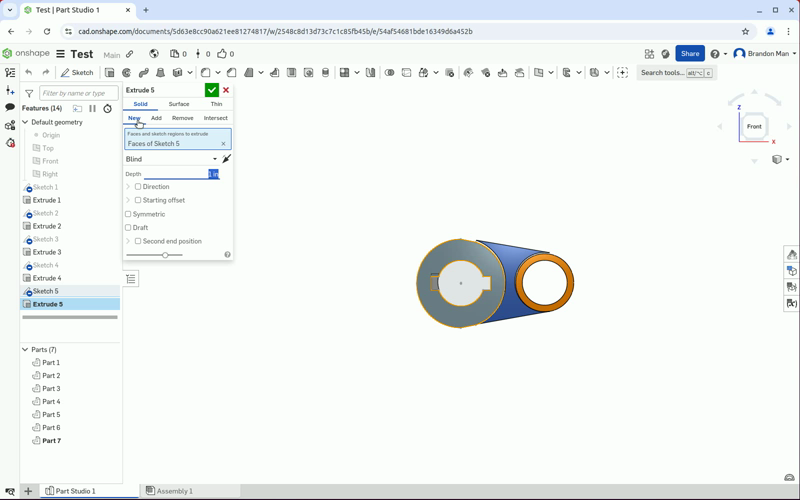
text(16.128)
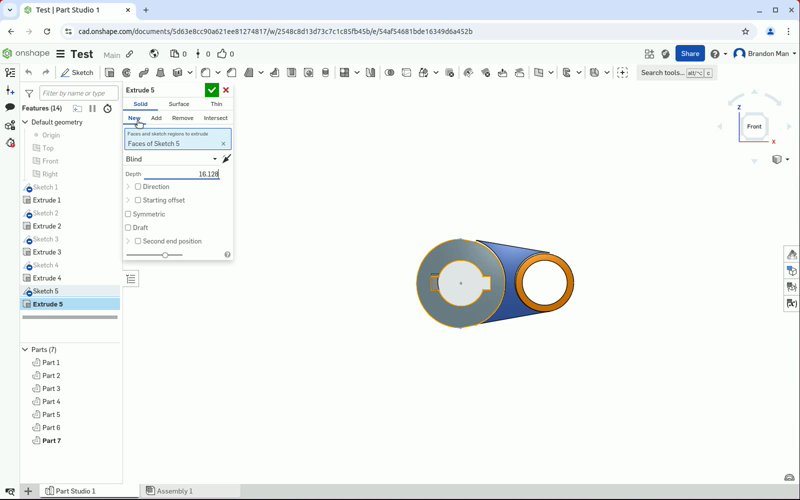
key(enter)
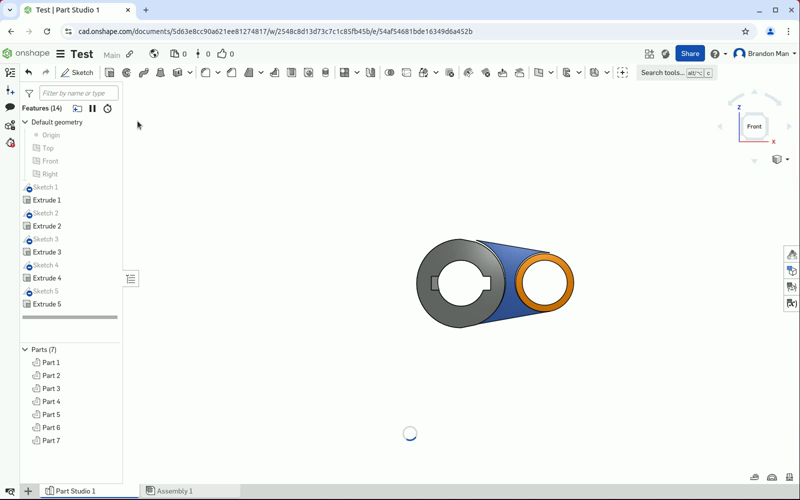
key(shift+h)
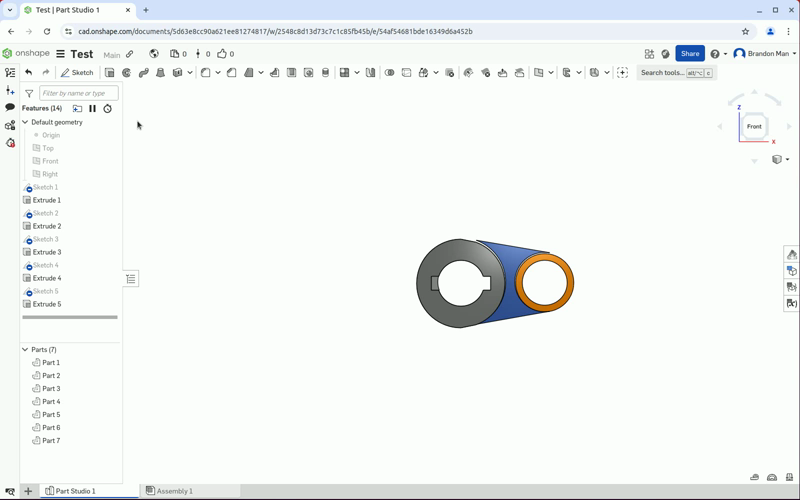
key(shift+h)
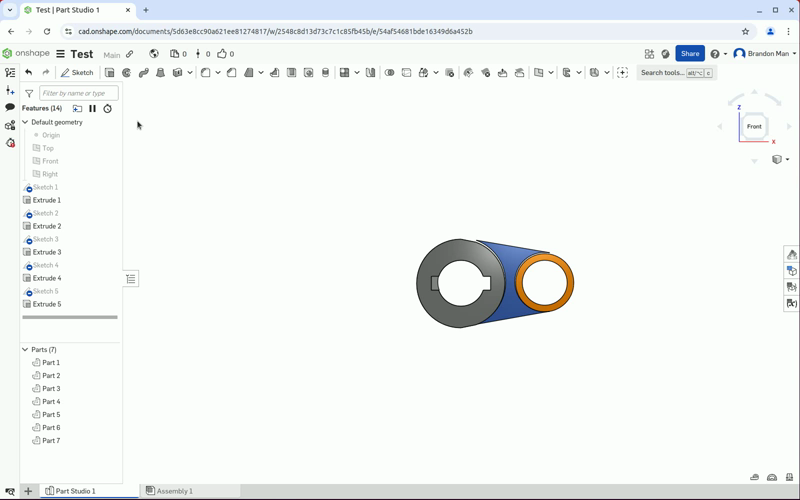
mouse_move(73, 189)
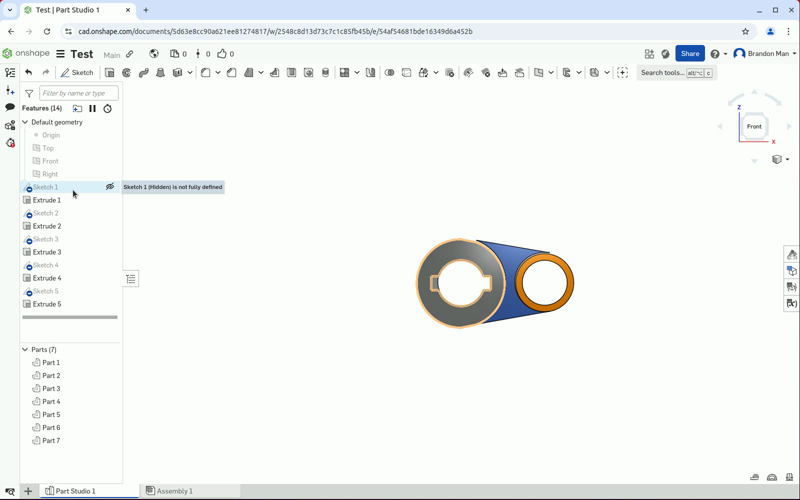
click(73, 189)
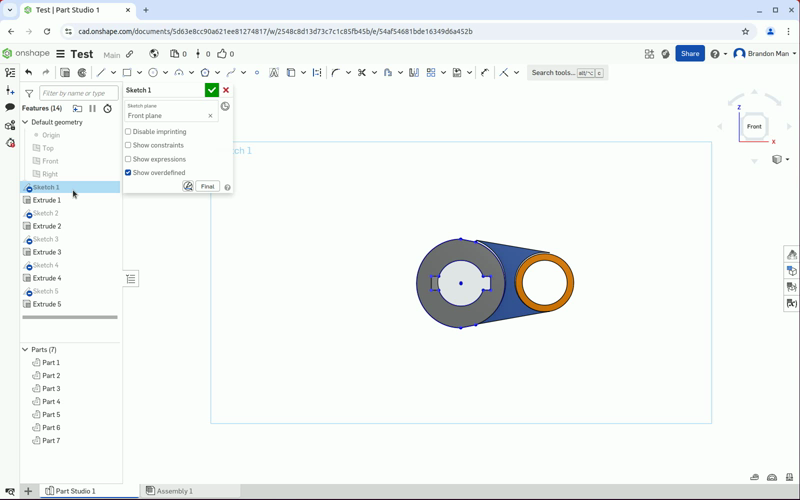
mouse_move(229, 92)
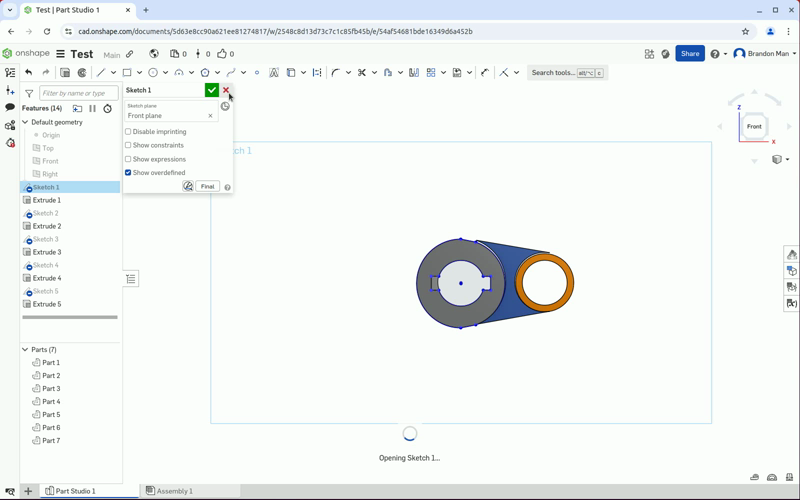
click(229, 92)
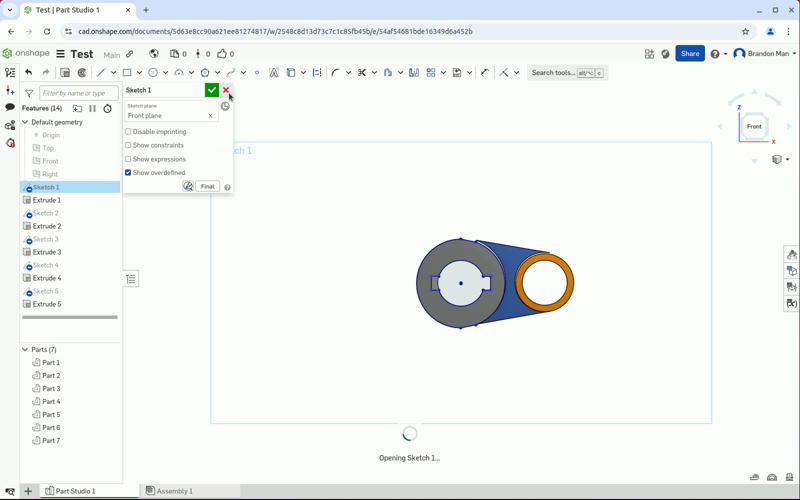
key(shift+s)
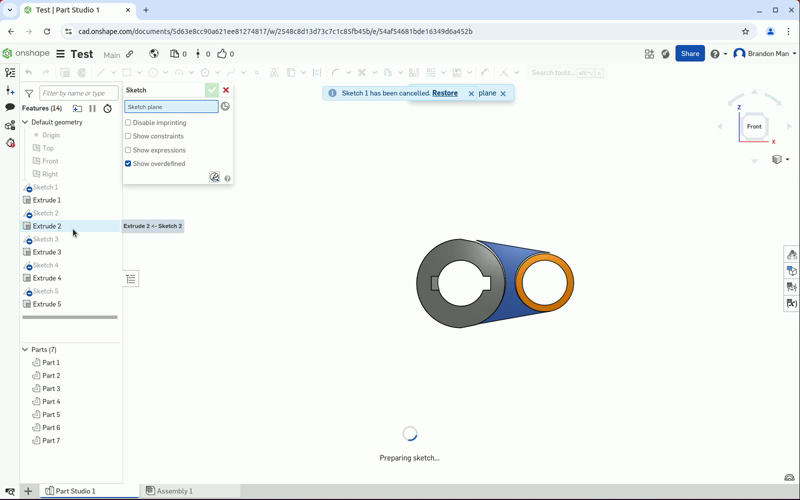
scroll(3)
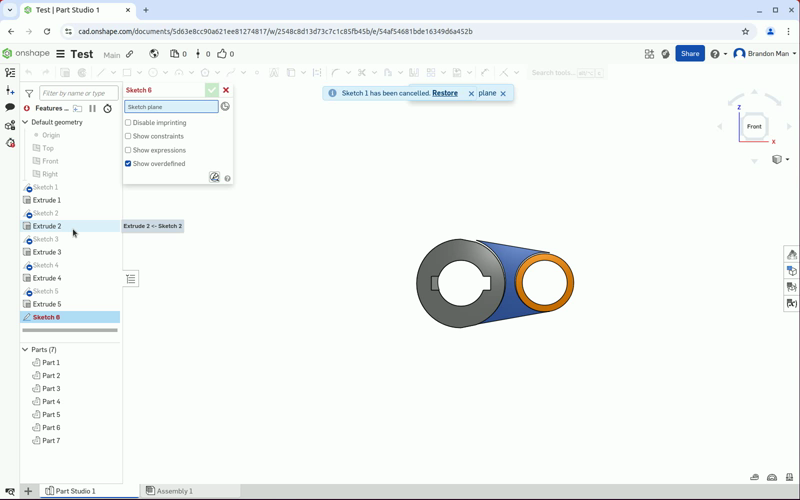
mouse_move(73, 163)
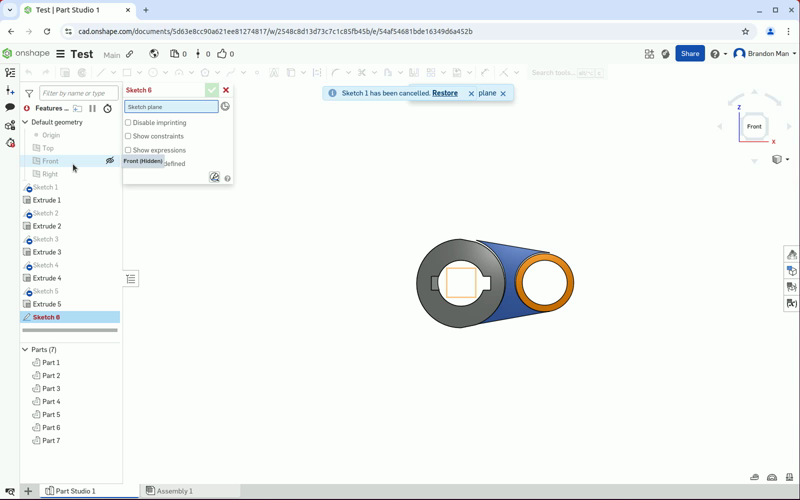
click(73, 163)
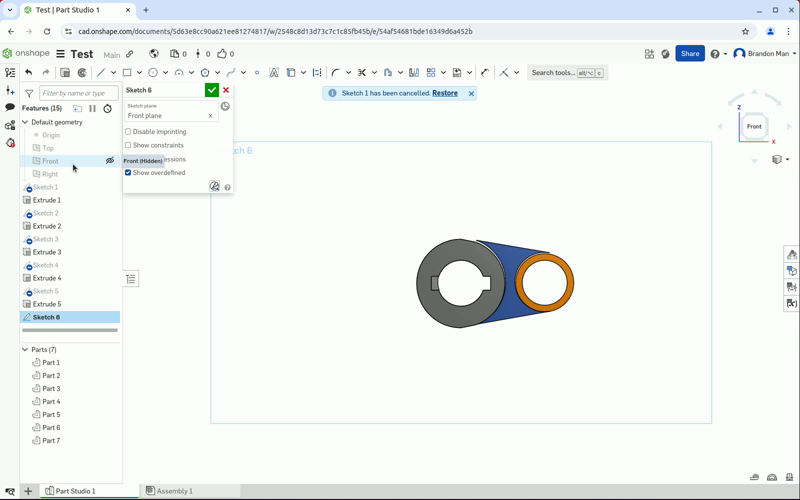
mouse_move(73, 352)
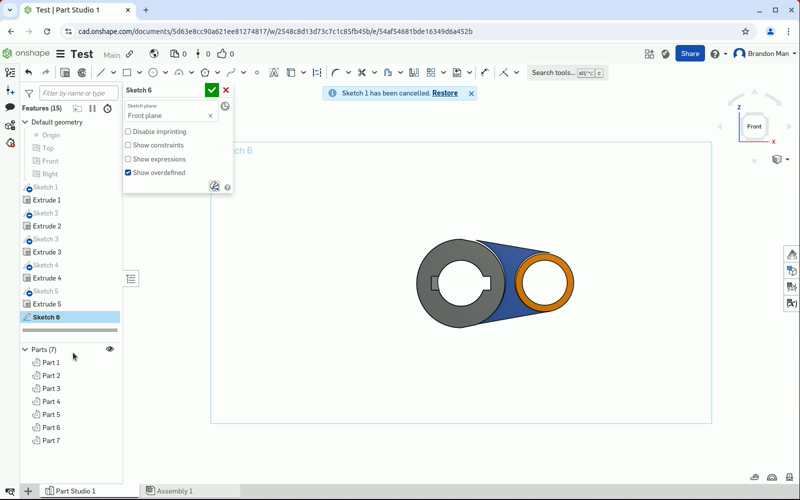
key(y)
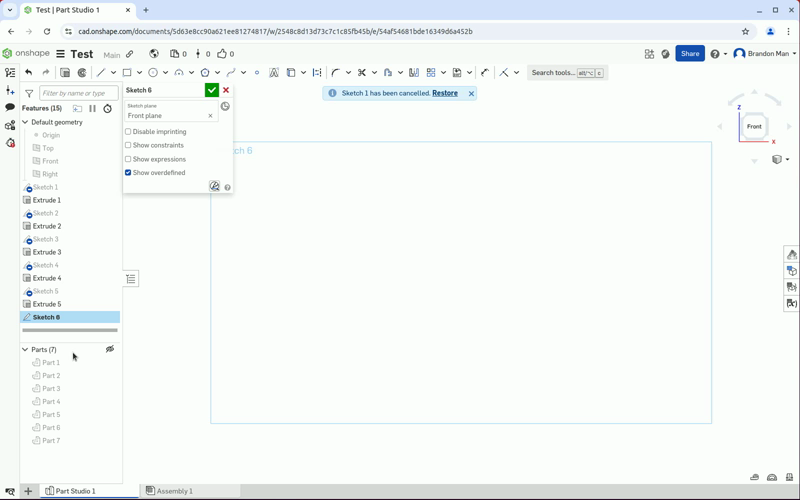
key(l)
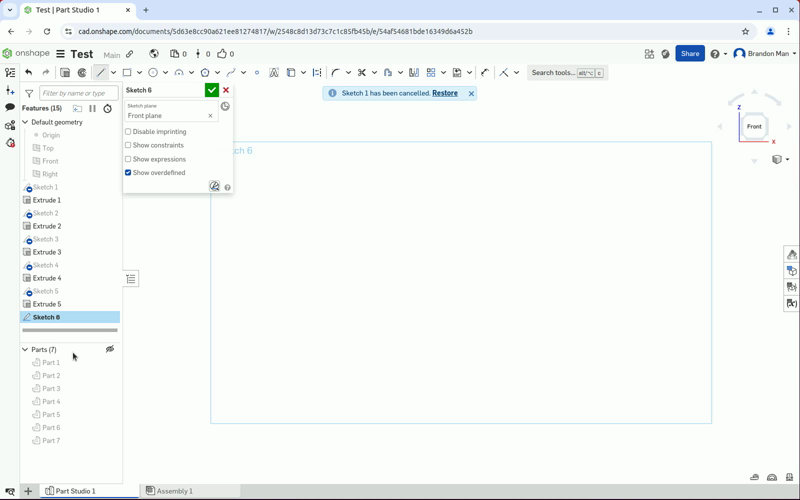
key_down(shift)
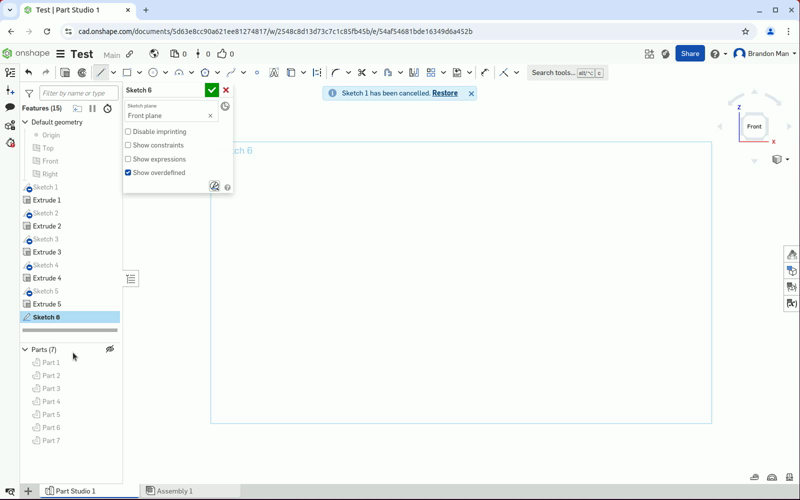
mouse_move(431, 290)
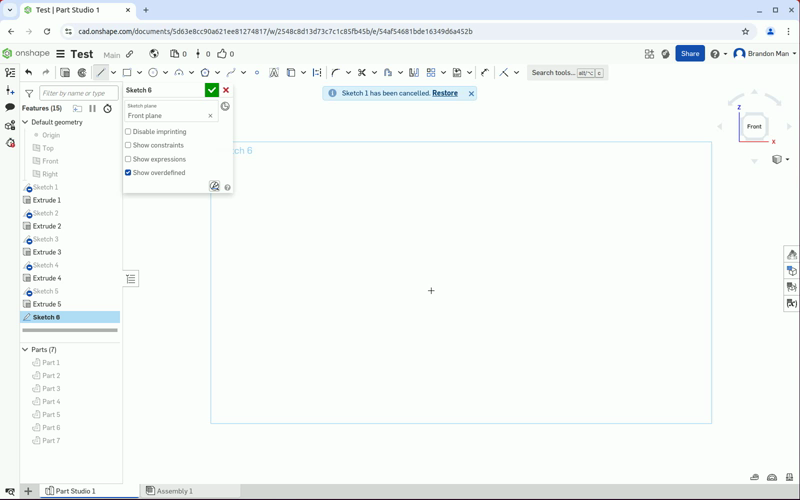
click(431, 290)
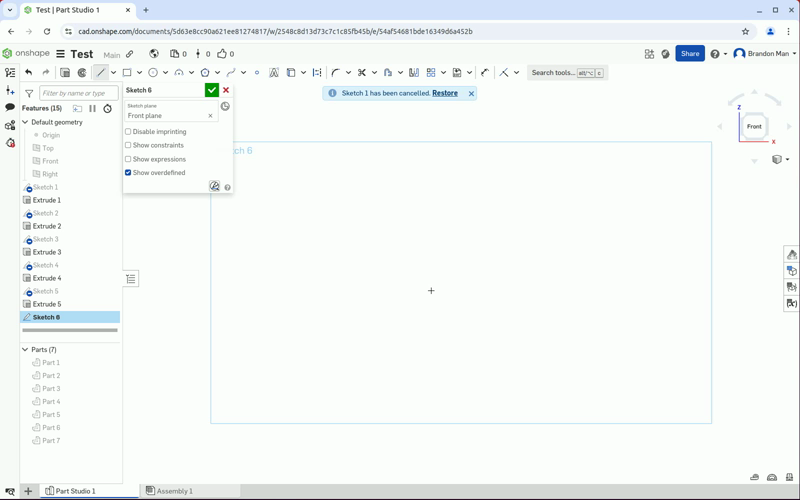
key_up(shift)
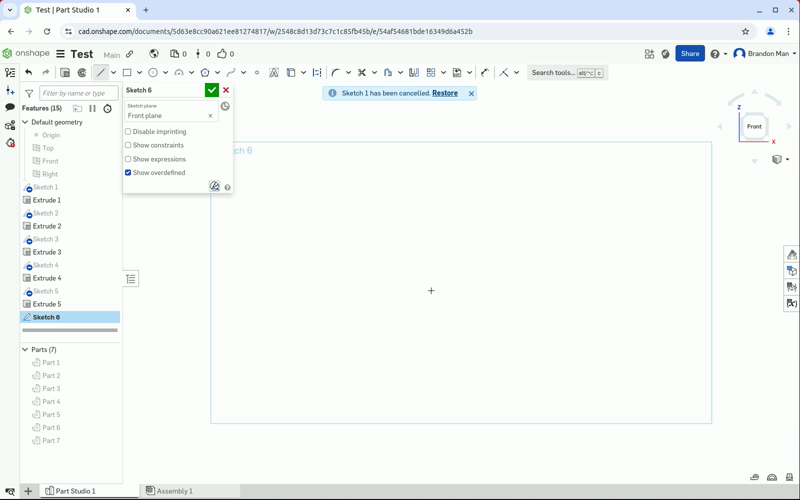
key_down(shift)
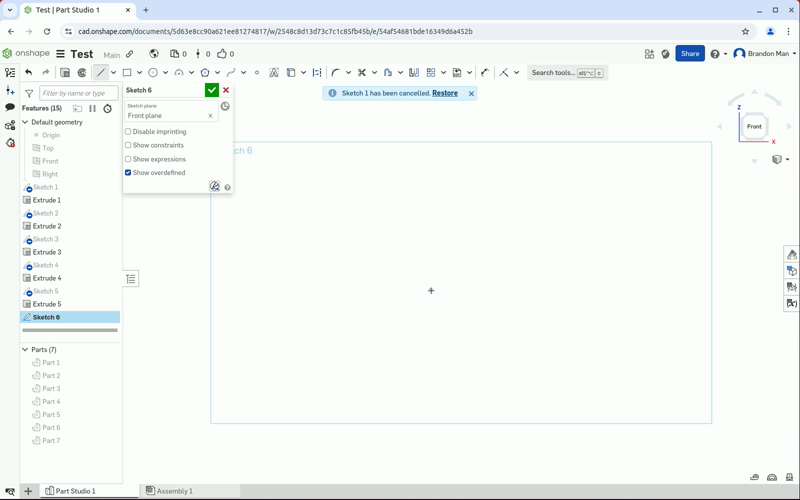
mouse_move(461, 290)
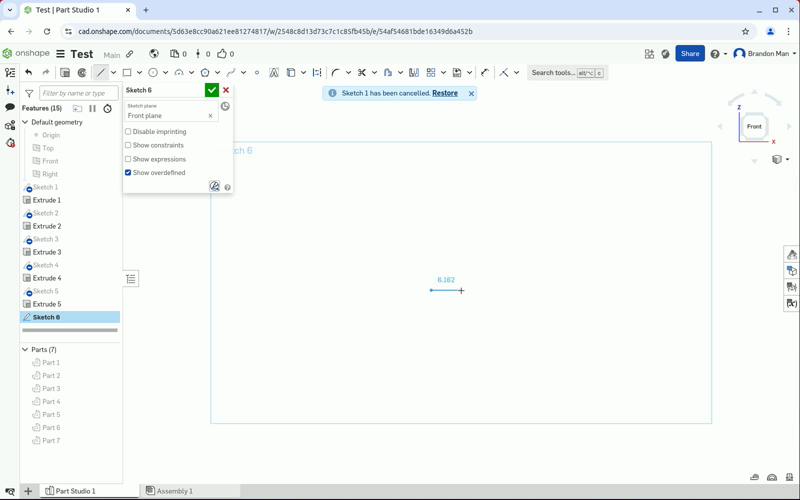
mouse_move(439, 290)
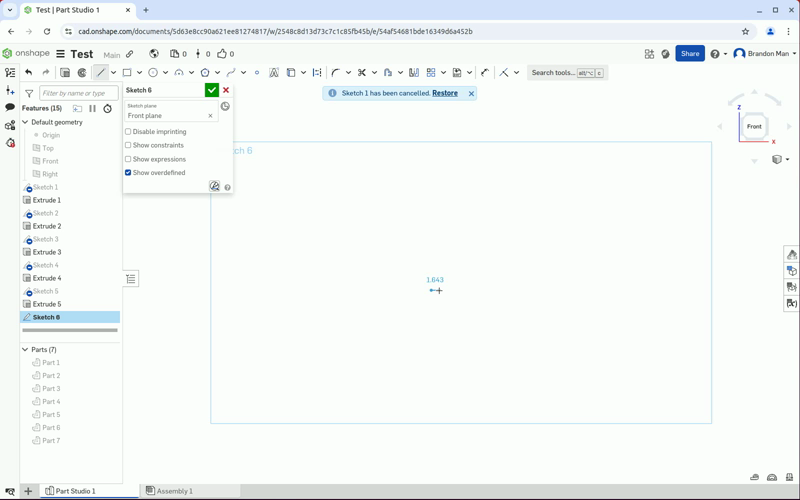
click(439, 290)
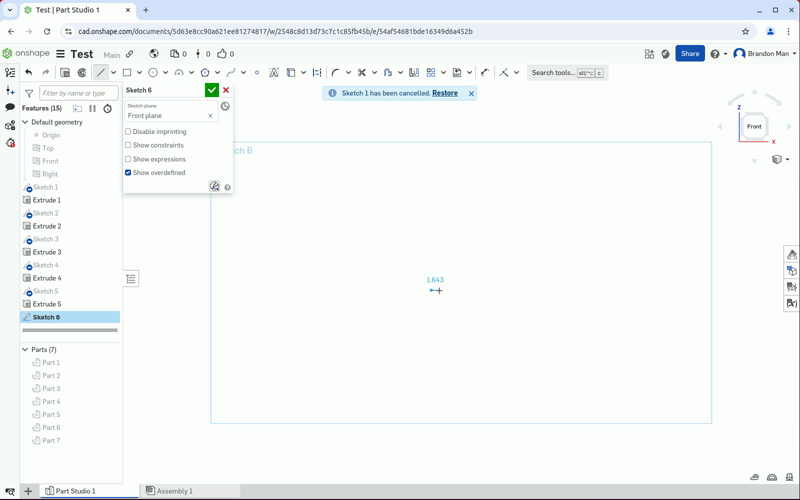
key_up(shift)
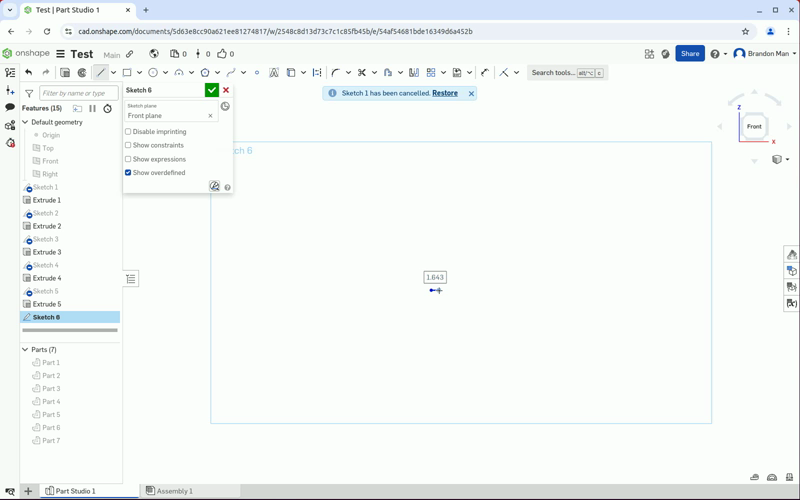
key(esc)
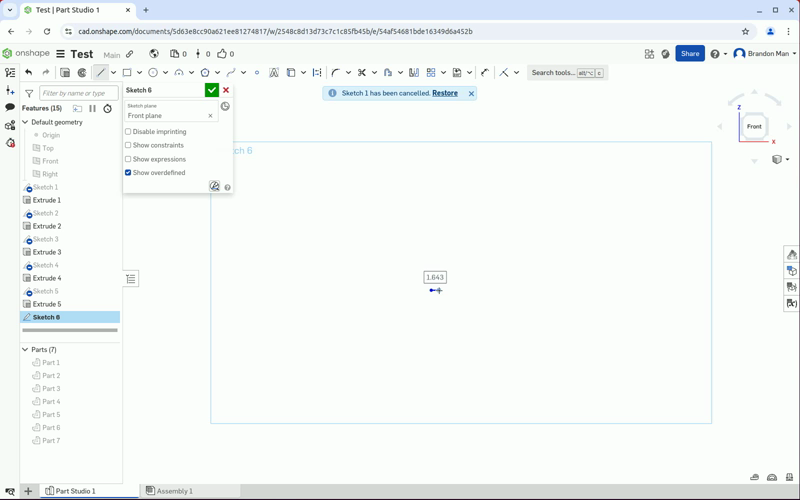
key(a)
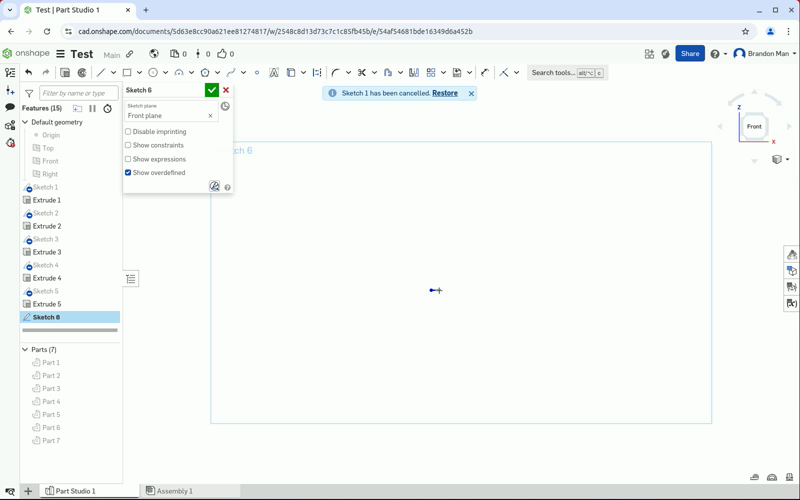
mouse_move(439, 290)
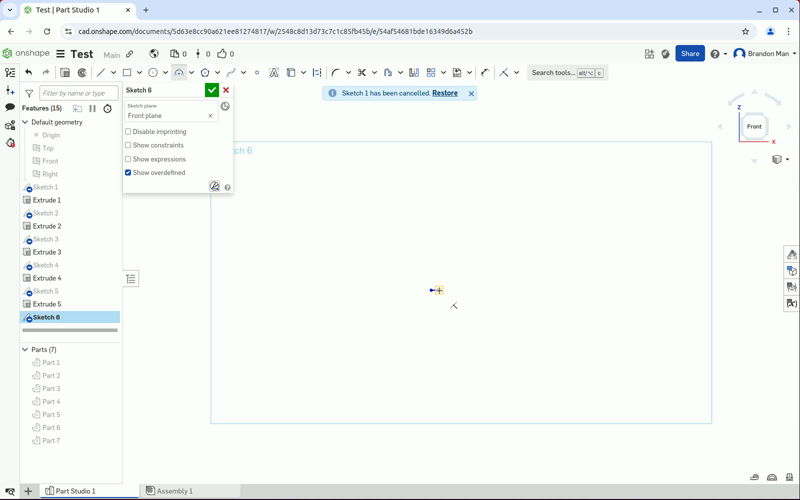
click(439, 290)
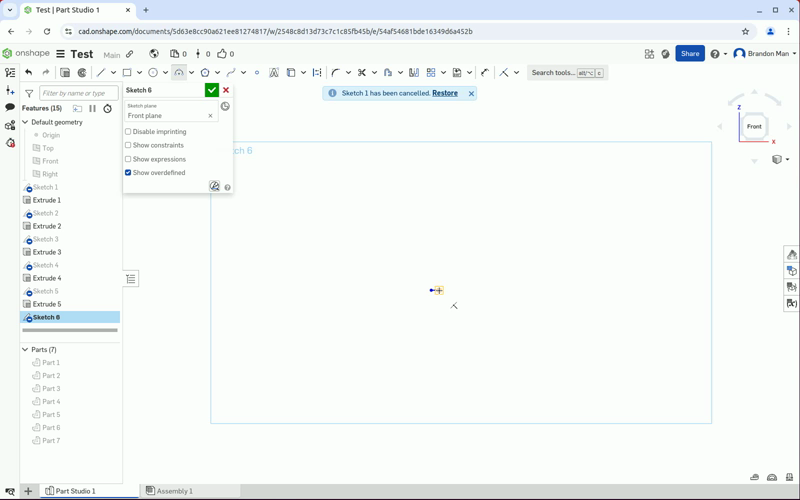
key_down(shift)
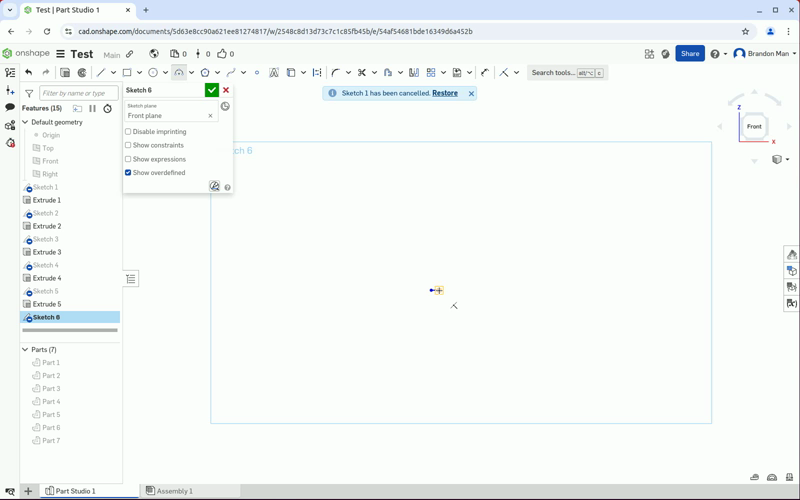
mouse_move(439, 273)
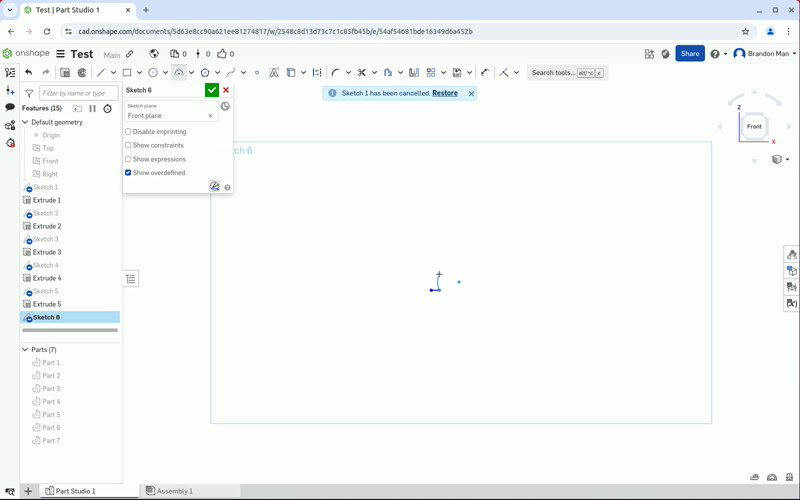
click(439, 273)
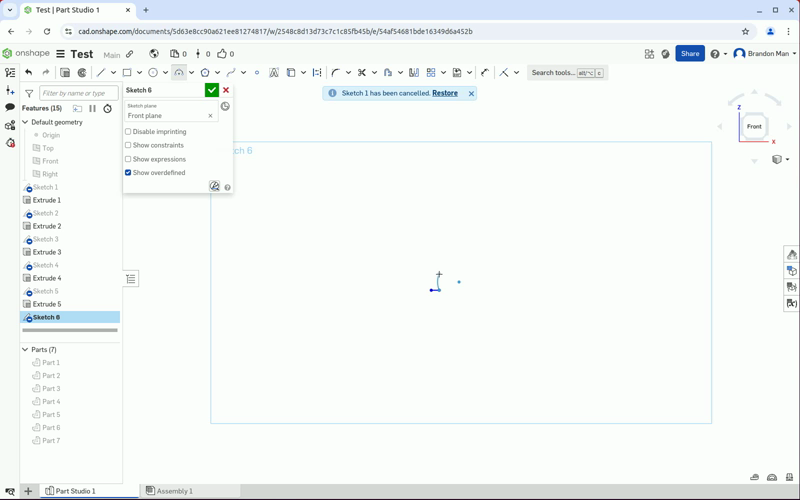
mouse_move(437, 281)
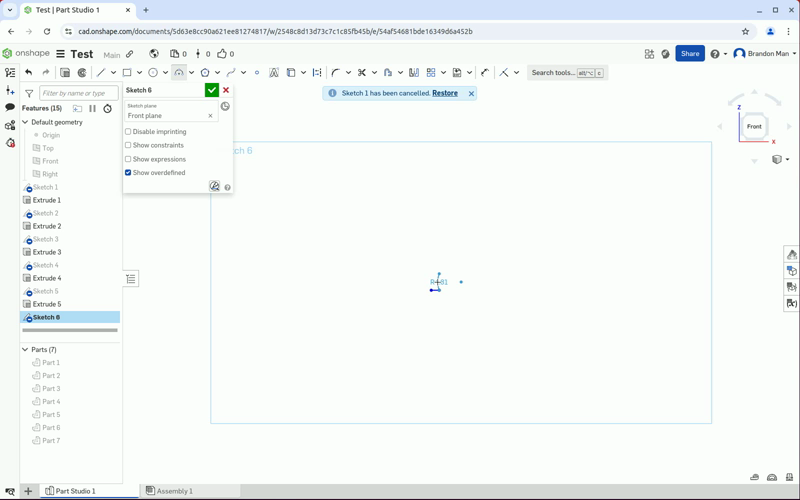
click(437, 281)
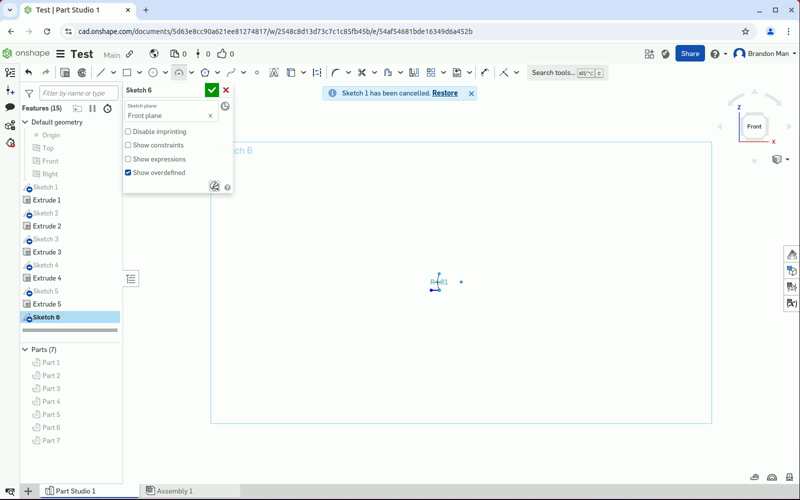
key_up(shift)
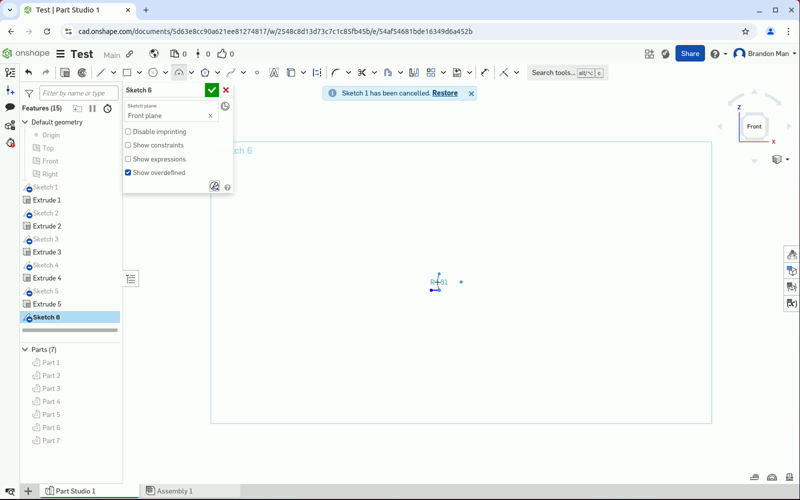
key(esc)
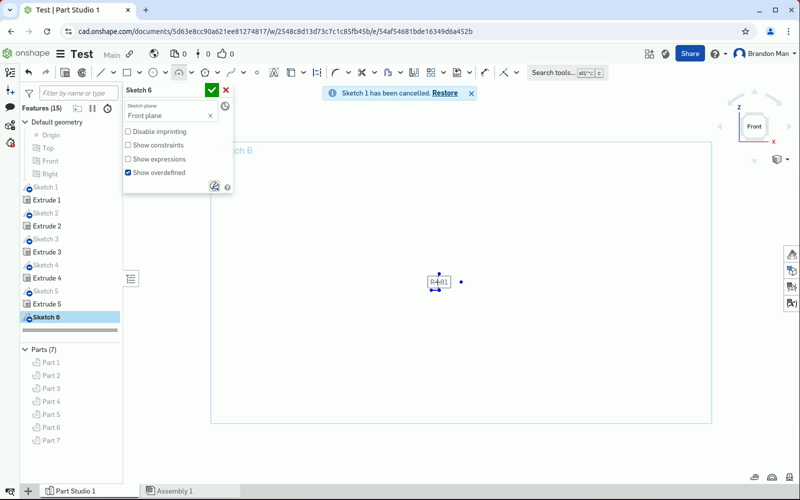
key(l)
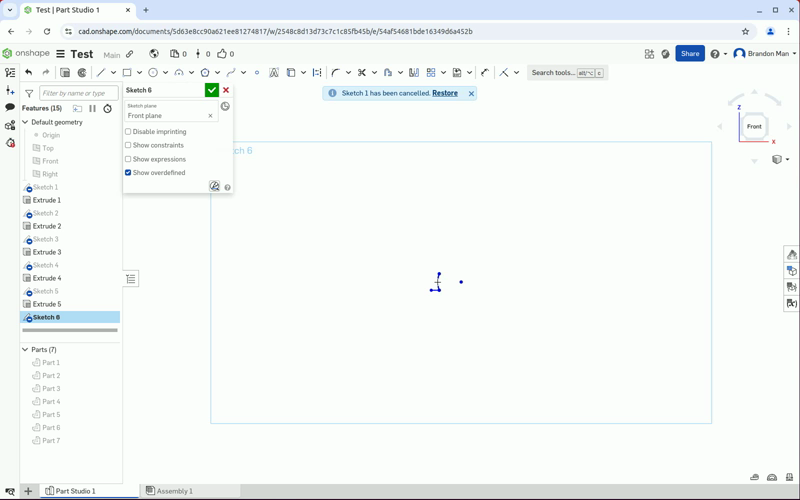
mouse_move(439, 273)
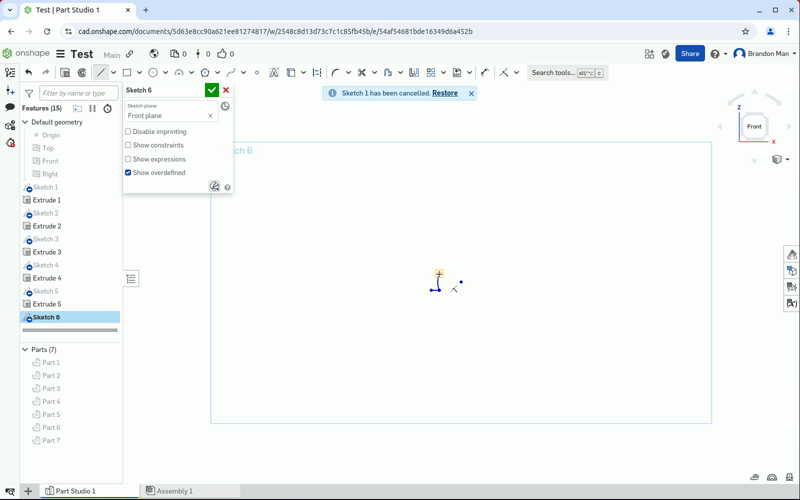
click(439, 273)
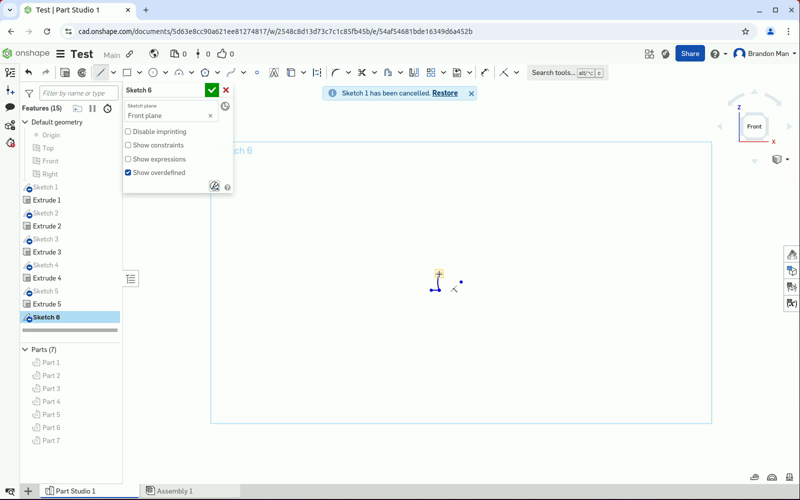
key_down(shift)
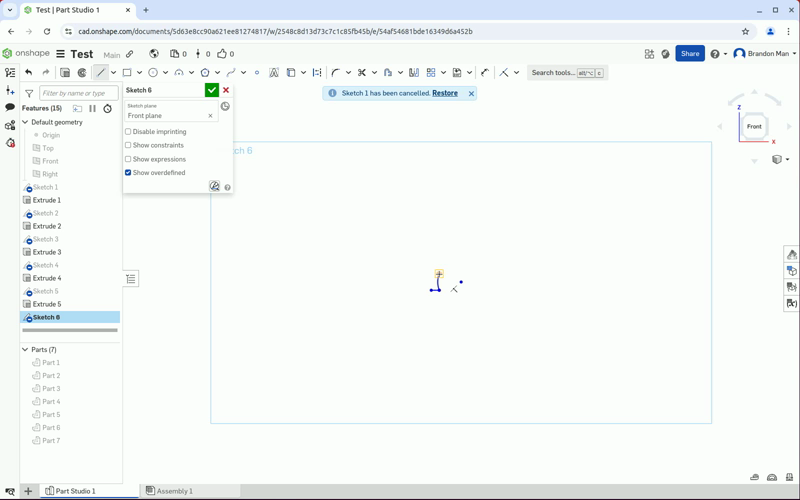
mouse_move(469, 273)
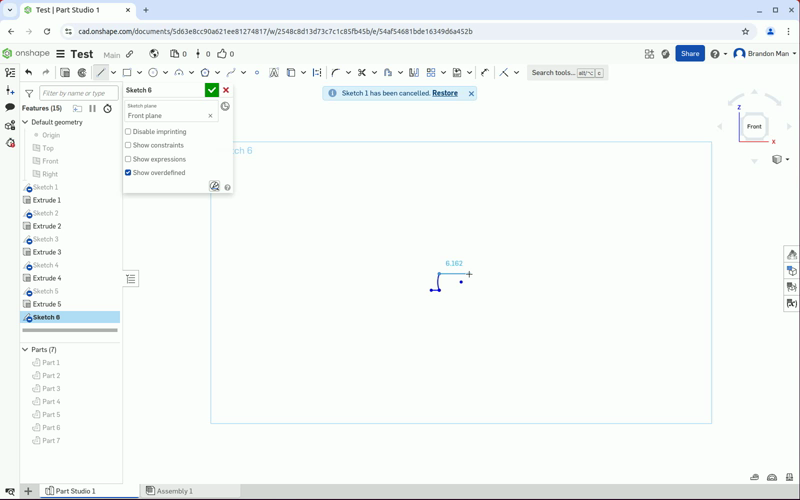
mouse_move(431, 273)
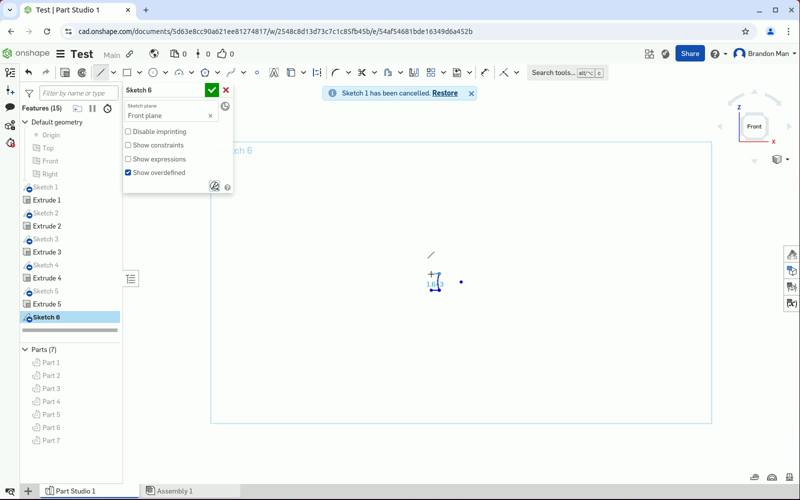
click(431, 273)
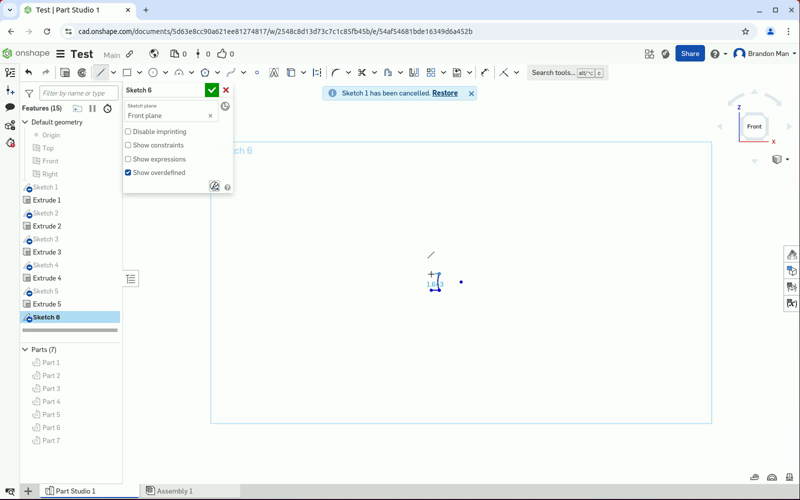
key_up(shift)
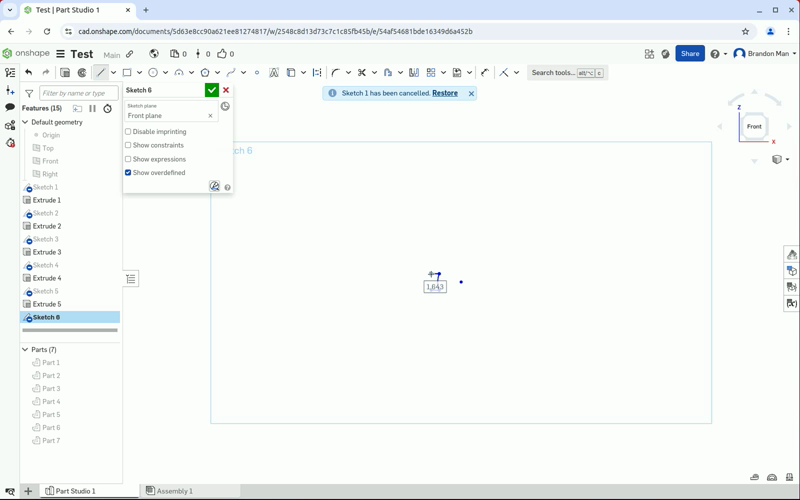
mouse_move(461, 273)
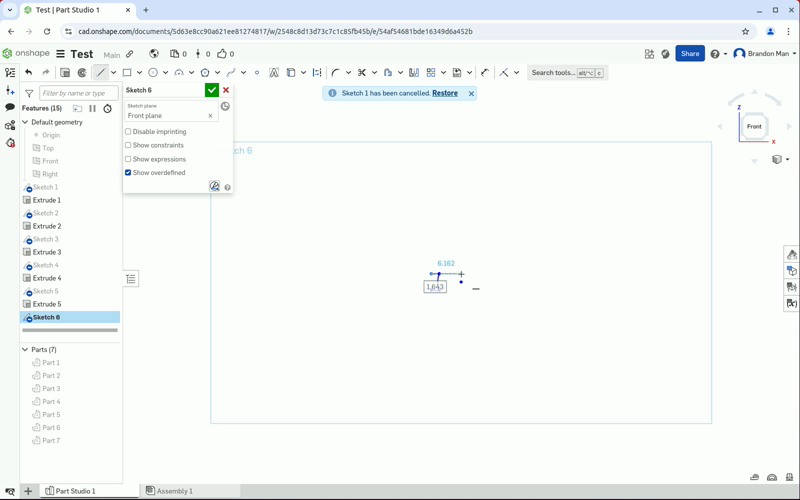
key_down(shift)
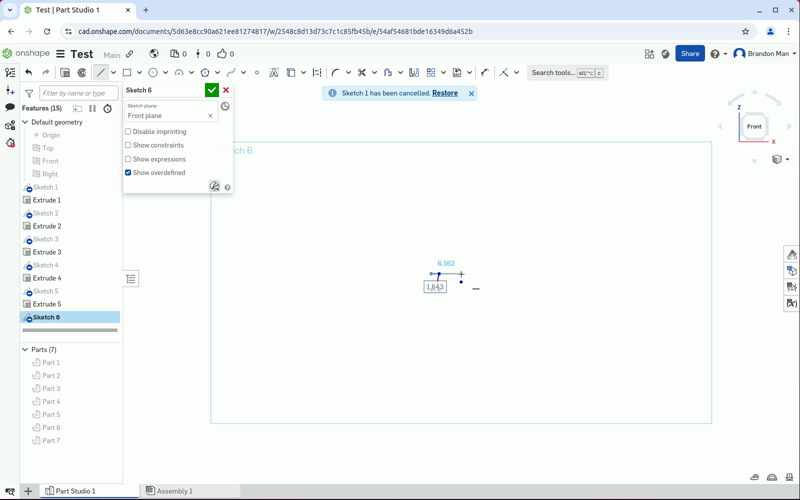
mouse_move(431, 290)
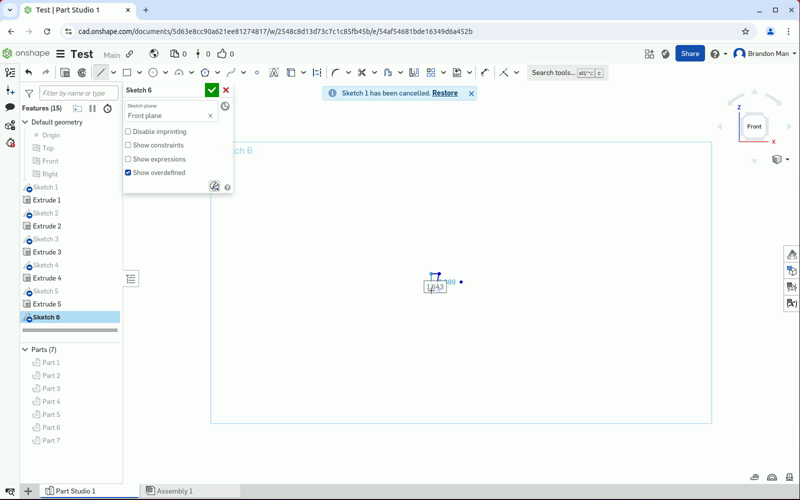
key_up(shift)
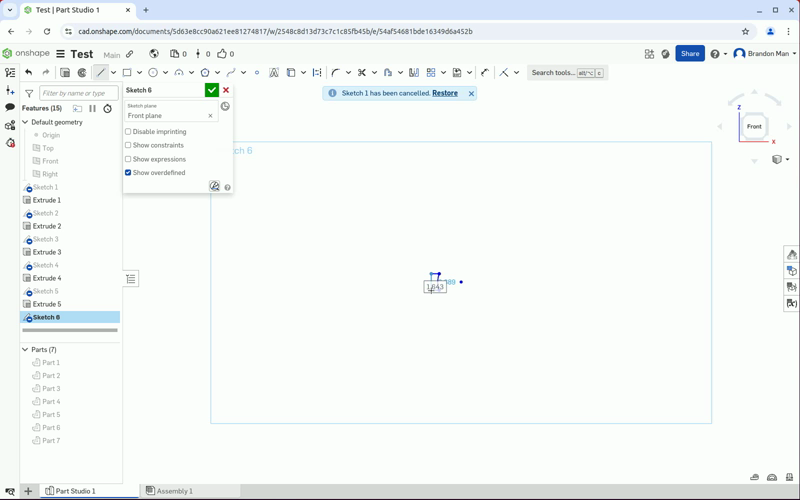
click(431, 290)
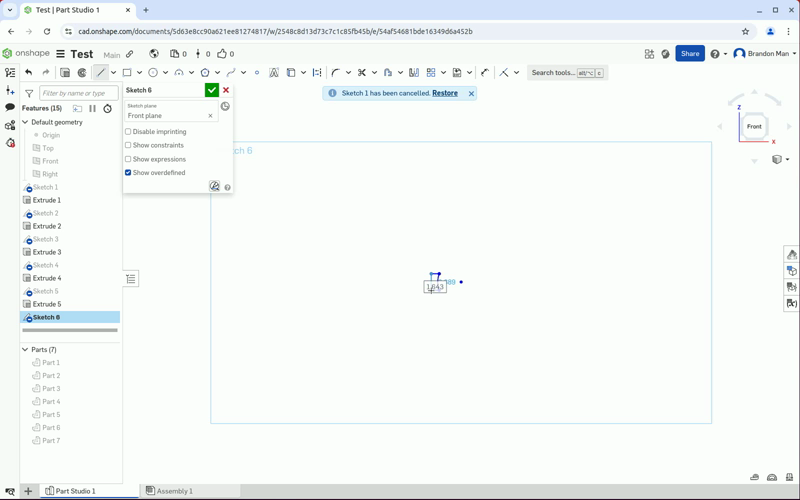
key(esc)
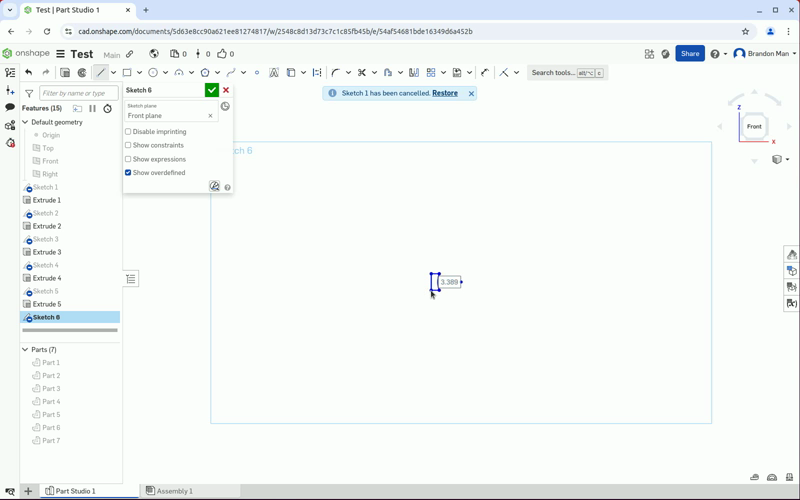
mouse_move(432, 273)
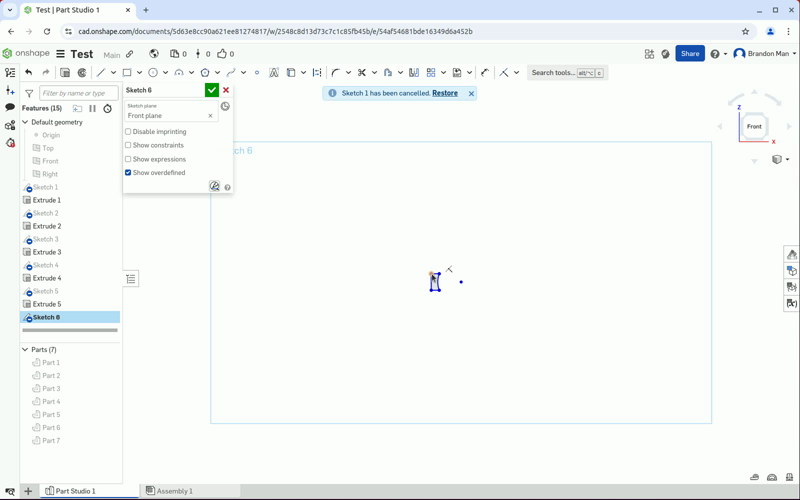
scroll(6)
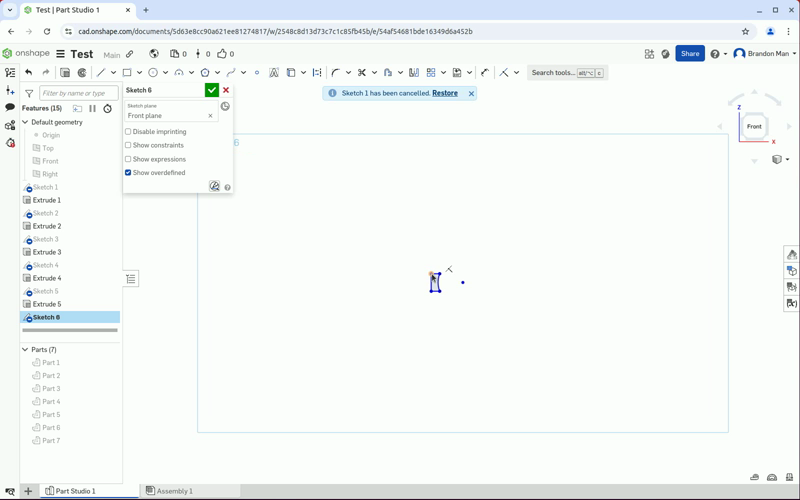
scroll(6)
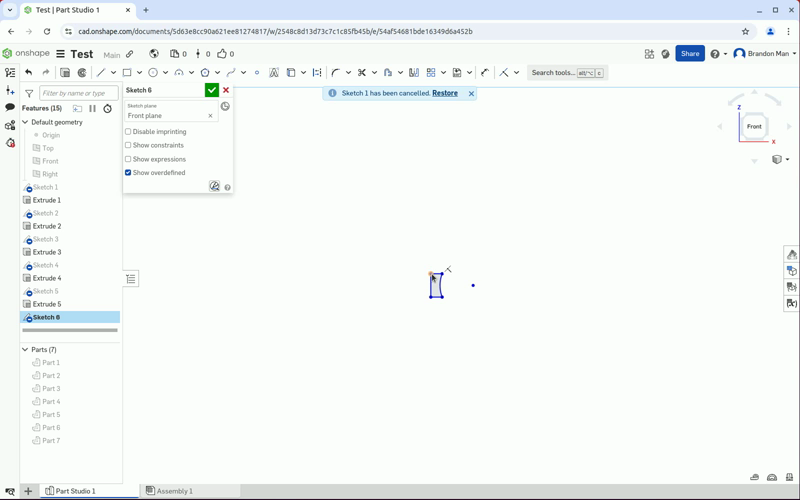
scroll(6)
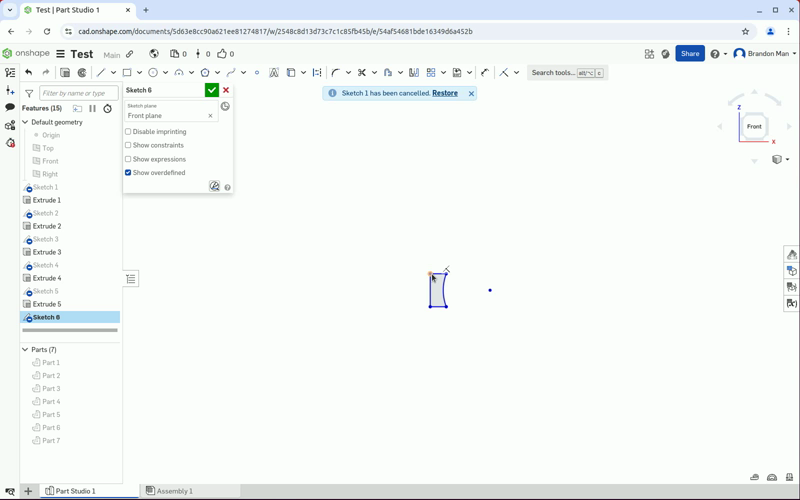
scroll(6)
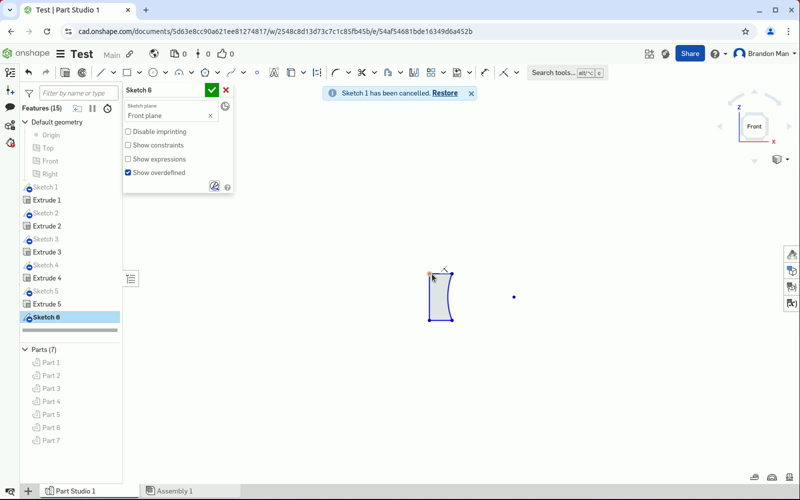
scroll(6)
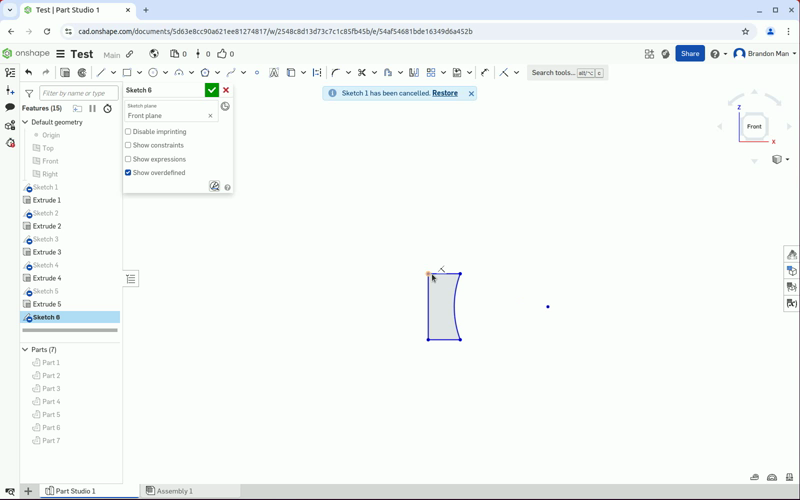
scroll(6)
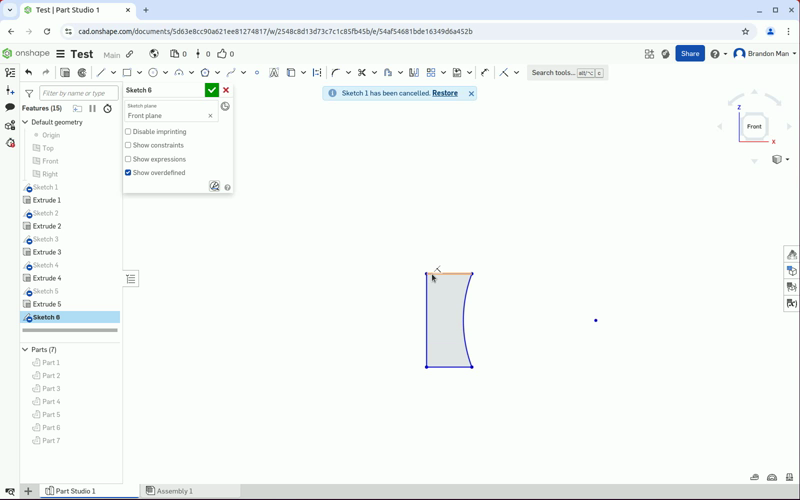
scroll(6)
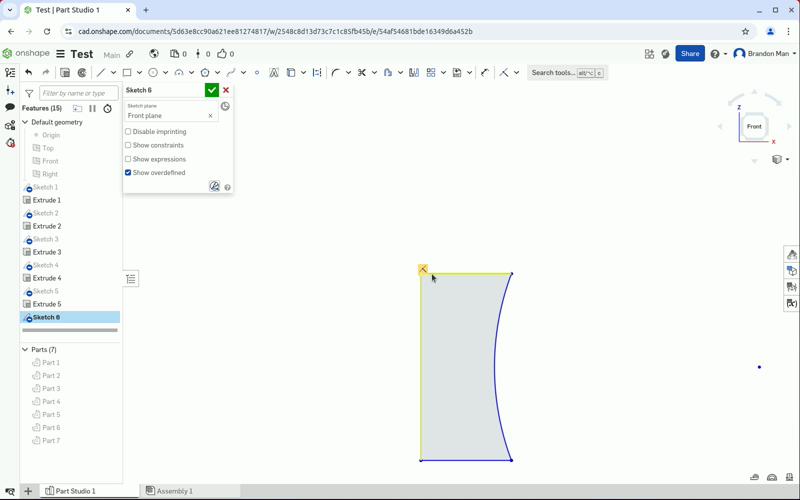
click(432, 273)
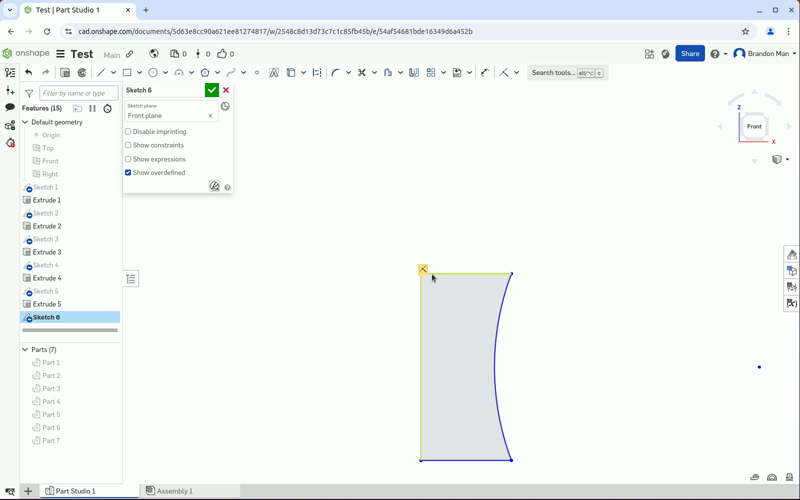
scroll(-6)
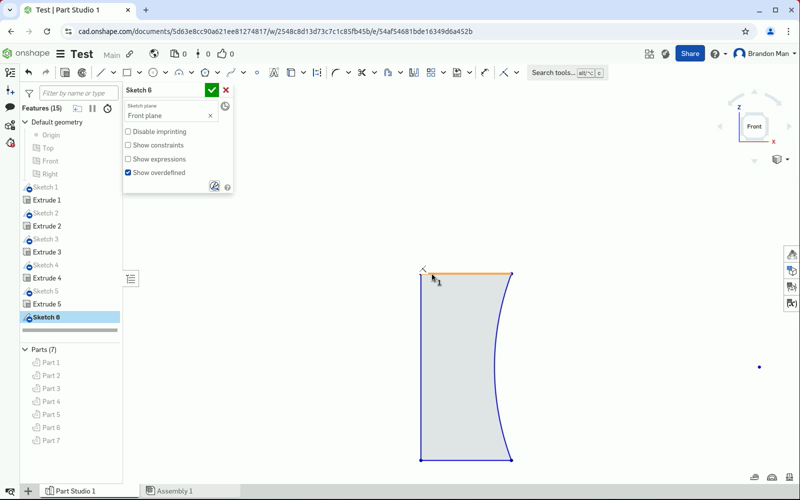
scroll(-6)
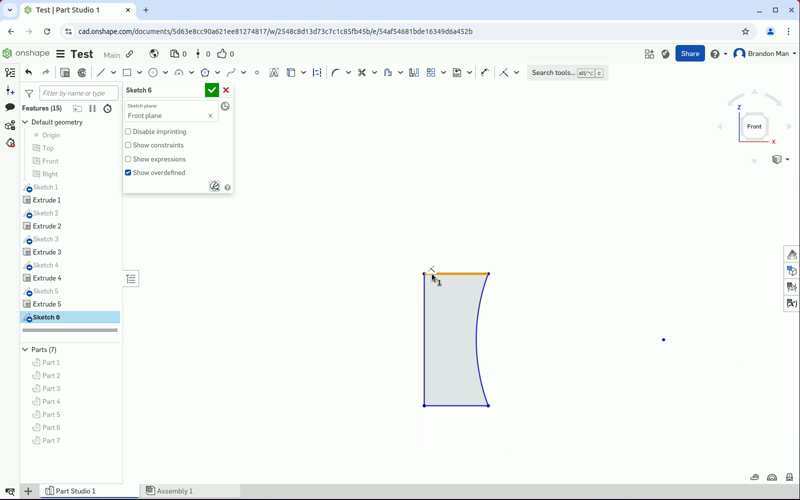
scroll(-6)
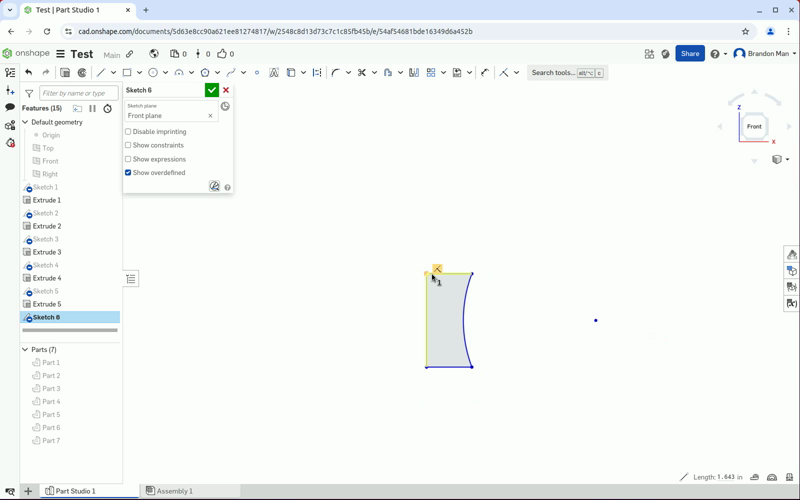
scroll(-6)
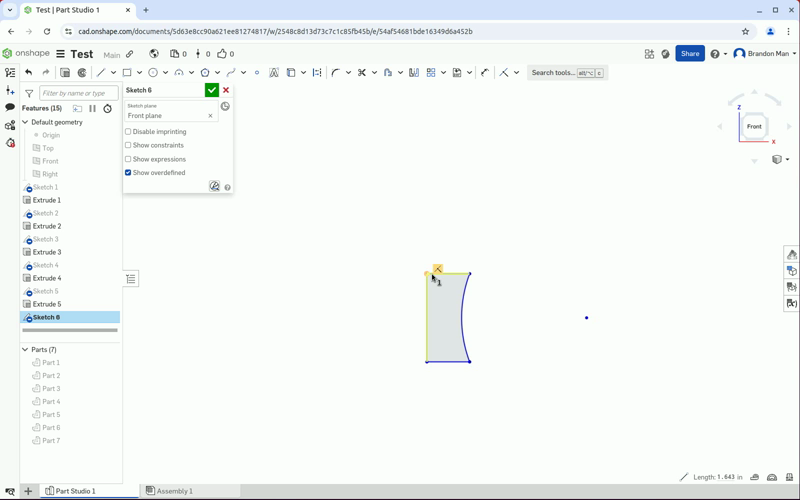
scroll(-6)
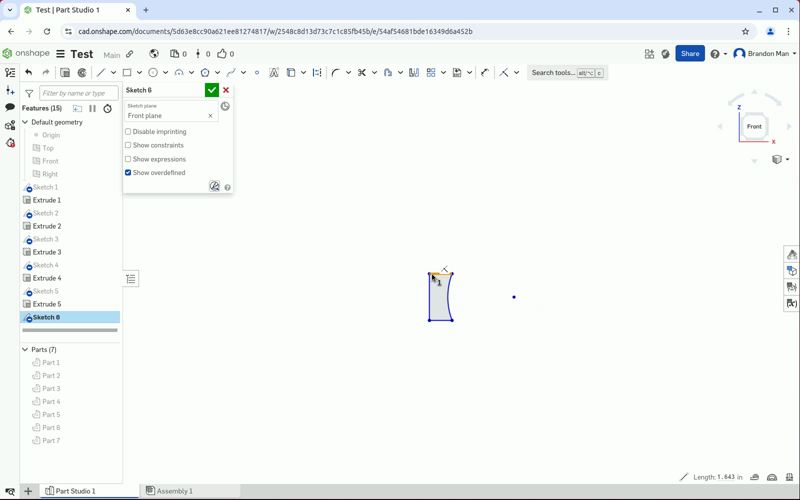
scroll(-6)
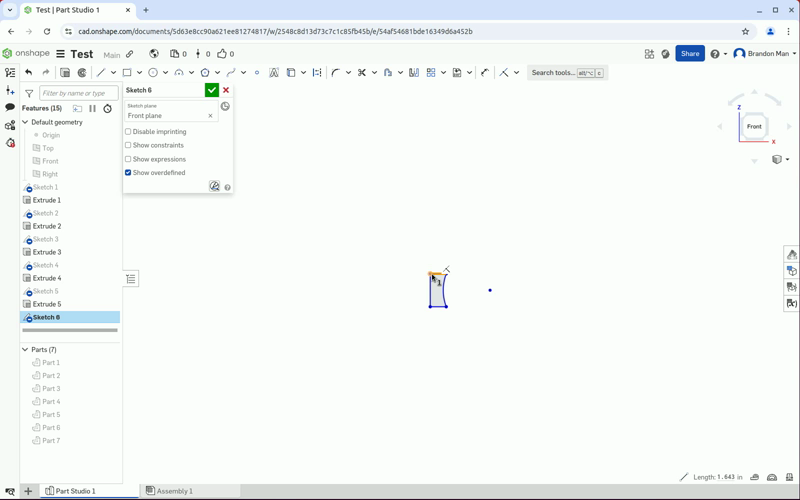
scroll(-6)
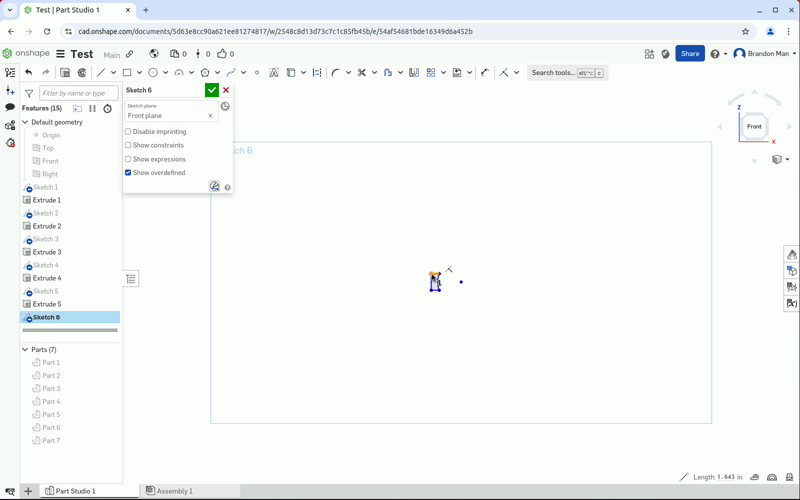
mouse_move(73, 352)
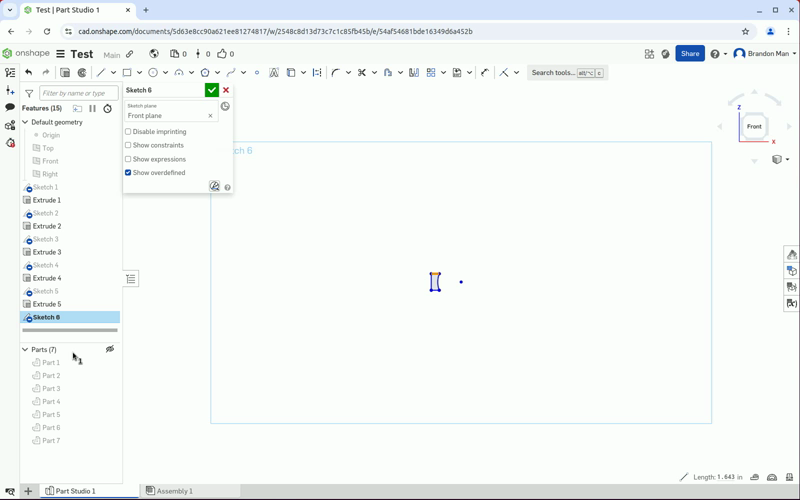
key(shift+y)
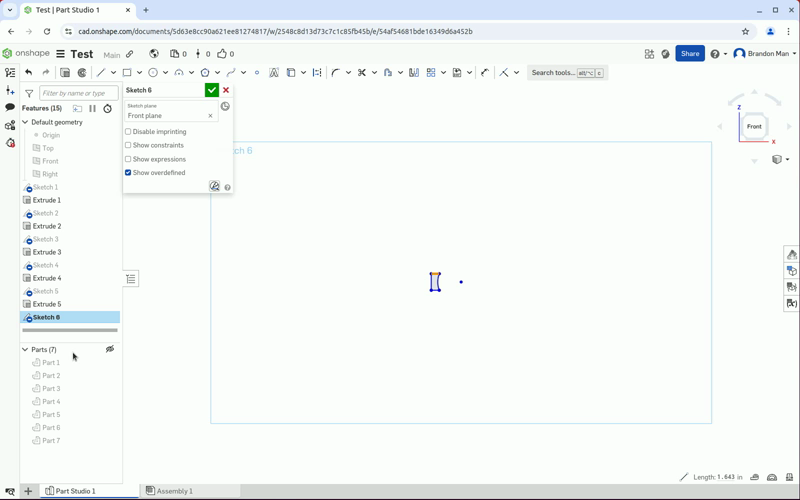
key(shift+e)
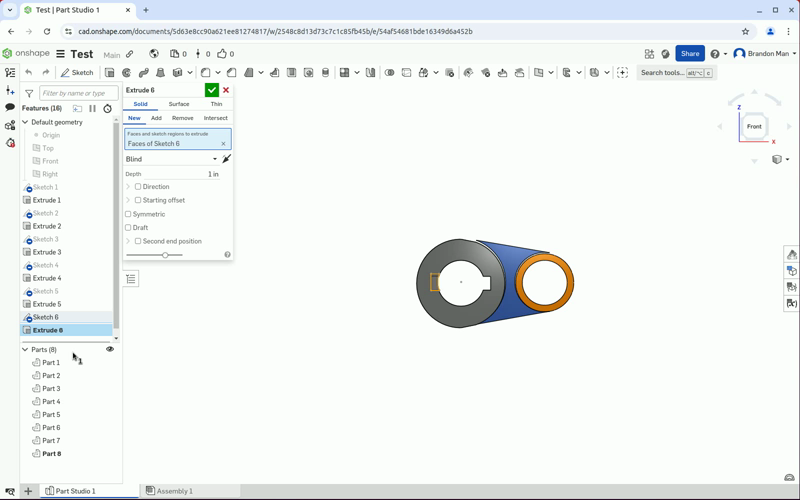
mouse_move(143, 106)
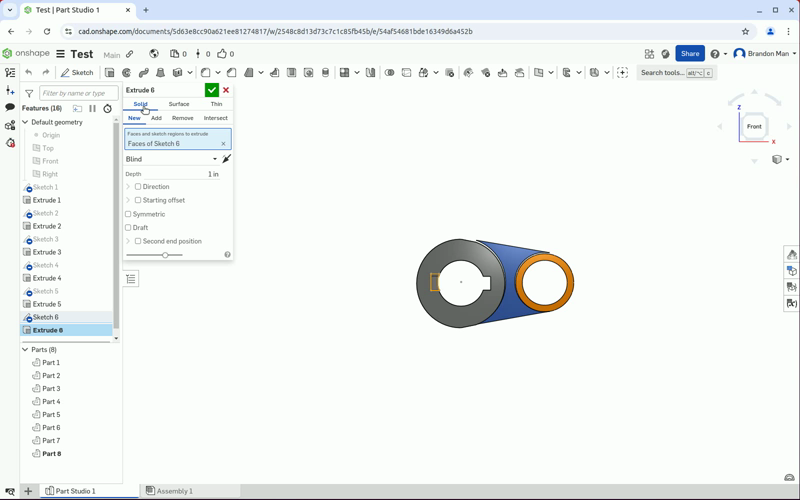
click(143, 106)
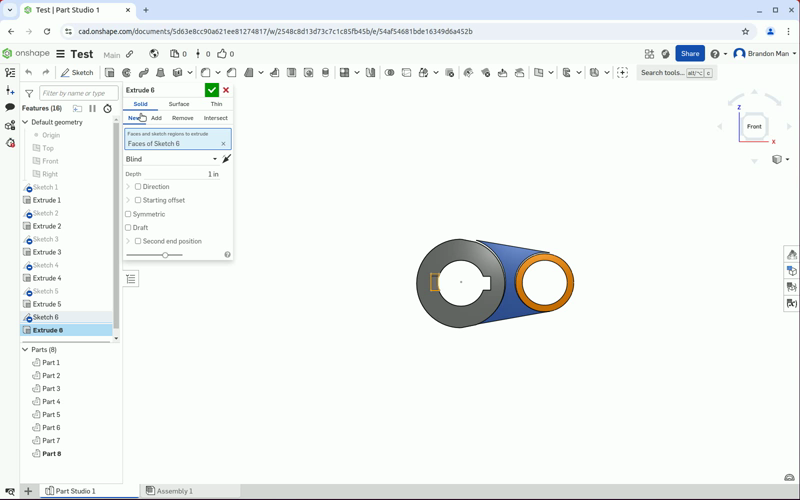
mouse_move(137, 120)
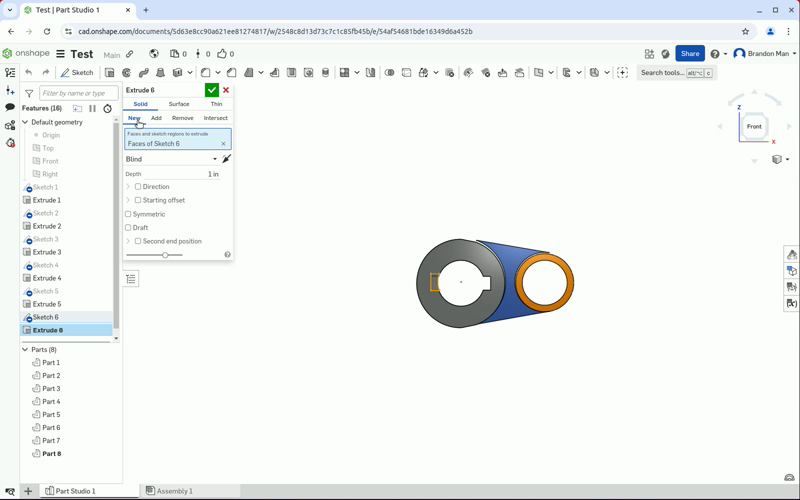
click(137, 120)
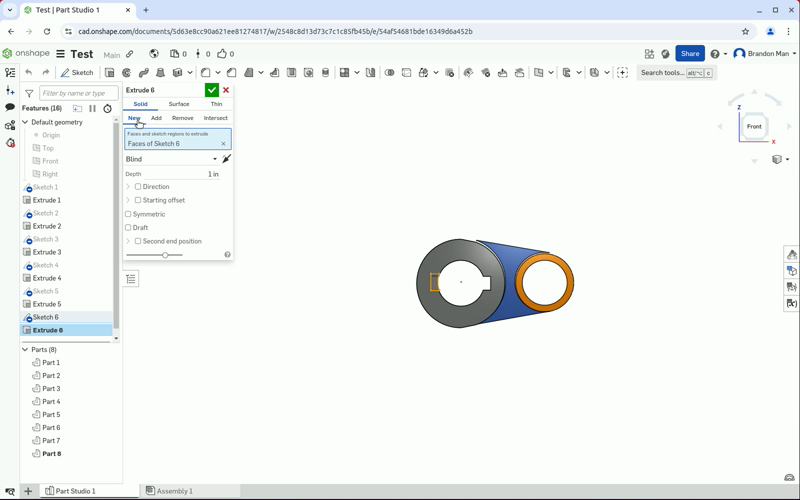
key(tab, 4)
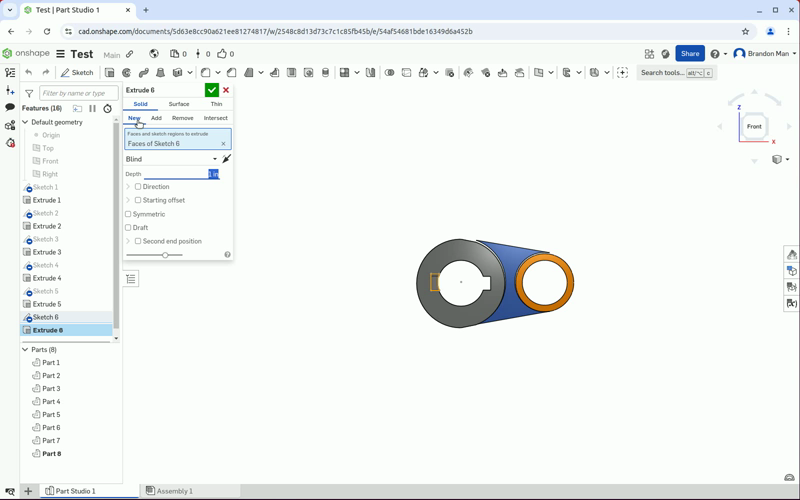
text(16.128)
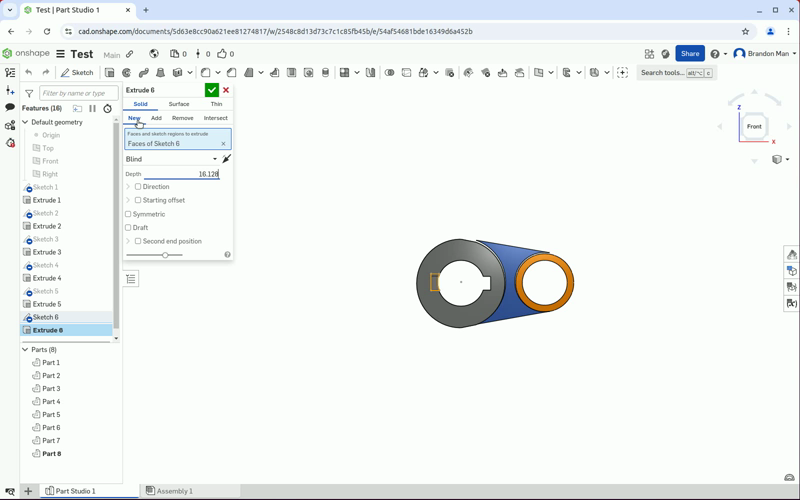
key(enter)
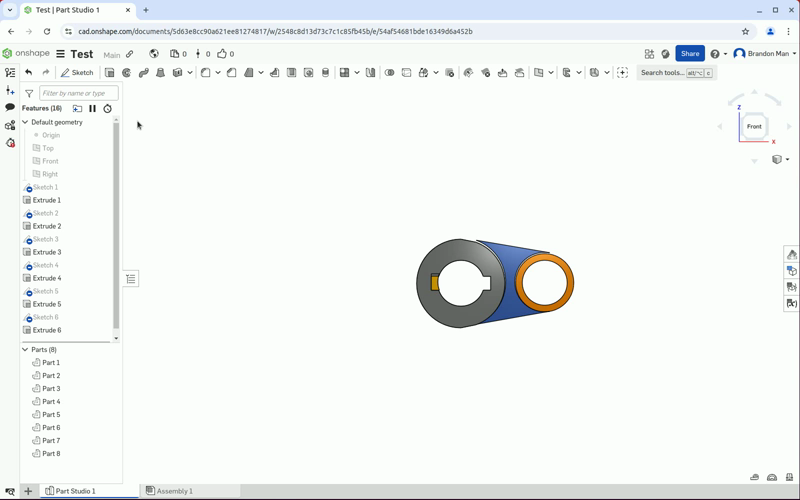
key(shift+h)
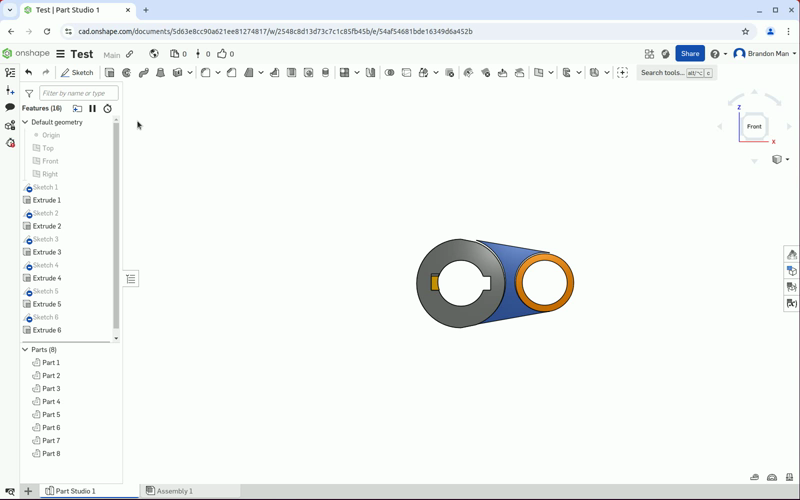
key(shift+h)
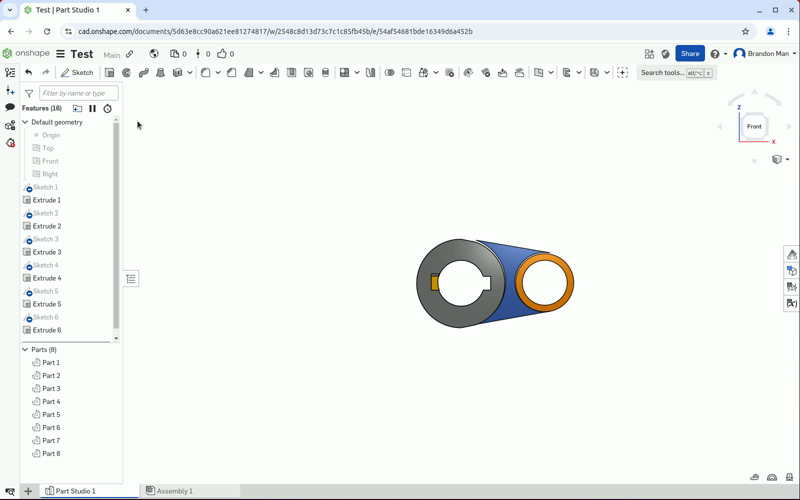
key(shift+7)
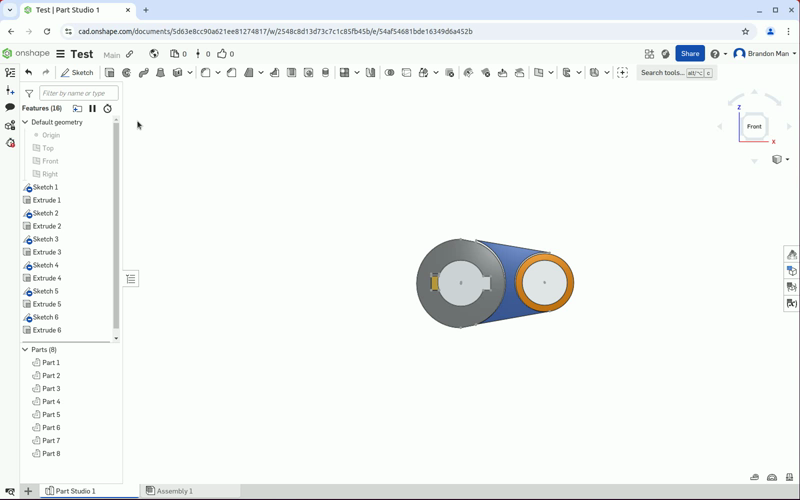
key(left, 2)
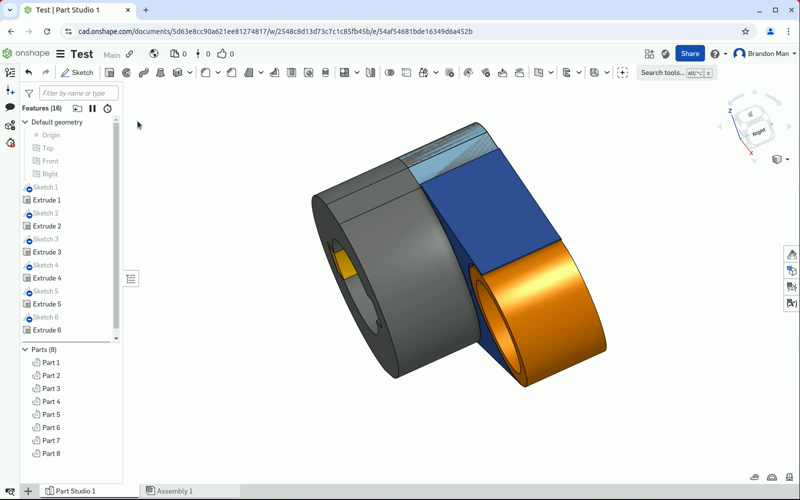
key(down, 2)
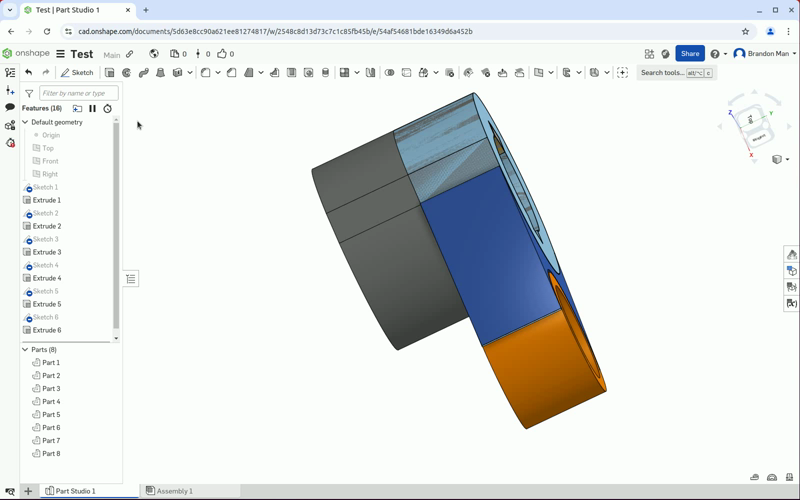
key(up, 2)
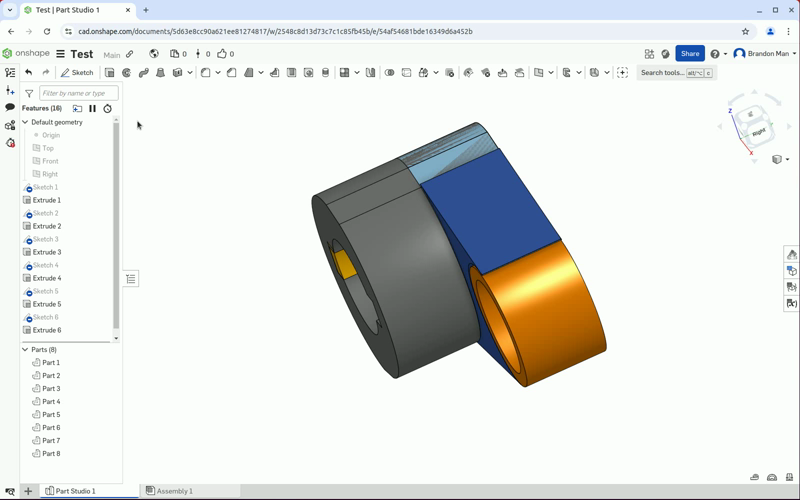
key(right, 2)
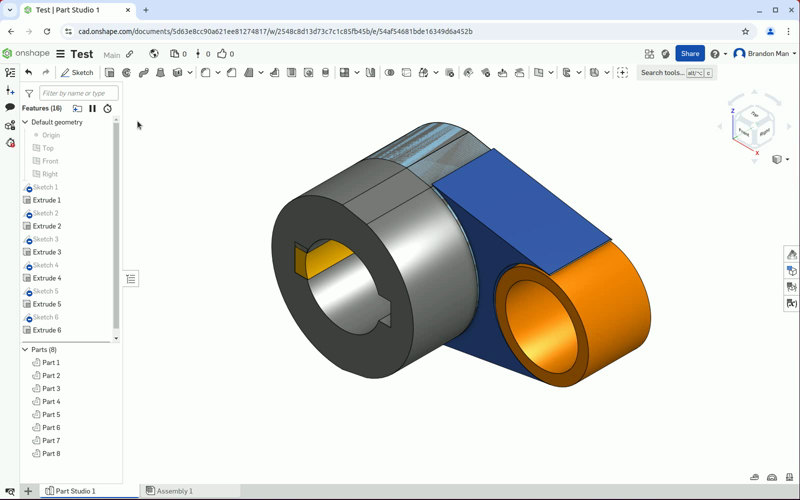
mouse_move(69, 189)
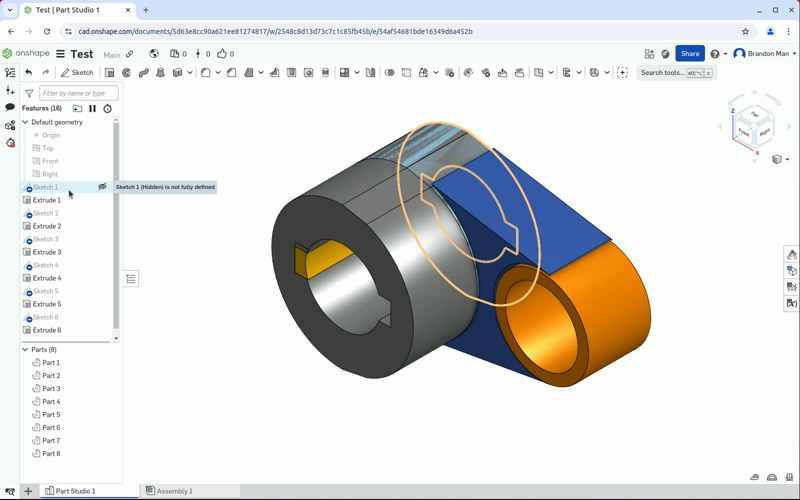
click(69, 189)